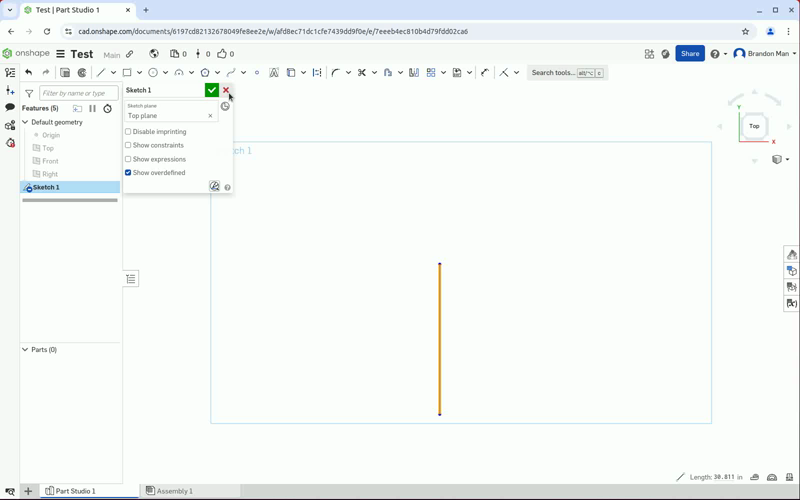
key(shift+h)
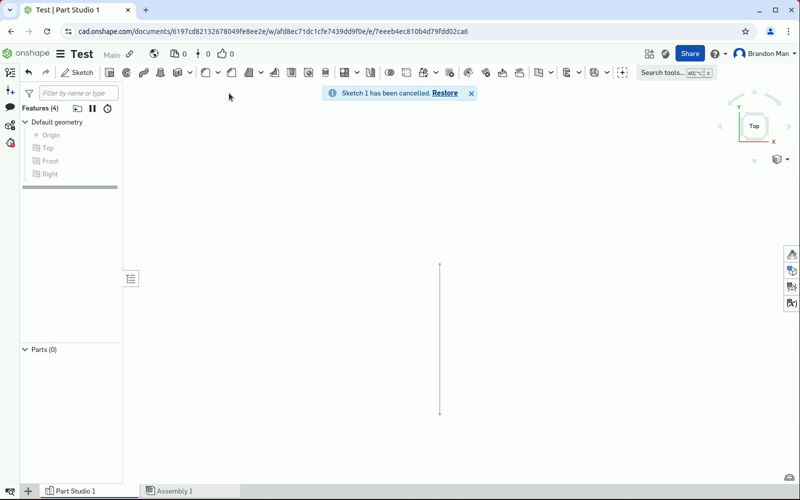
mouse_move(73, 352)
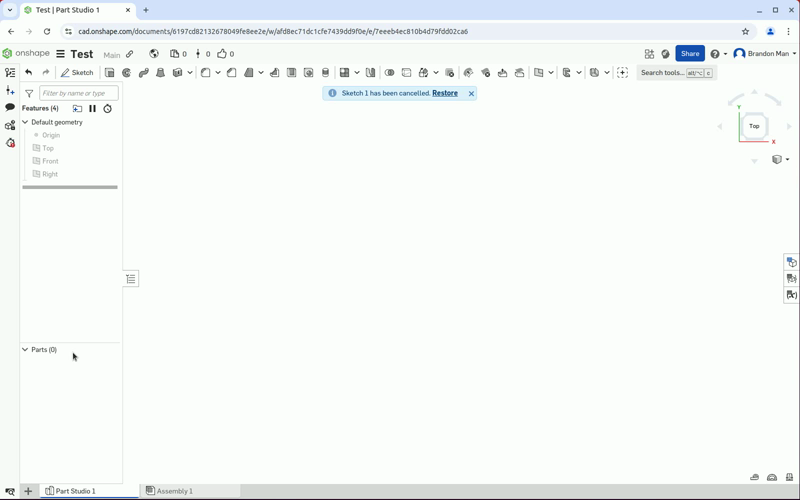
key(y)
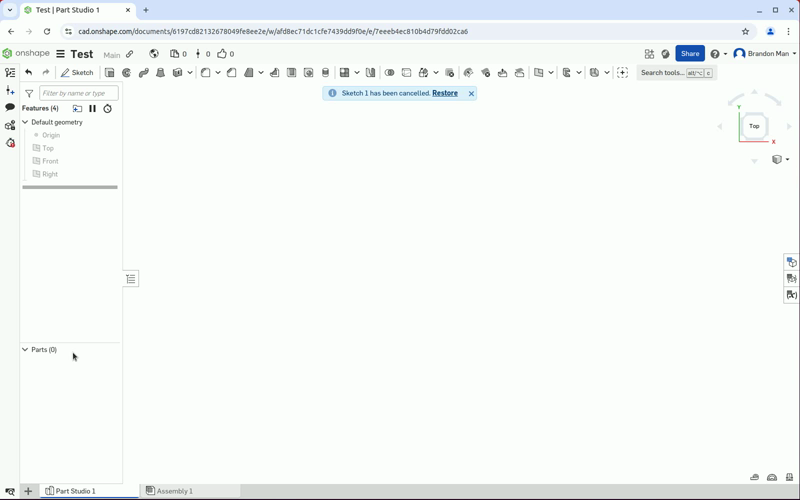
key(shift+p)
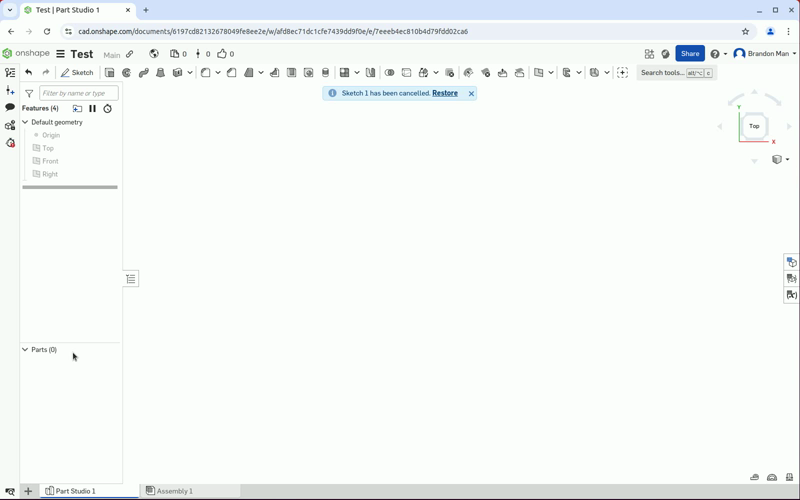
key(space)
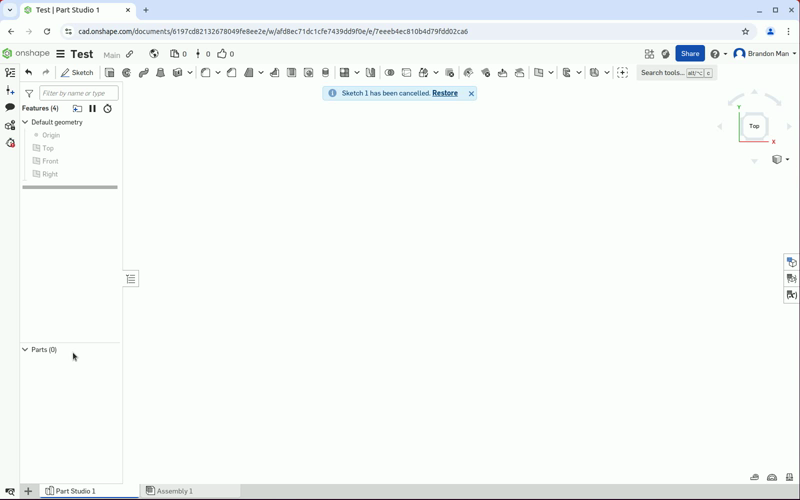
key_down(shift)
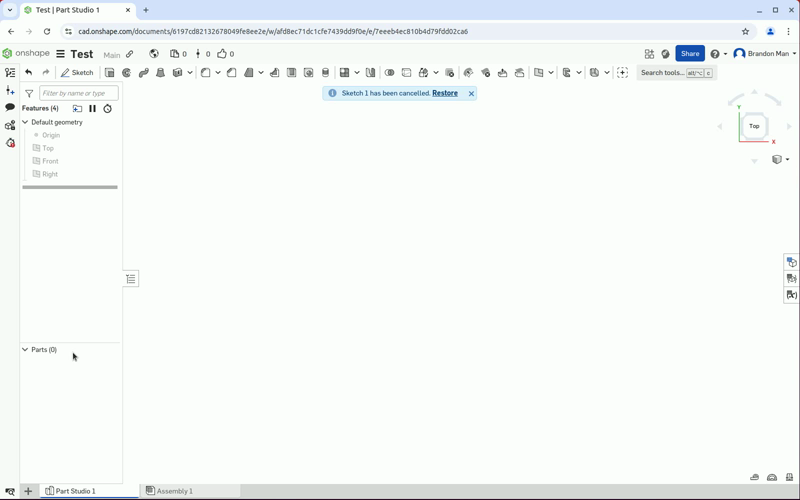
key(up)
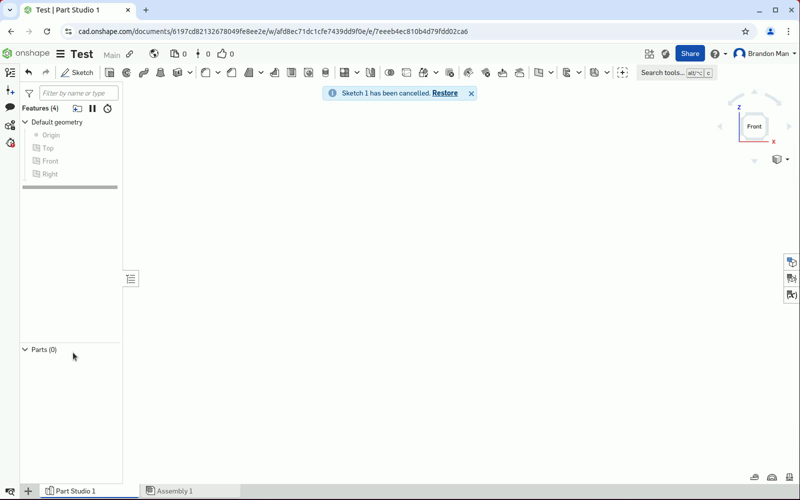
key_up(shift)
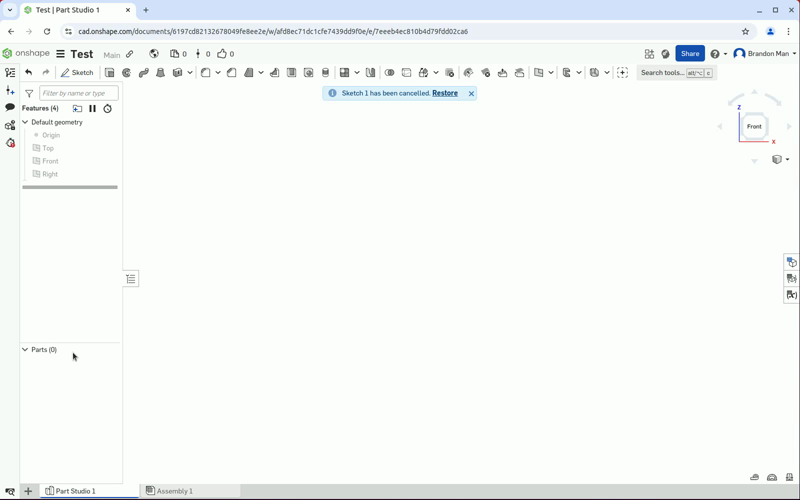
mouse_move(73, 352)
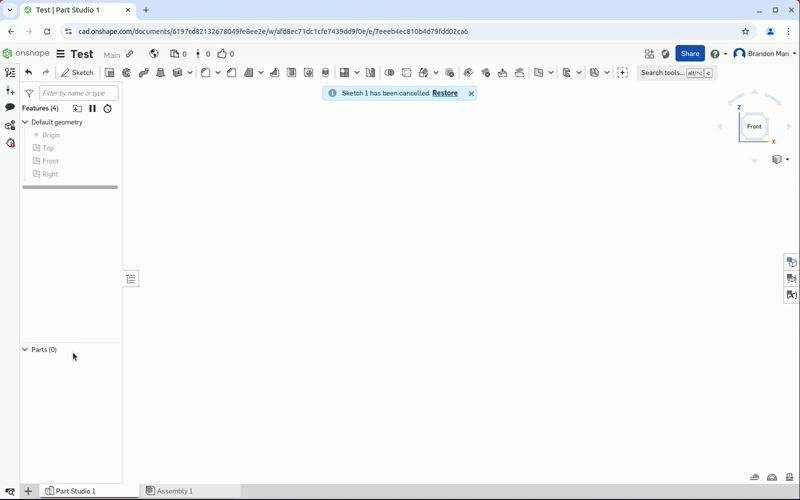
key(shift+y)
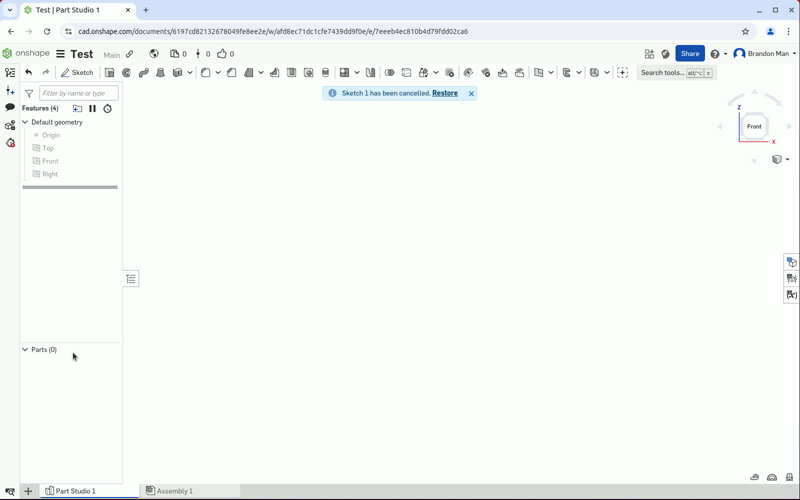
key(shift+s)
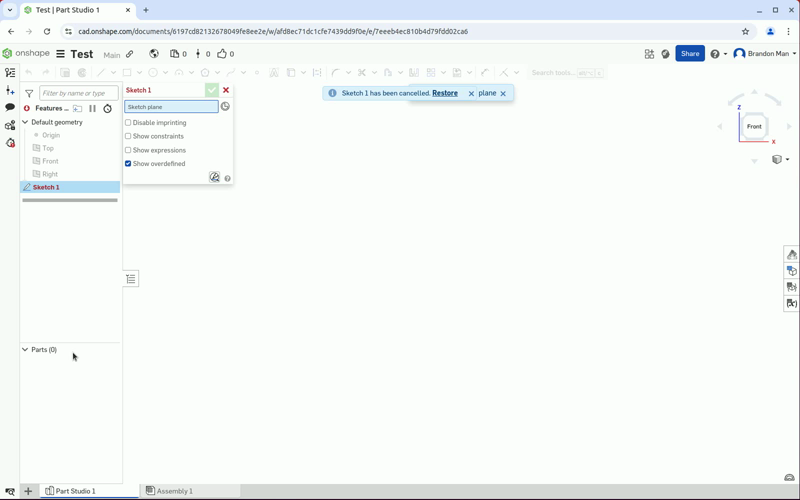
mouse_move(73, 163)
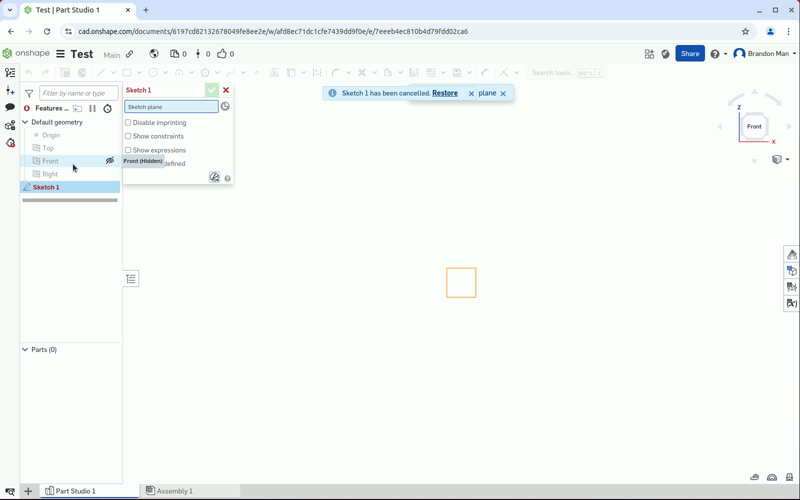
click(73, 163)
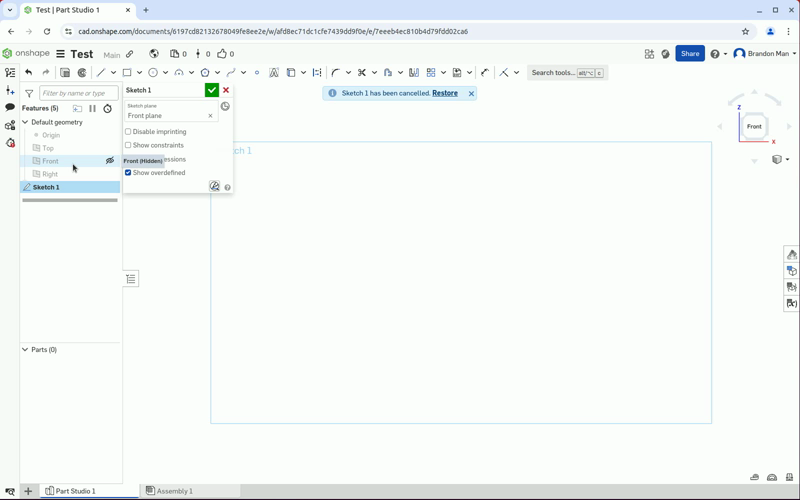
mouse_move(73, 352)
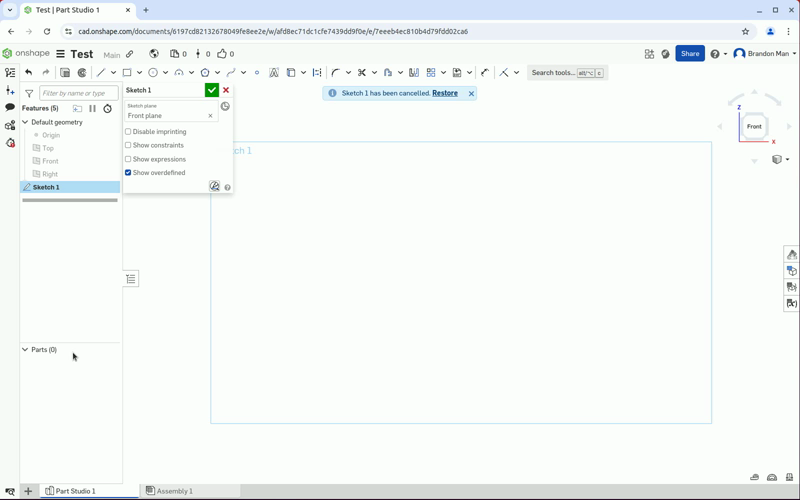
key(y)
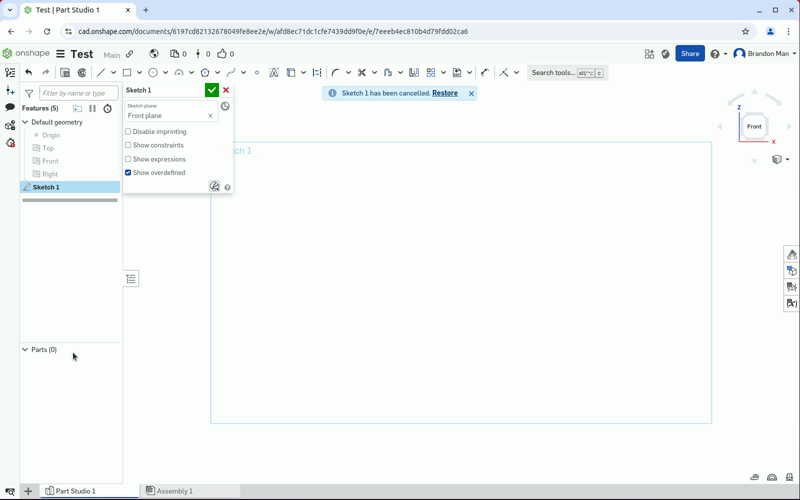
key(l)
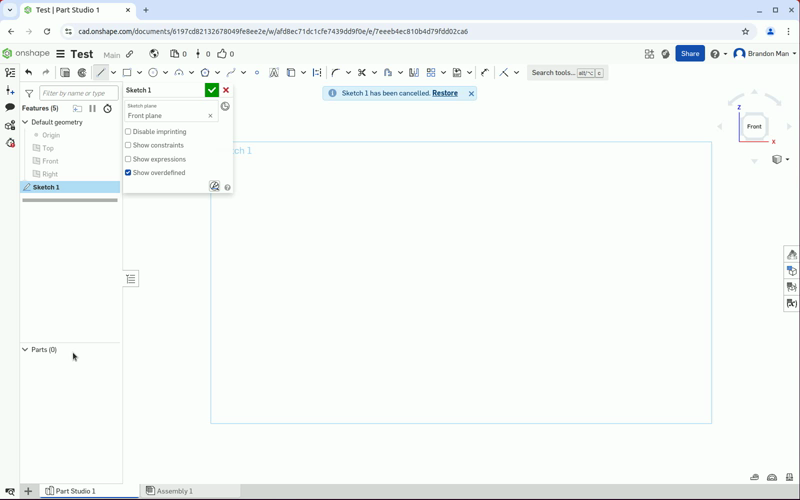
key_down(shift)
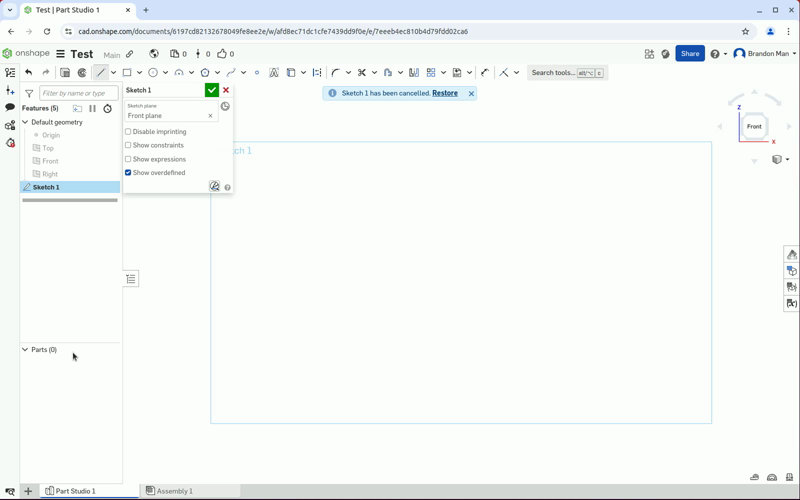
mouse_move(348, 339)
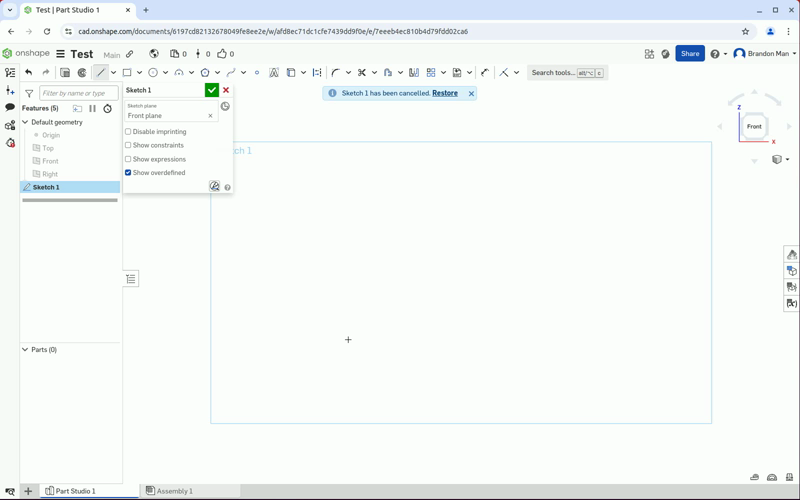
click(348, 339)
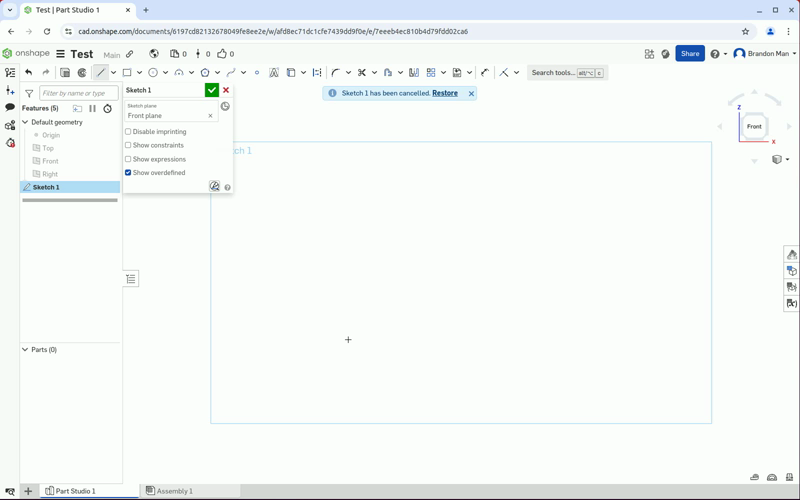
key_up(shift)
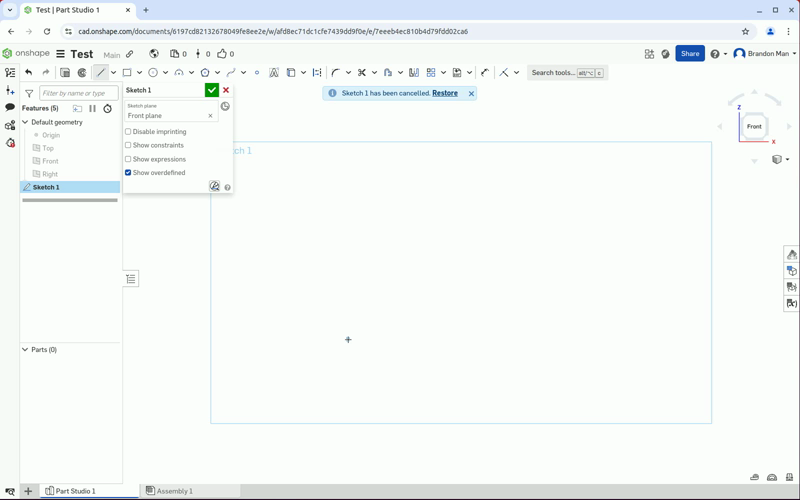
key_down(shift)
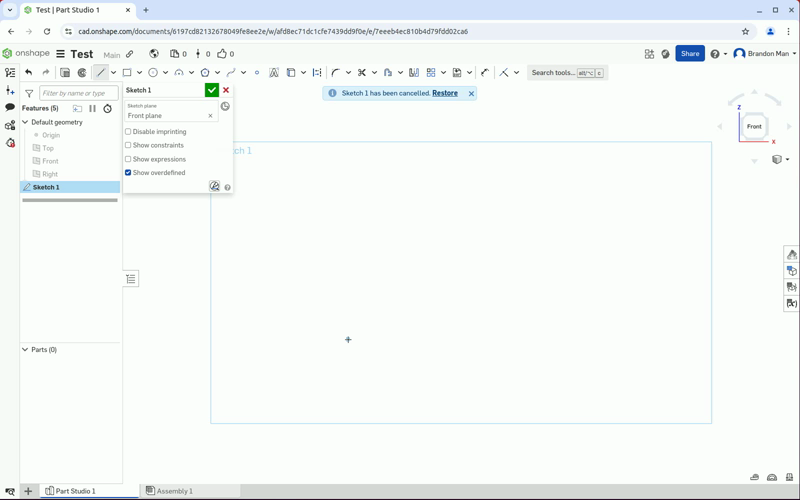
mouse_move(572, 339)
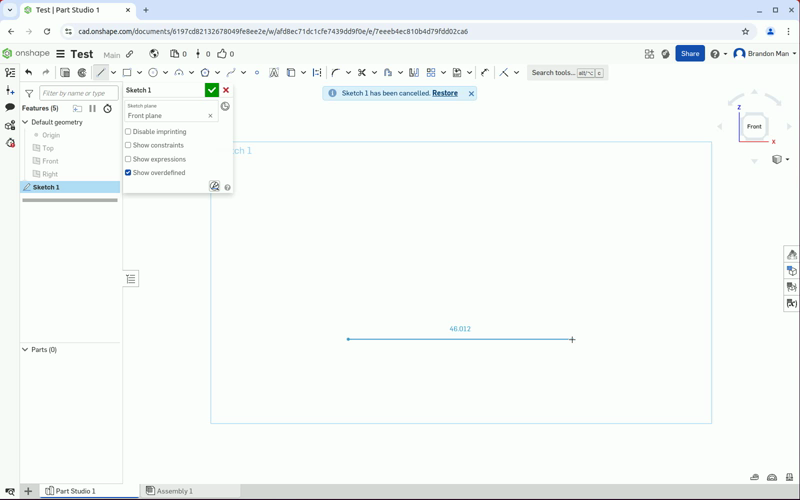
click(572, 339)
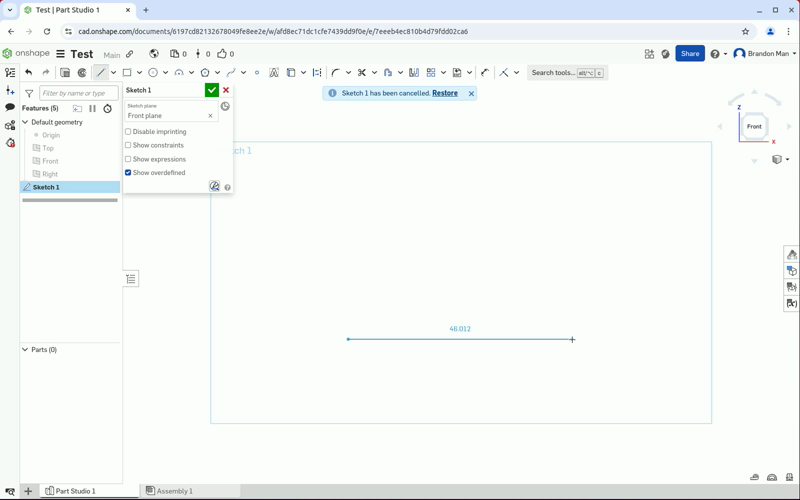
key_up(shift)
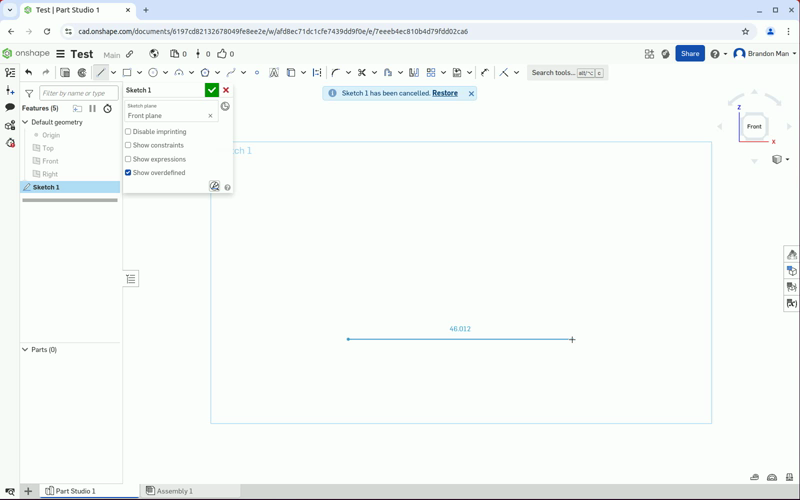
key_down(shift)
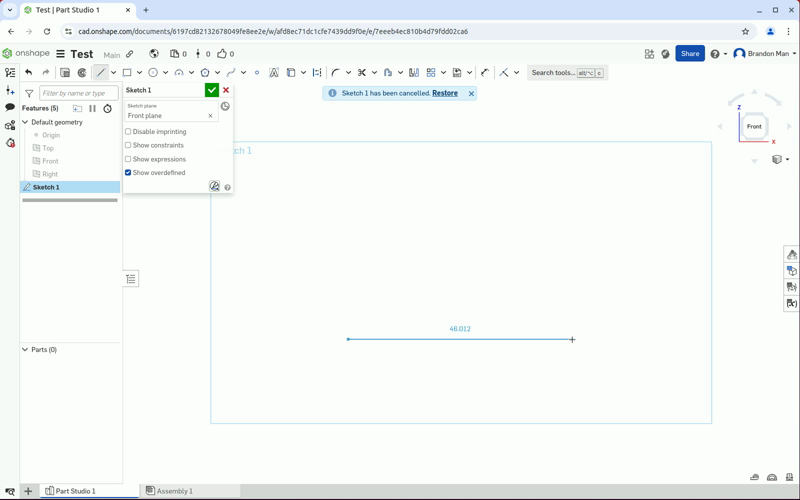
mouse_move(572, 226)
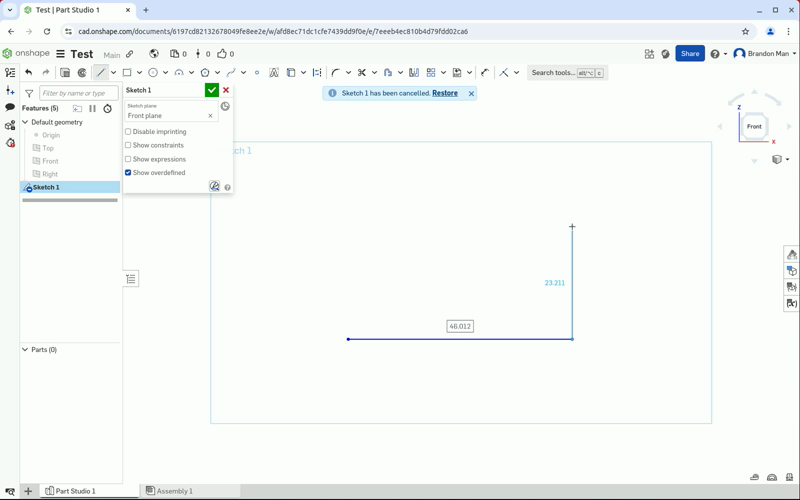
click(572, 226)
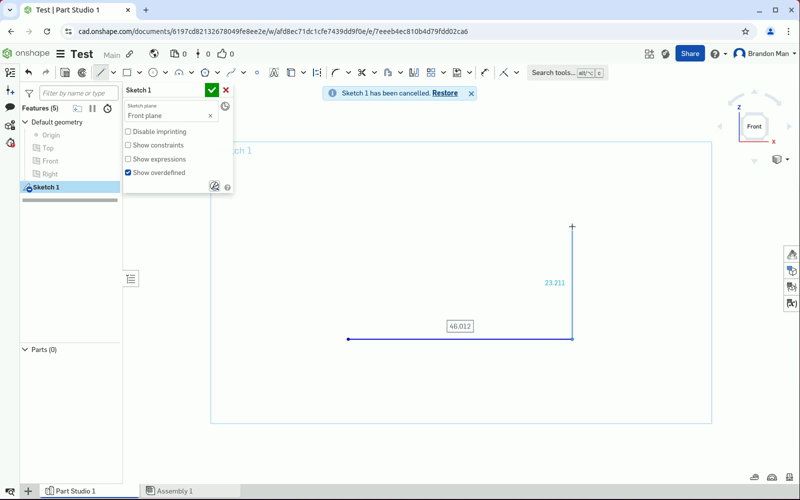
key_up(shift)
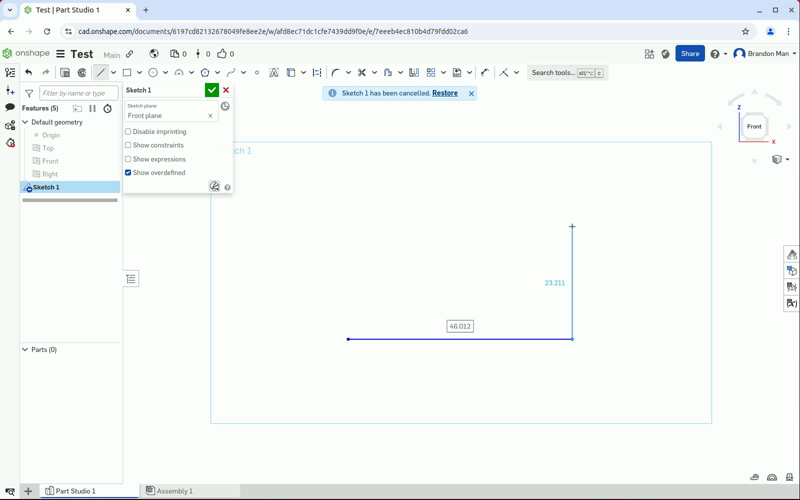
key_down(shift)
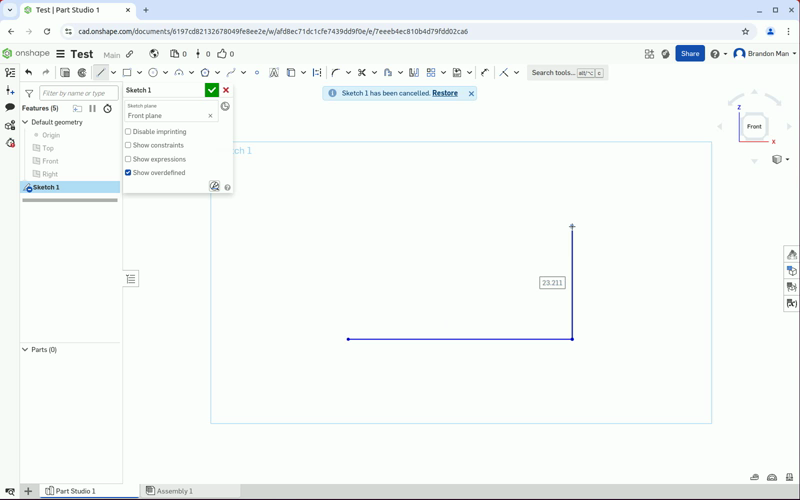
mouse_move(348, 226)
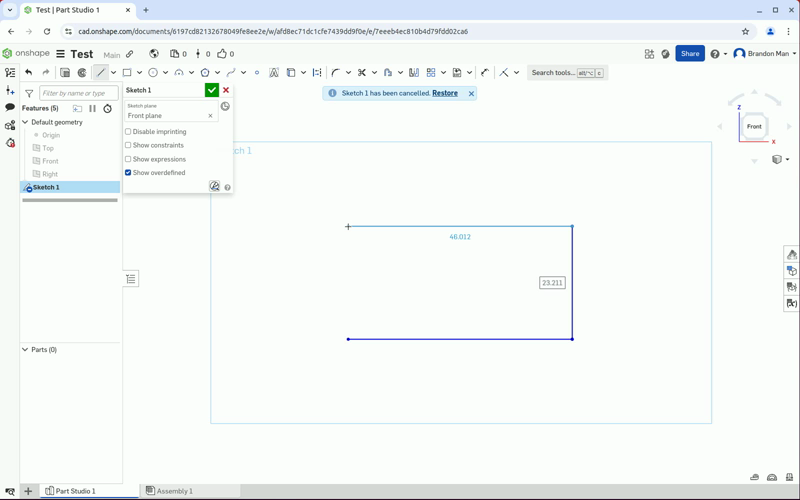
click(348, 226)
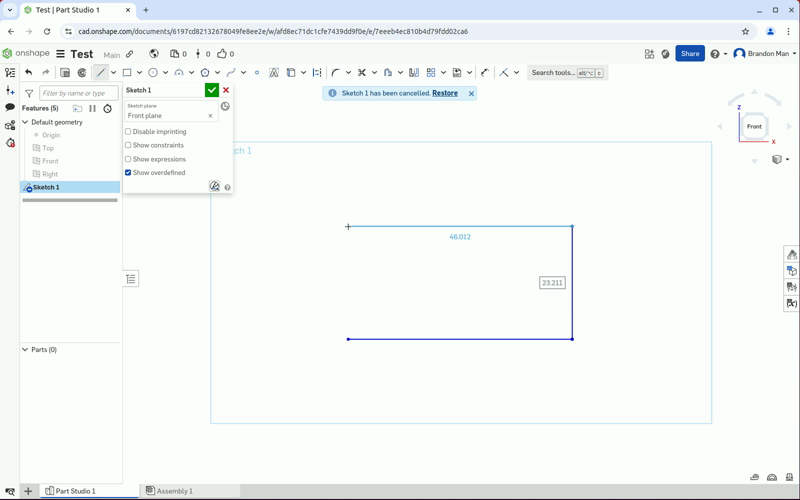
key_up(shift)
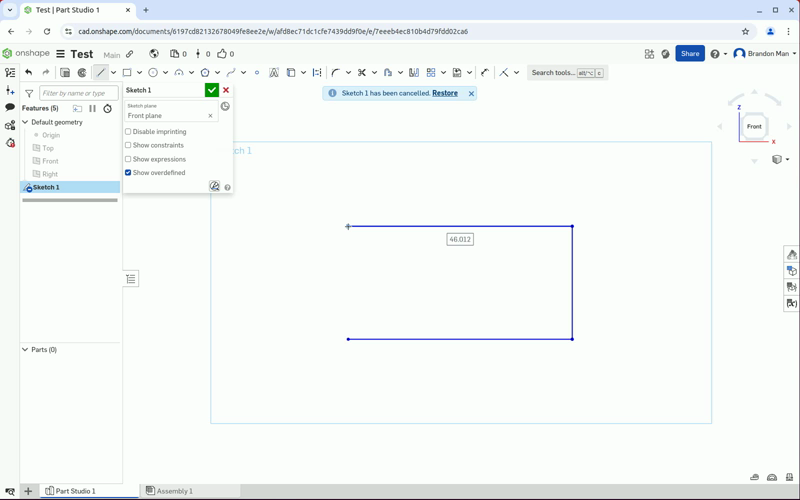
key_down(shift)
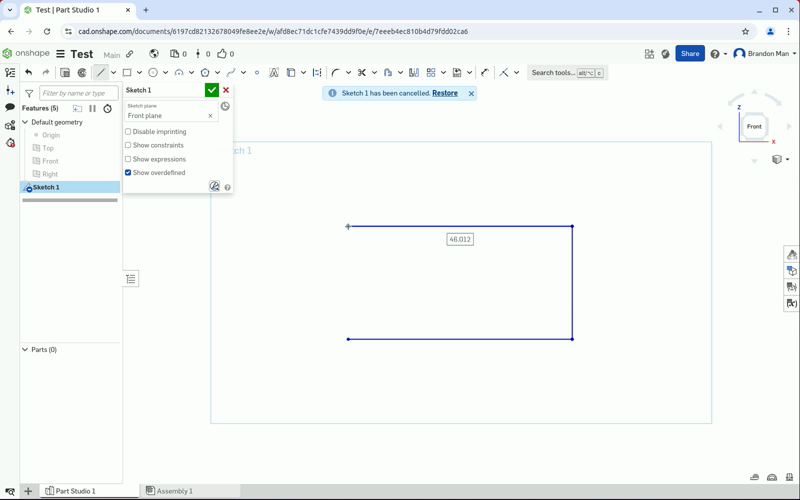
mouse_move(348, 339)
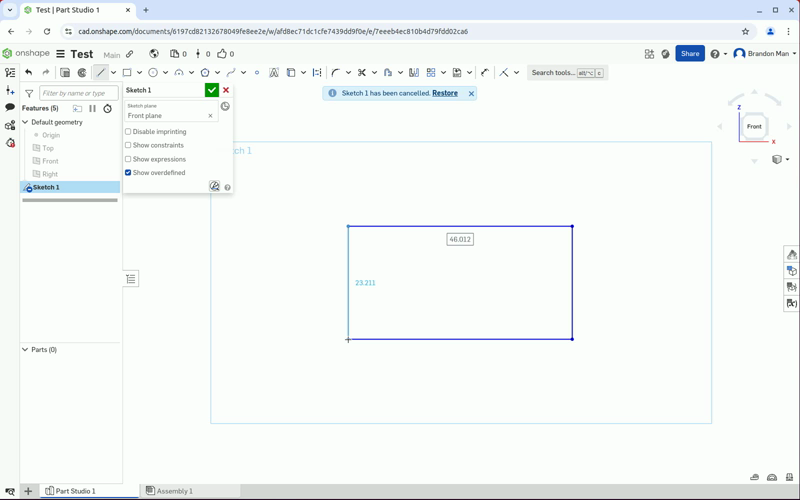
key_up(shift)
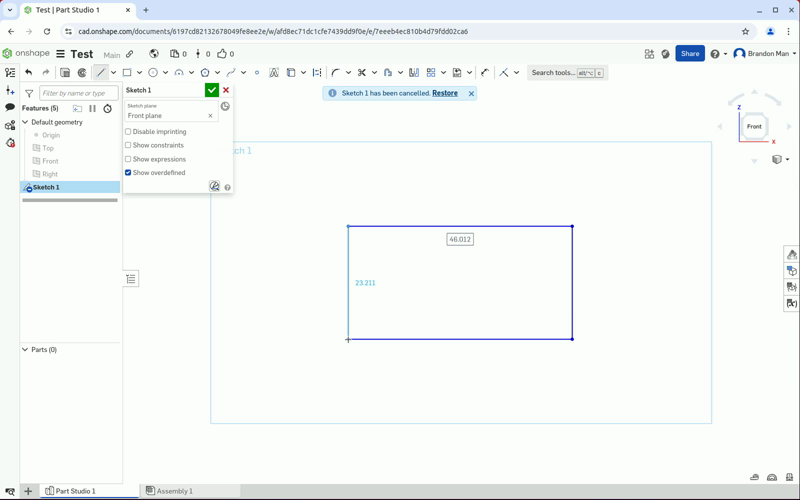
click(348, 339)
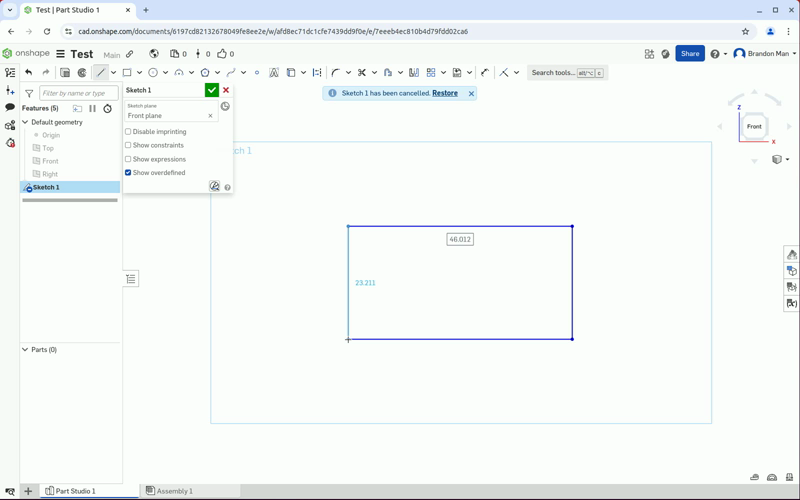
key(esc)
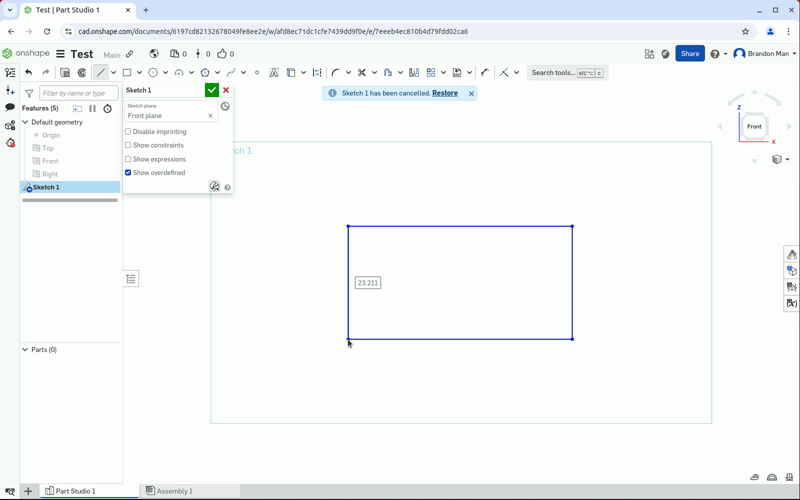
mouse_move(376, 287)
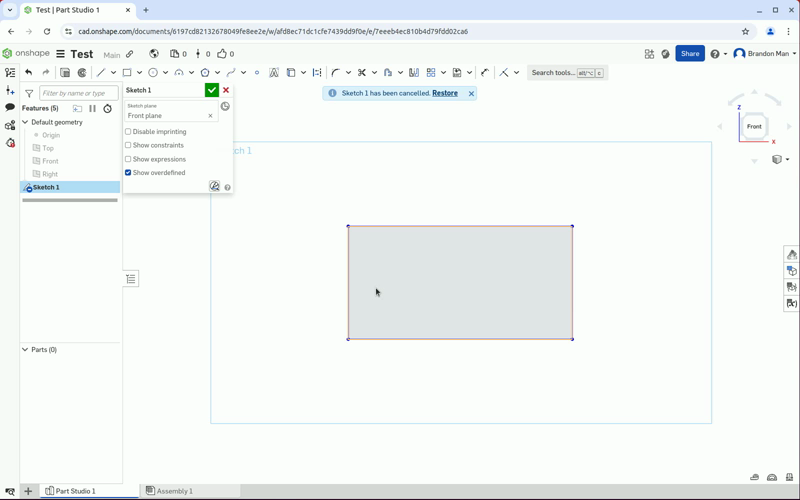
click(376, 287)
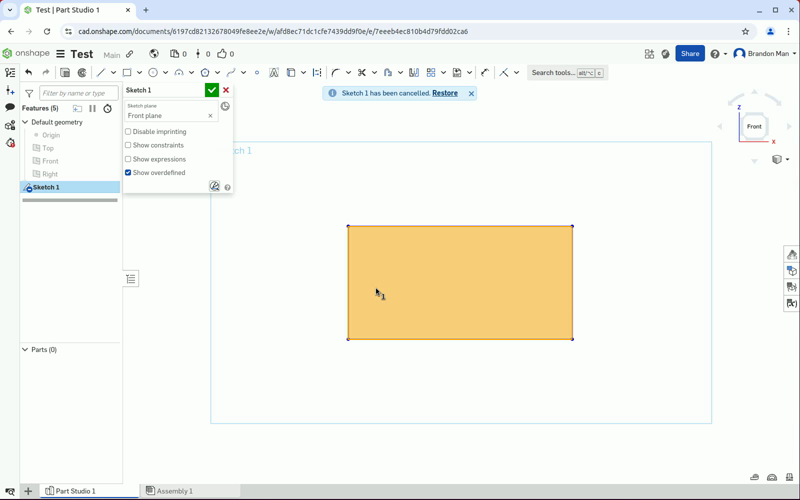
mouse_move(73, 352)
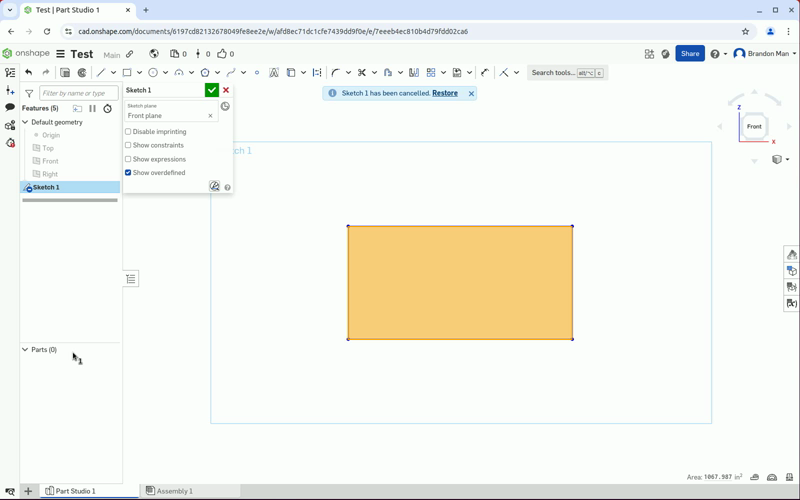
key(shift+y)
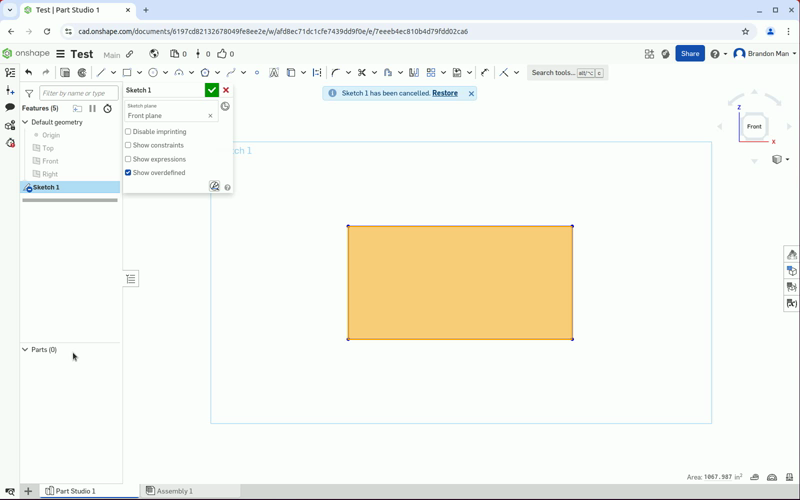
key(shift+e)
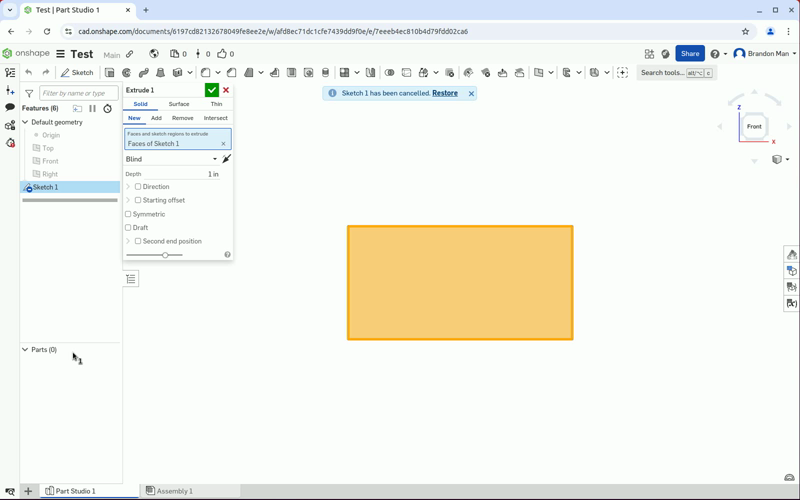
mouse_move(143, 106)
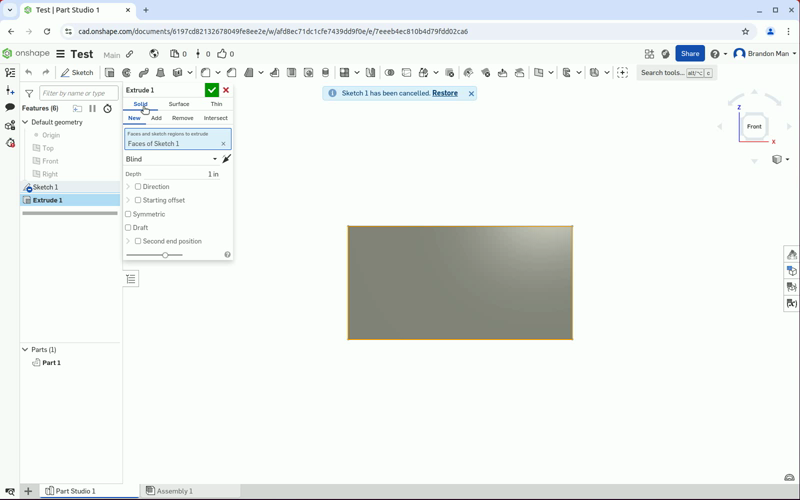
click(143, 106)
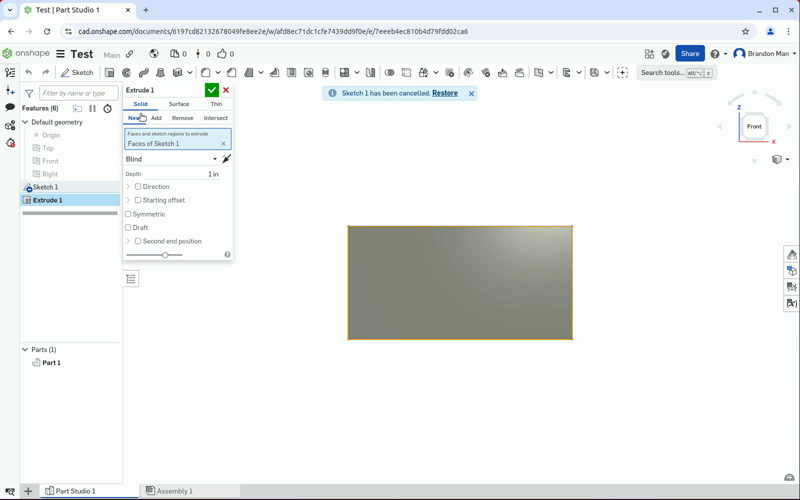
mouse_move(137, 120)
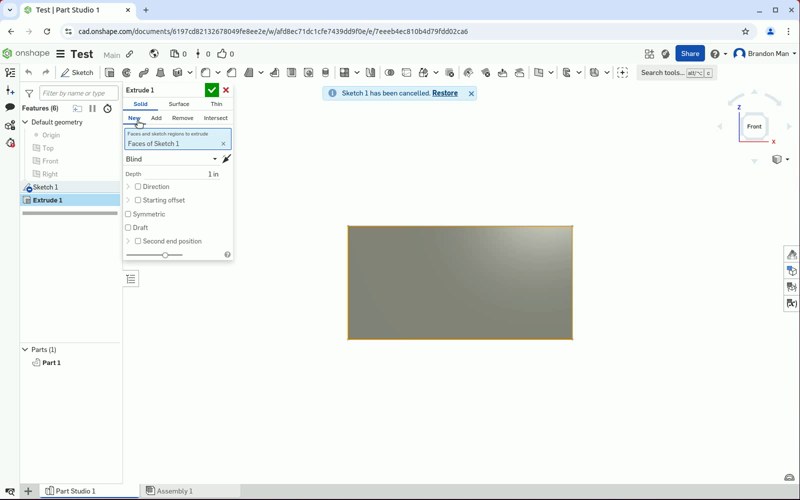
click(137, 120)
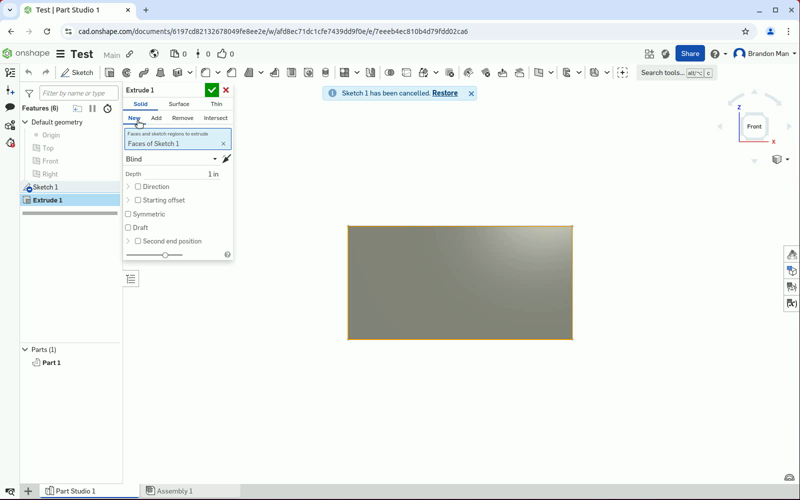
key(tab, 4)
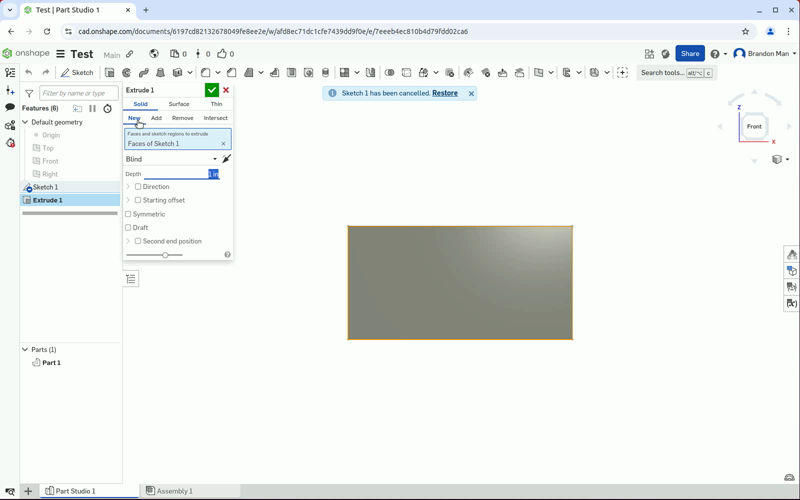
text(4.574)
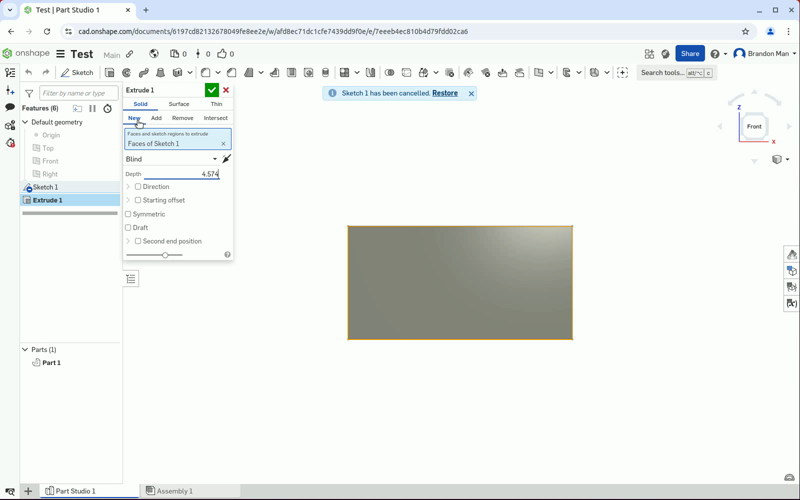
key(enter)
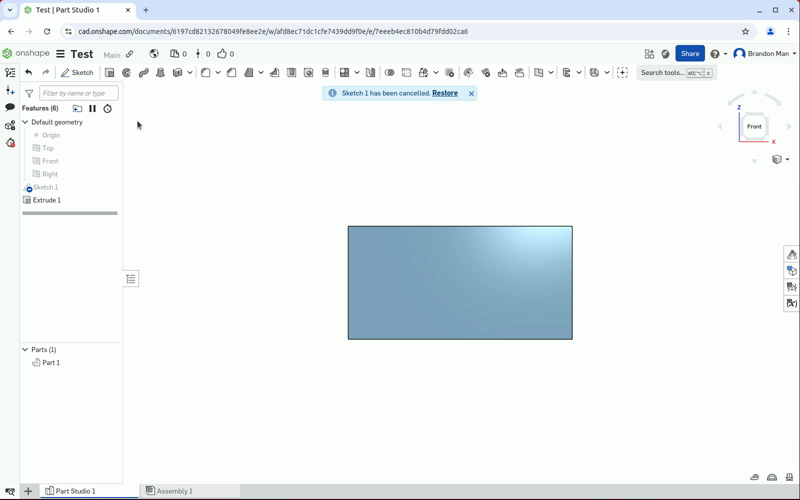
key(shift+h)
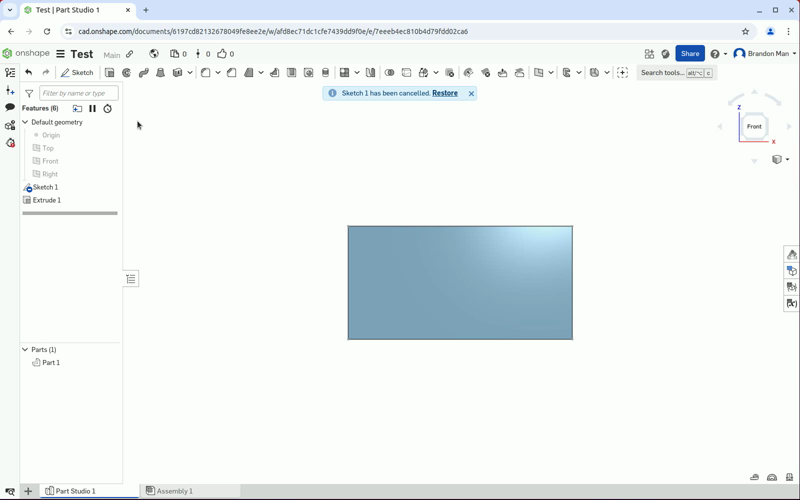
key(shift+h)
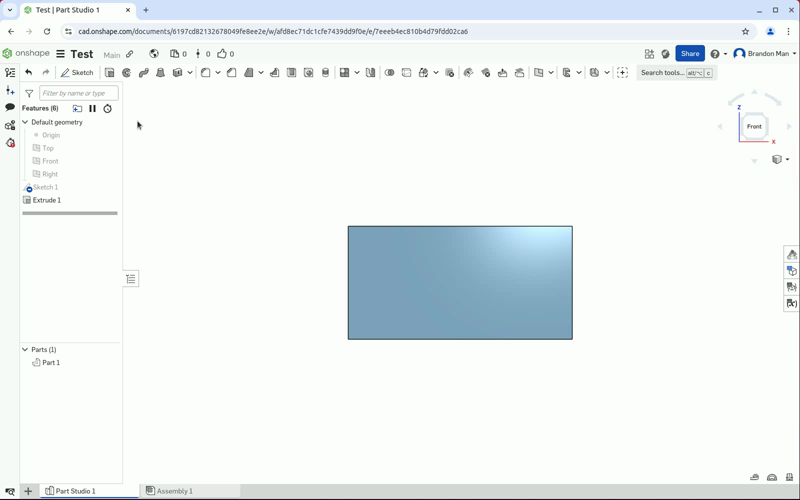
mouse_move(73, 189)
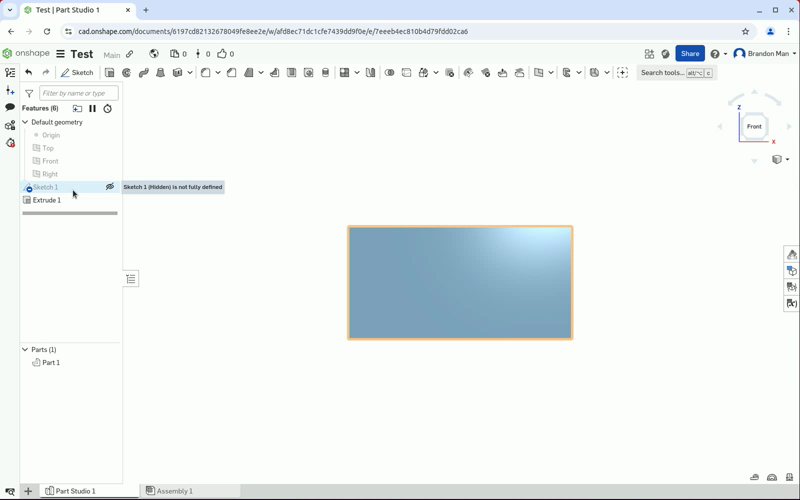
click(73, 189)
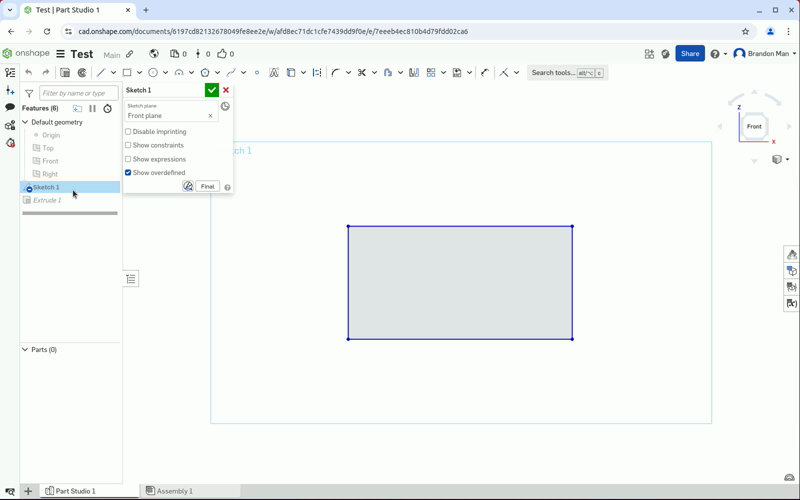
mouse_move(229, 92)
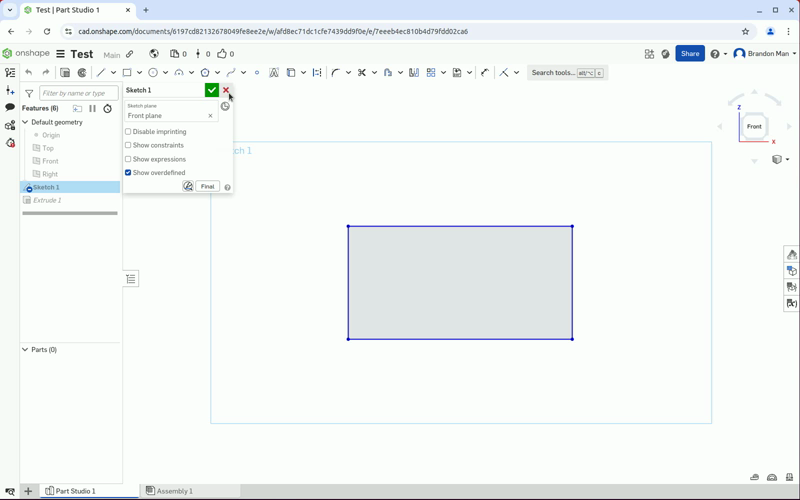
click(229, 92)
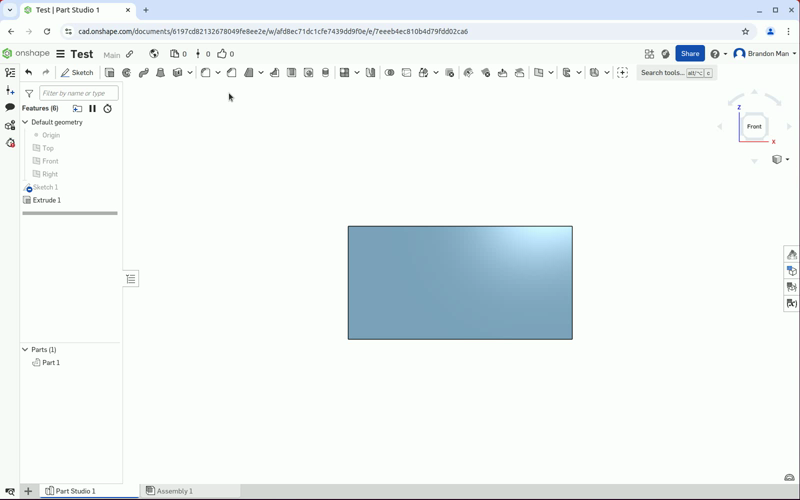
mouse_move(541, 75)
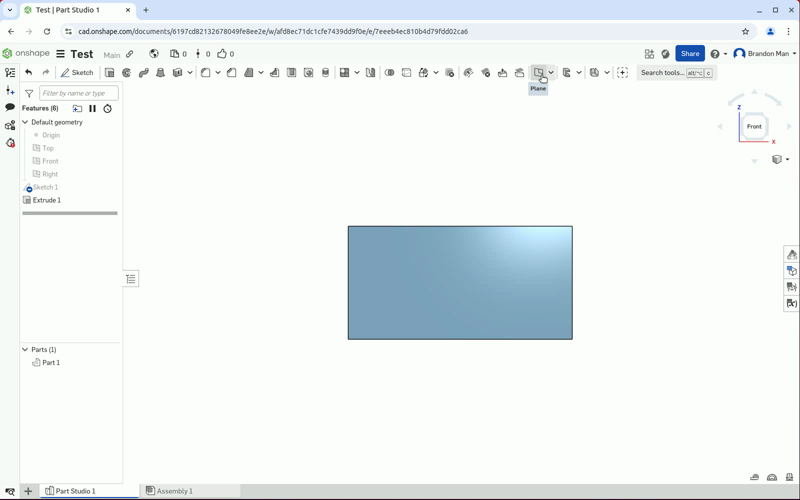
click(541, 75)
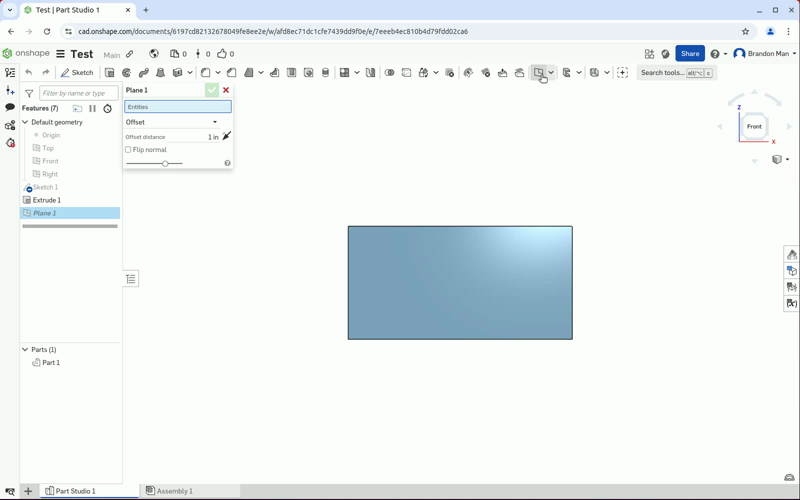
mouse_move(73, 163)
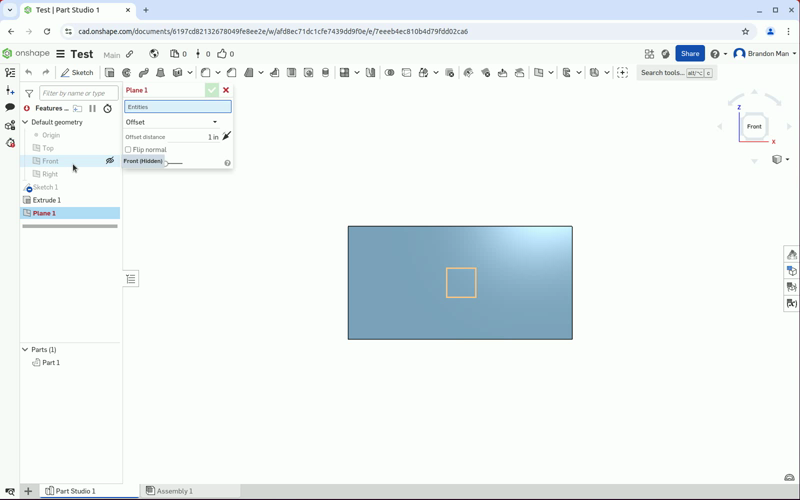
click(73, 163)
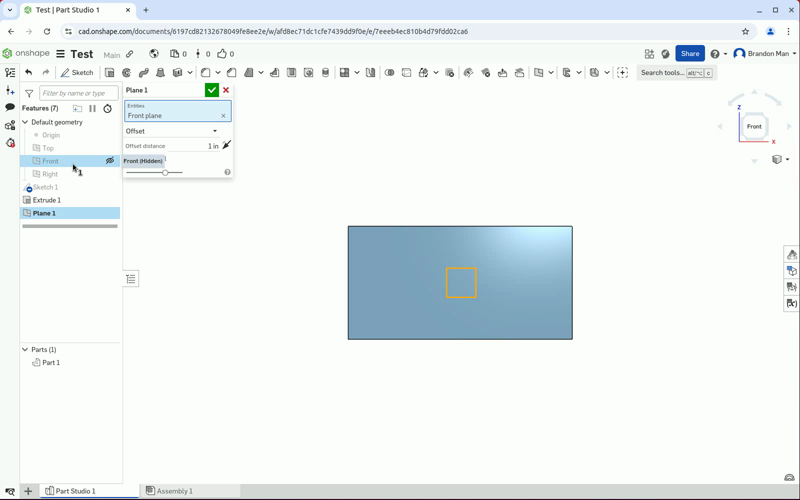
key(tab, 2)
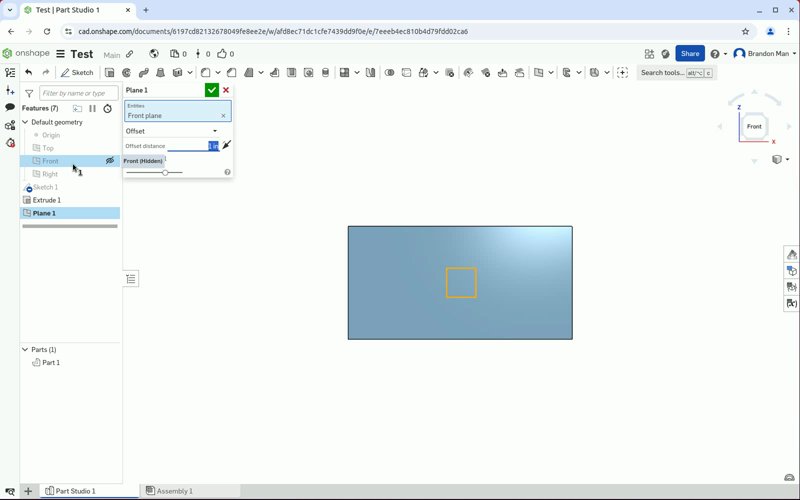
text(4.56)
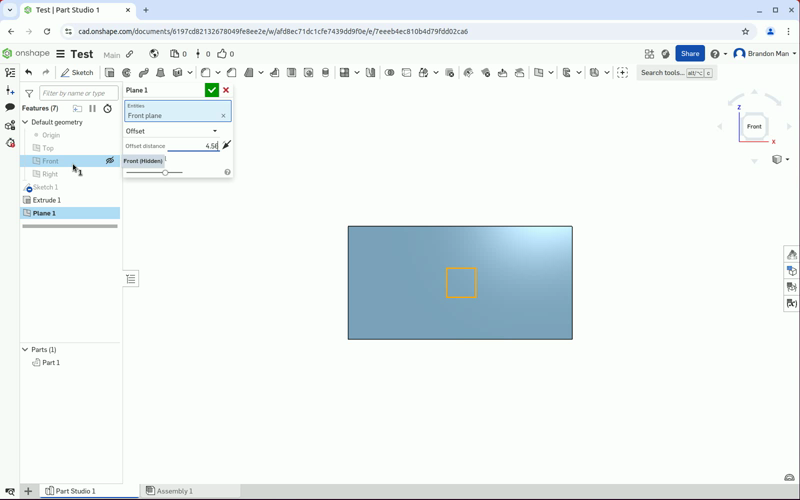
key(enter, 2)
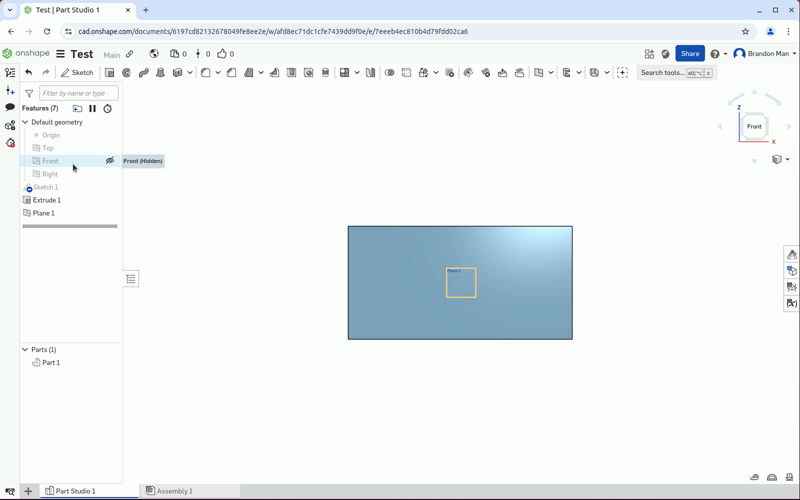
key(shift+s)
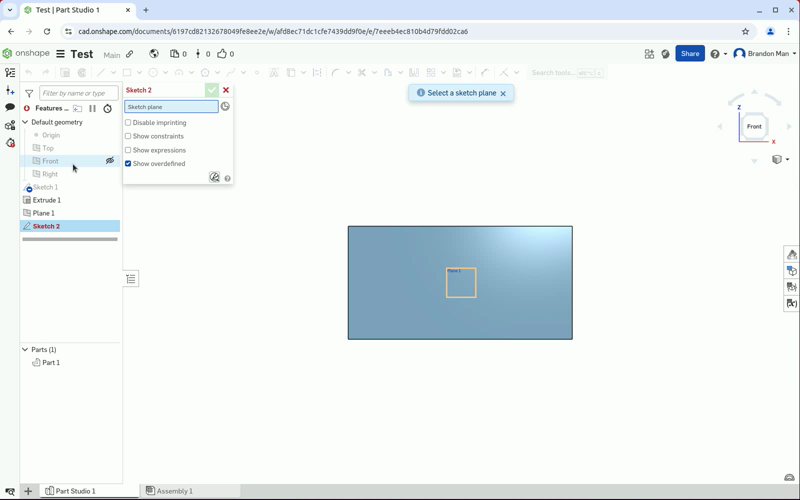
mouse_move(73, 215)
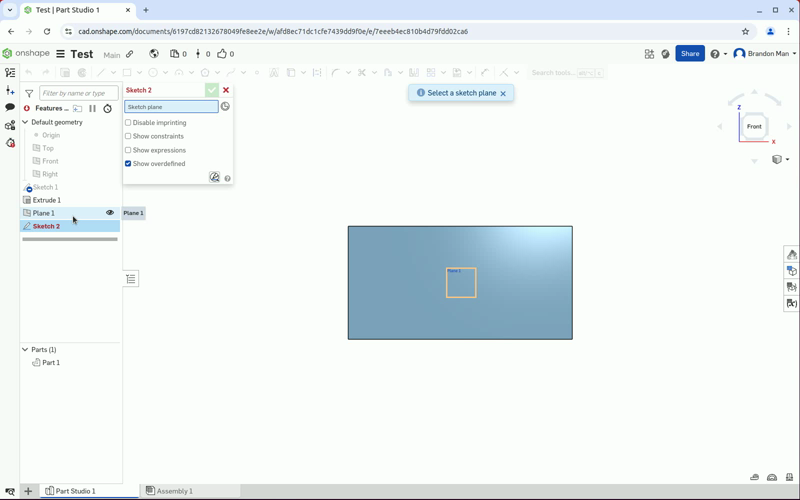
click(73, 215)
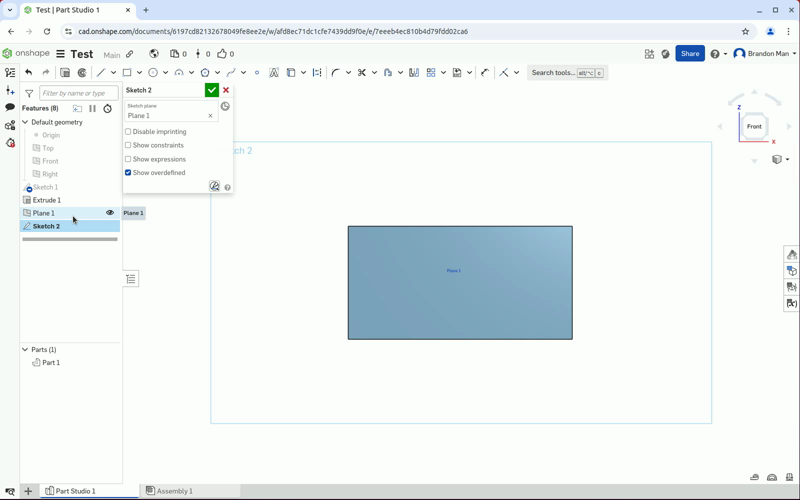
mouse_move(73, 352)
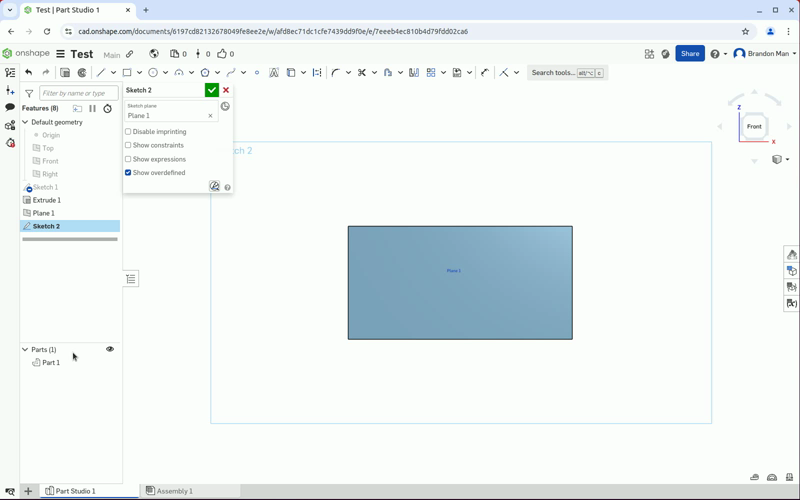
key(y)
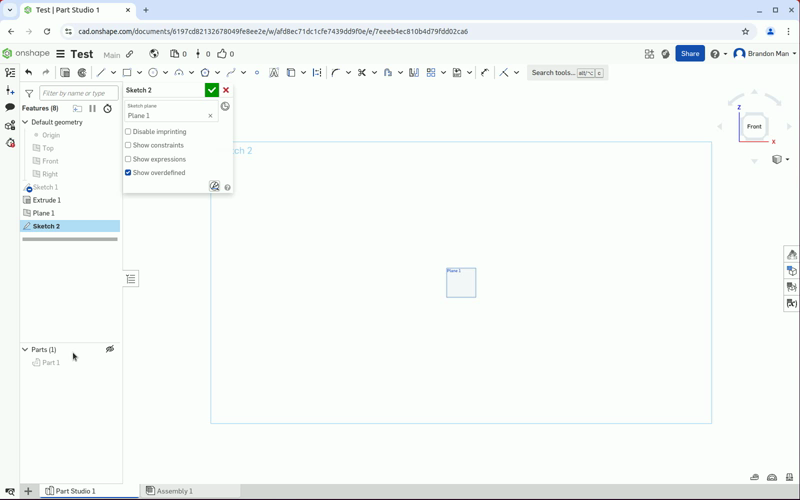
key(a)
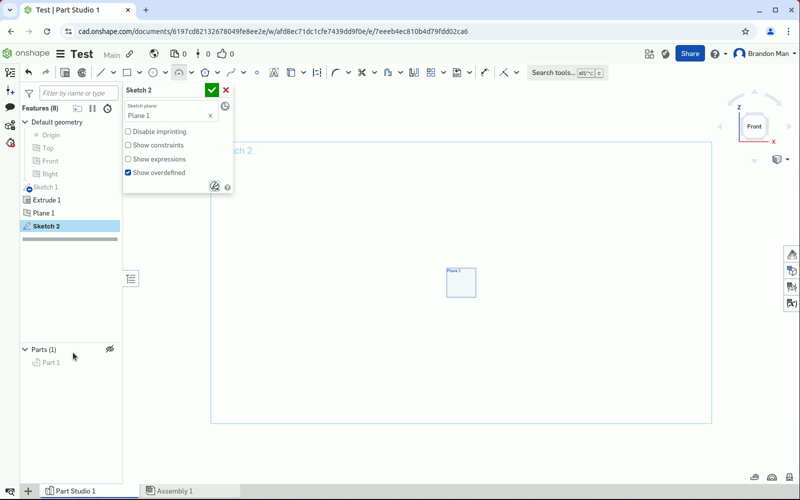
key_down(shift)
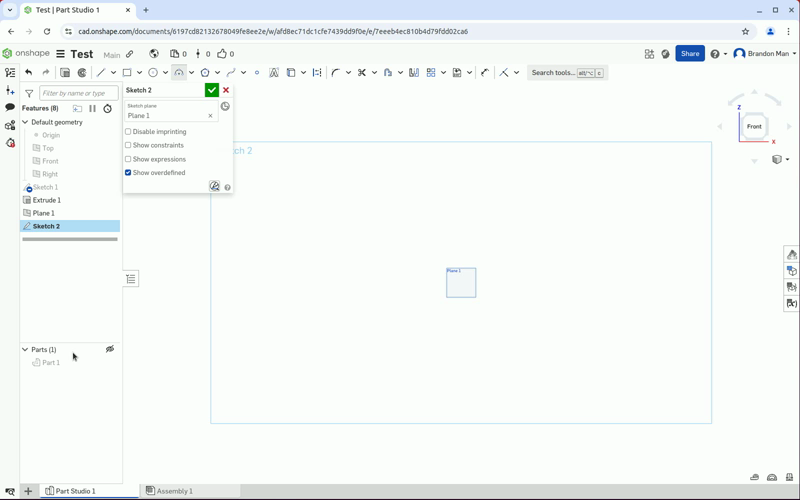
mouse_move(359, 314)
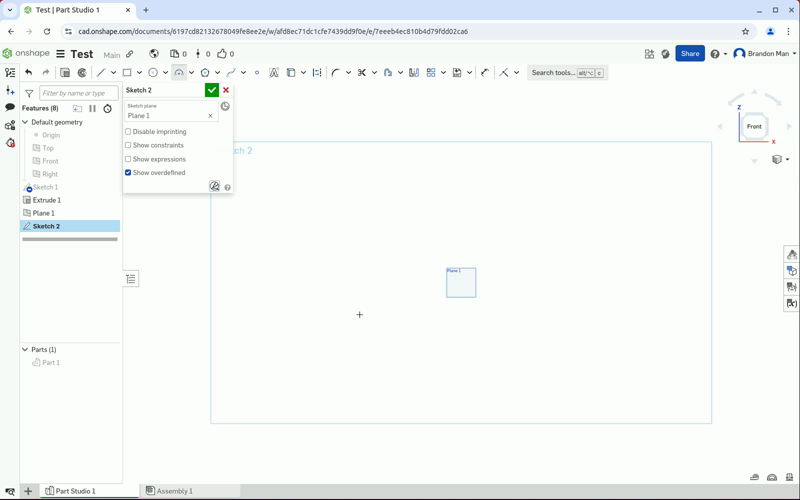
click(359, 314)
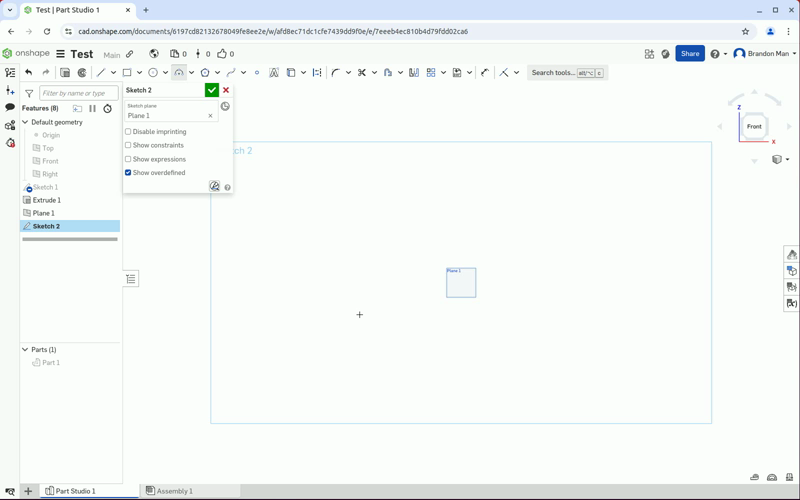
key_up(shift)
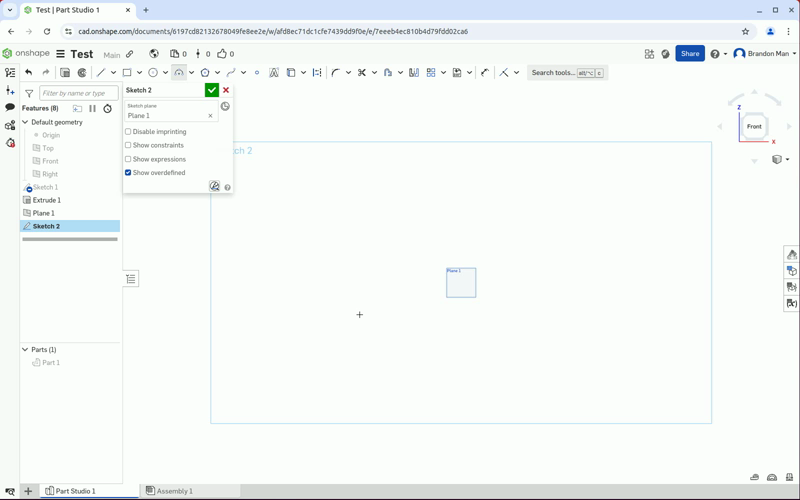
key_down(shift)
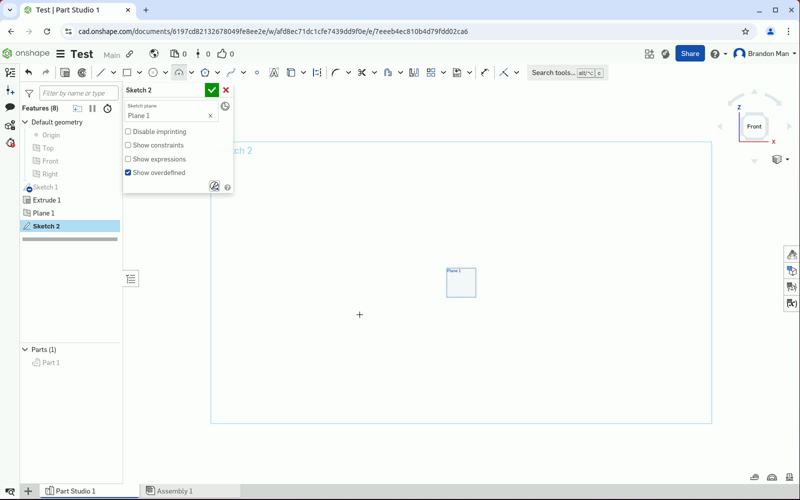
mouse_move(373, 328)
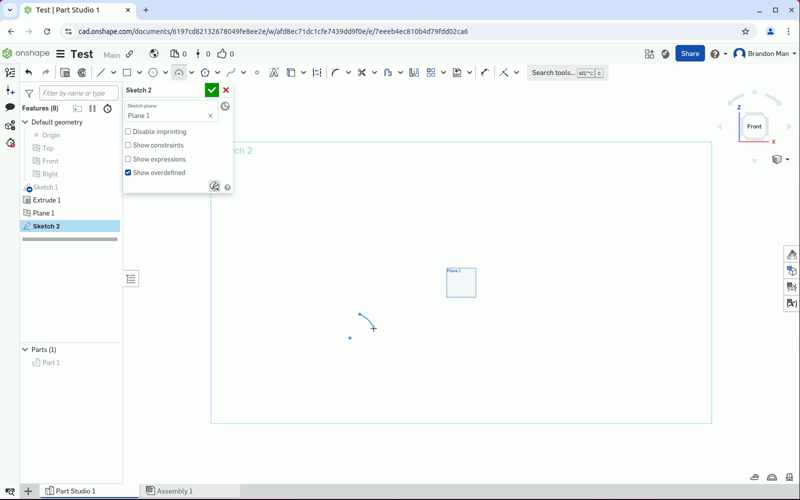
click(373, 328)
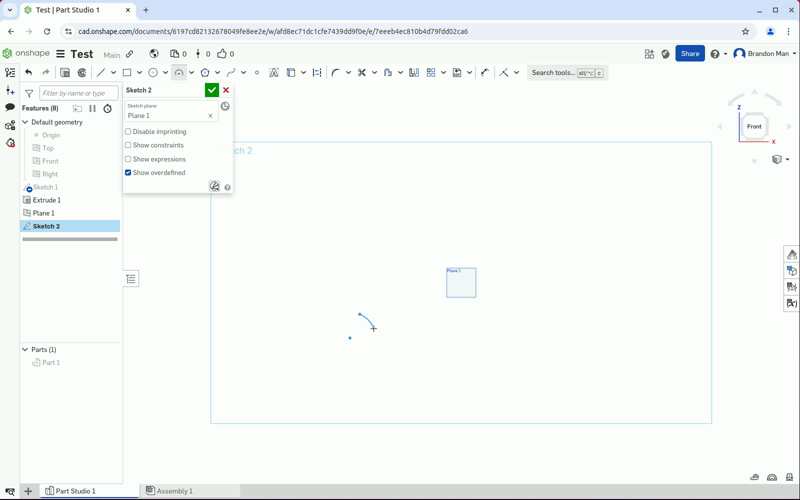
mouse_move(363, 324)
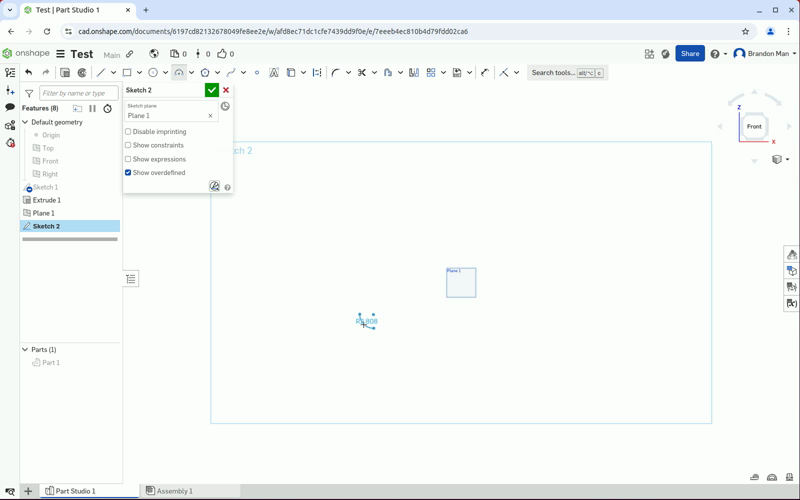
click(363, 324)
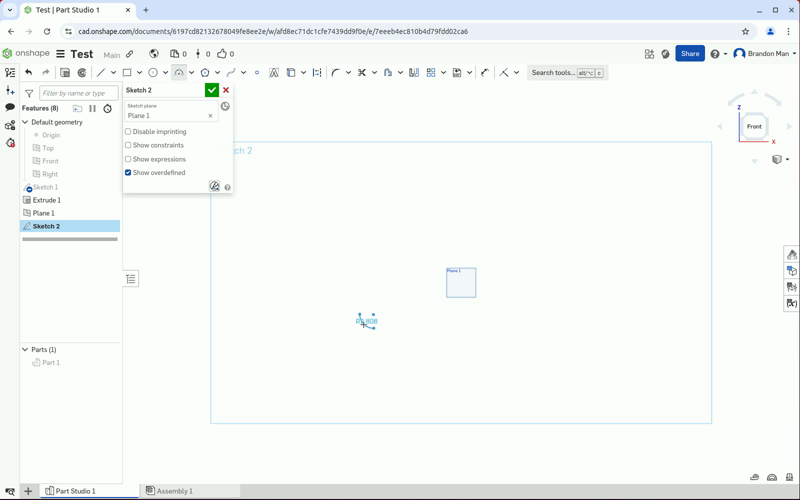
key_up(shift)
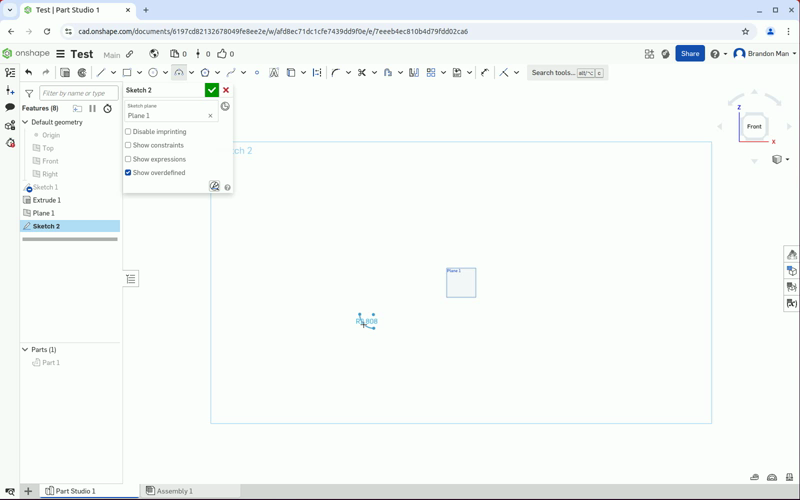
key(esc)
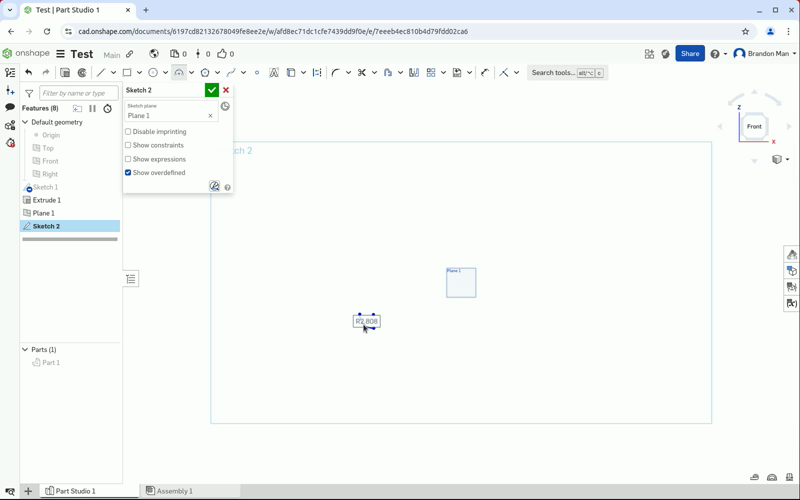
key(l)
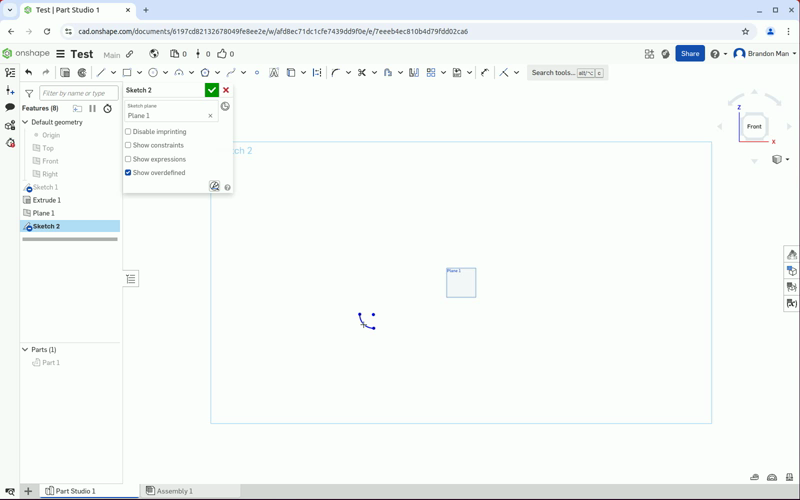
mouse_move(373, 328)
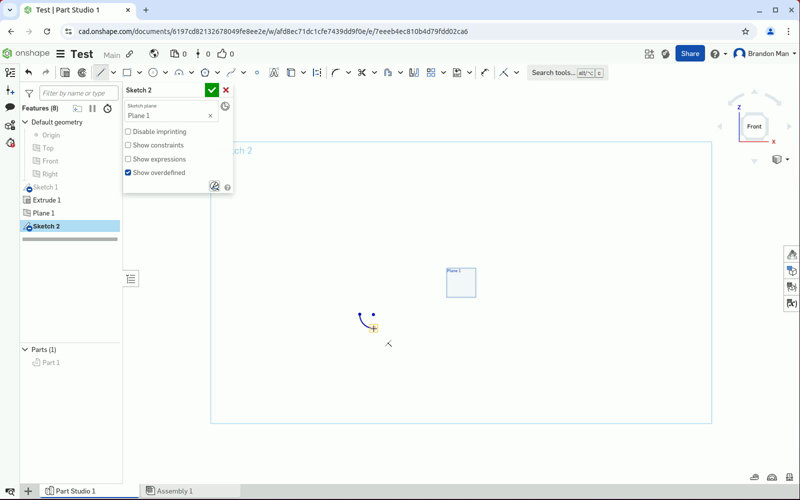
click(373, 328)
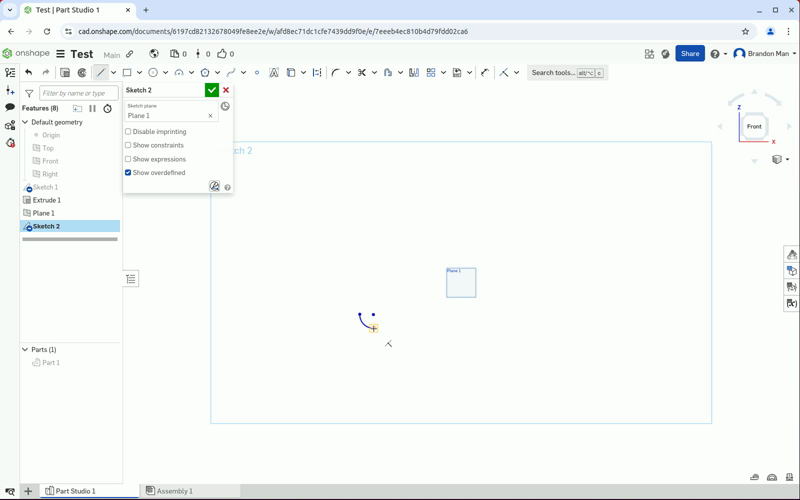
key_down(shift)
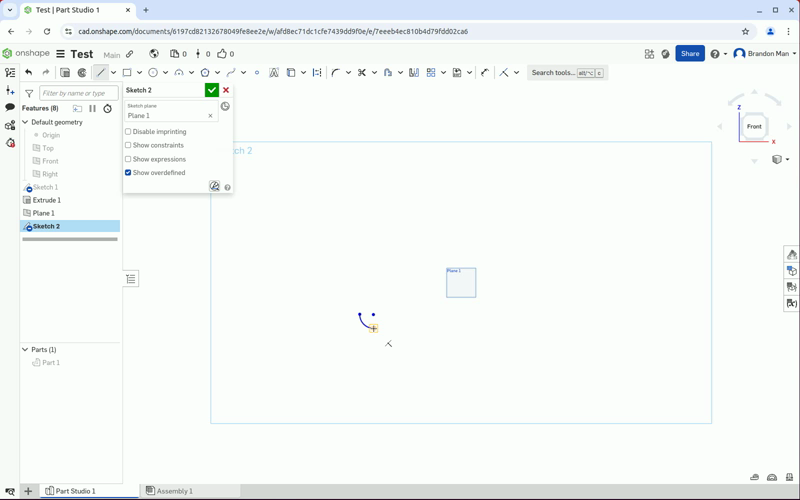
mouse_move(403, 328)
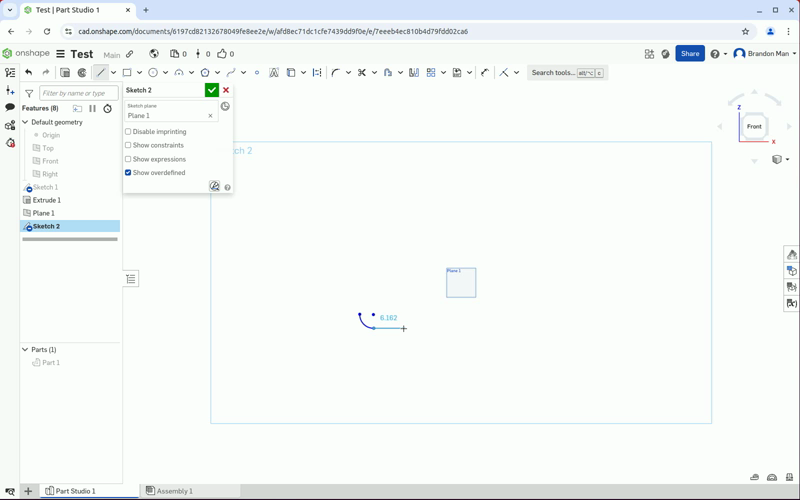
mouse_move(380, 328)
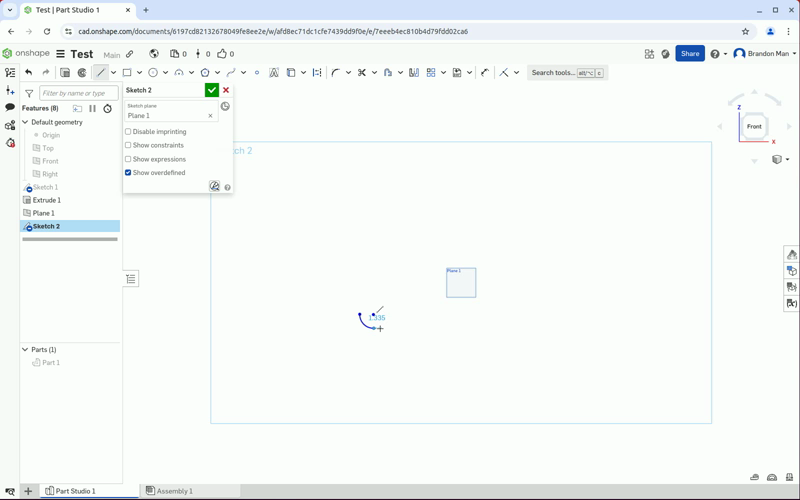
scroll(6)
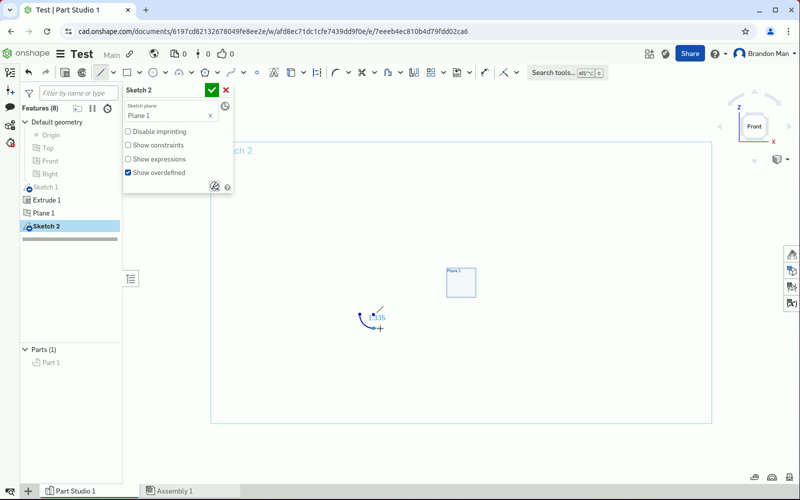
scroll(6)
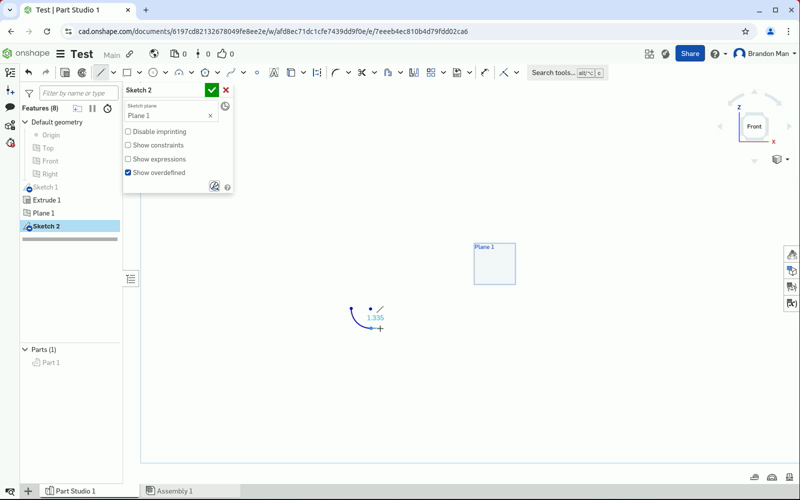
scroll(6)
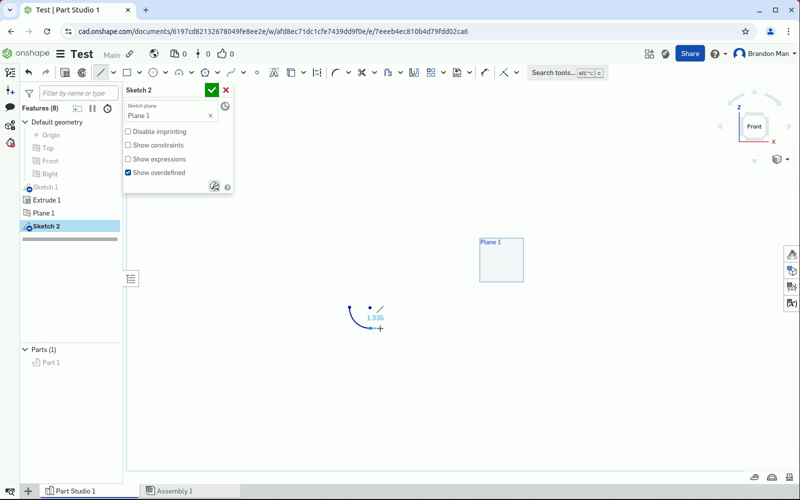
scroll(6)
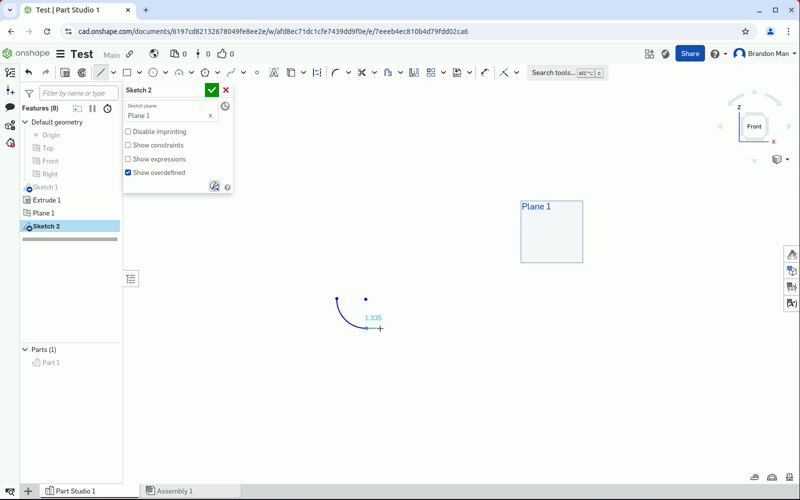
scroll(6)
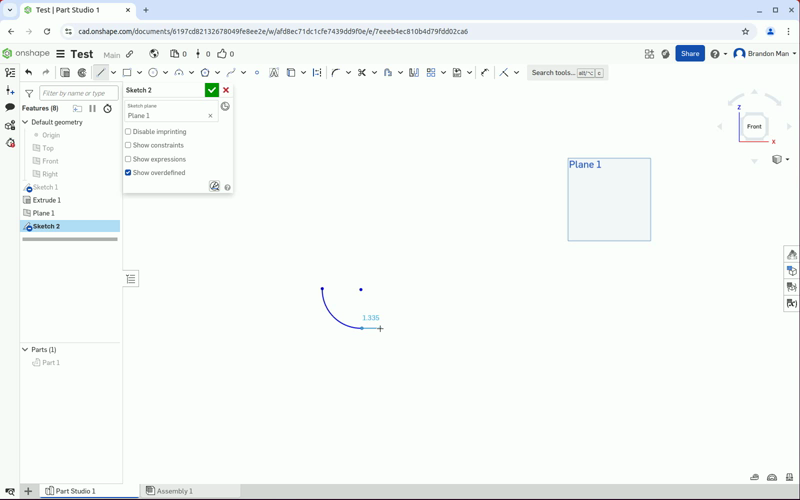
scroll(6)
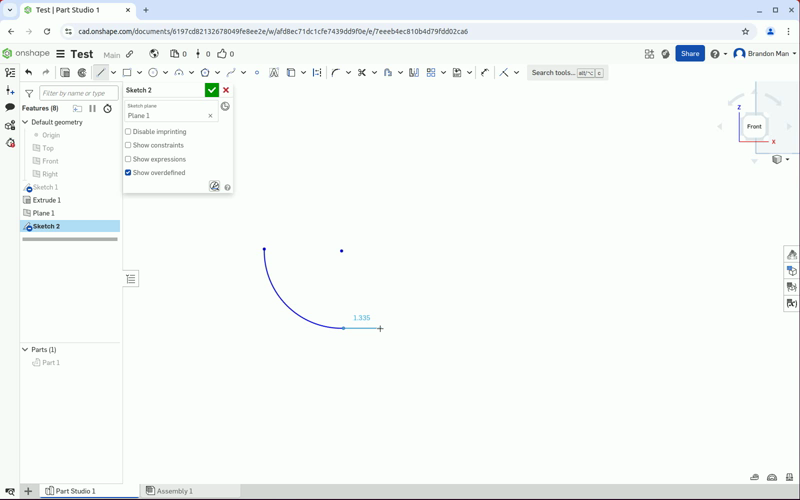
scroll(6)
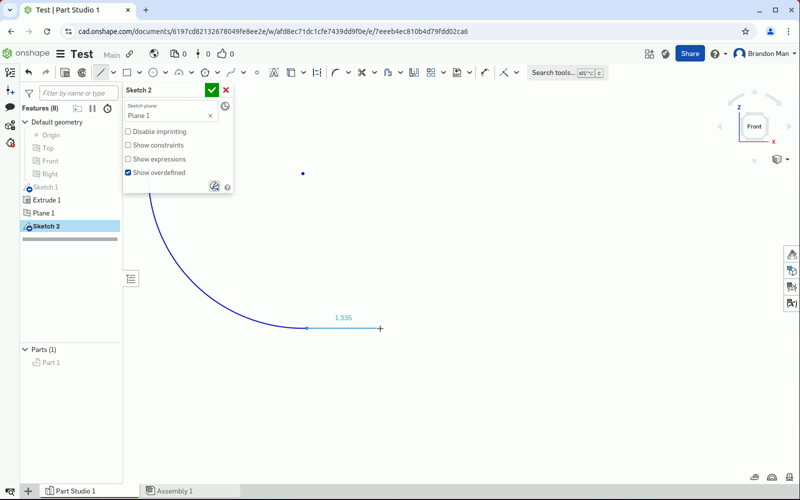
click(380, 328)
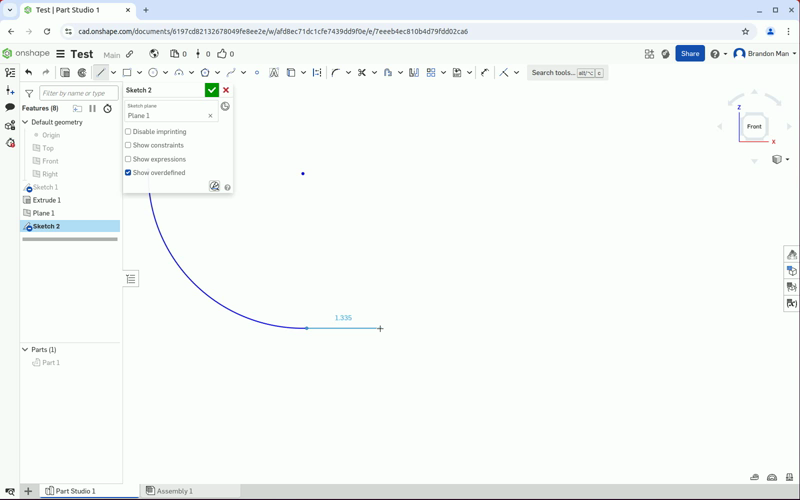
scroll(-6)
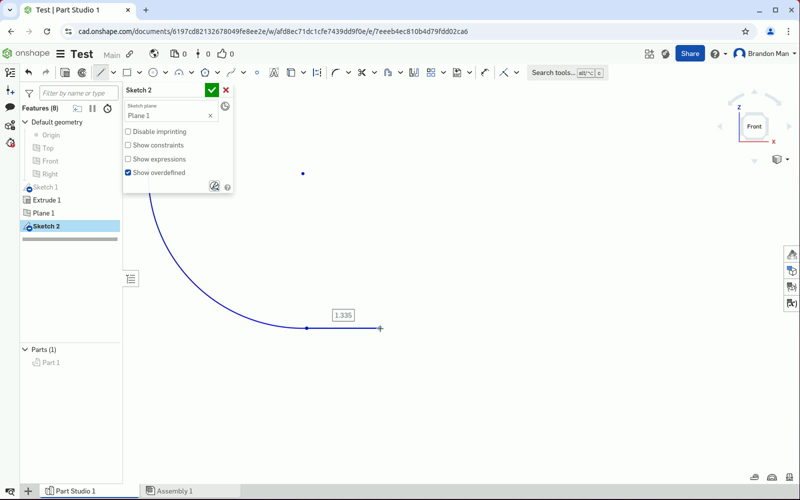
scroll(-6)
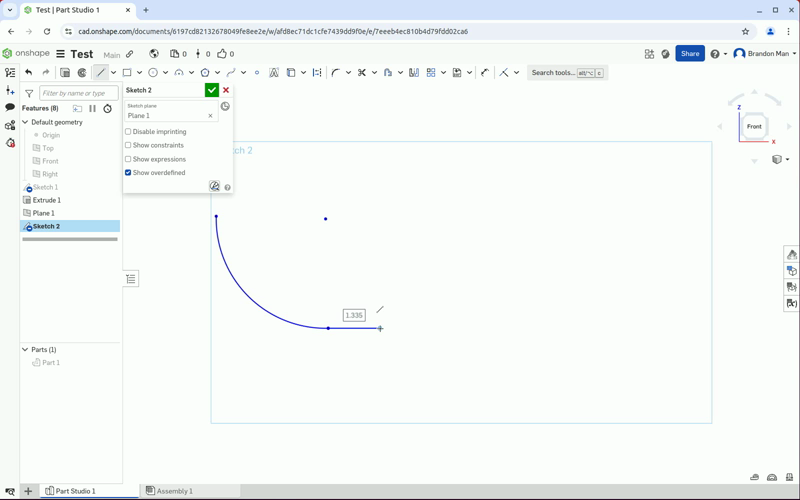
scroll(-6)
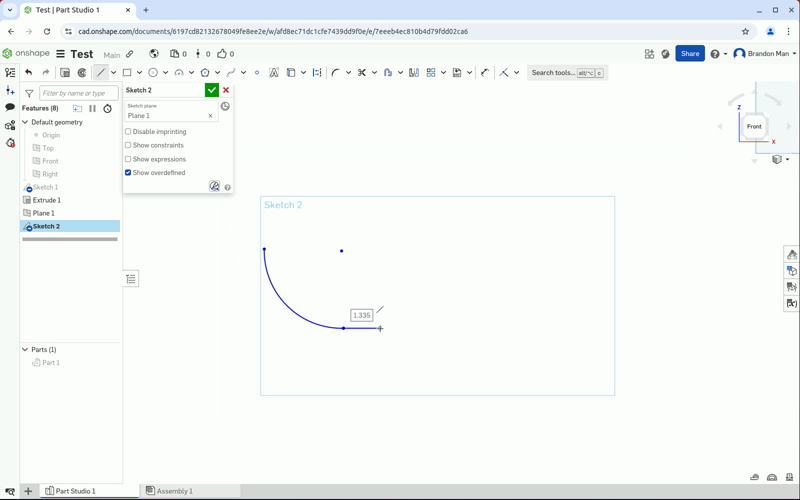
scroll(-6)
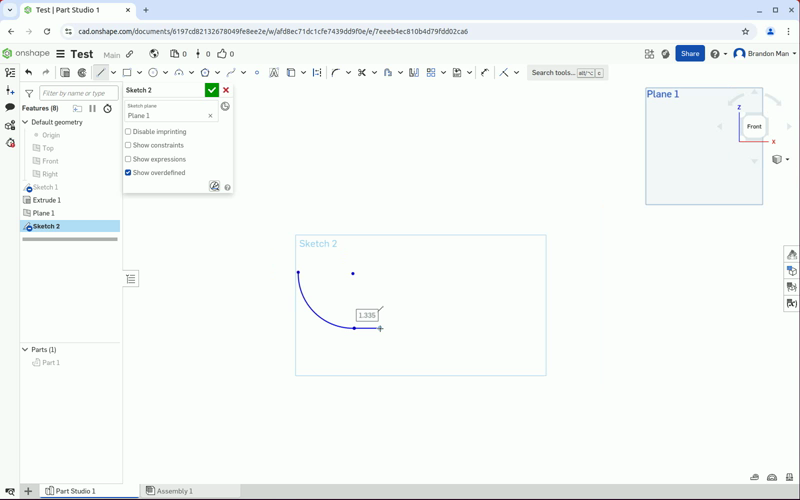
scroll(-6)
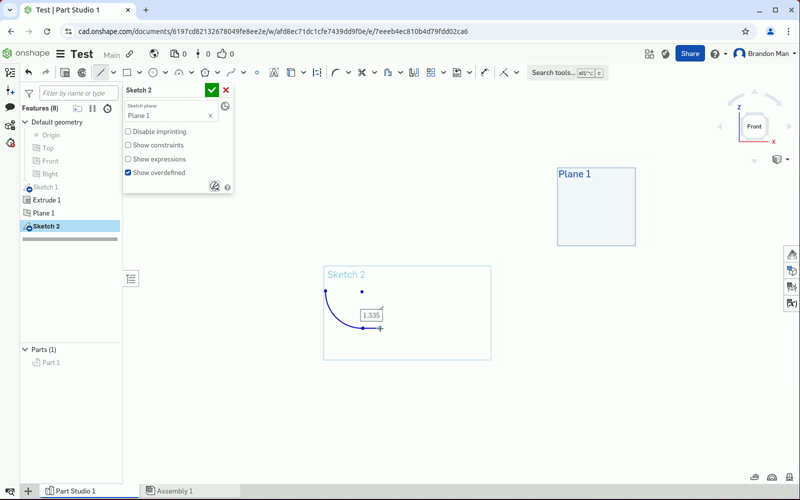
scroll(-6)
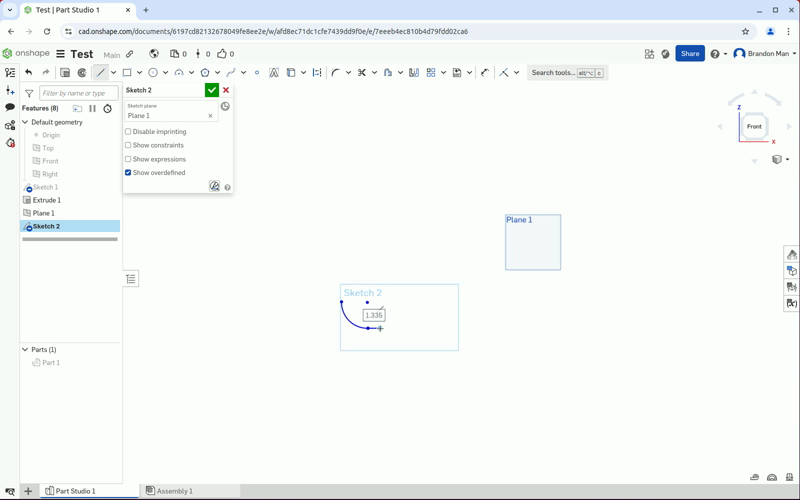
scroll(-6)
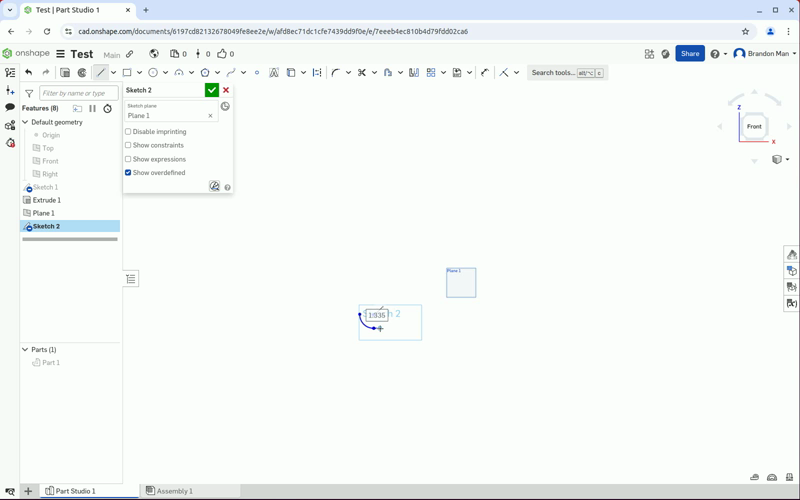
key_up(shift)
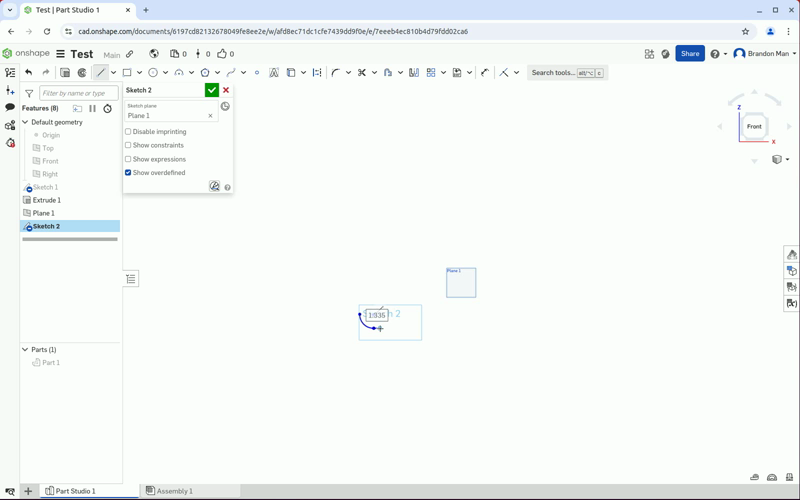
key(esc)
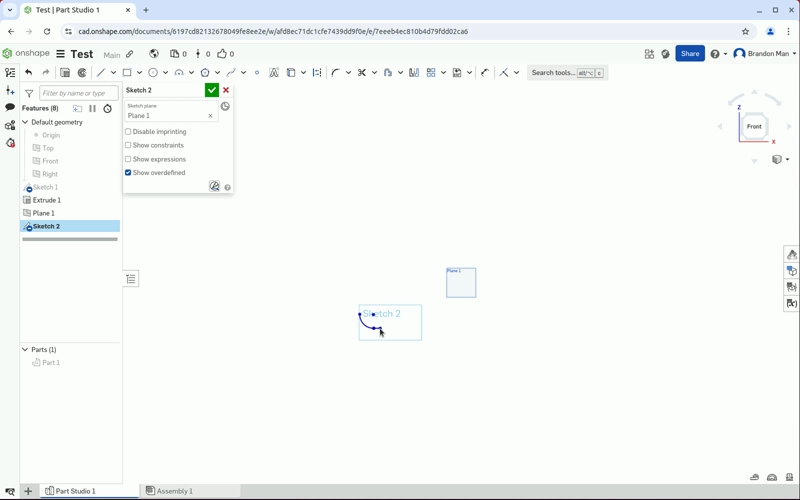
key(a)
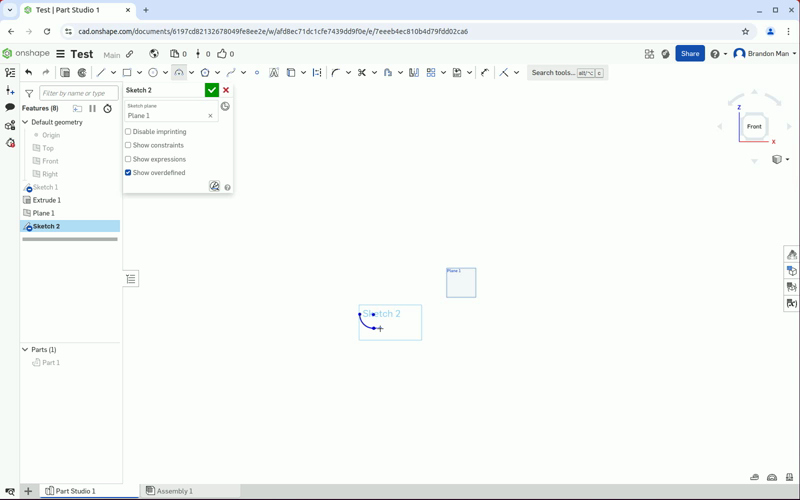
mouse_move(380, 328)
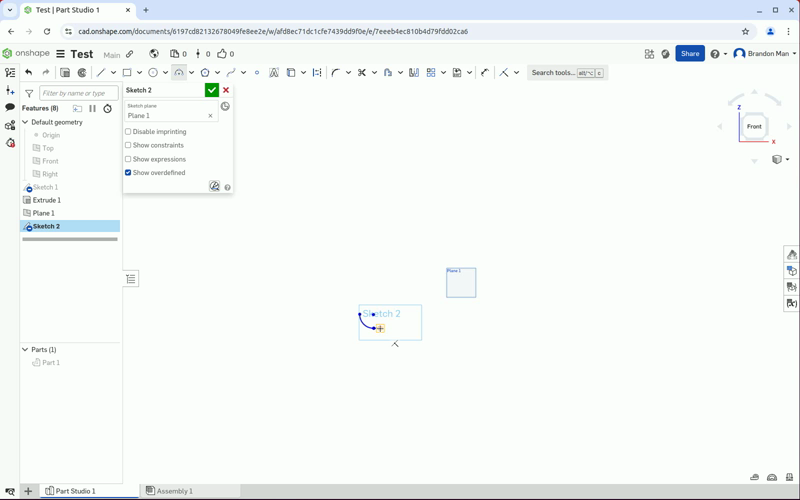
click(380, 328)
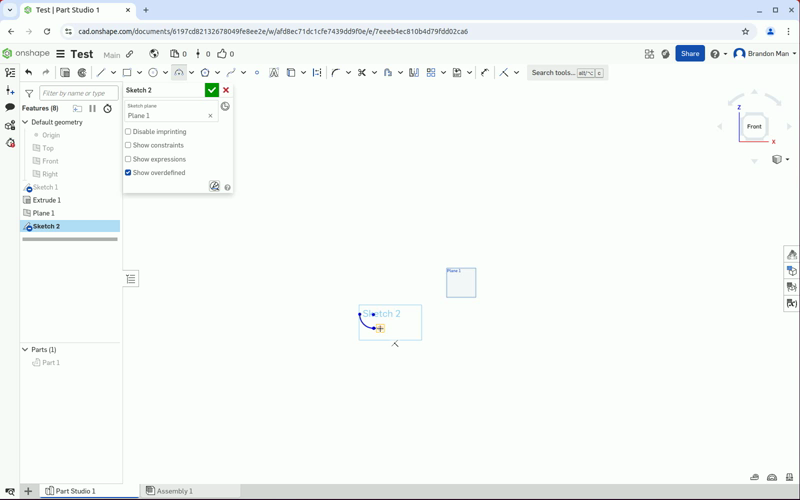
key_down(shift)
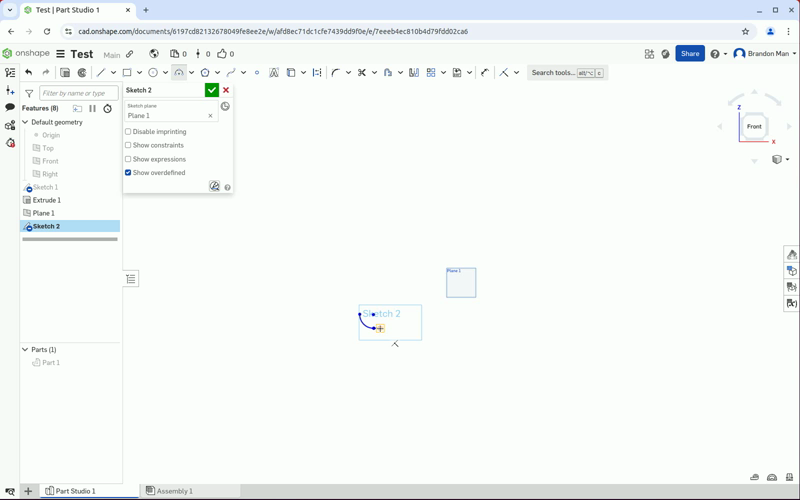
mouse_move(393, 314)
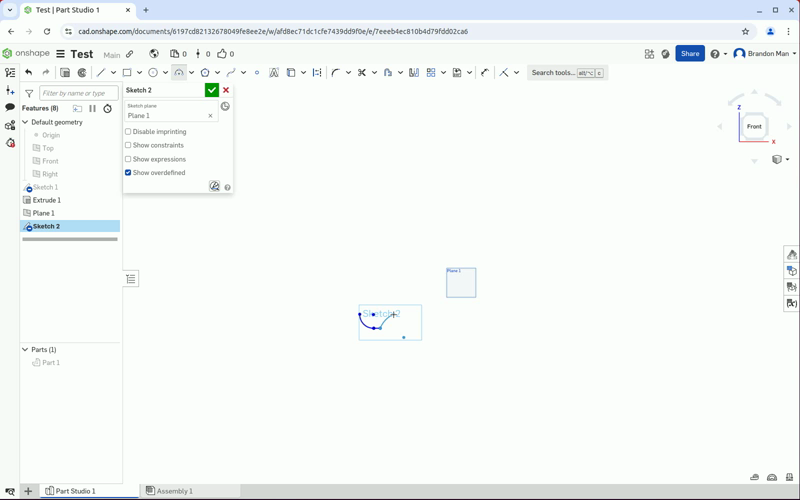
click(393, 314)
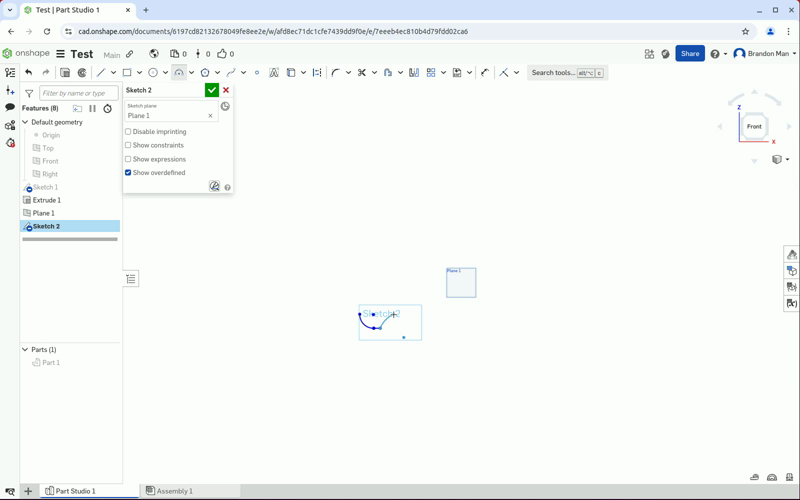
mouse_move(389, 324)
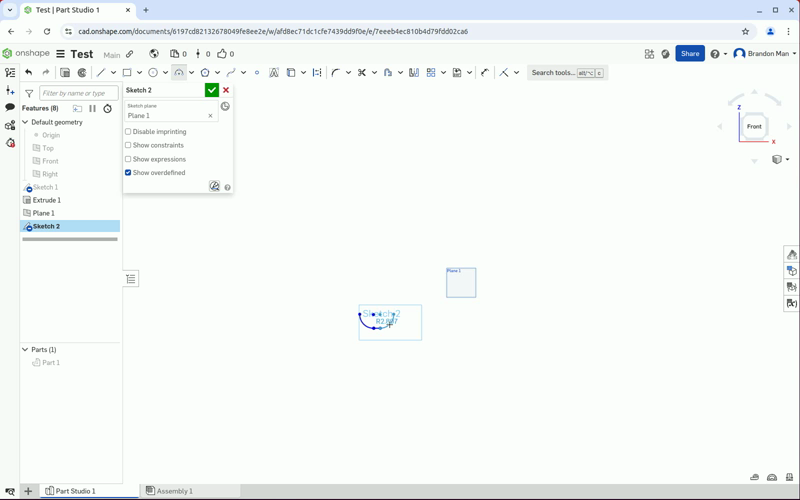
click(389, 324)
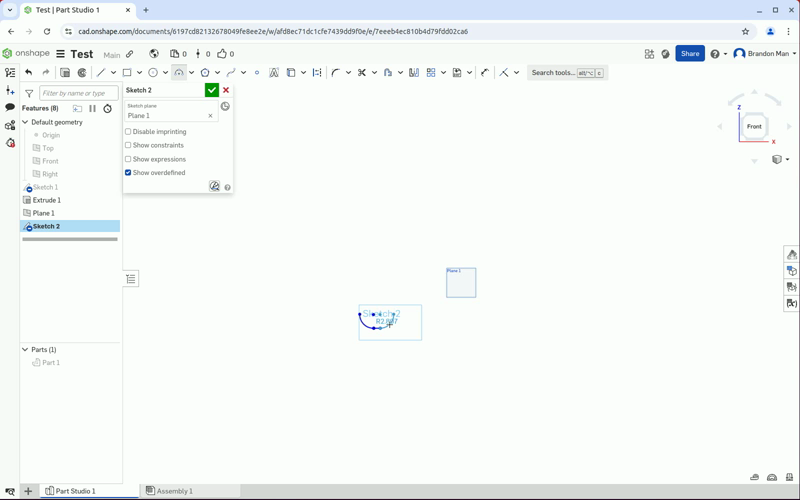
key_up(shift)
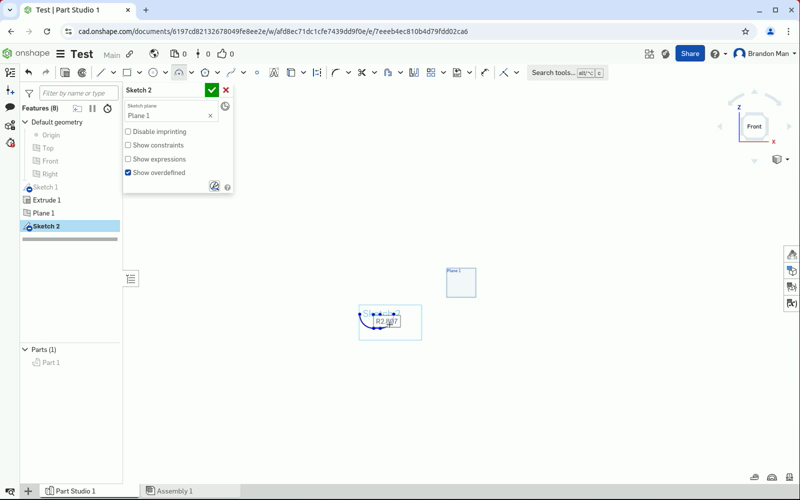
key(esc)
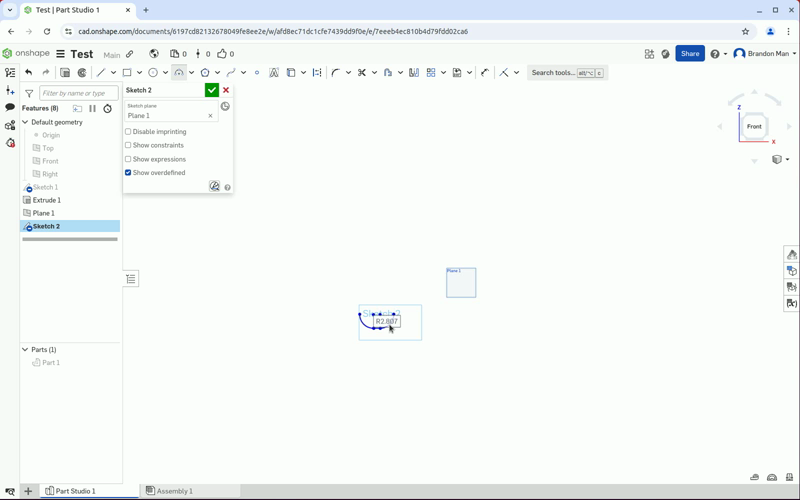
key(l)
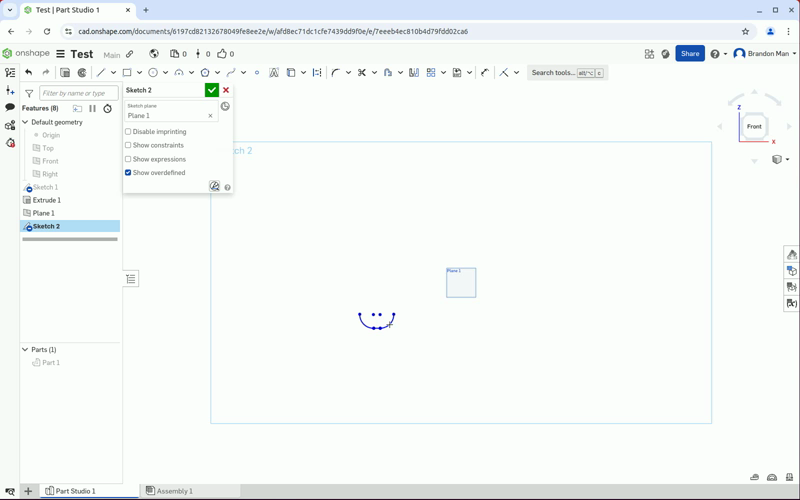
mouse_move(393, 314)
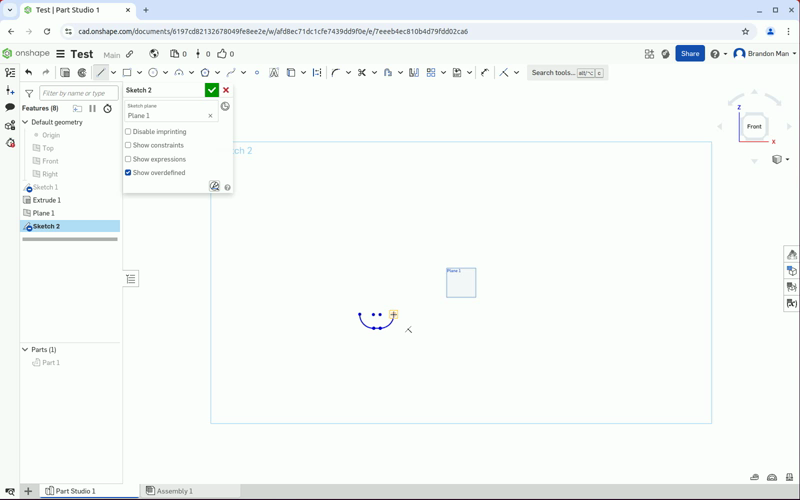
click(393, 314)
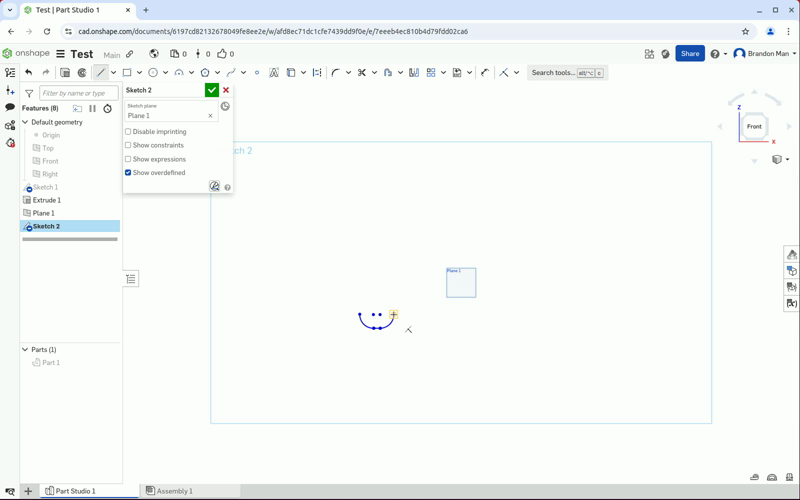
key_down(shift)
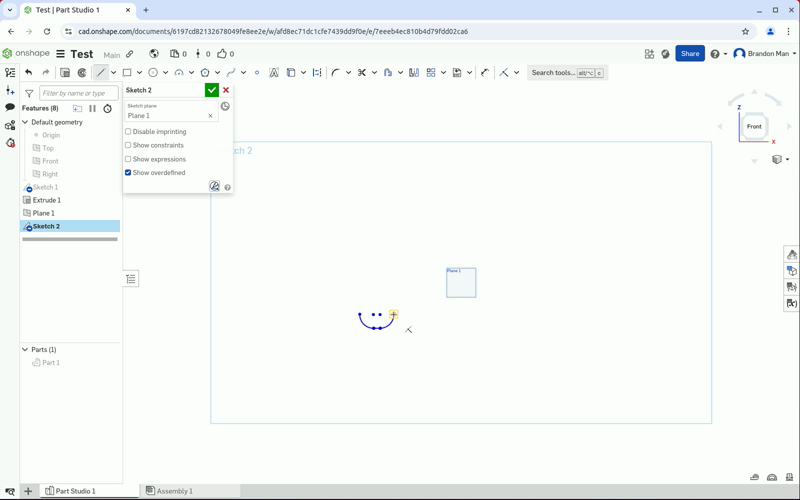
mouse_move(393, 251)
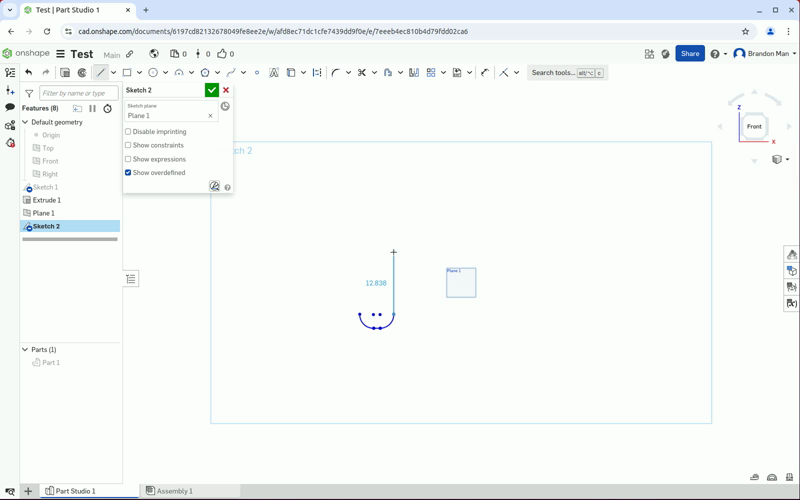
click(393, 251)
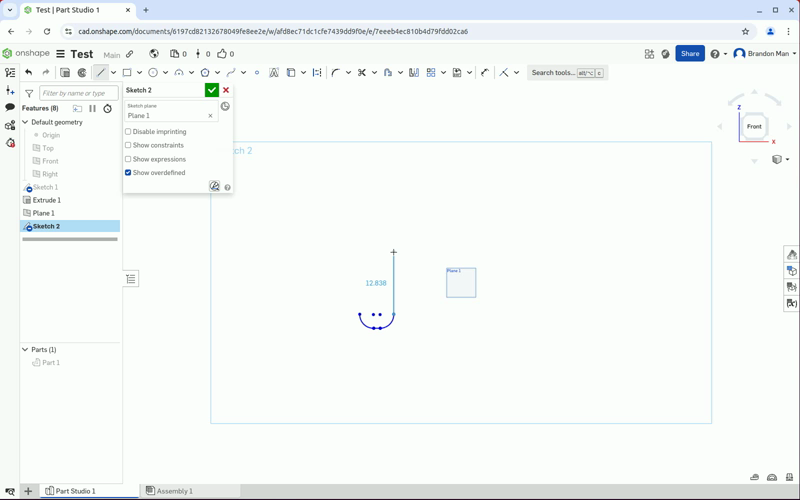
key_up(shift)
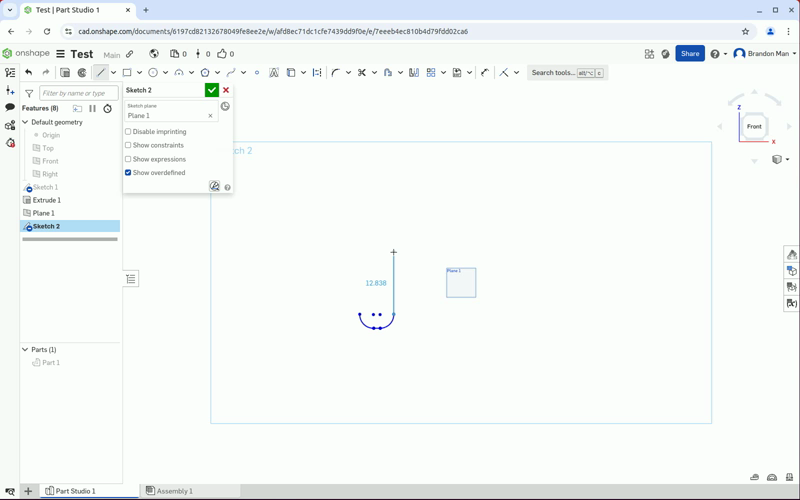
key(esc)
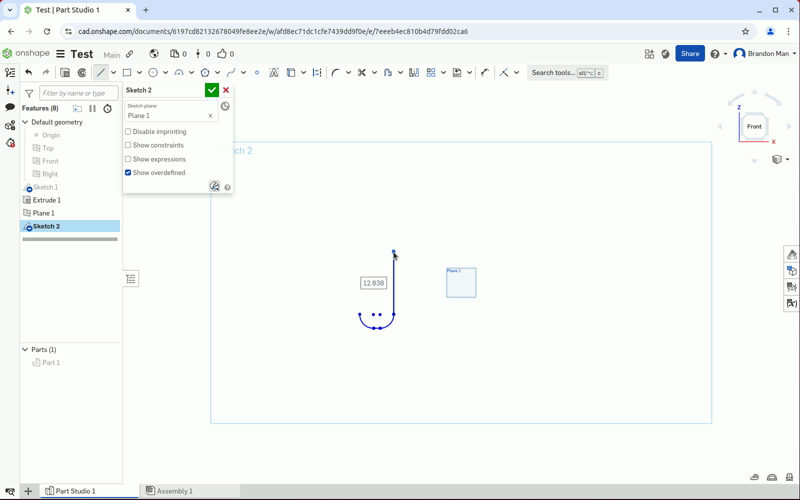
key(a)
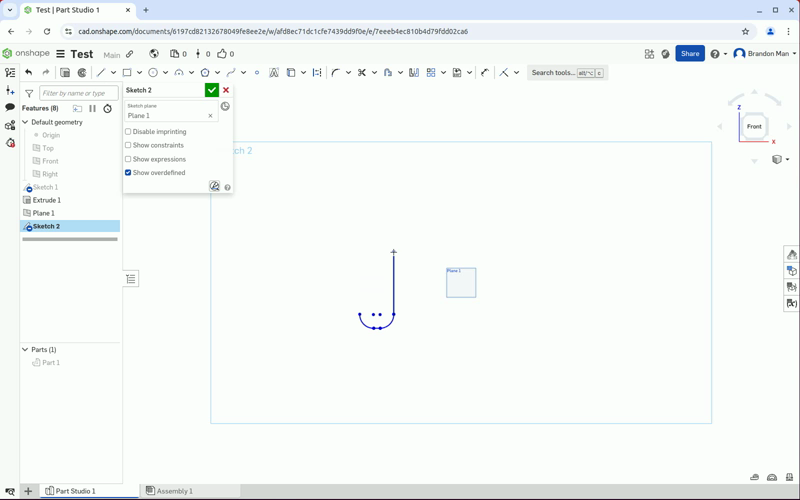
mouse_move(393, 251)
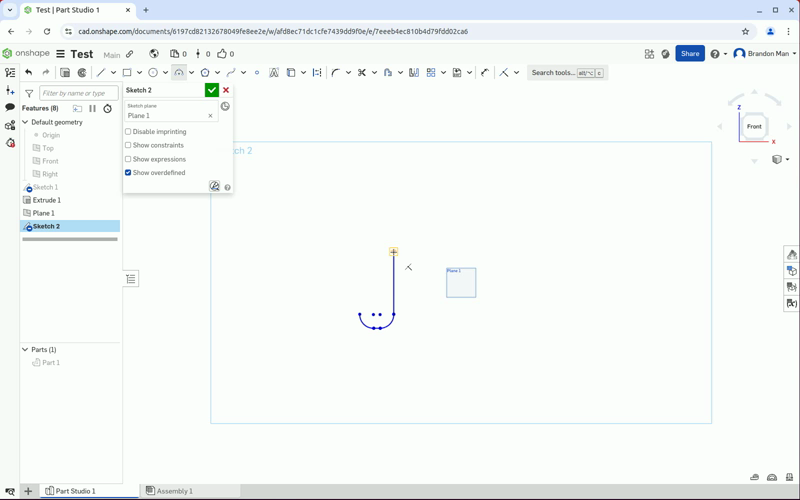
click(393, 251)
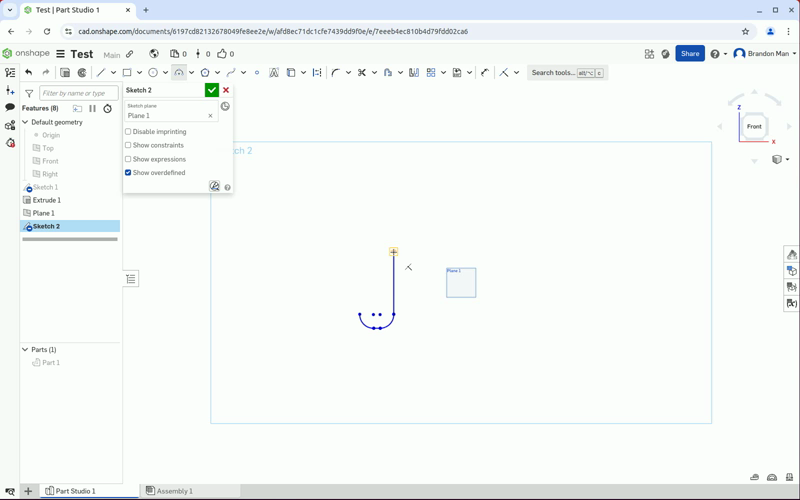
key_down(shift)
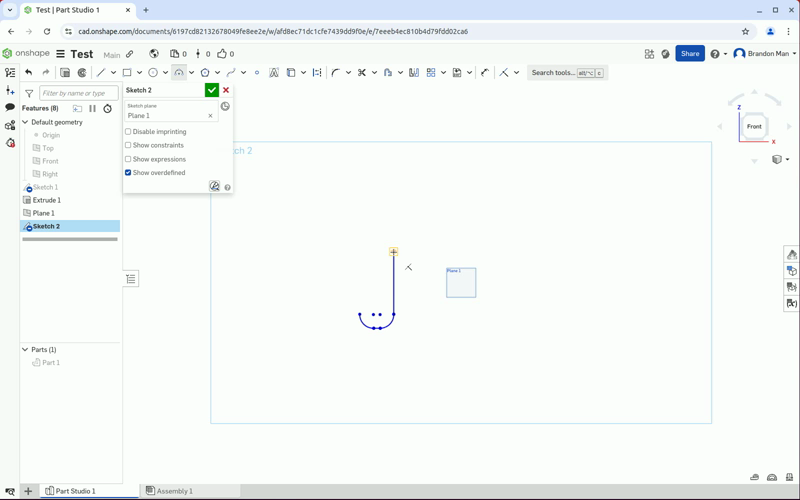
mouse_move(380, 237)
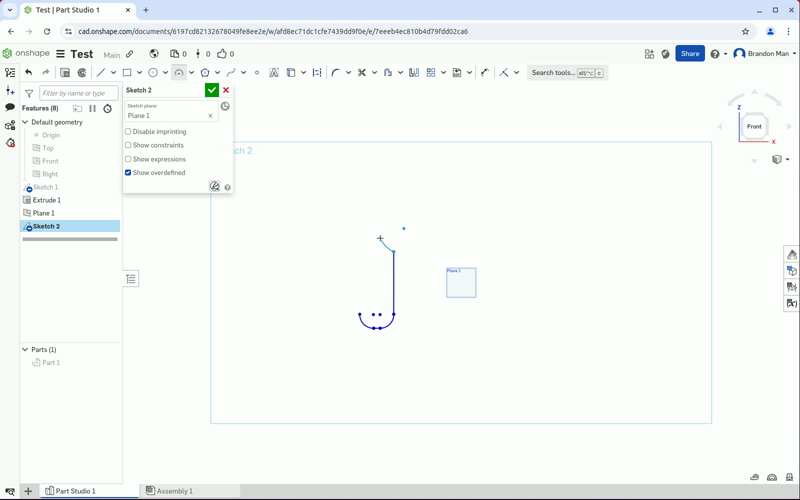
click(380, 237)
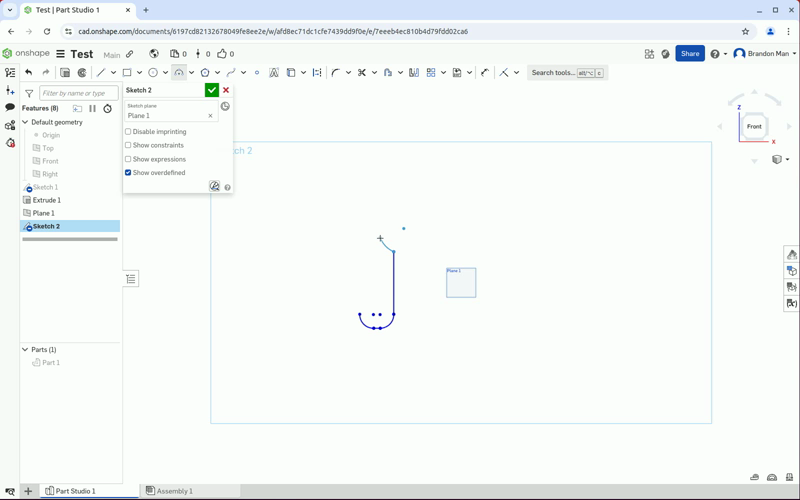
mouse_move(389, 242)
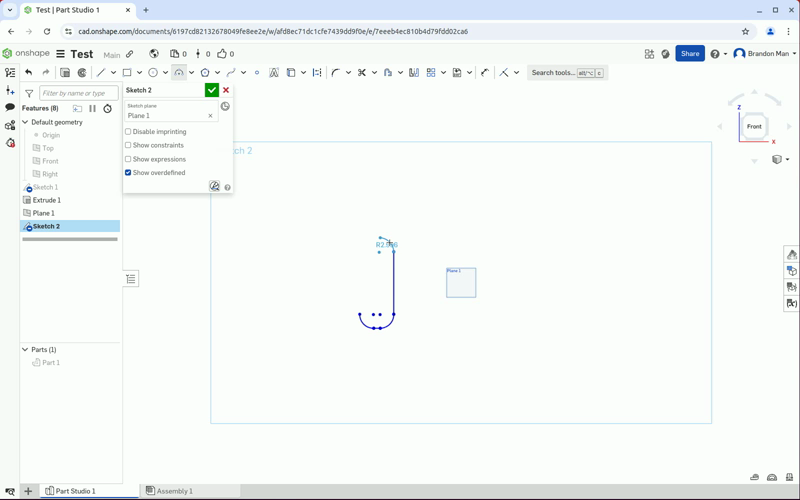
click(389, 242)
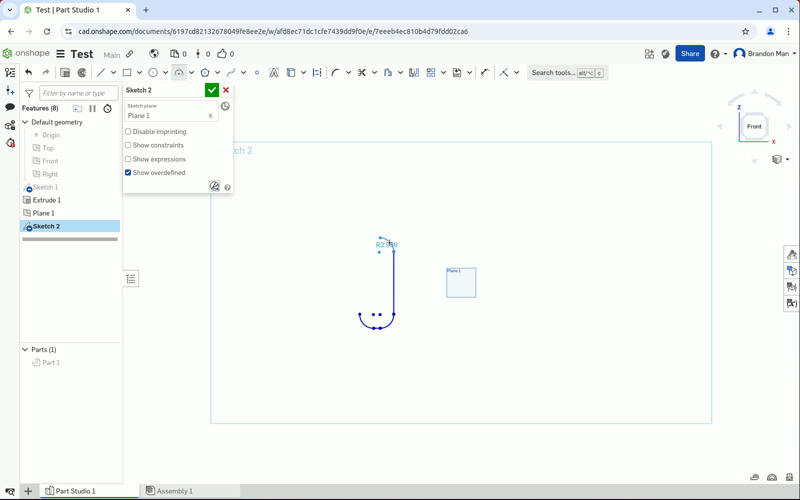
key_up(shift)
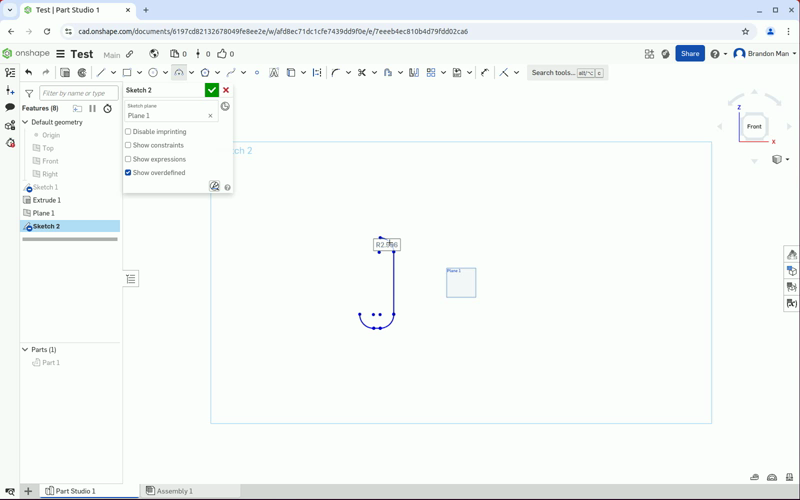
key(esc)
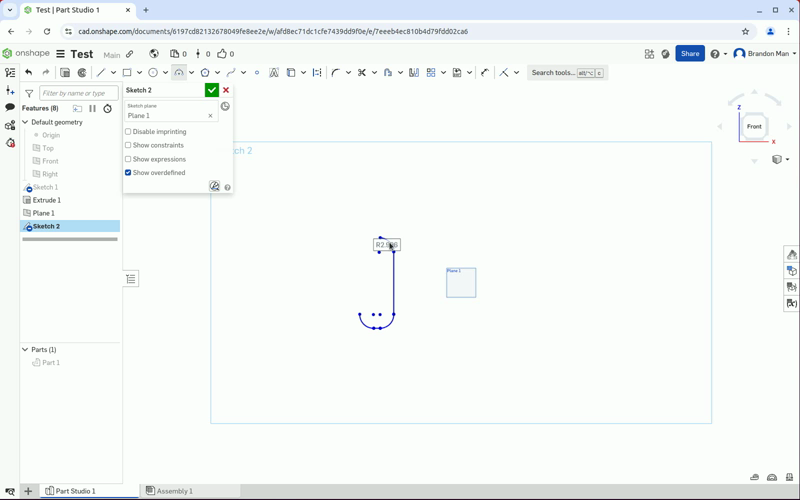
key(l)
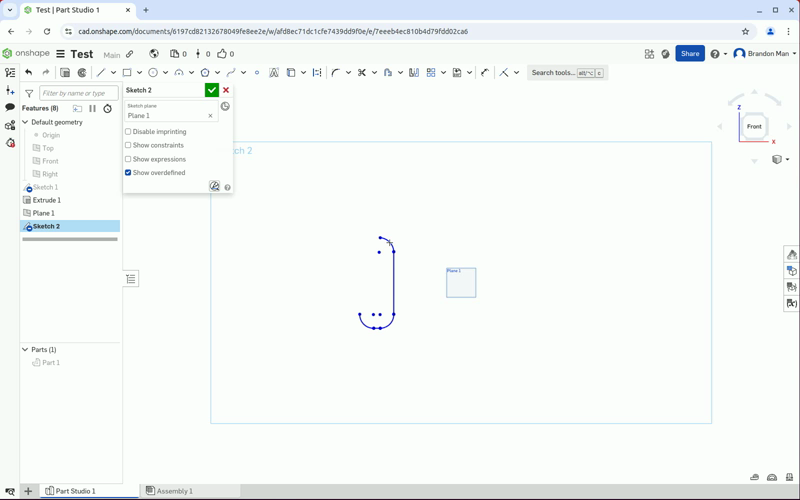
mouse_move(380, 237)
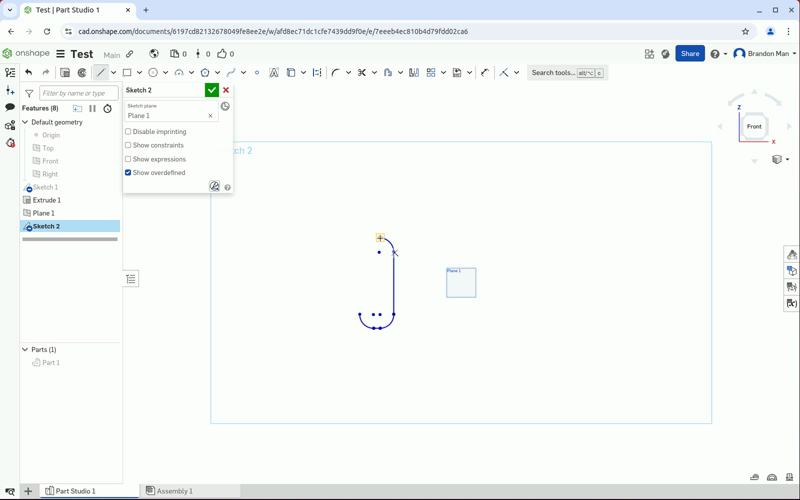
click(380, 237)
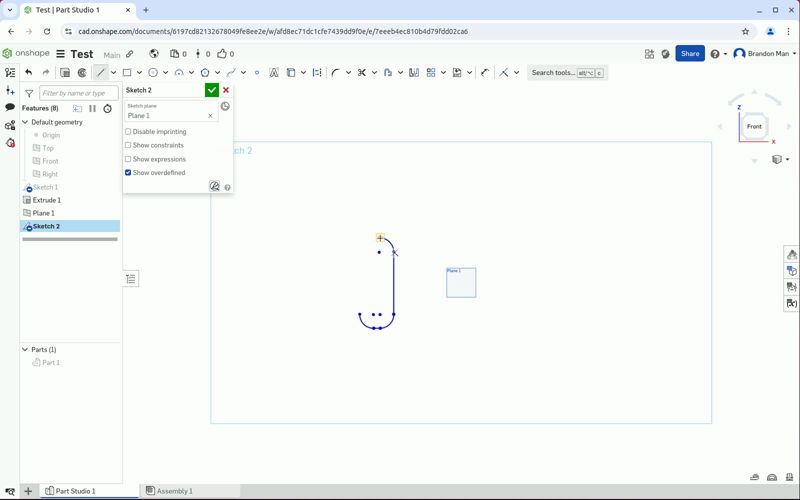
key_down(shift)
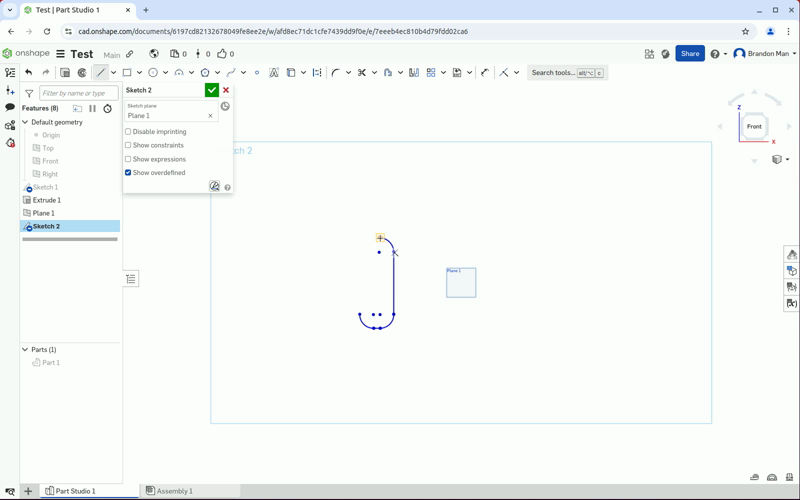
mouse_move(410, 237)
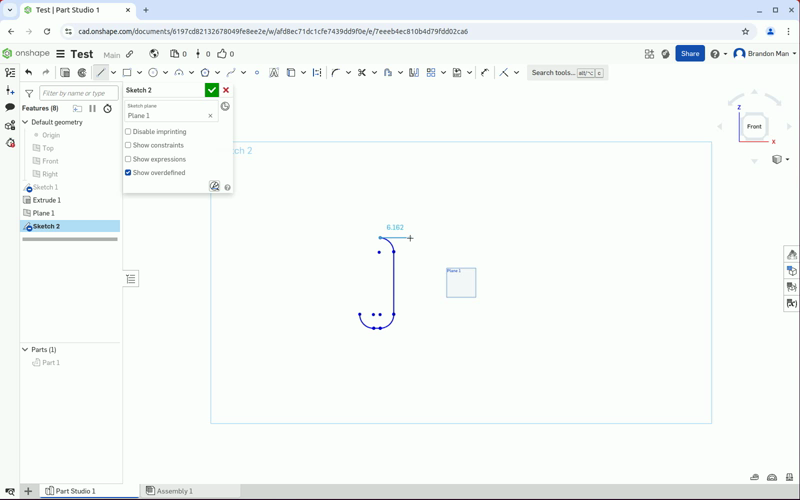
mouse_move(373, 237)
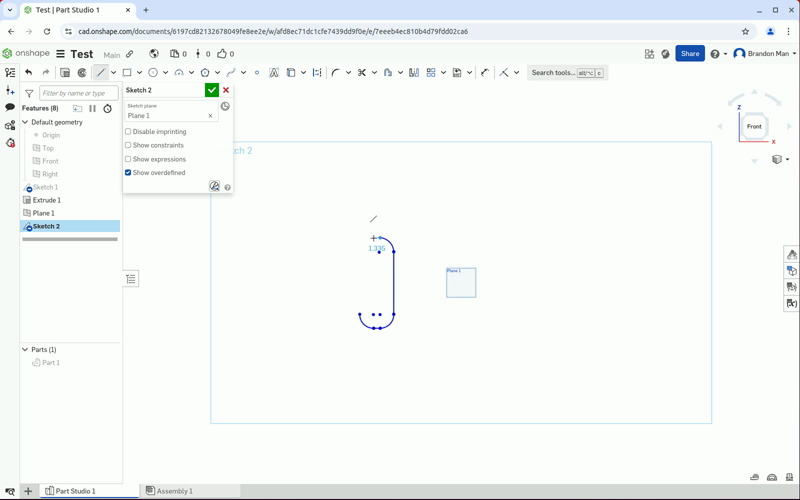
scroll(6)
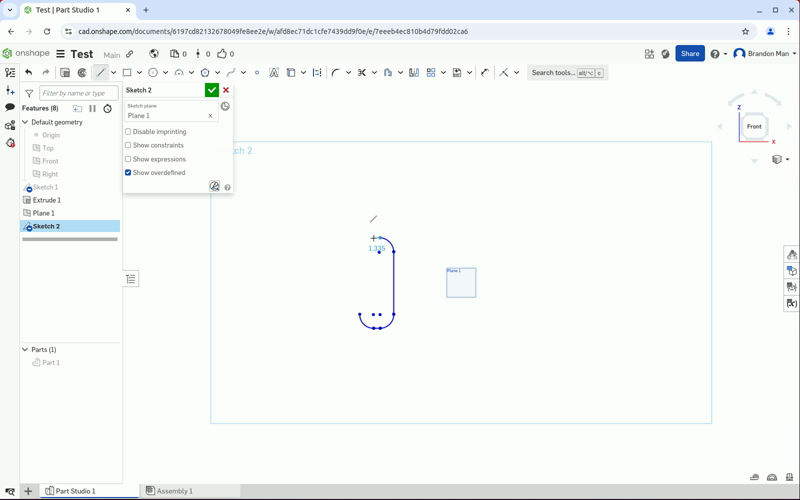
scroll(6)
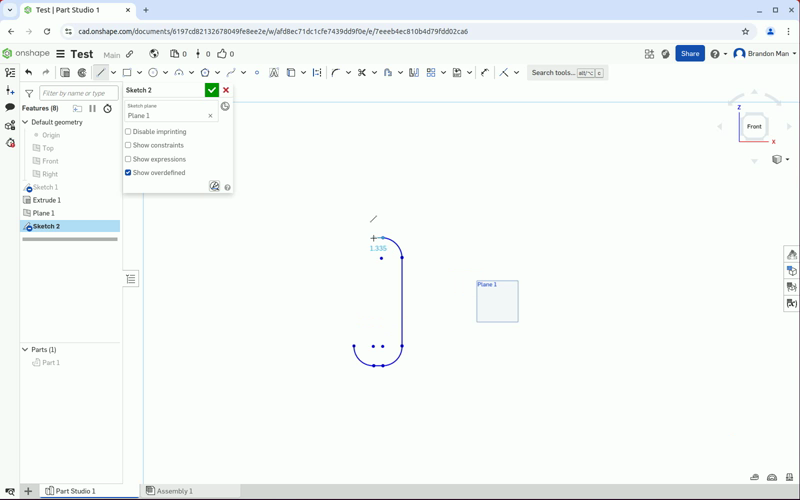
scroll(6)
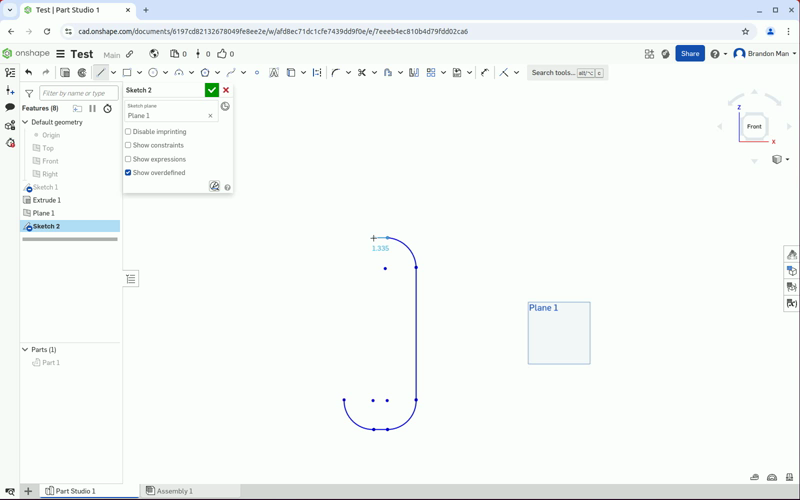
scroll(6)
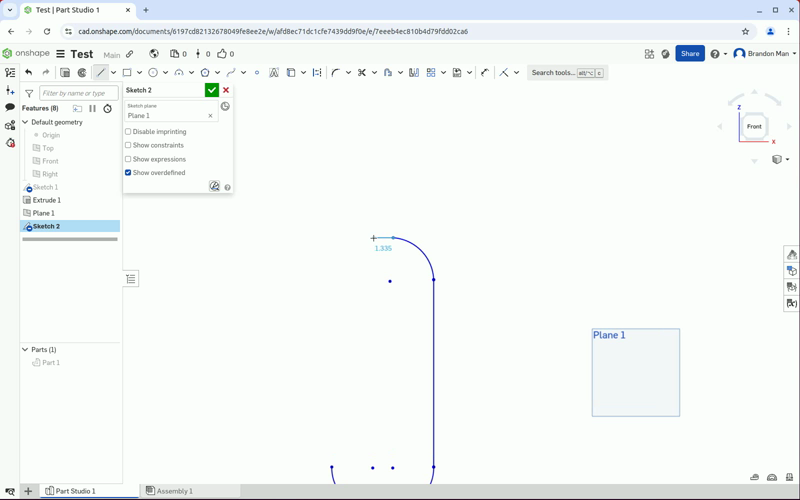
scroll(6)
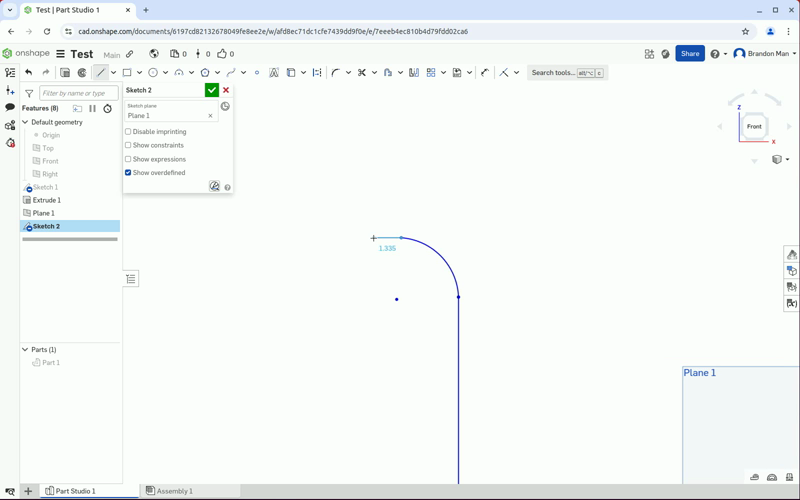
scroll(6)
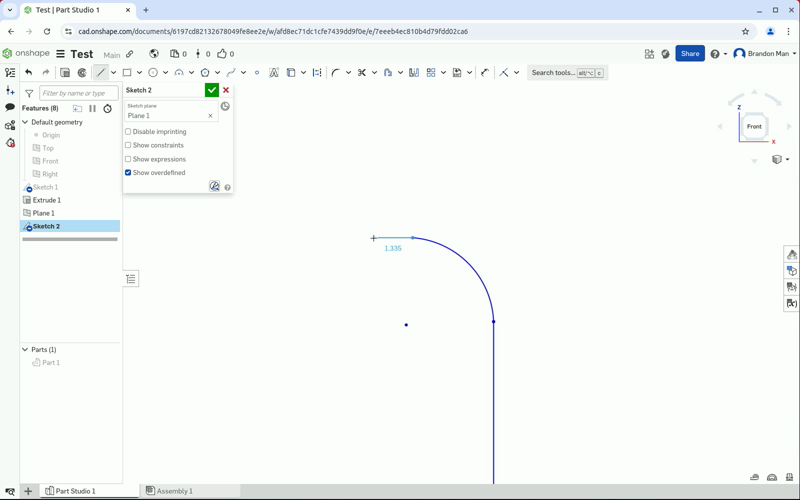
scroll(6)
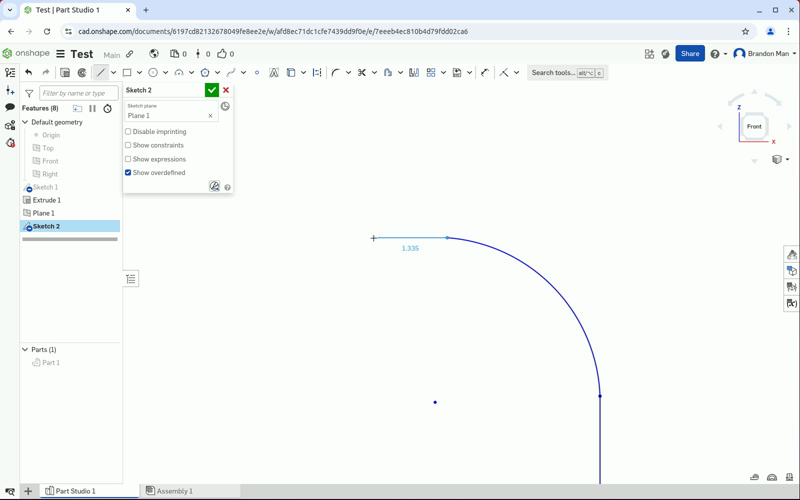
click(373, 237)
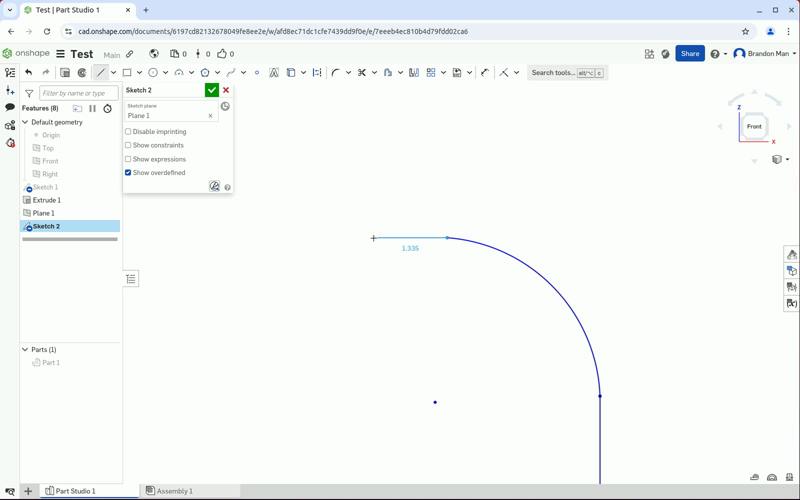
scroll(-6)
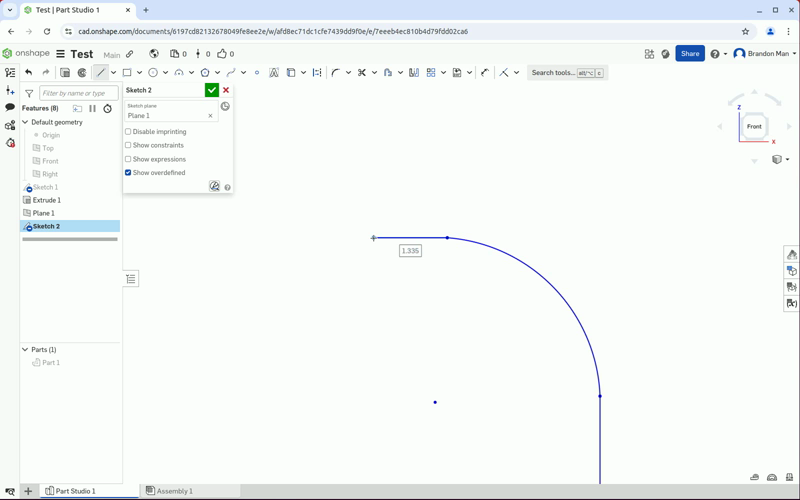
scroll(-6)
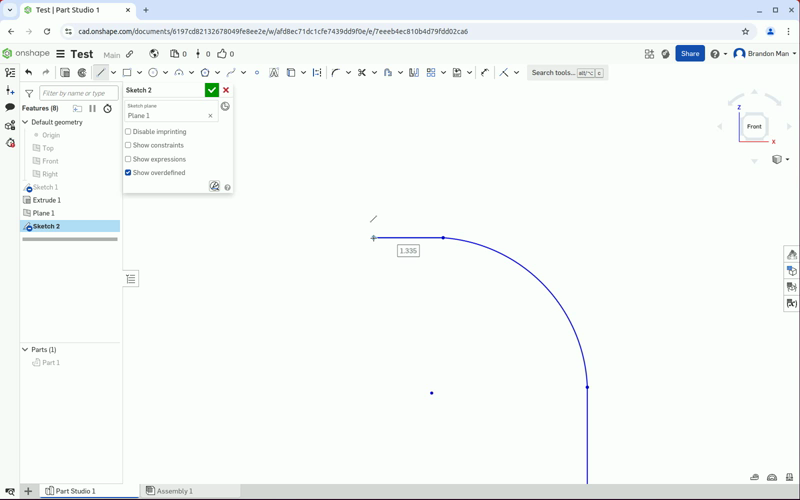
scroll(-6)
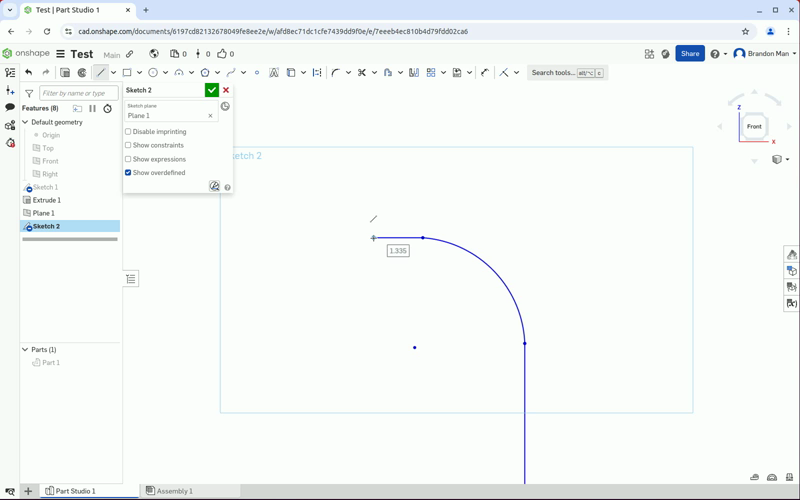
scroll(-6)
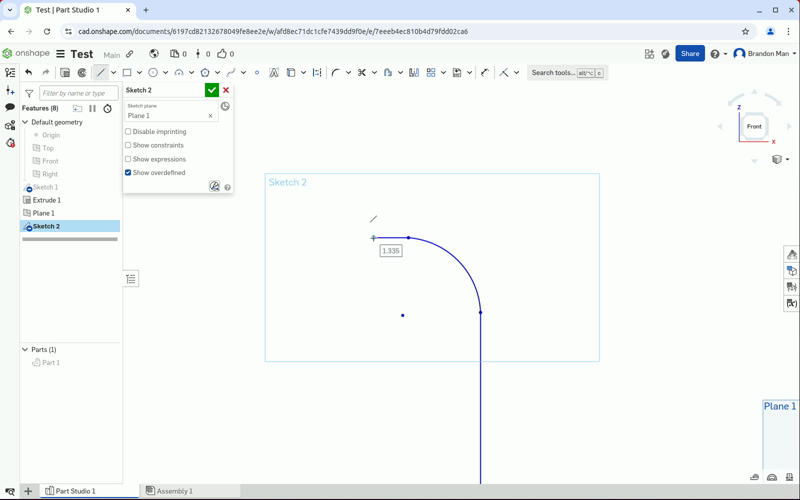
scroll(-6)
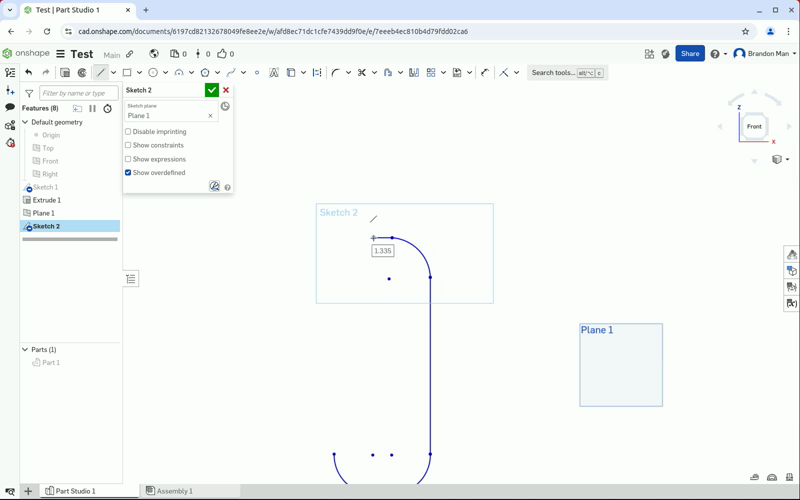
scroll(-6)
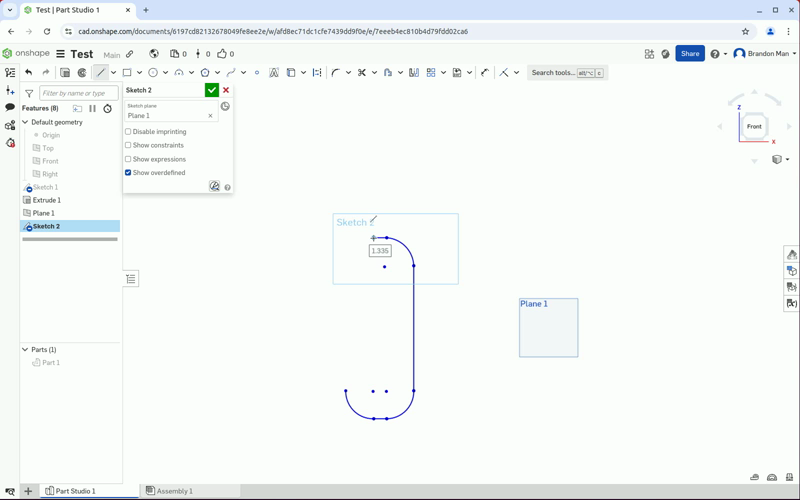
scroll(-6)
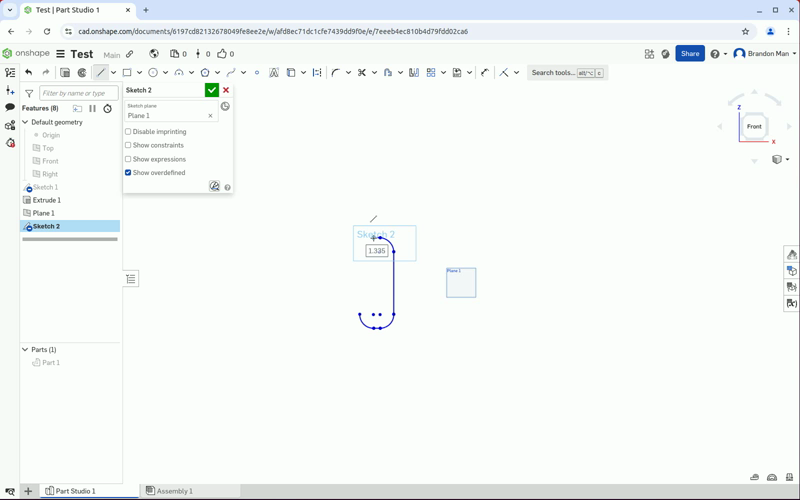
key_up(shift)
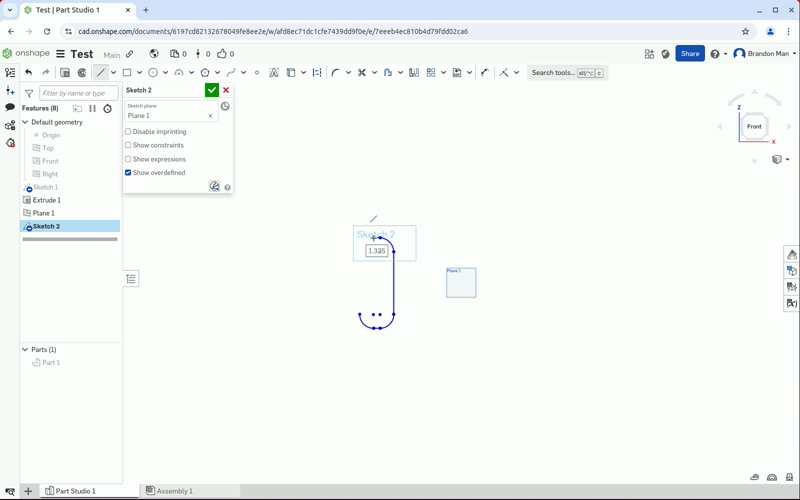
key(esc)
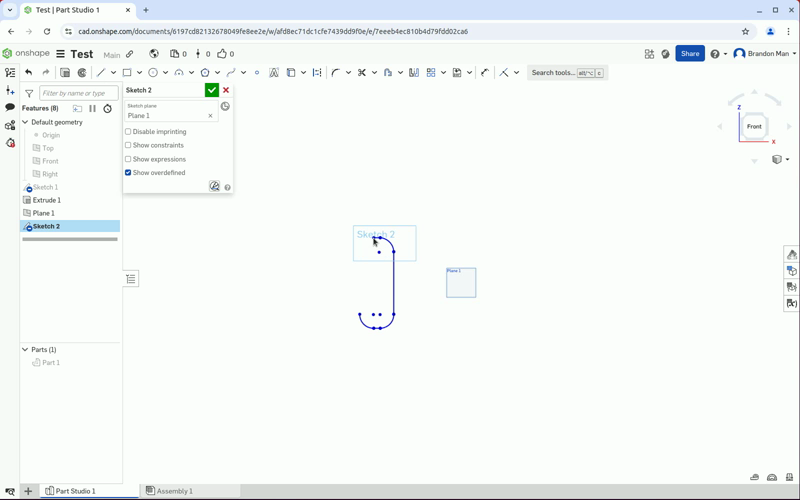
key(a)
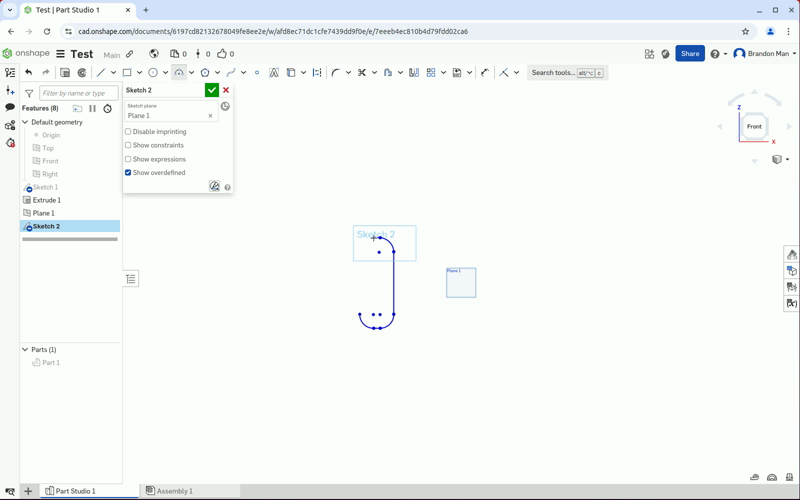
mouse_move(373, 237)
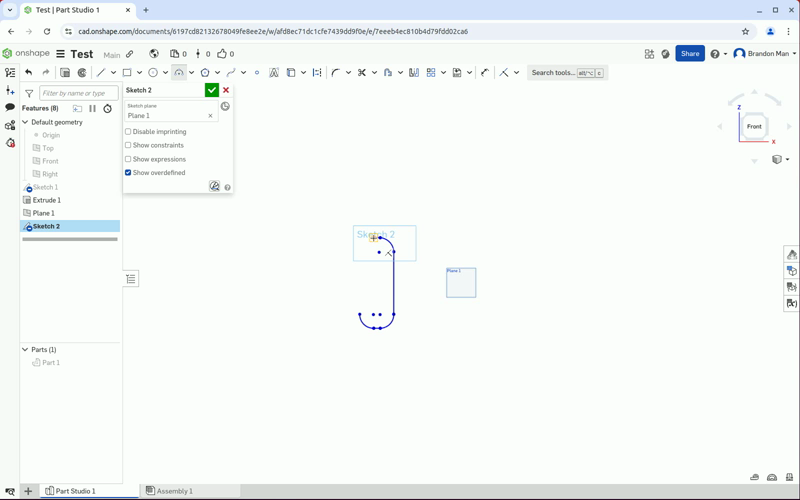
click(373, 237)
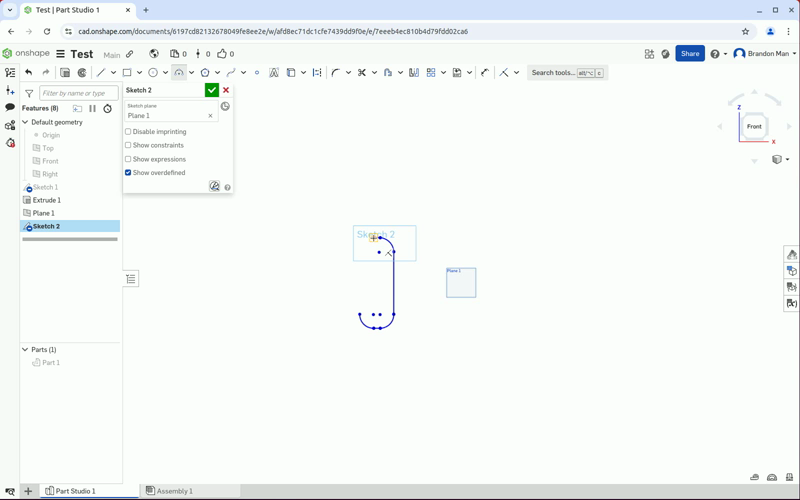
key_down(shift)
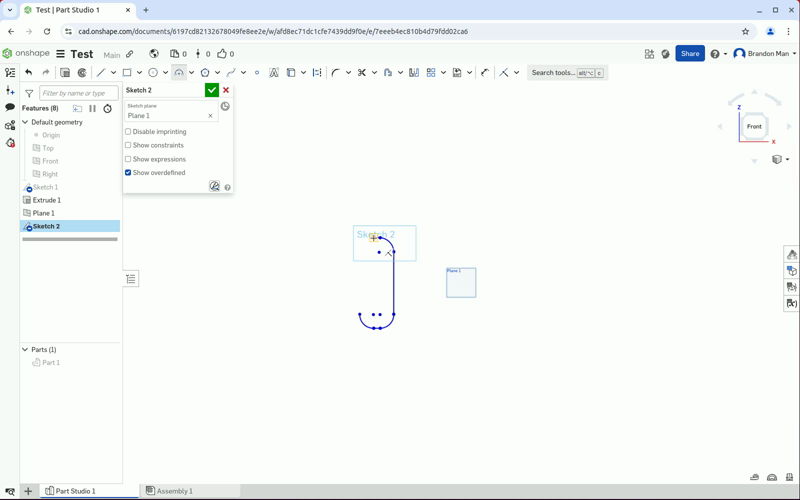
mouse_move(359, 251)
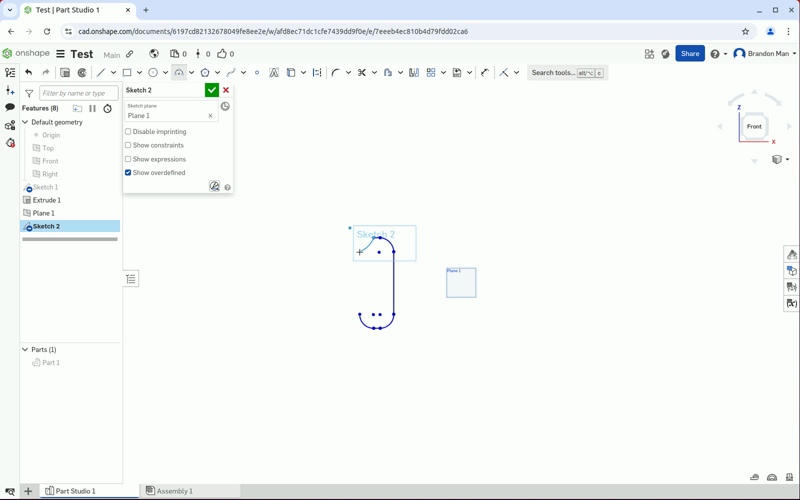
click(359, 251)
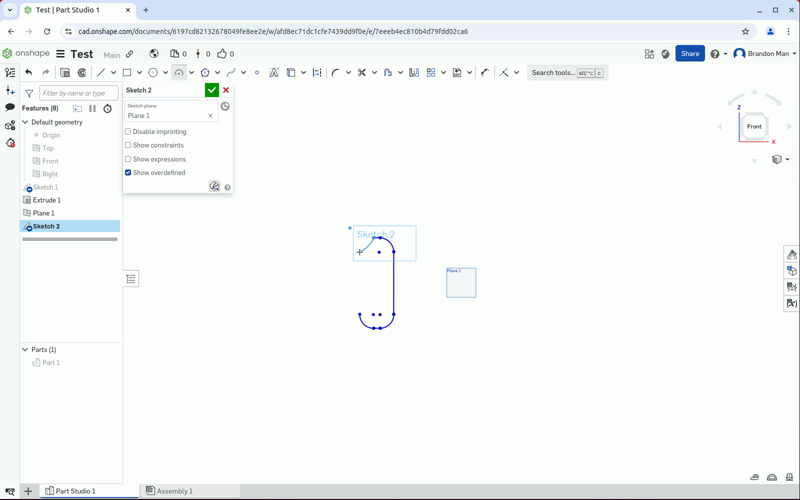
mouse_move(363, 242)
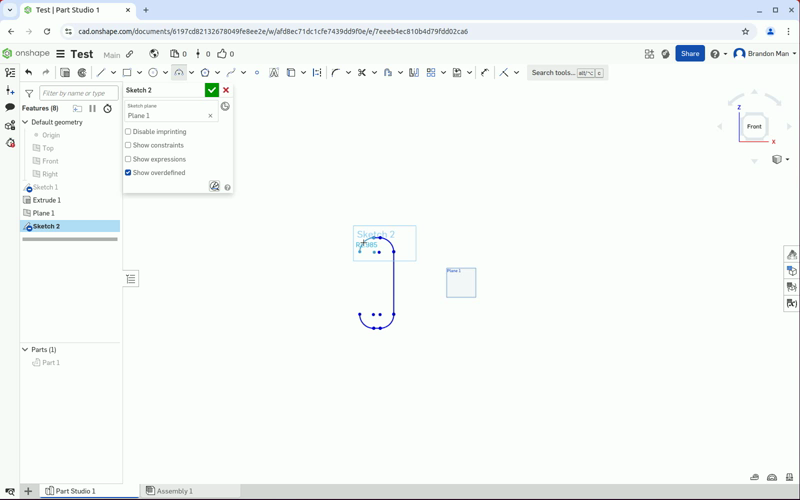
click(363, 242)
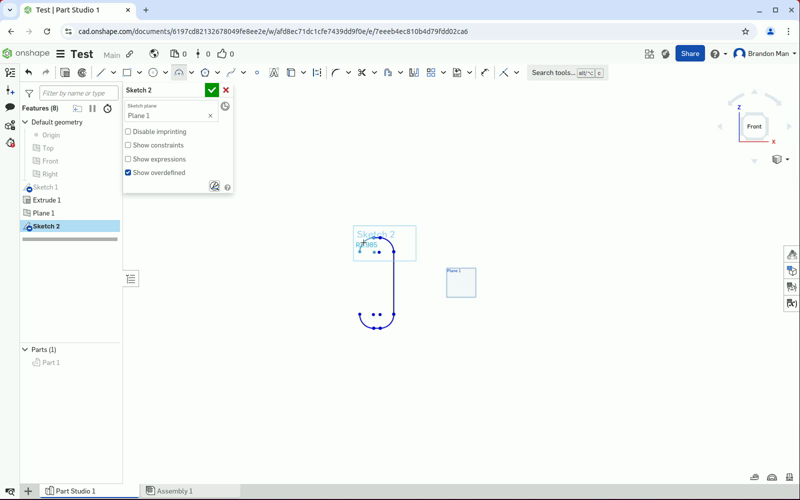
key_up(shift)
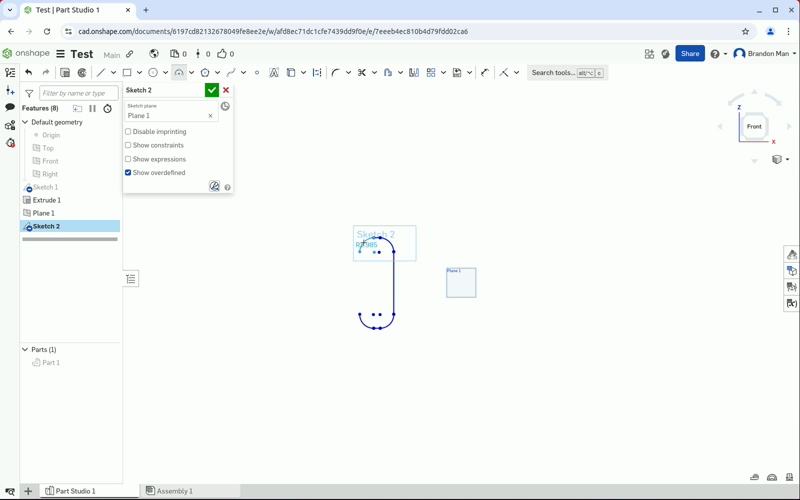
key(esc)
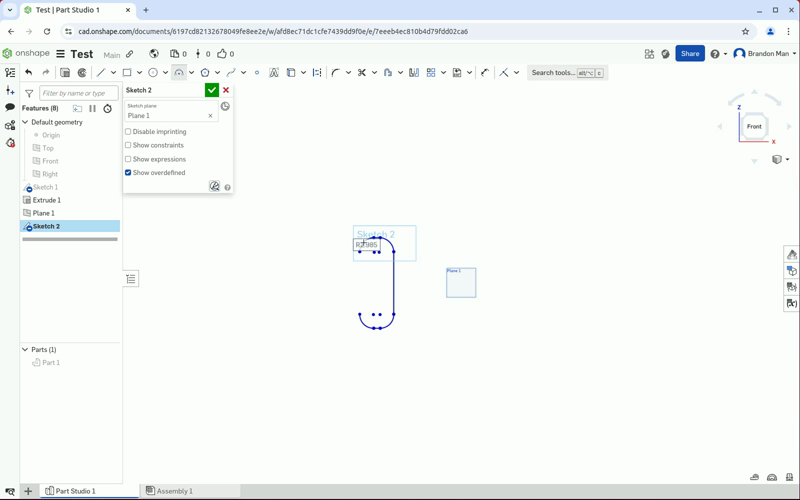
key(l)
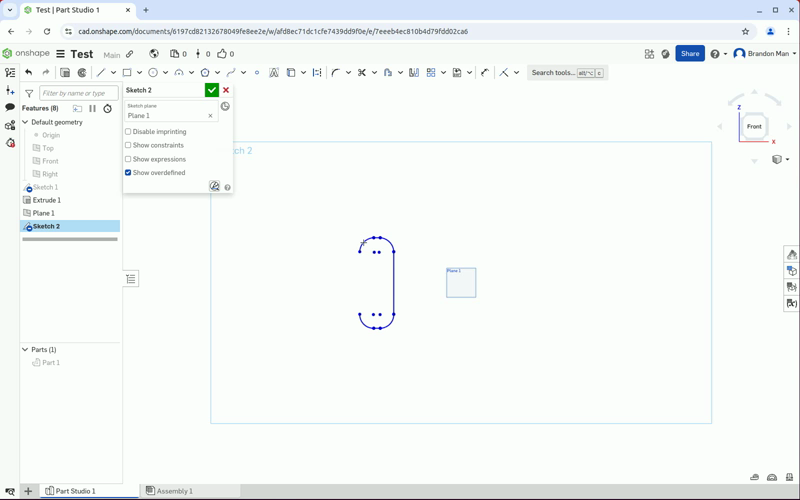
mouse_move(359, 251)
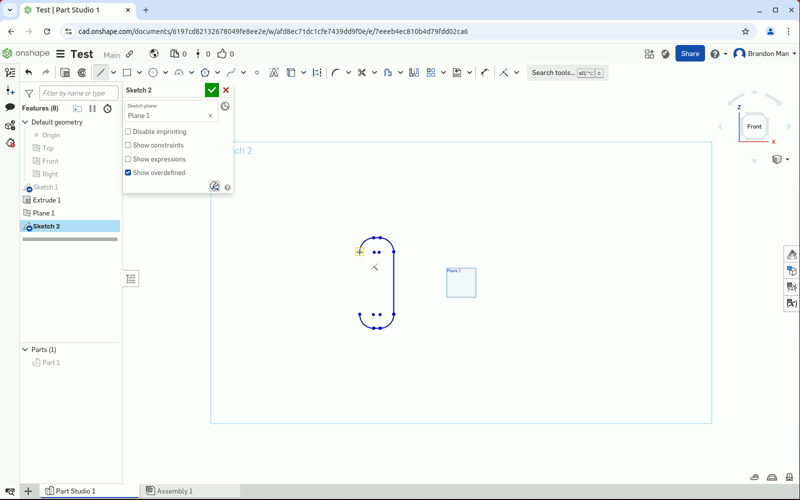
click(359, 251)
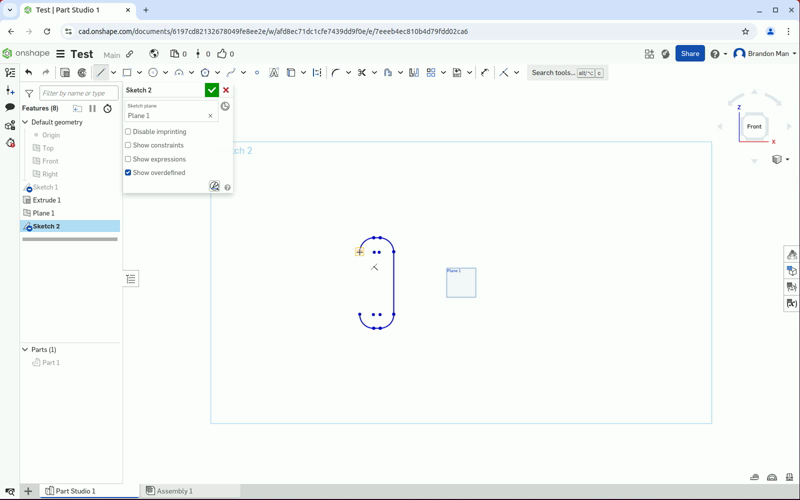
key_down(shift)
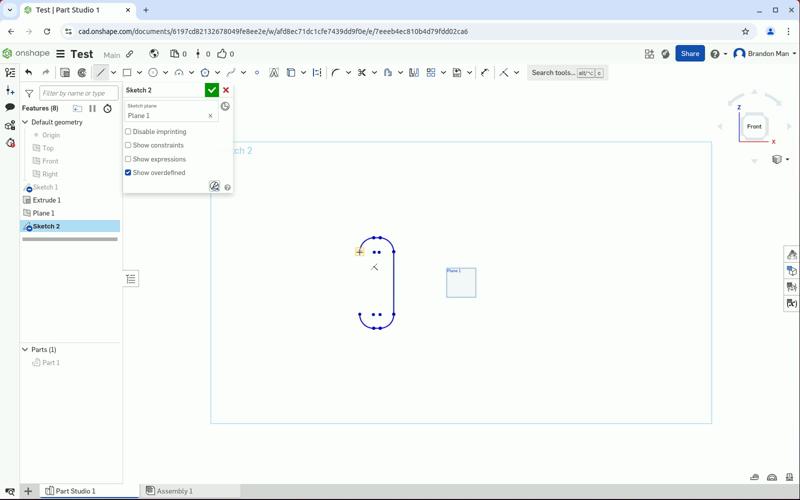
mouse_move(359, 314)
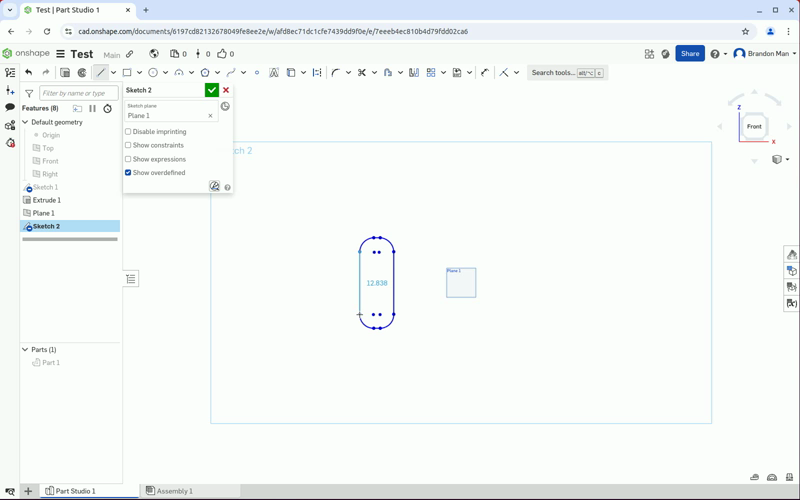
key_up(shift)
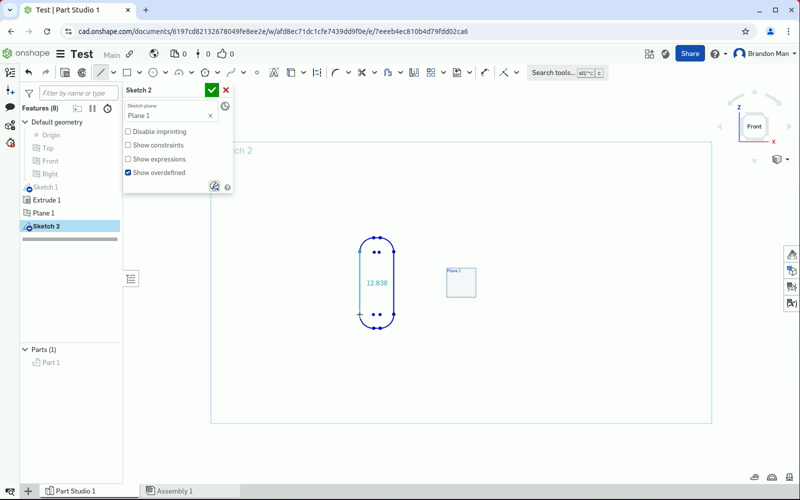
click(359, 314)
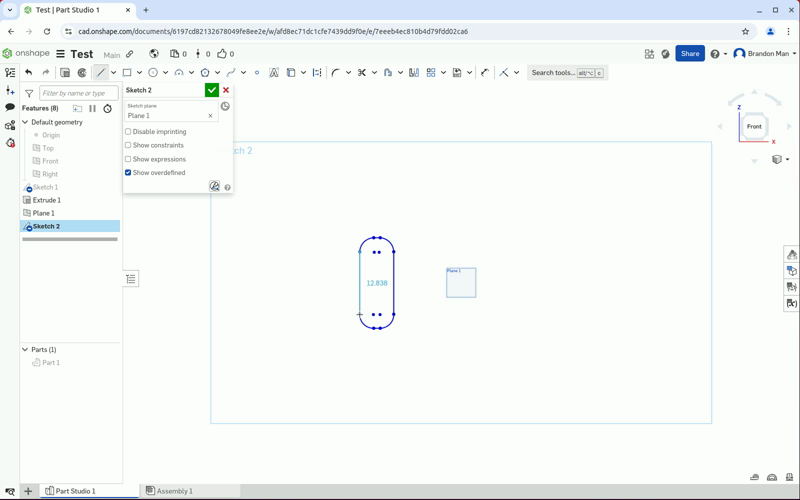
key(esc)
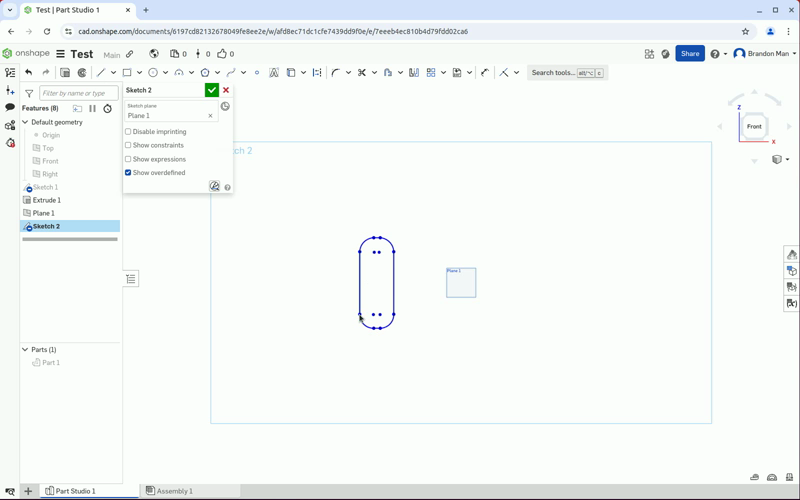
mouse_move(363, 264)
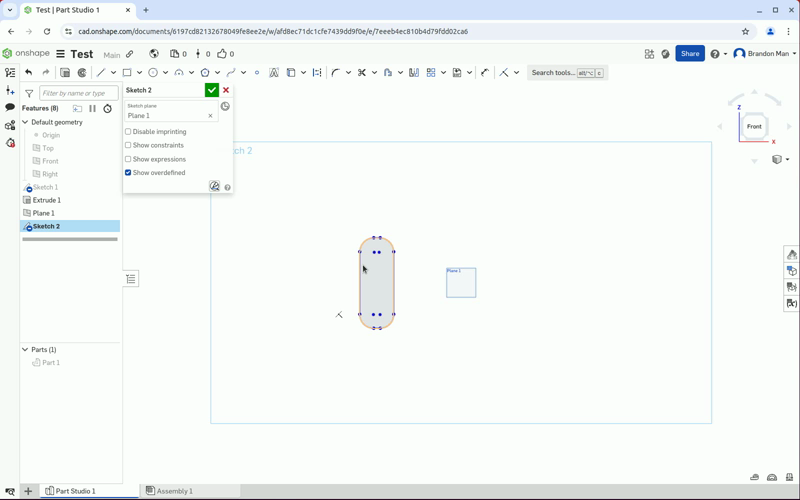
click(363, 264)
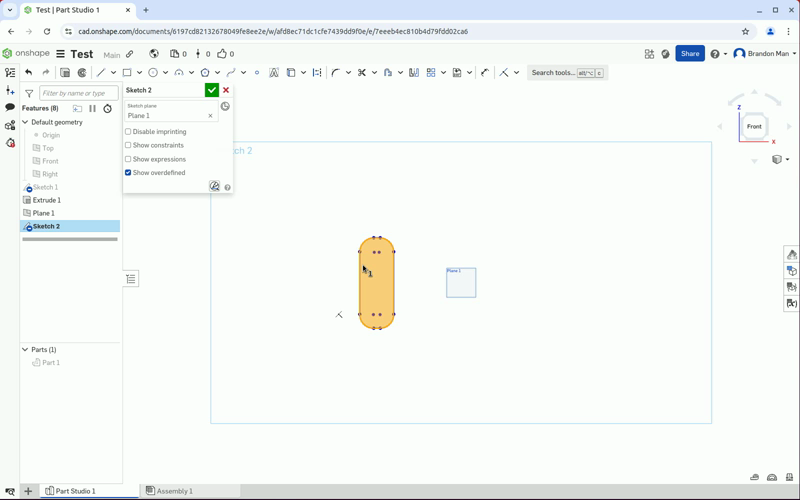
mouse_move(73, 352)
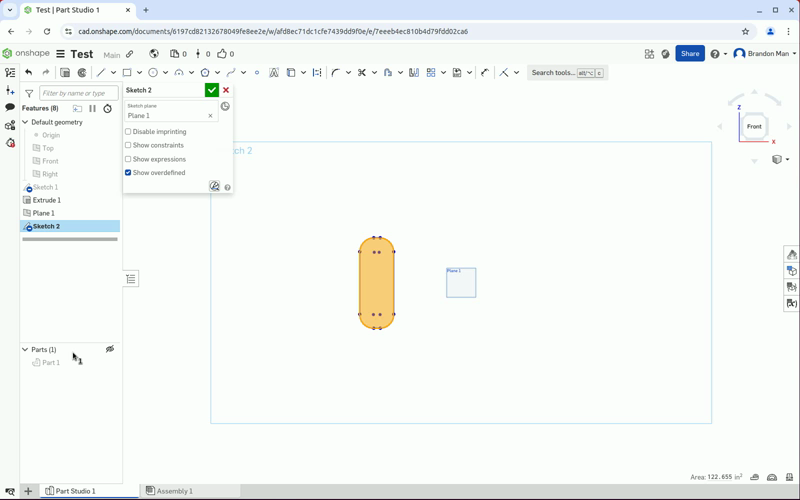
key(shift+y)
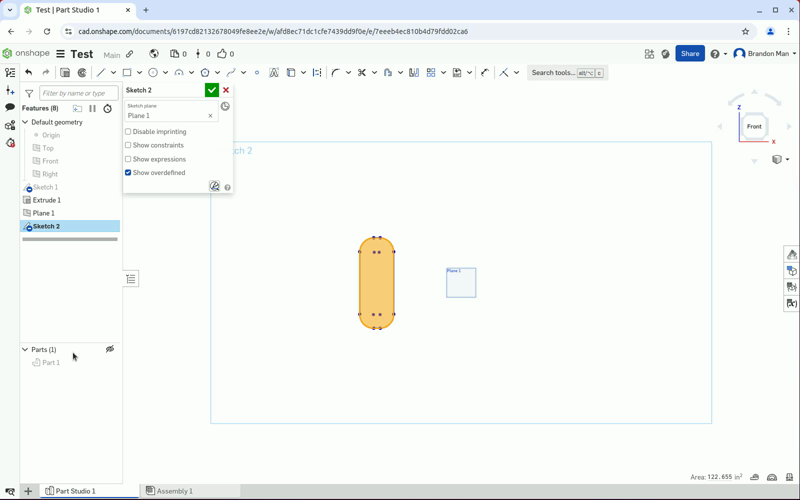
key(shift+e)
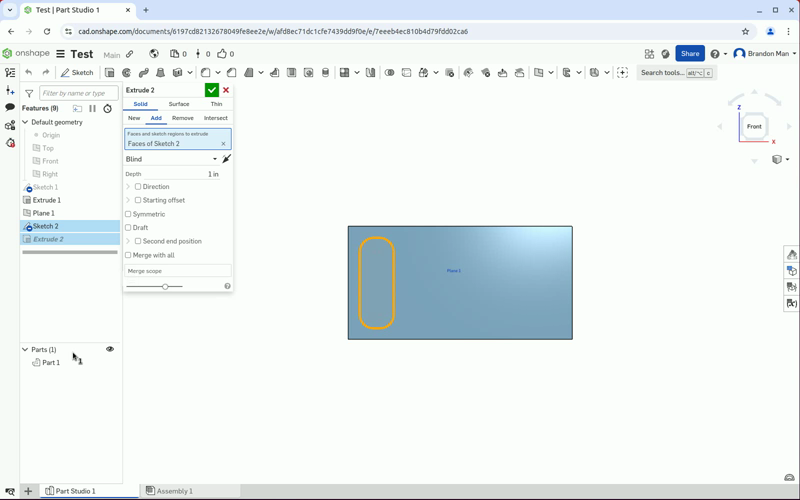
mouse_move(143, 106)
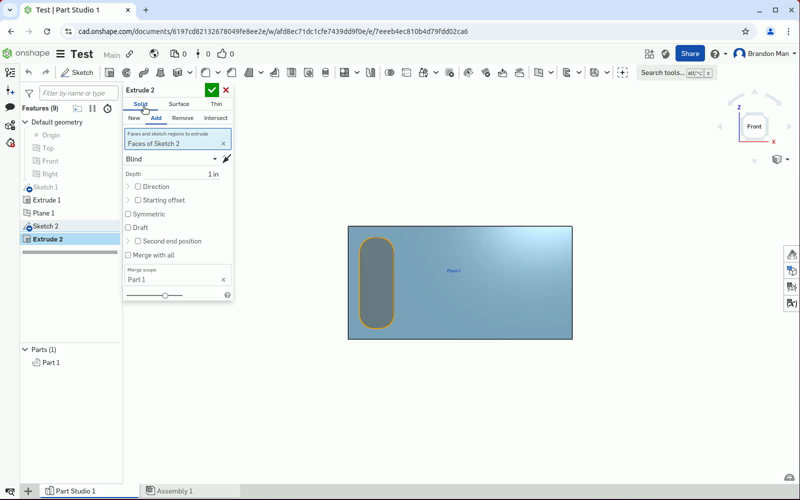
click(143, 106)
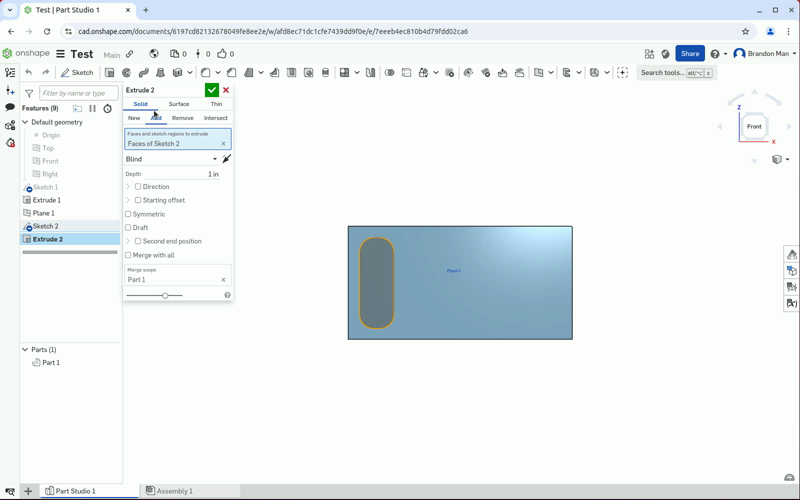
mouse_move(186, 120)
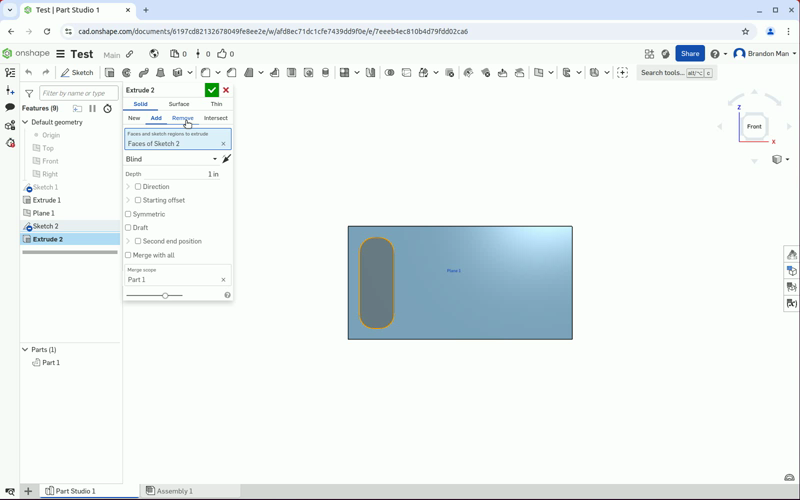
click(186, 120)
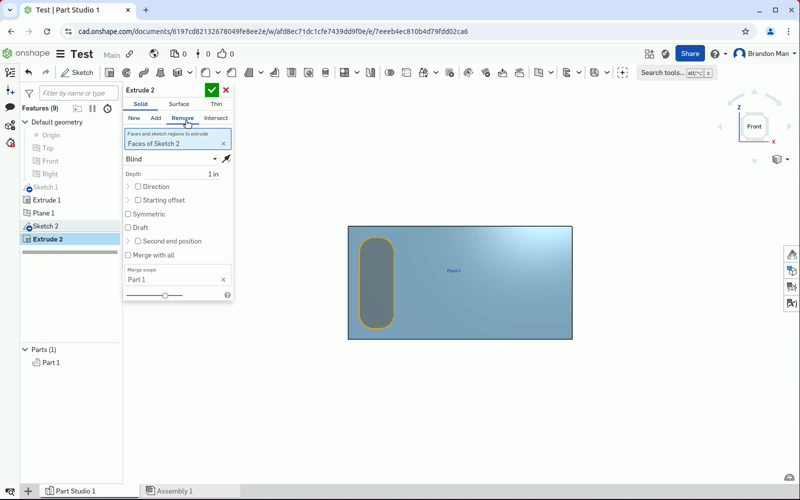
key(tab, 4)
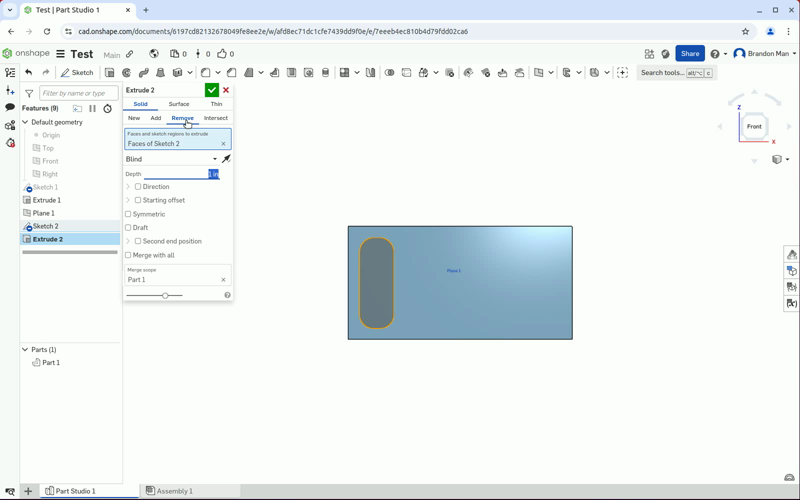
text(2.407)
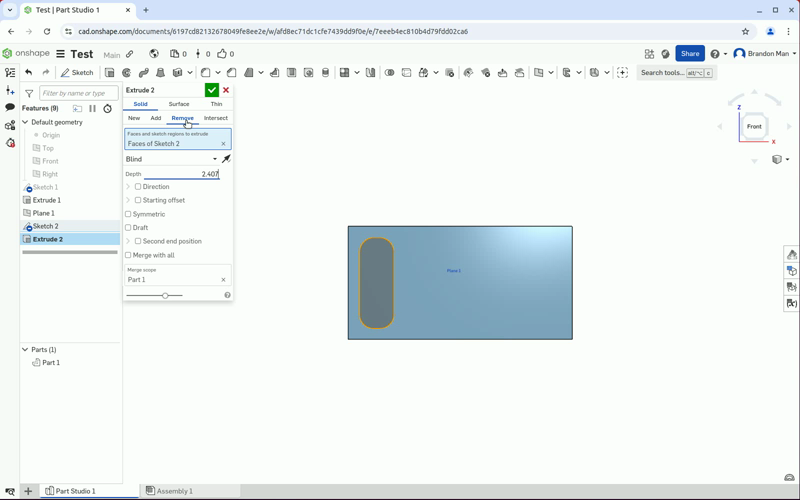
key(tab, 6)
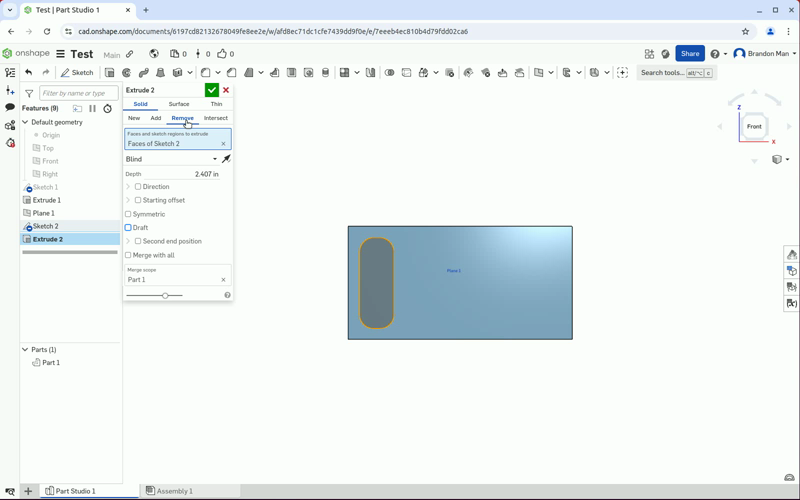
key(space)
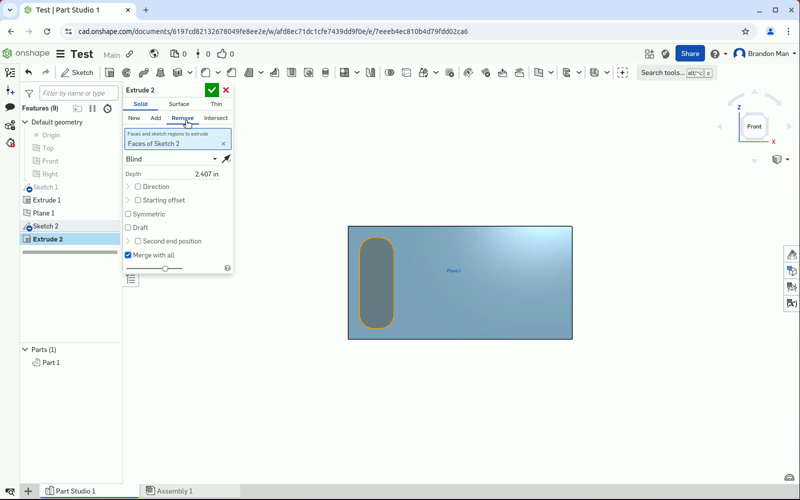
key(enter)
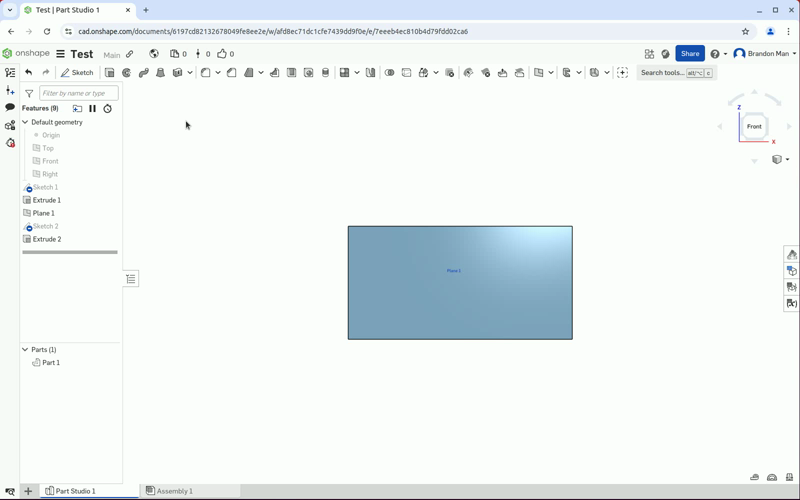
key(shift+h)
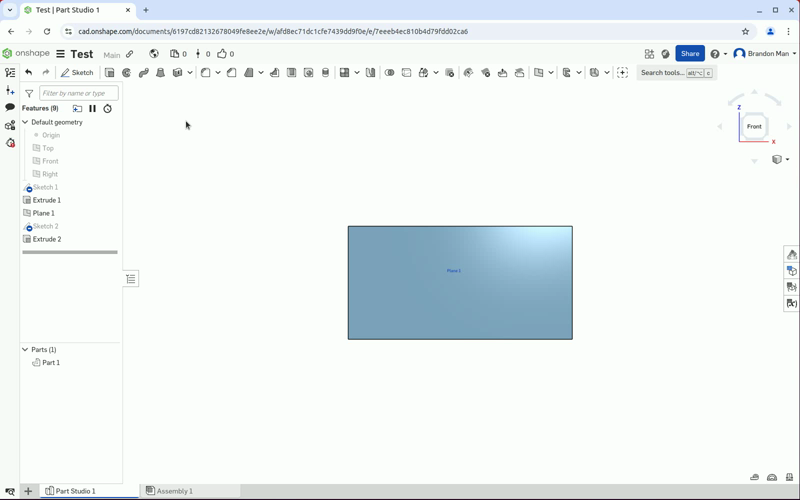
key(shift+h)
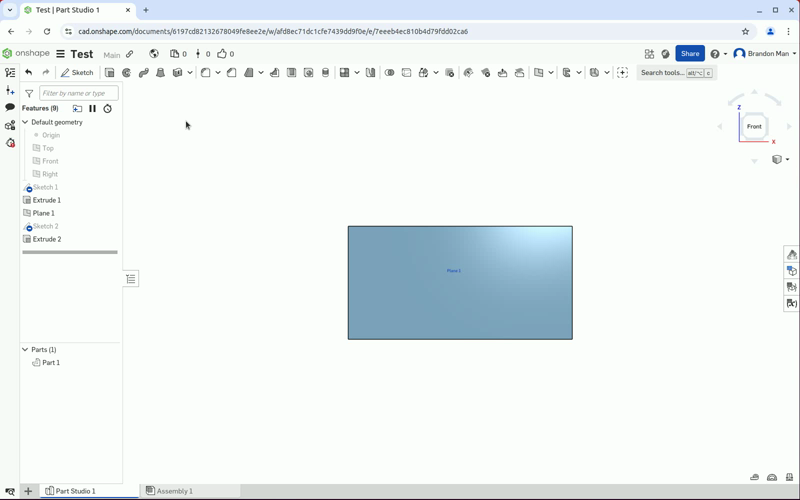
mouse_move(73, 189)
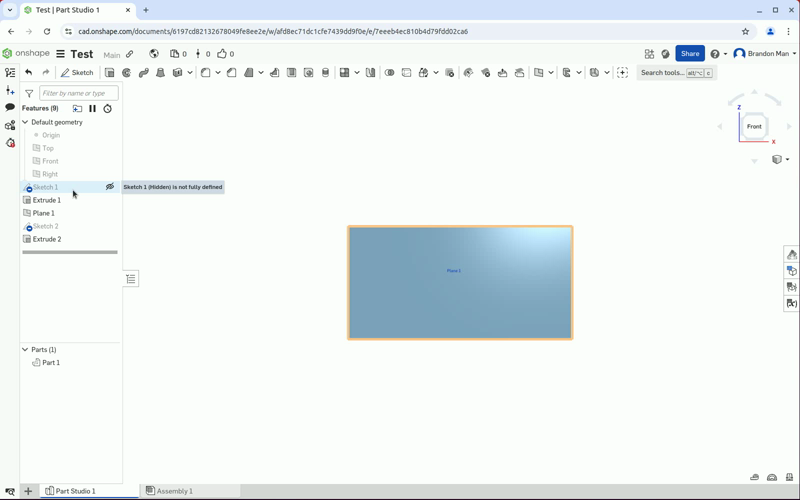
click(73, 189)
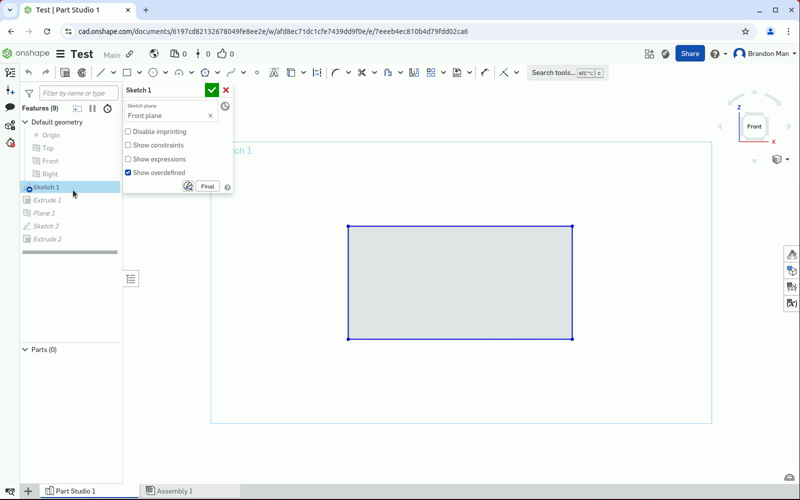
mouse_move(229, 92)
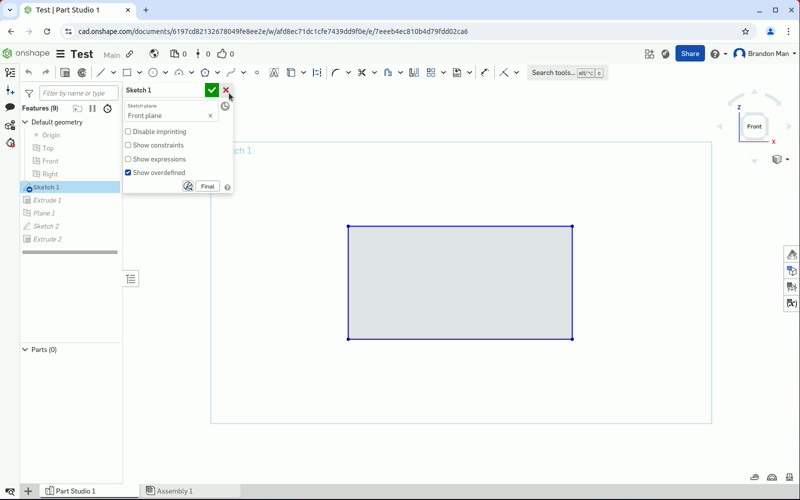
click(229, 92)
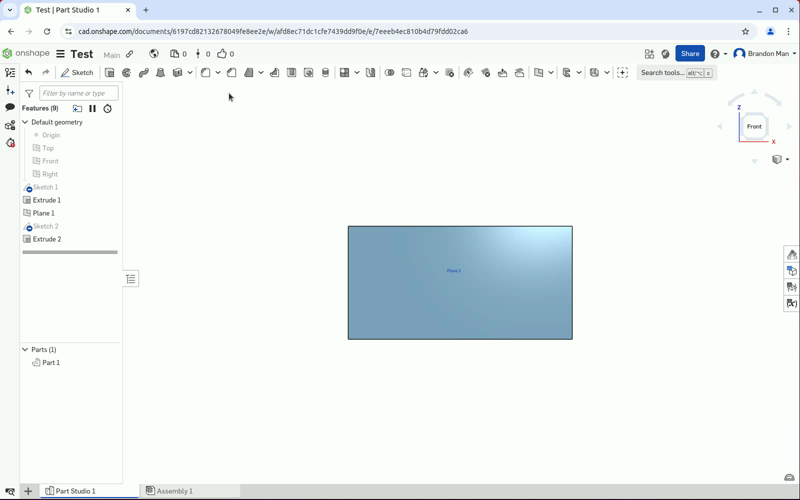
key(shift+s)
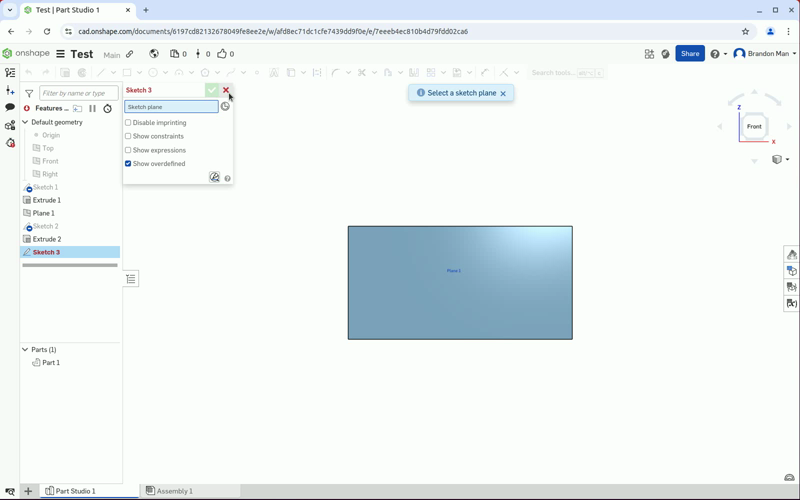
mouse_move(73, 215)
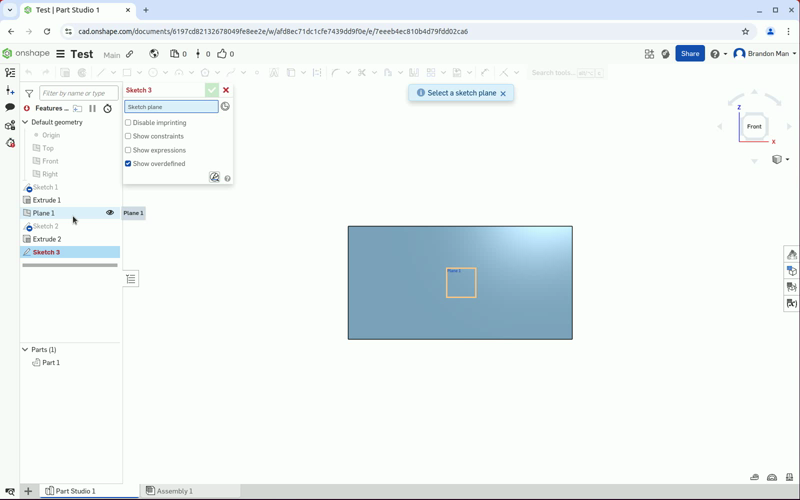
click(73, 215)
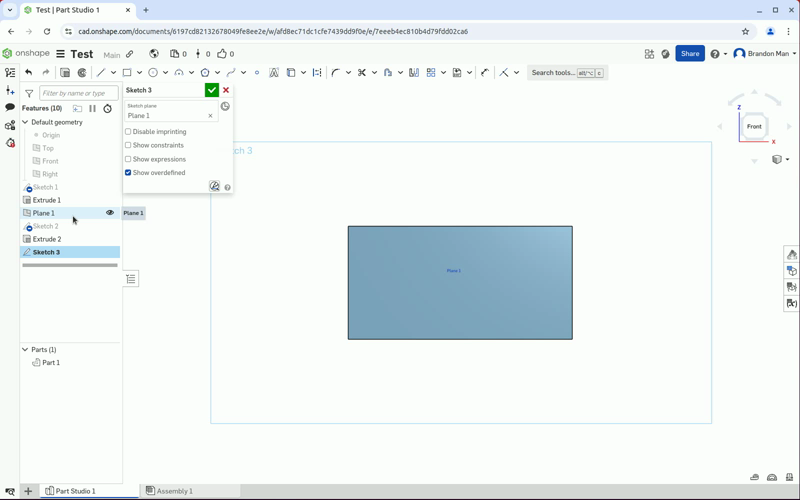
mouse_move(73, 352)
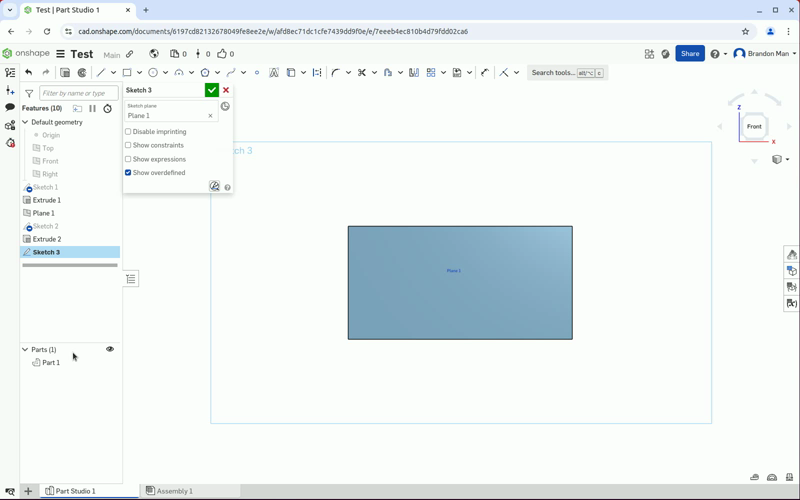
key(y)
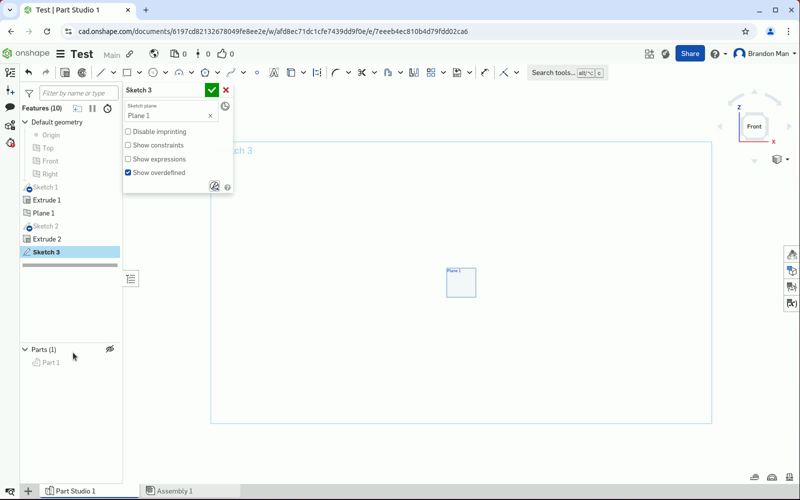
key(a)
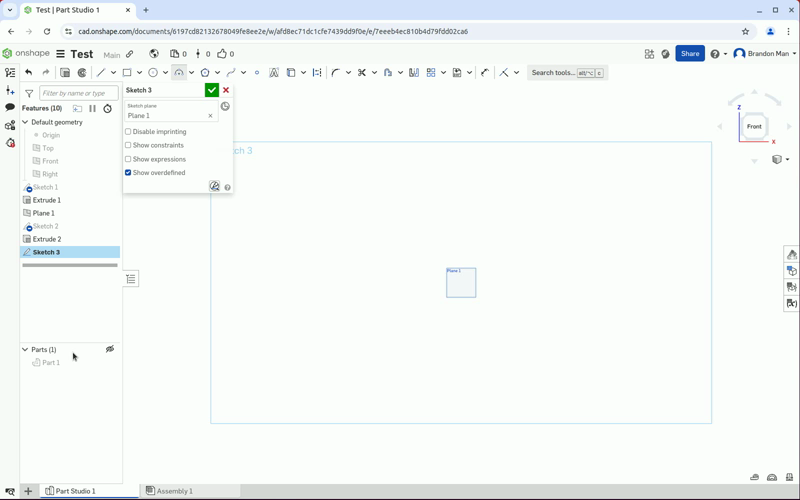
key_down(shift)
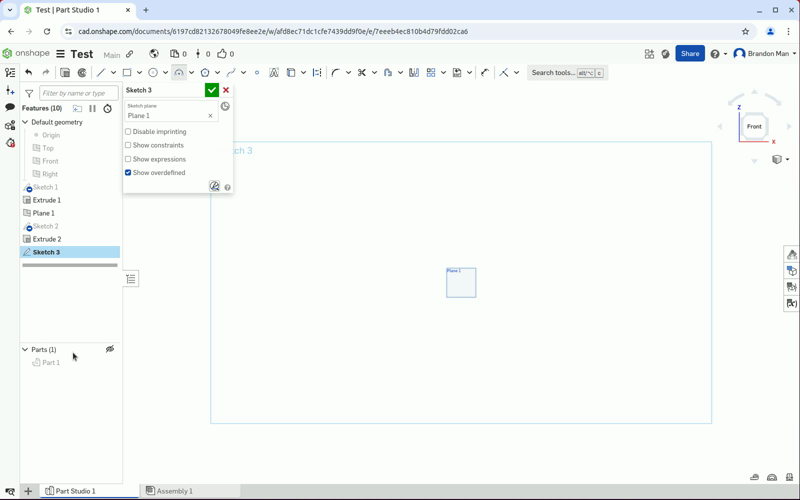
mouse_move(406, 325)
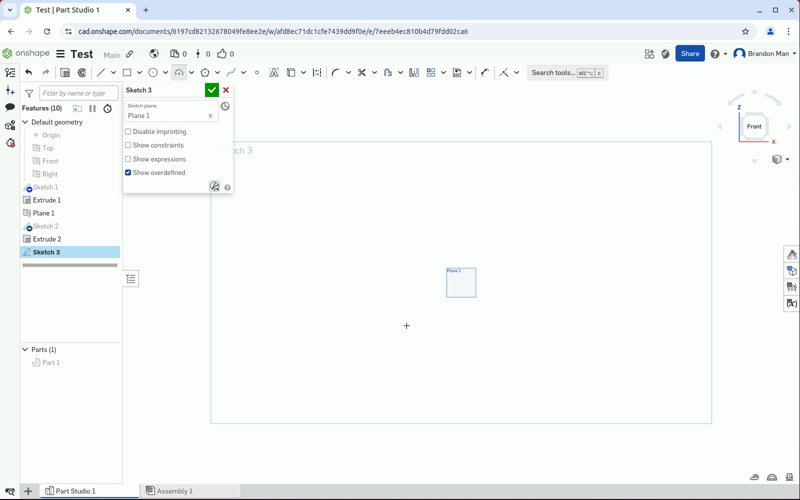
click(406, 325)
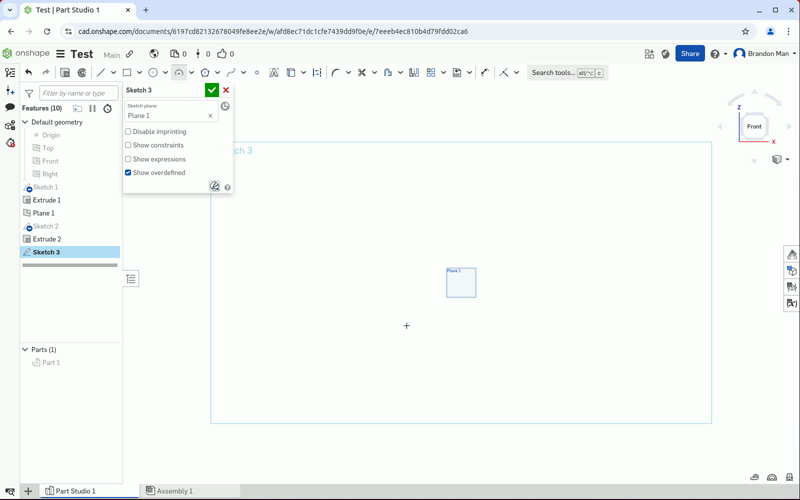
key_up(shift)
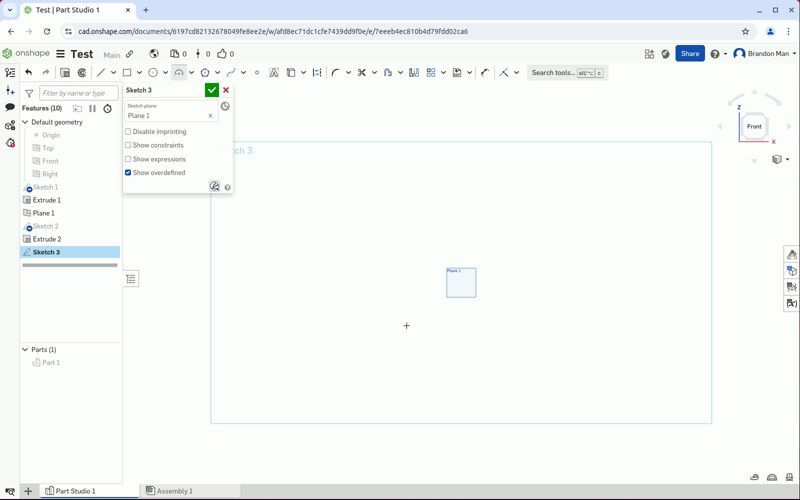
key_down(shift)
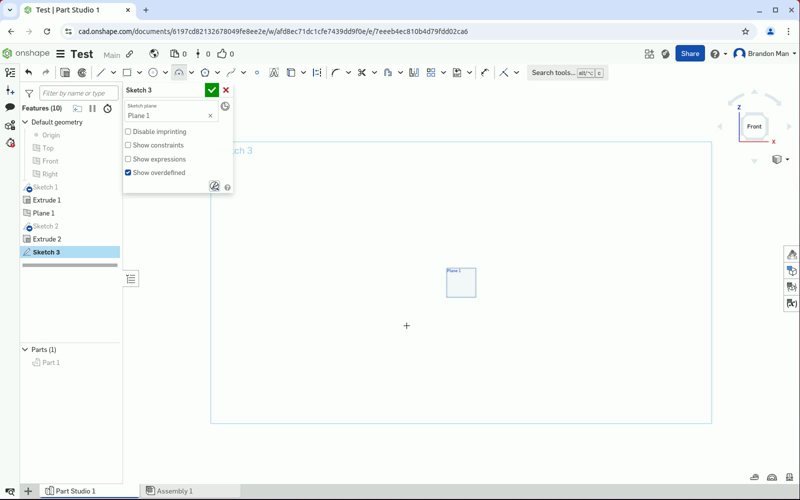
mouse_move(418, 336)
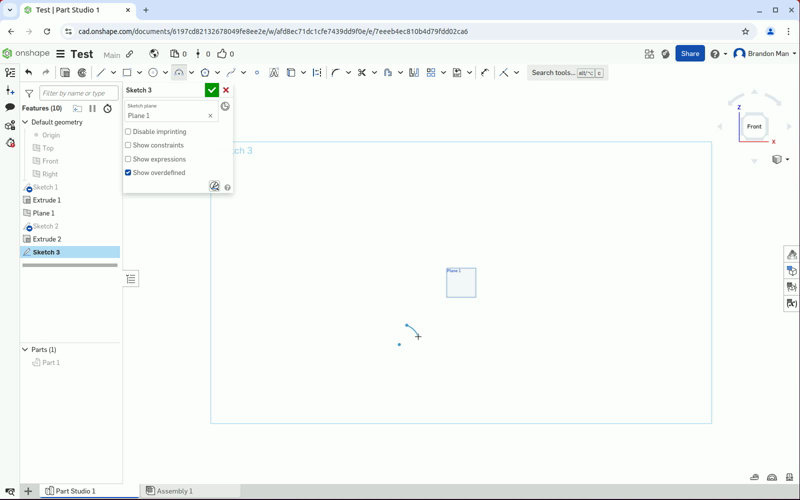
click(418, 336)
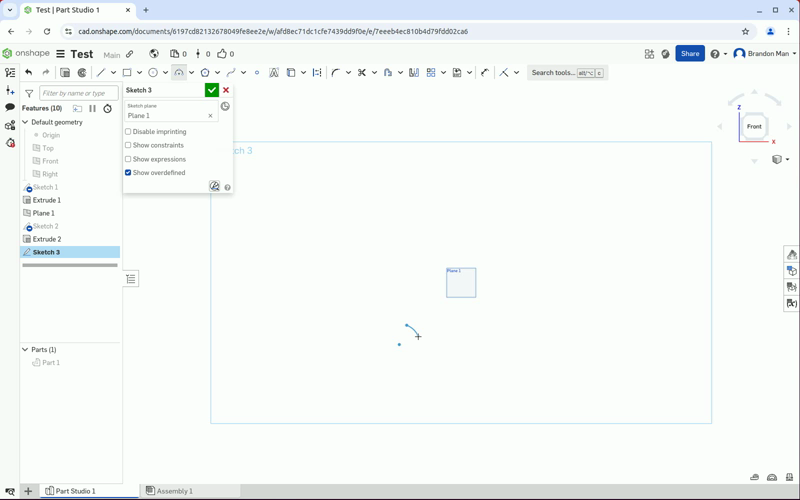
mouse_move(410, 333)
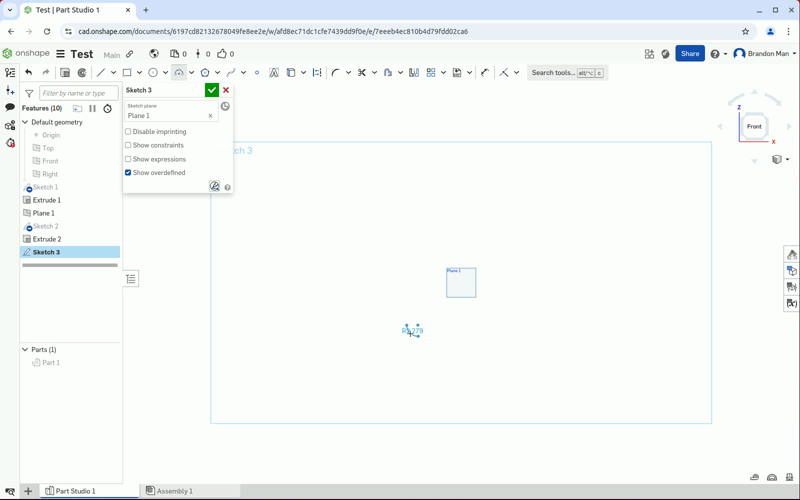
click(410, 333)
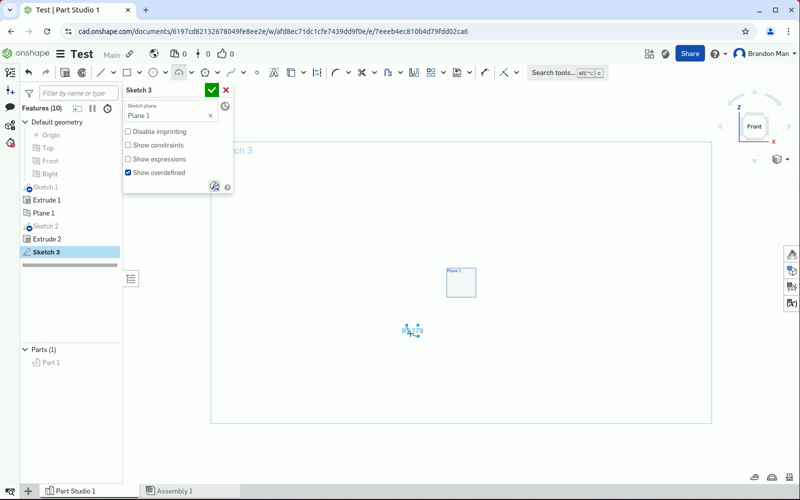
key_up(shift)
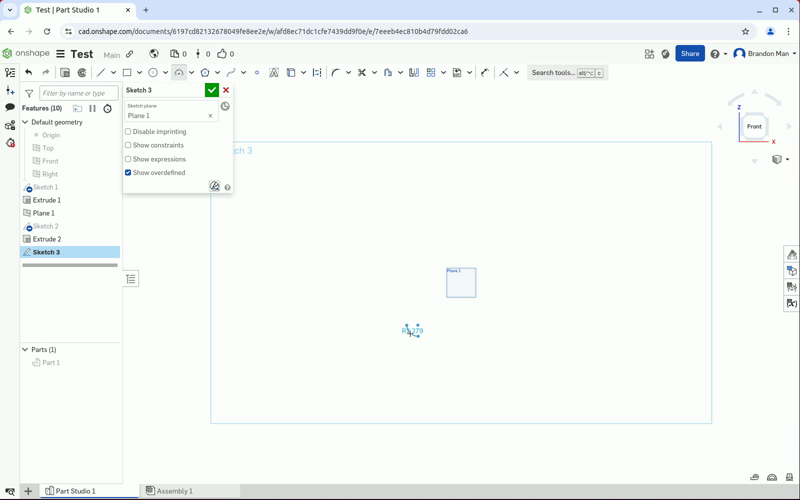
key(esc)
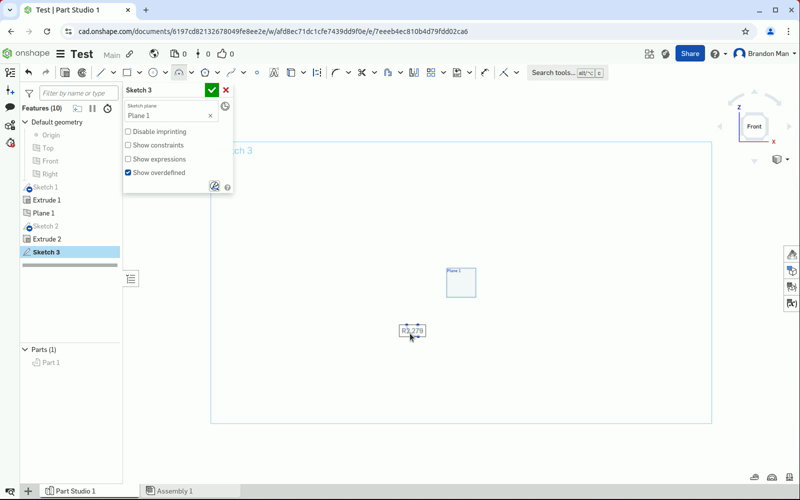
key(l)
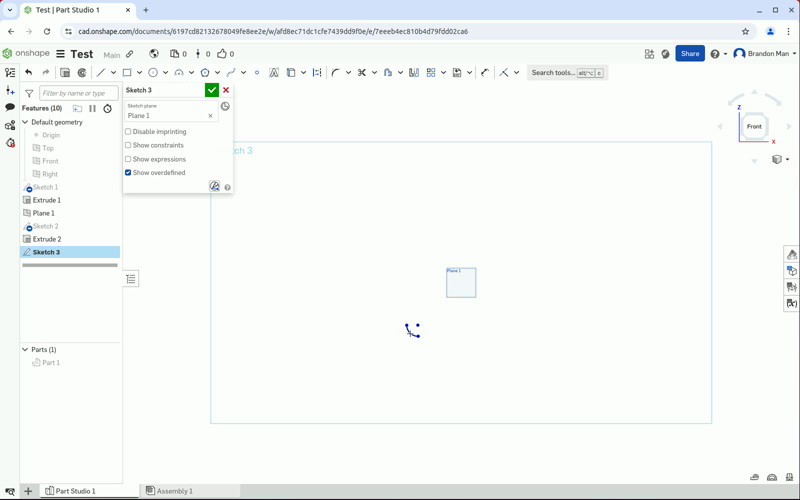
mouse_move(418, 336)
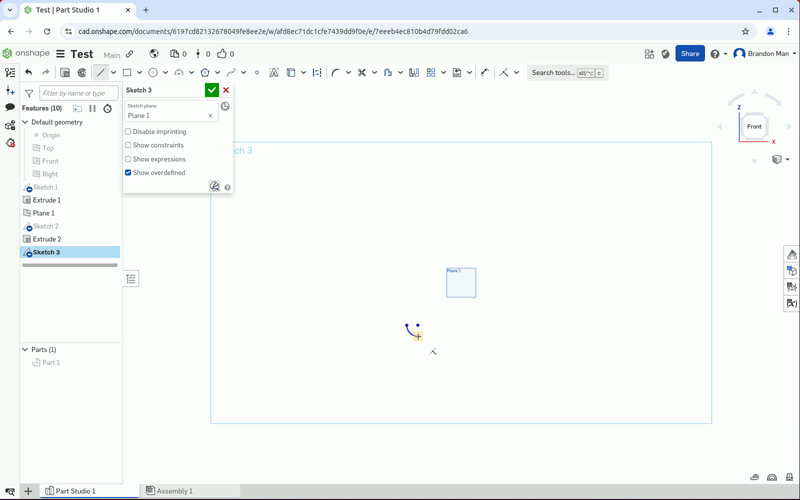
click(418, 336)
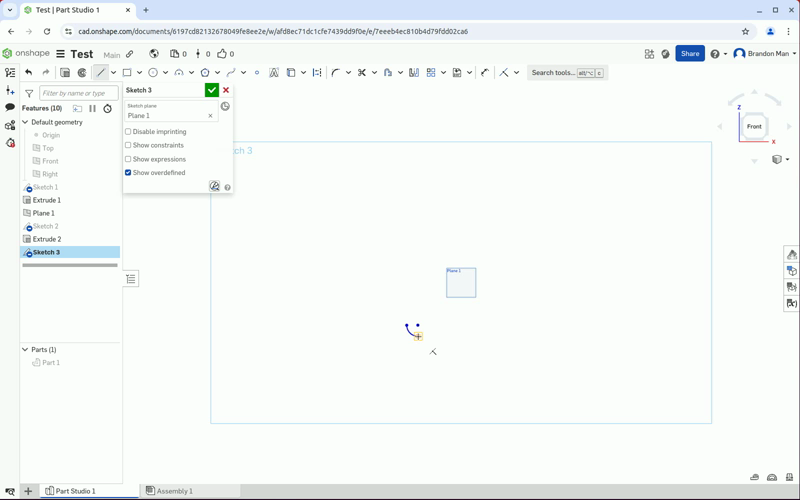
key_down(shift)
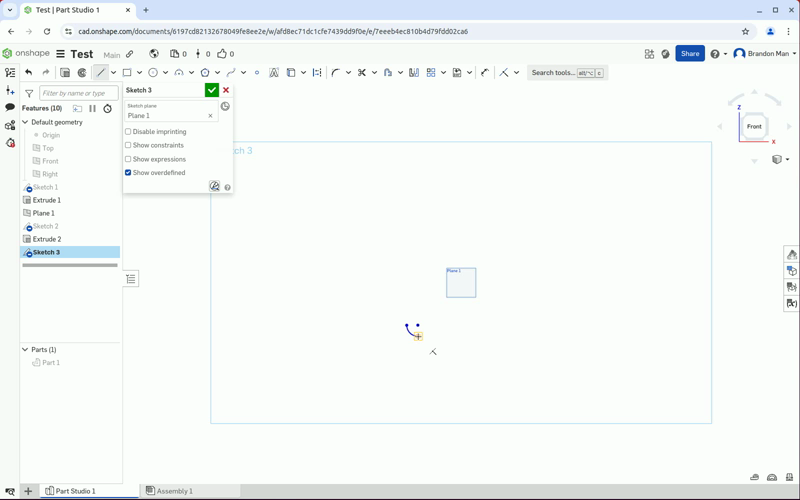
mouse_move(509, 336)
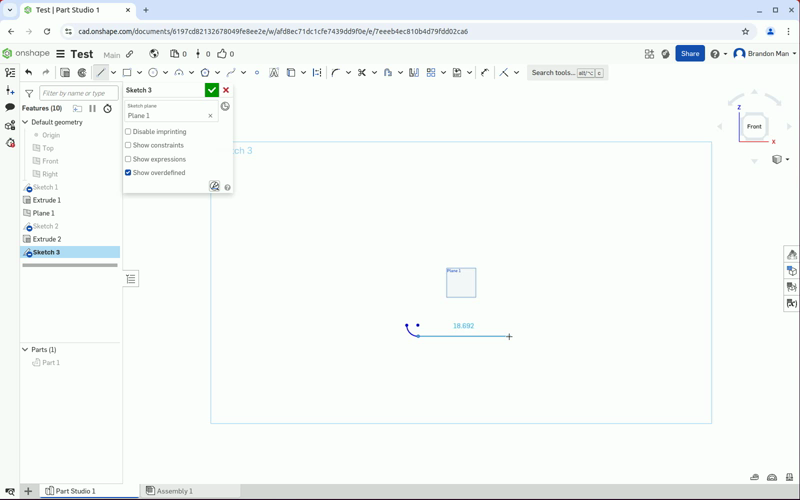
click(509, 336)
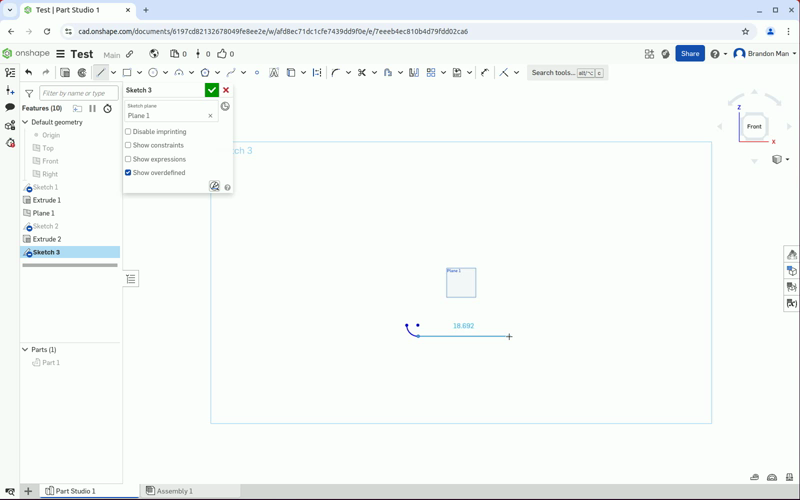
key_up(shift)
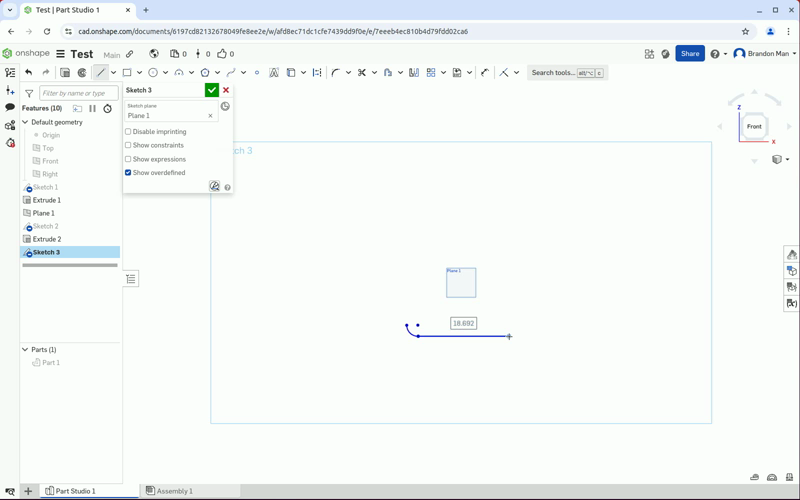
key(esc)
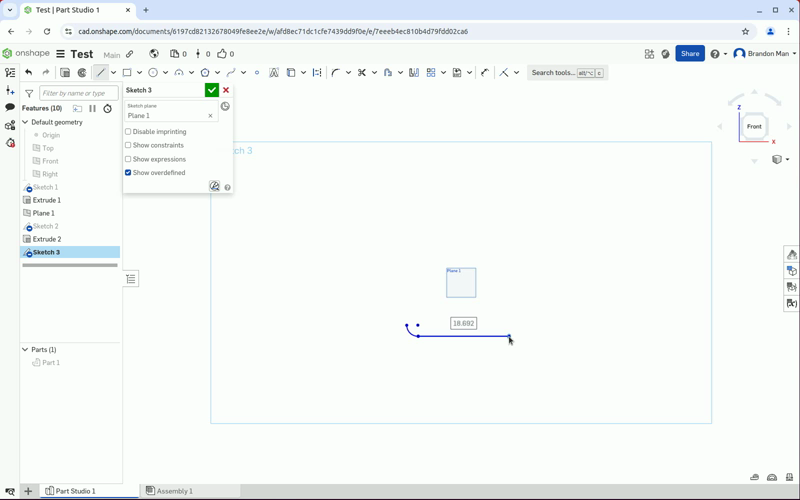
key(a)
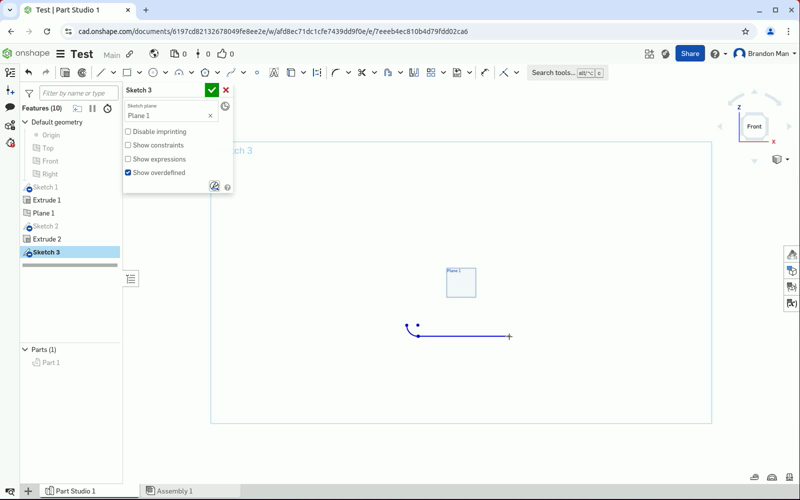
mouse_move(509, 336)
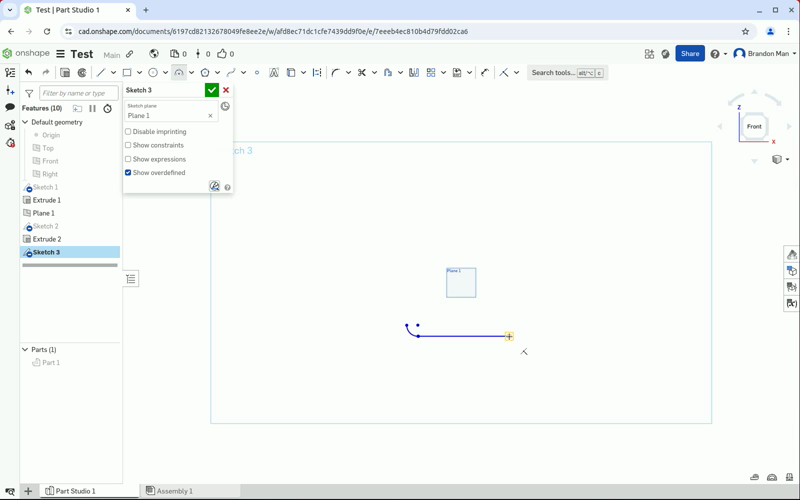
click(509, 336)
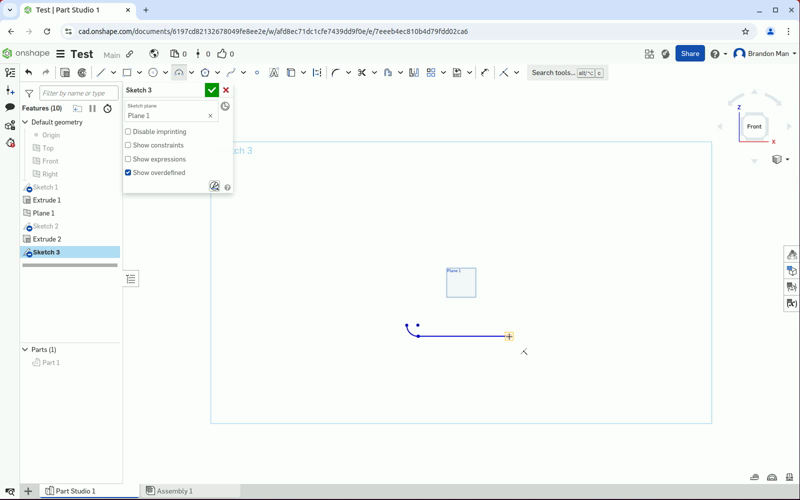
key_down(shift)
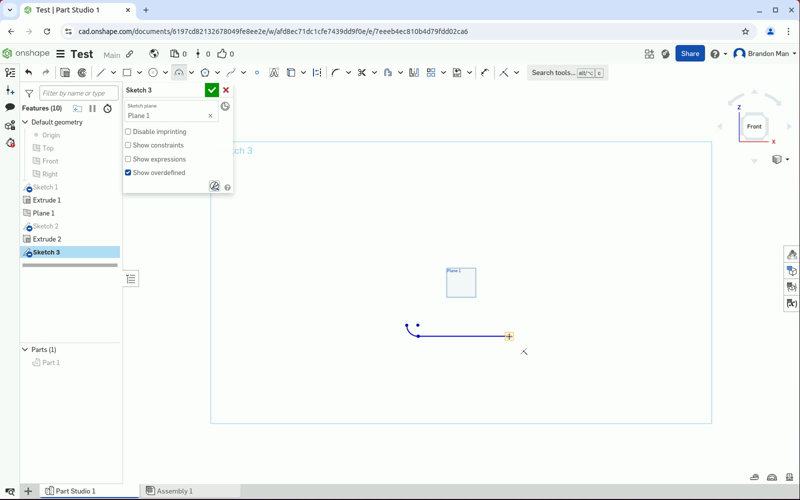
mouse_move(519, 331)
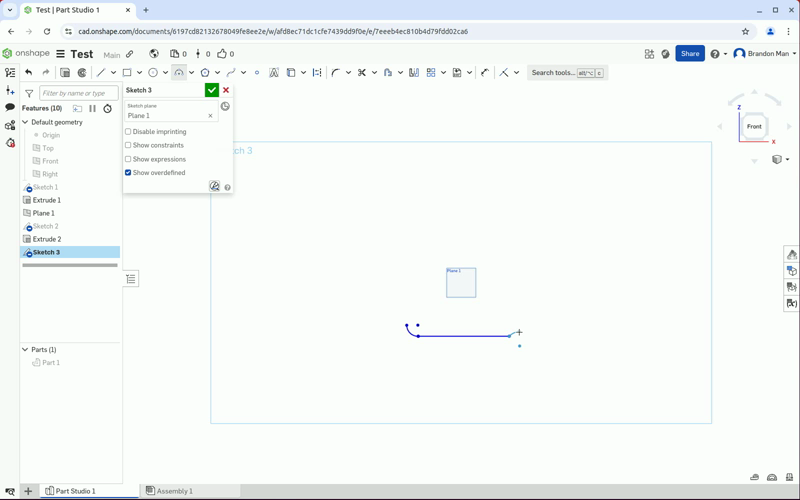
click(519, 331)
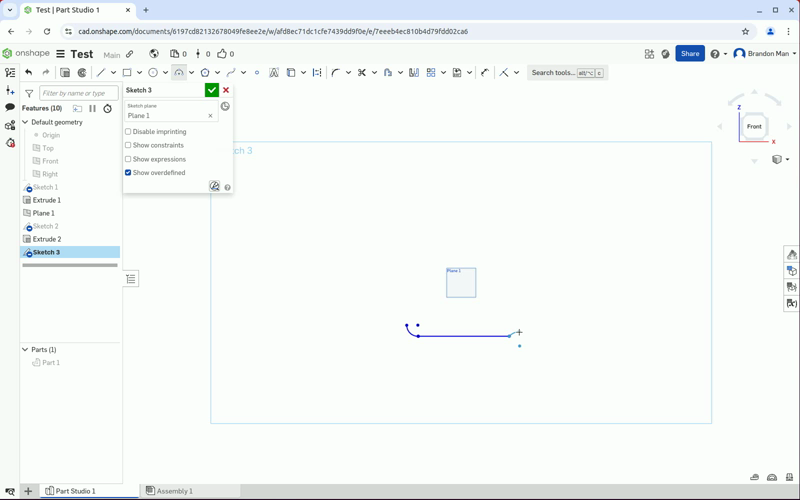
mouse_move(514, 334)
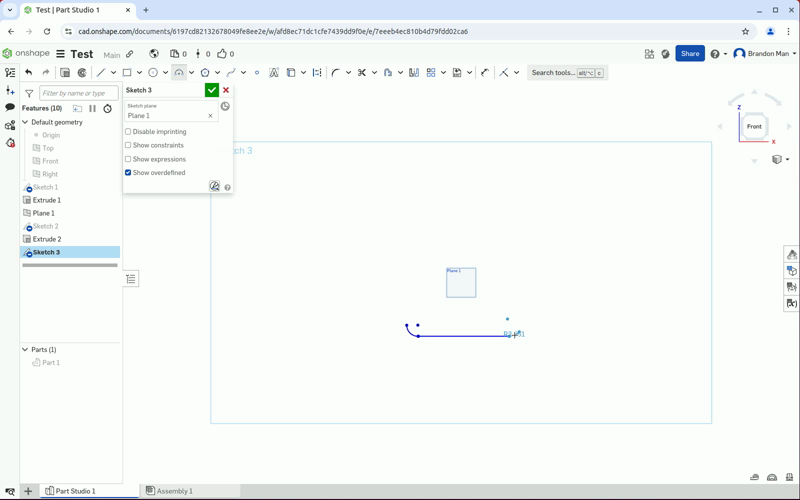
click(514, 334)
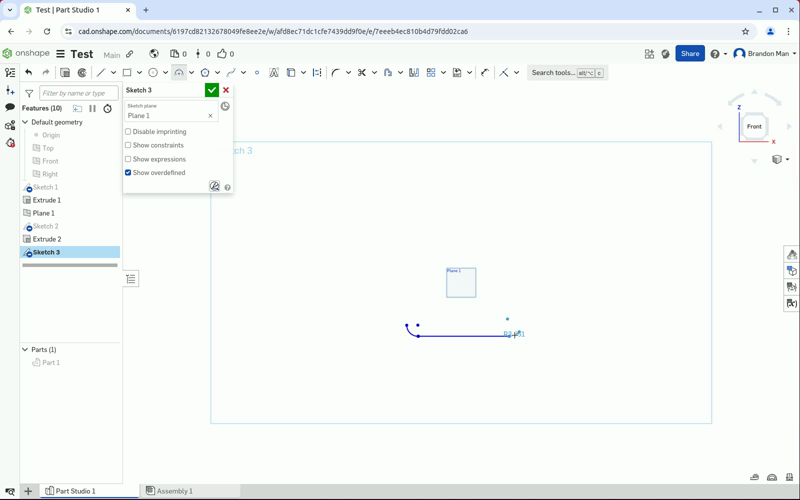
key_up(shift)
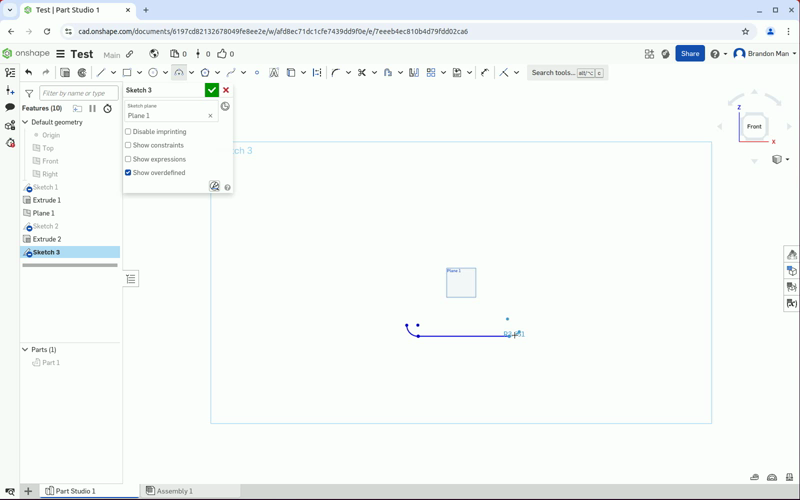
key(esc)
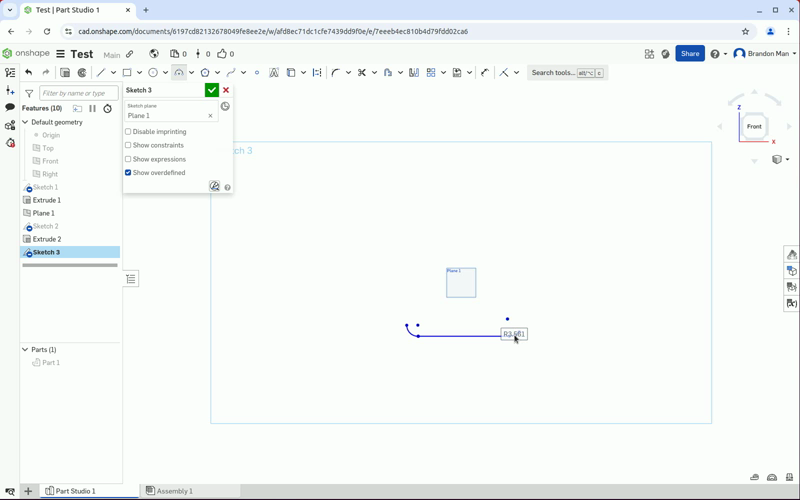
key(l)
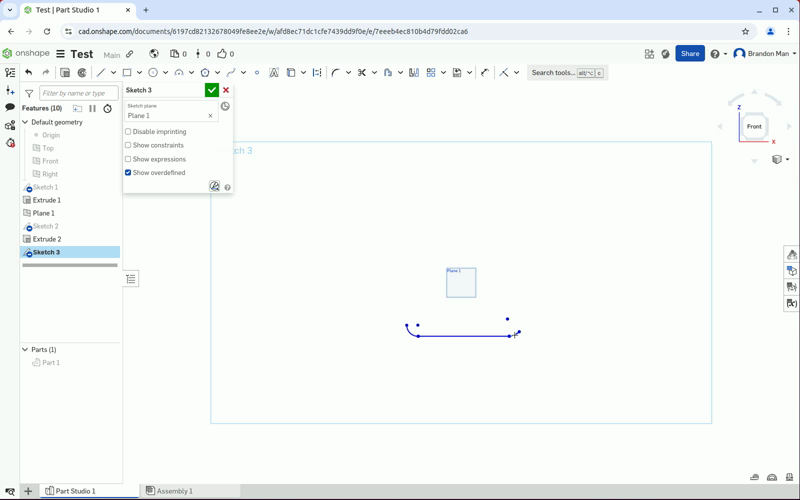
mouse_move(519, 331)
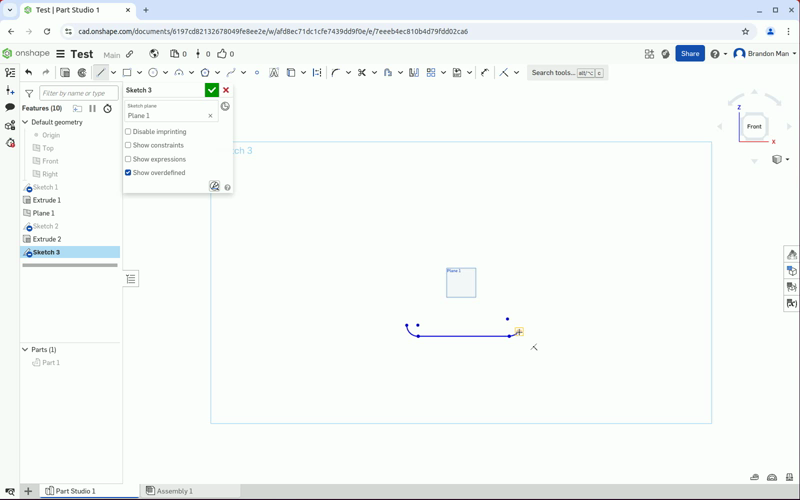
click(519, 331)
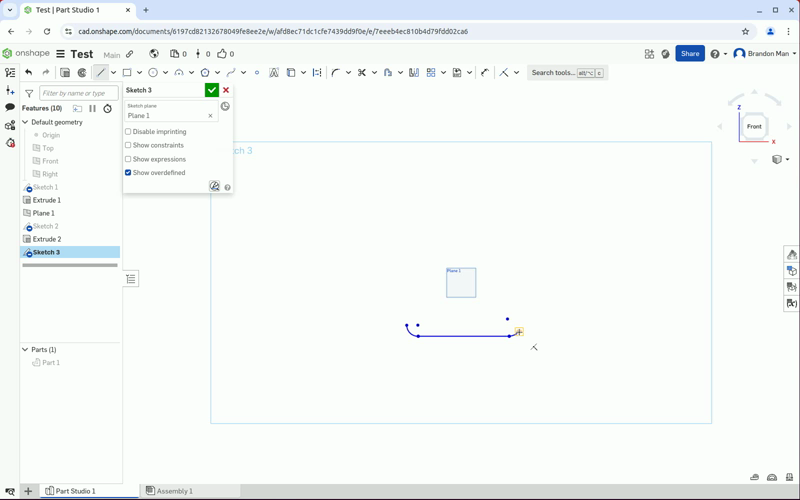
key_down(shift)
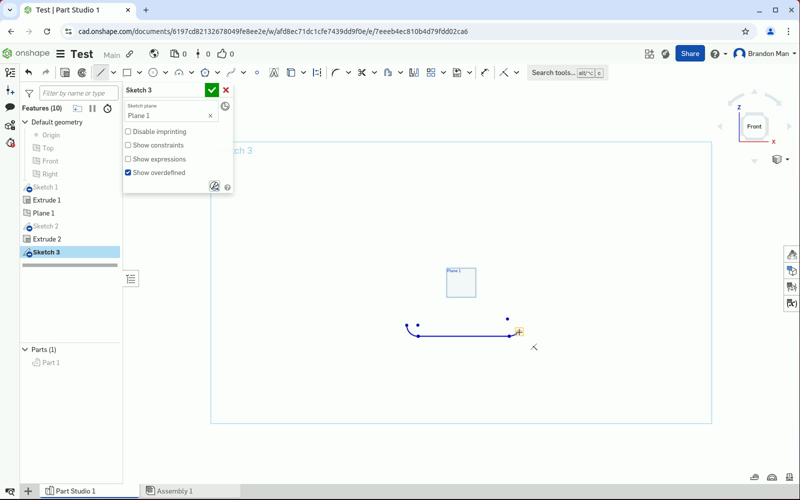
mouse_move(549, 331)
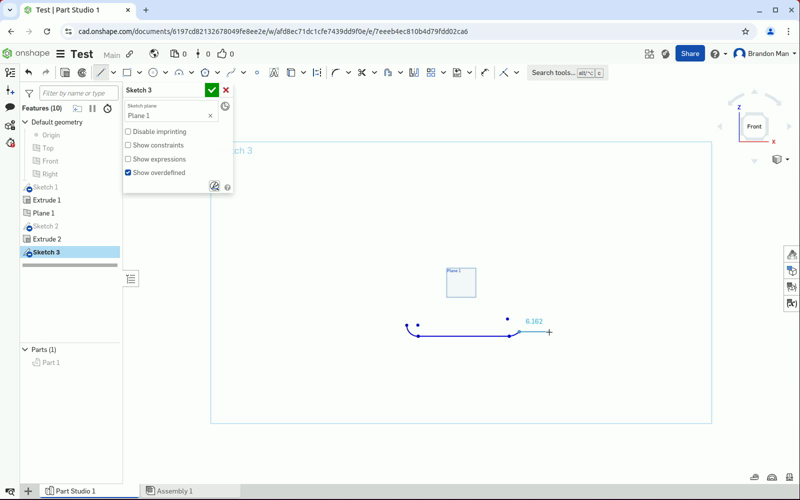
mouse_move(556, 294)
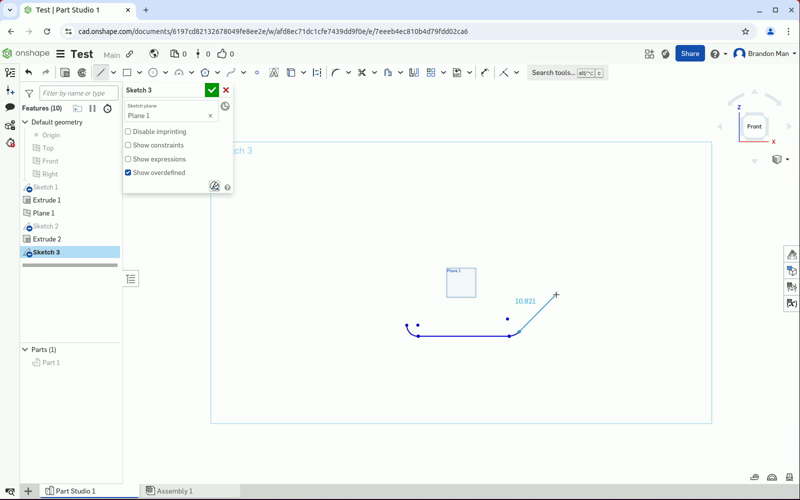
click(556, 294)
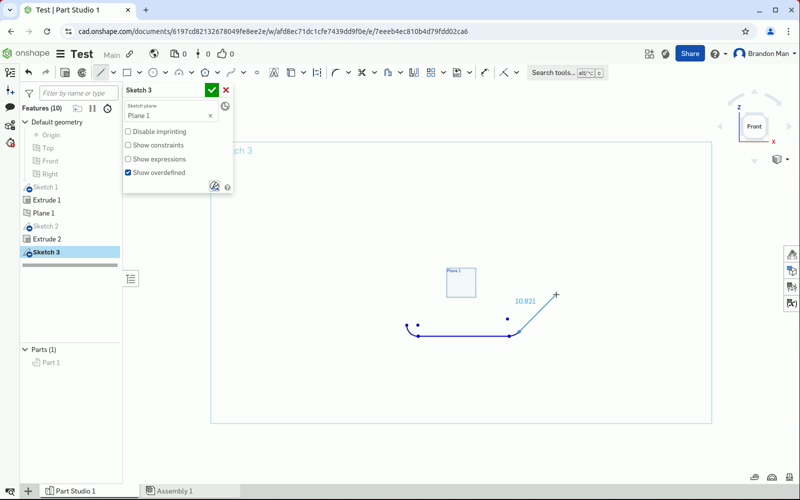
key_up(shift)
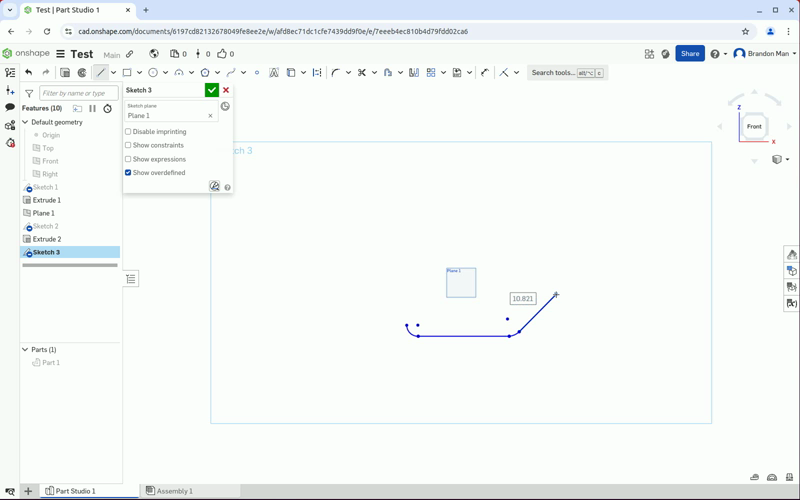
key(esc)
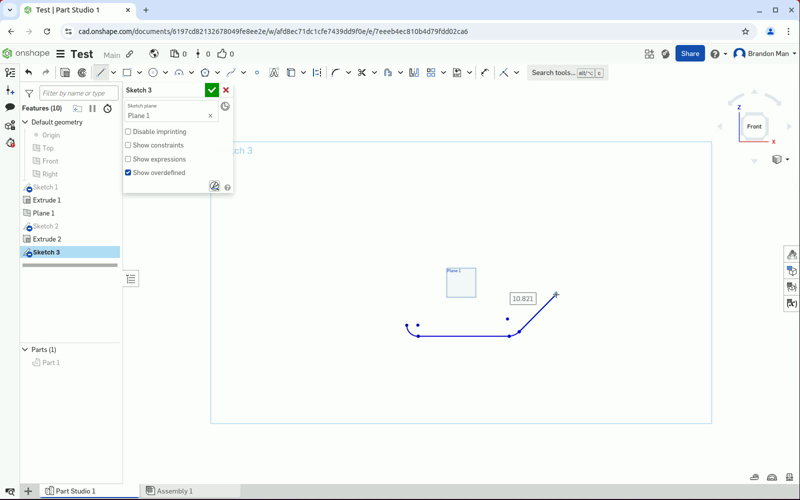
key(a)
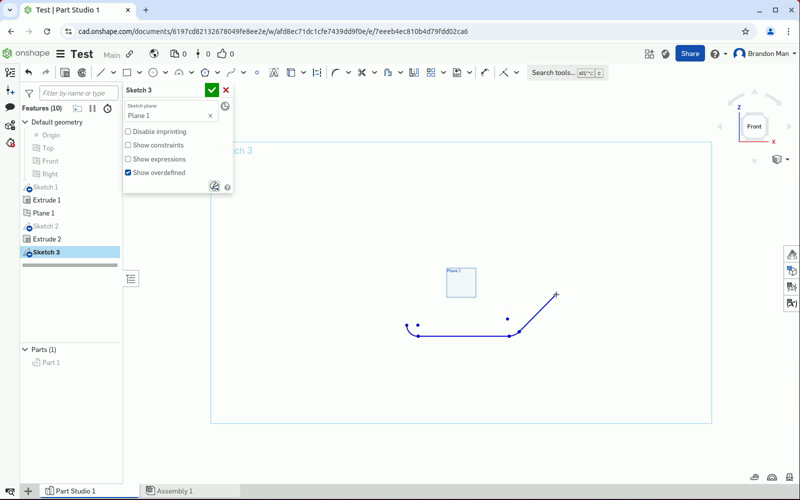
mouse_move(556, 294)
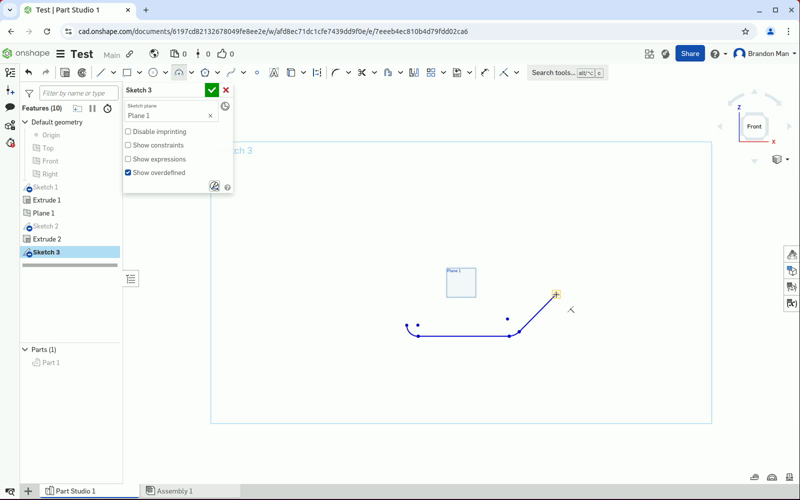
click(556, 294)
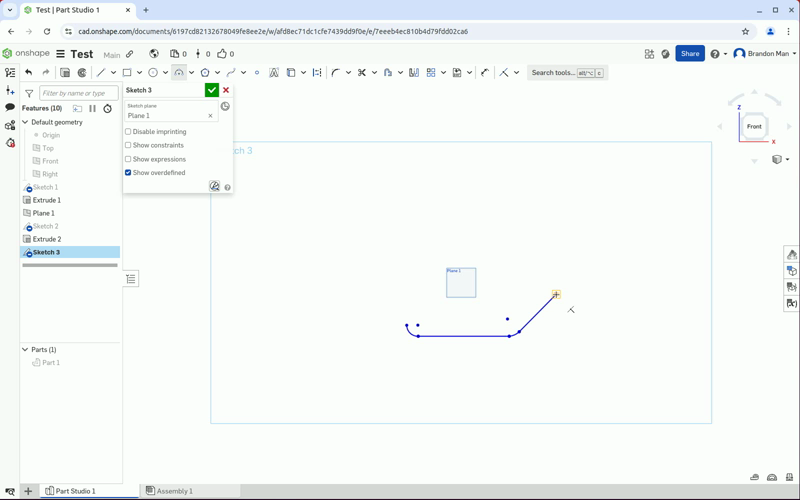
key_down(shift)
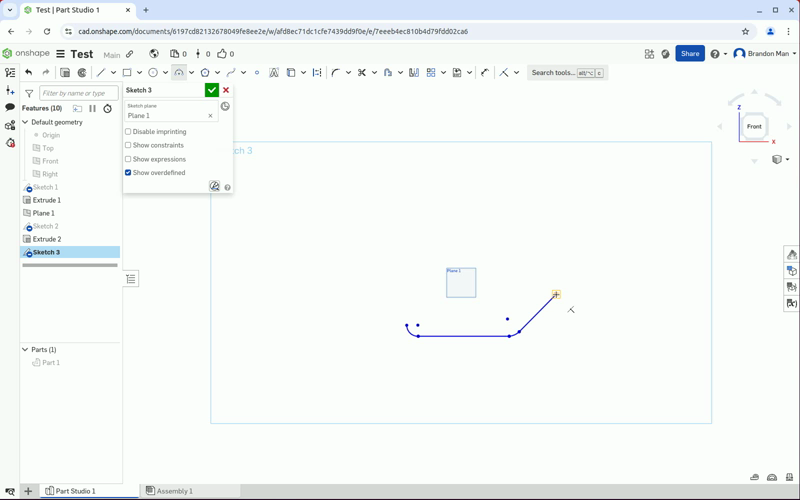
mouse_move(556, 269)
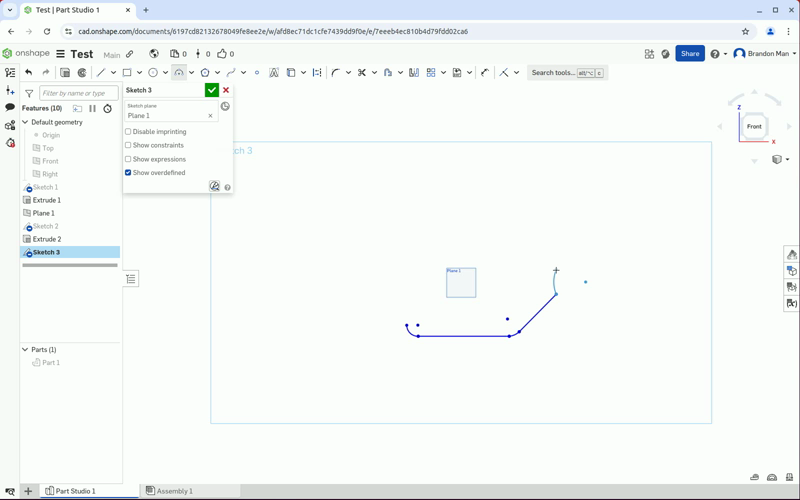
click(556, 269)
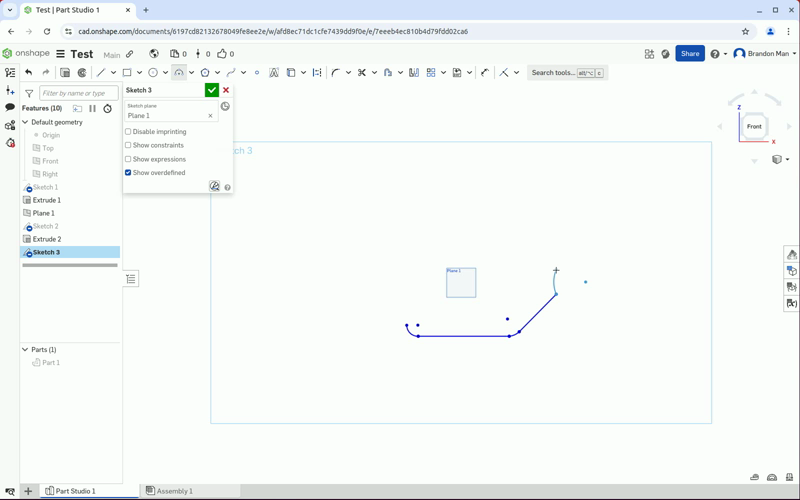
mouse_move(561, 282)
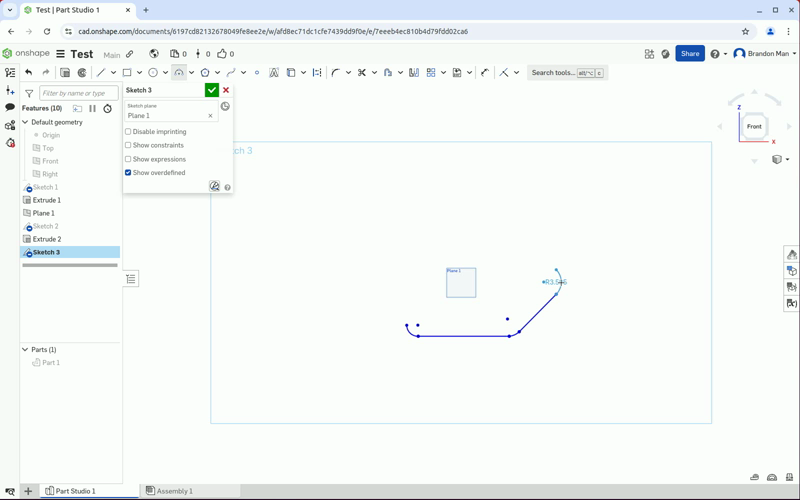
click(561, 282)
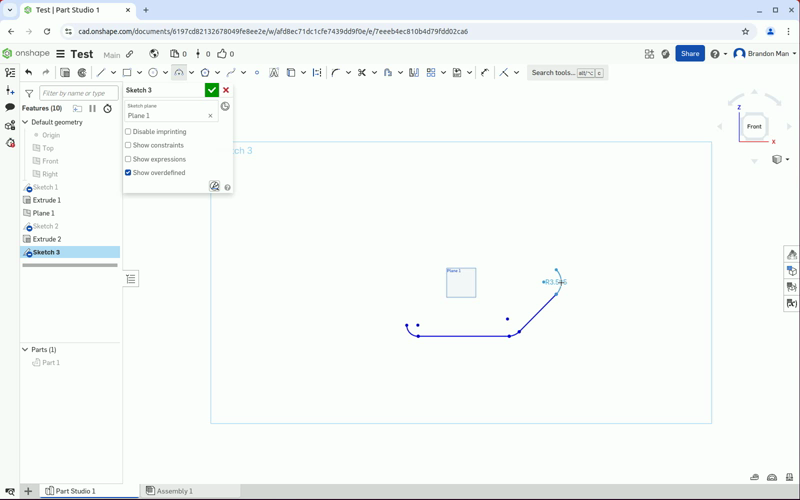
key_up(shift)
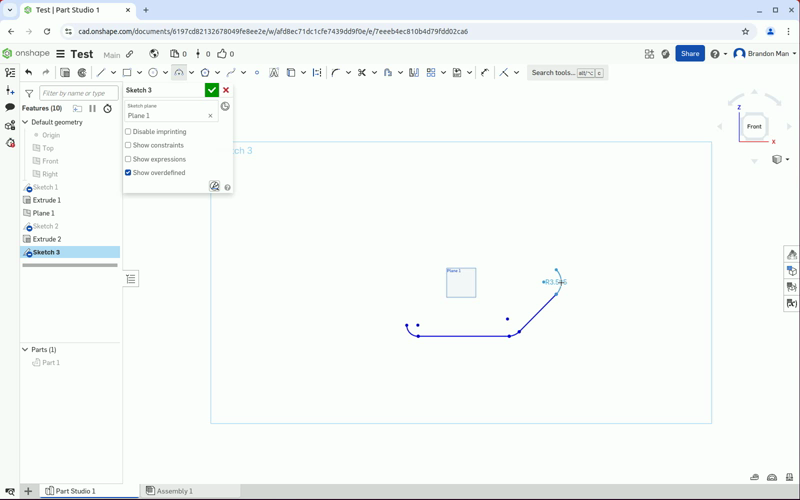
key(esc)
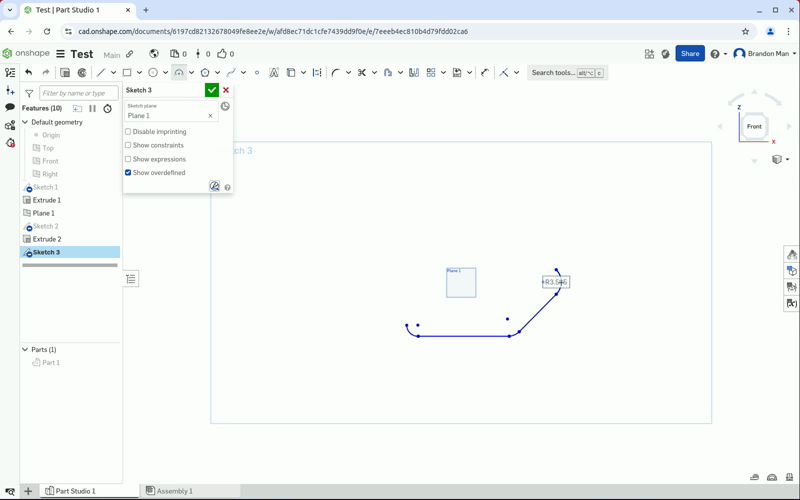
key(l)
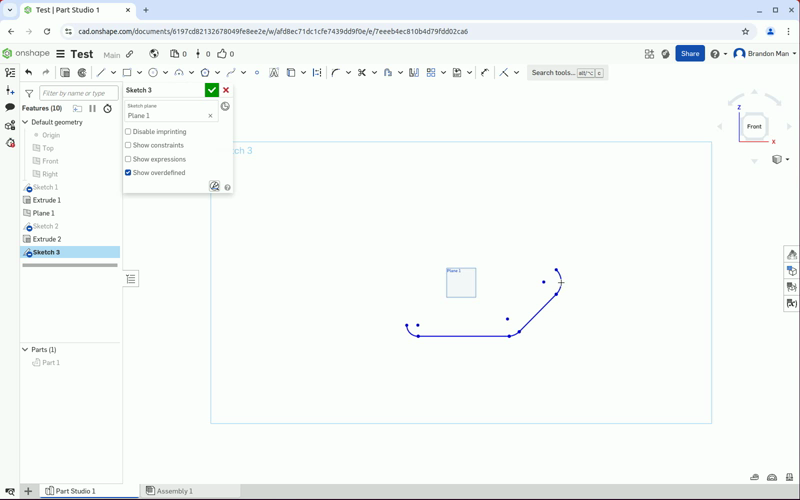
mouse_move(556, 269)
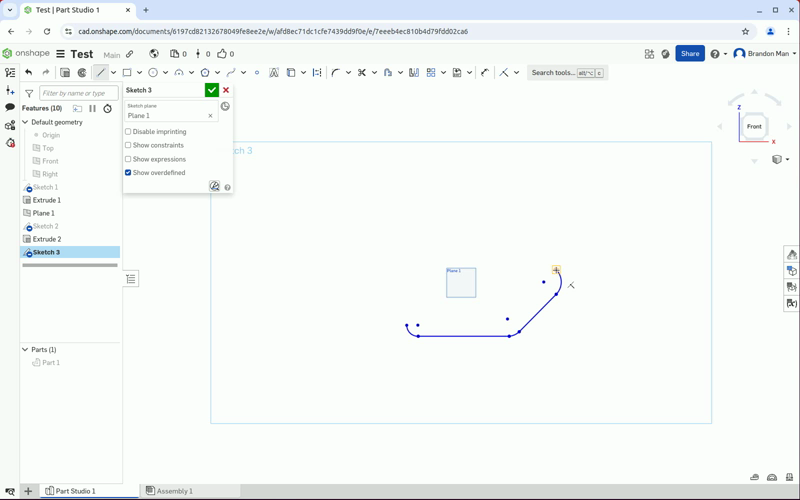
click(556, 269)
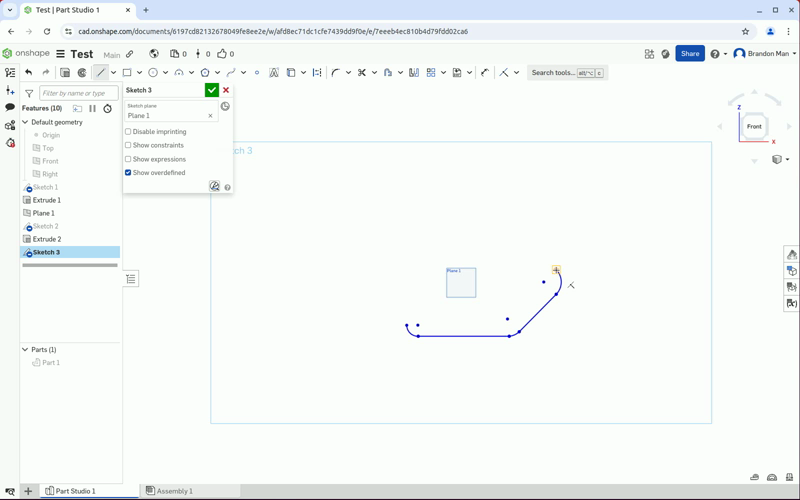
key_down(shift)
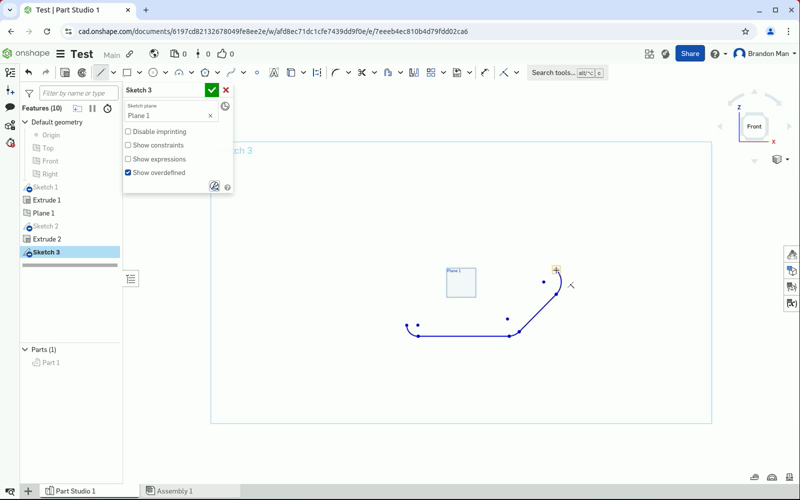
mouse_move(586, 269)
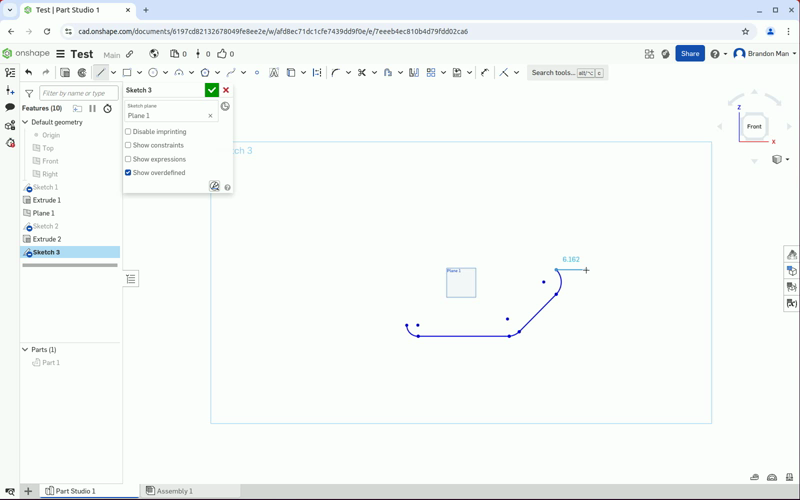
mouse_move(519, 232)
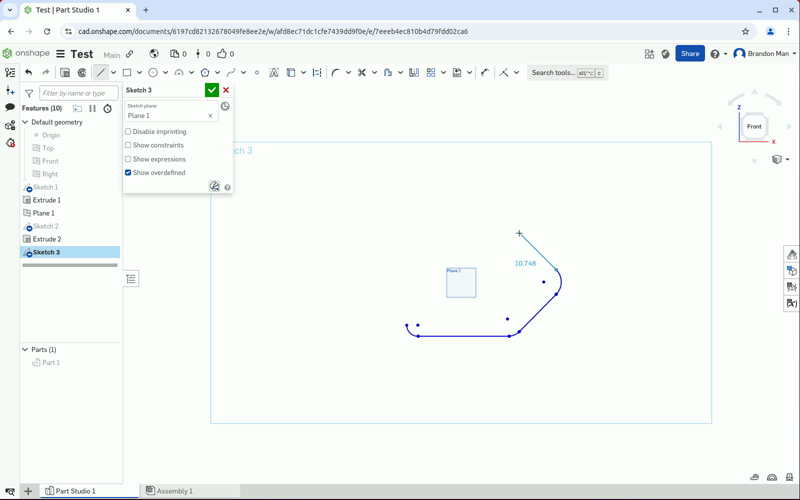
click(519, 232)
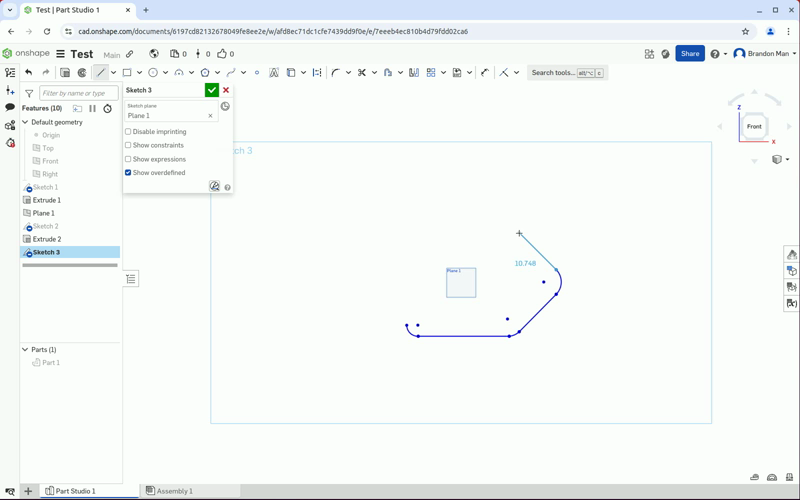
key_up(shift)
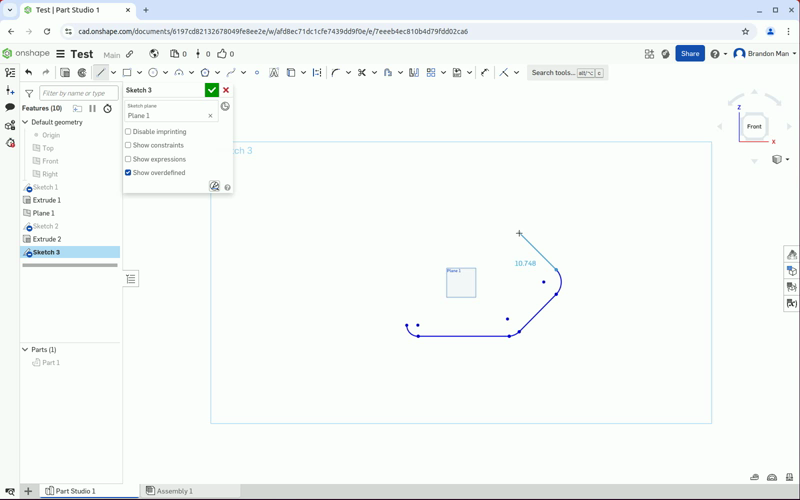
key(esc)
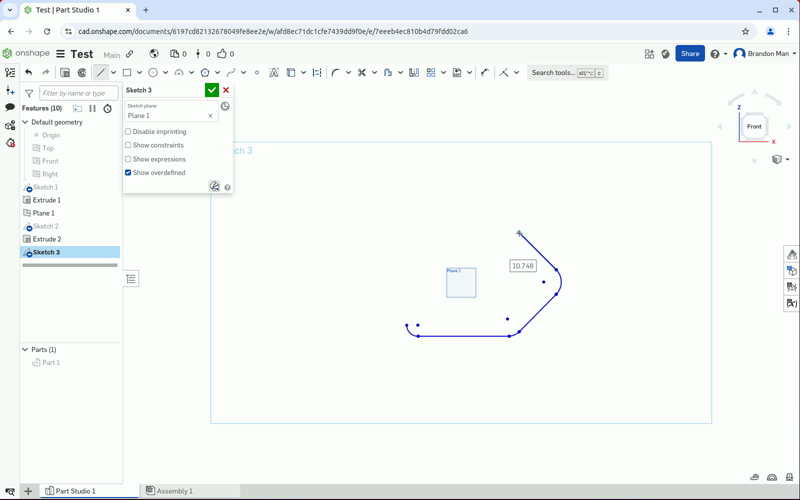
key(a)
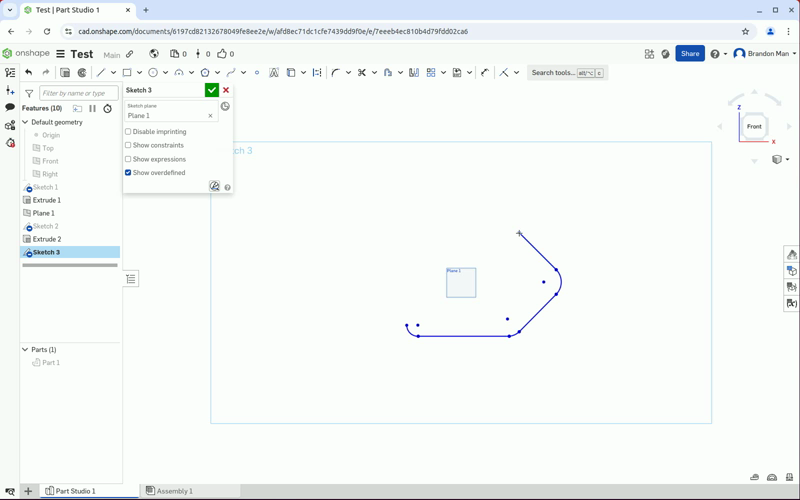
mouse_move(519, 232)
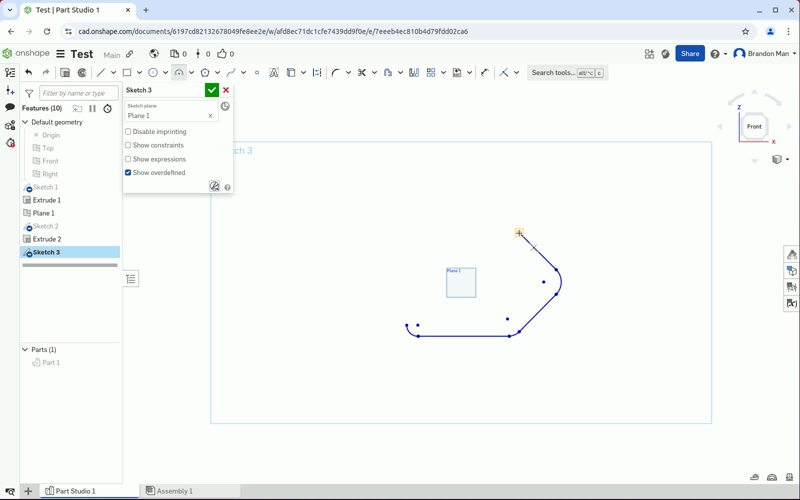
click(519, 232)
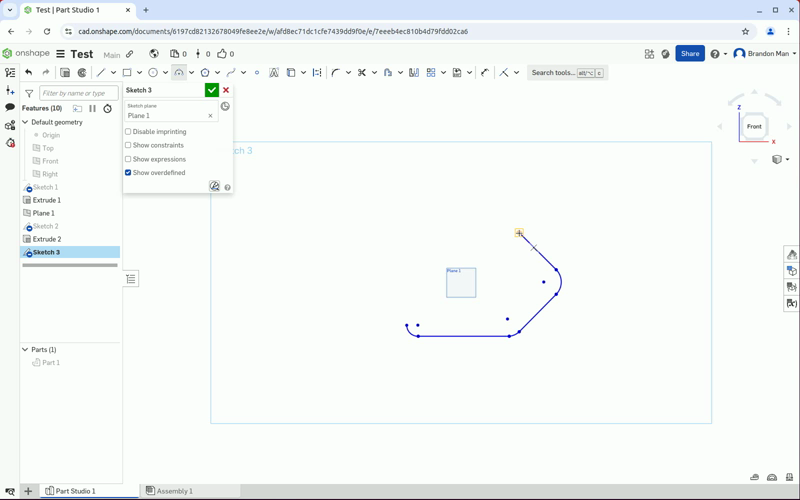
key_down(shift)
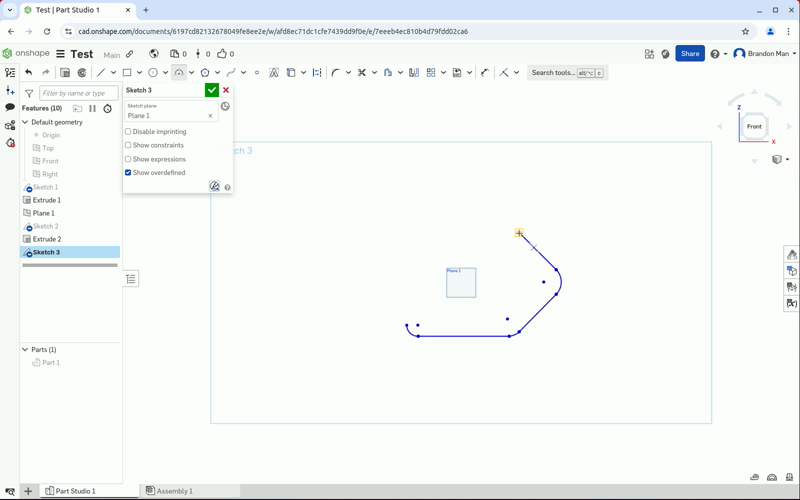
mouse_move(509, 229)
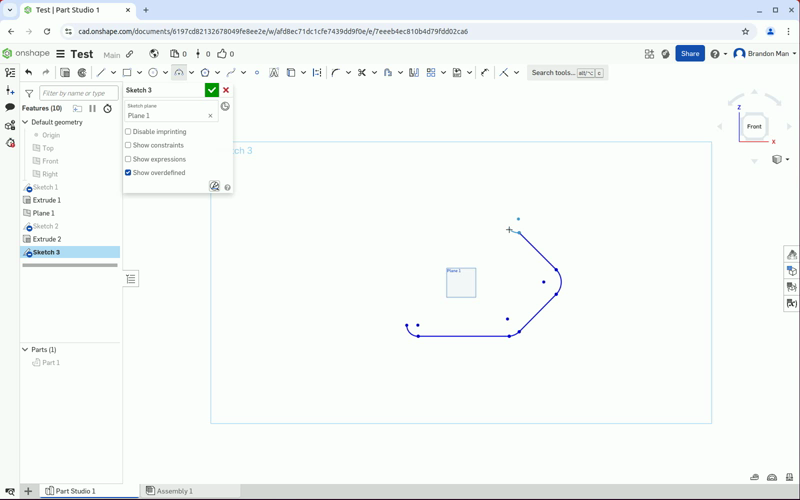
click(509, 229)
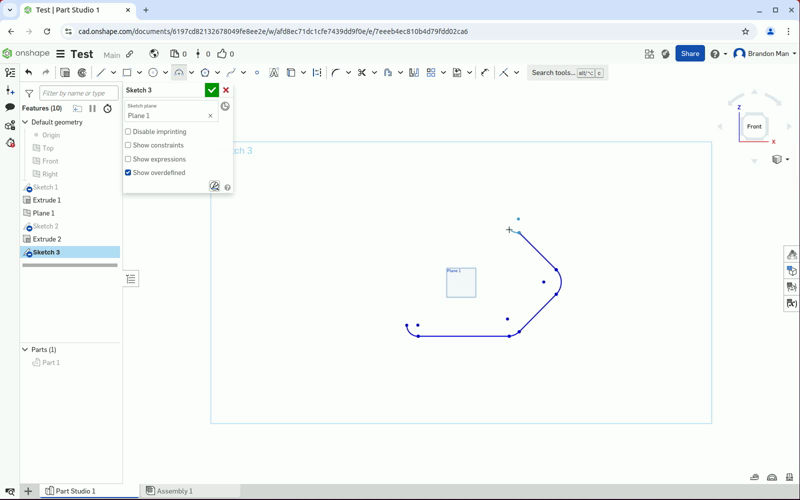
mouse_move(514, 229)
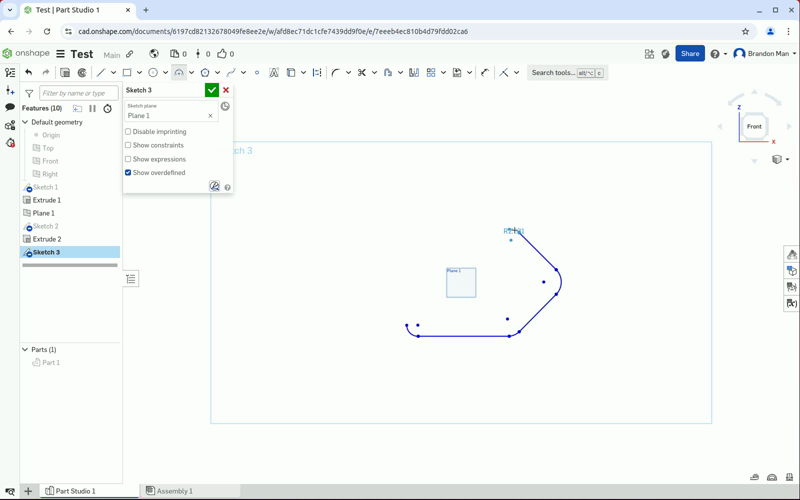
click(514, 229)
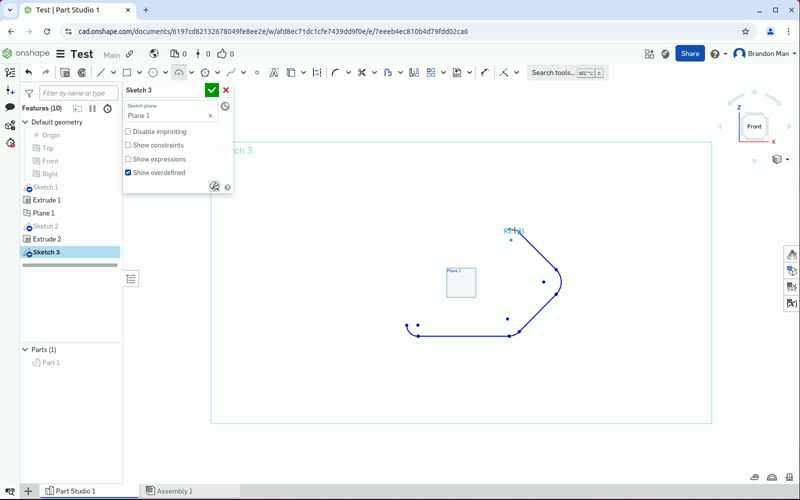
key_up(shift)
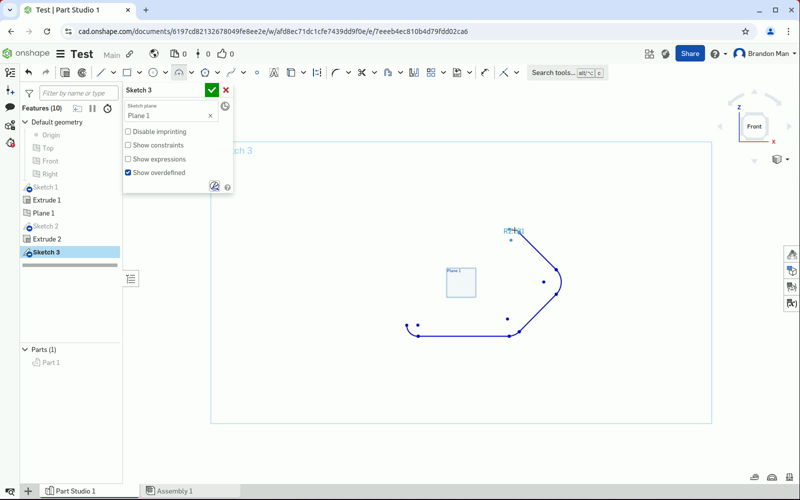
key(esc)
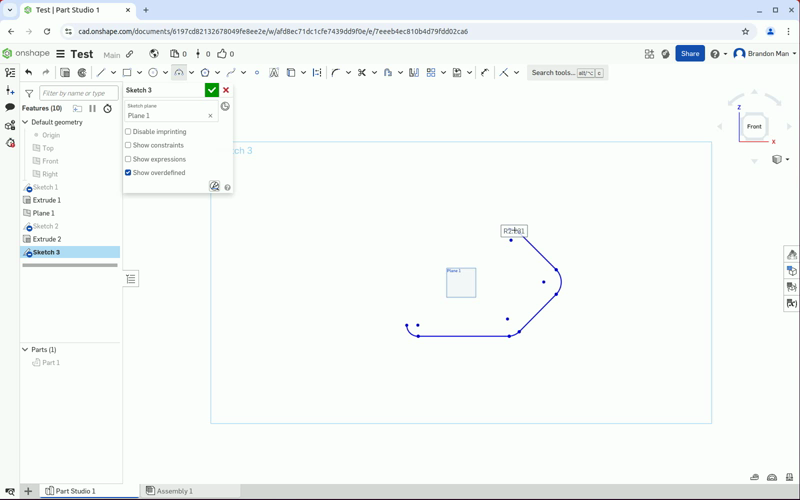
key(l)
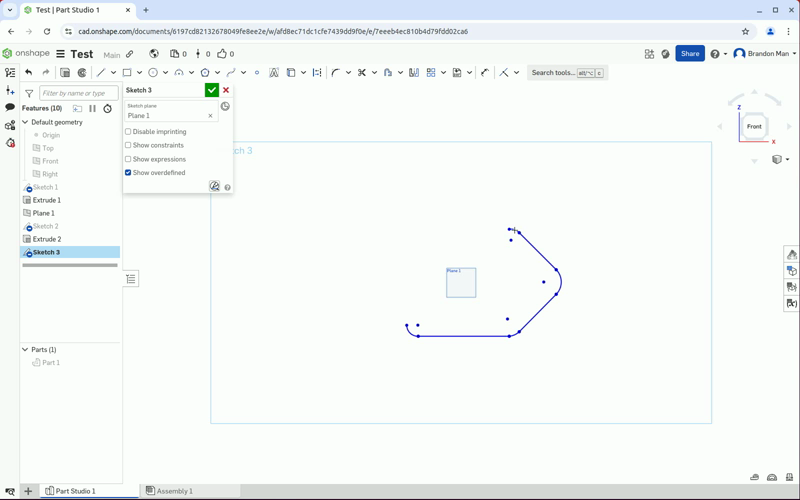
mouse_move(509, 229)
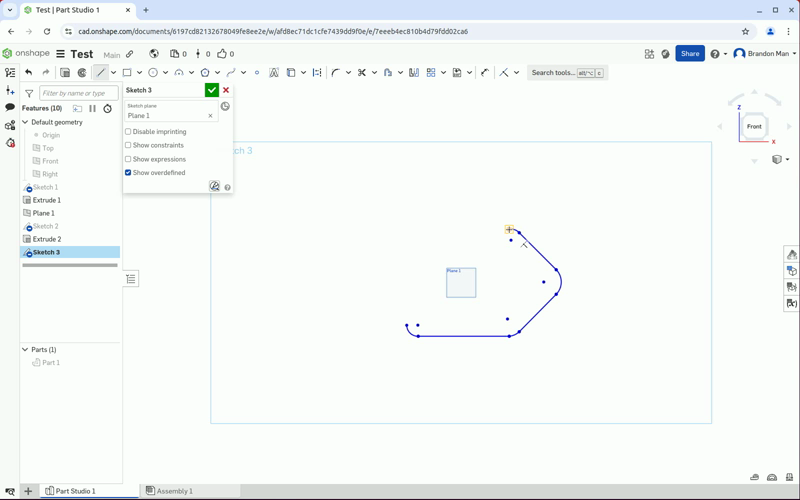
click(509, 229)
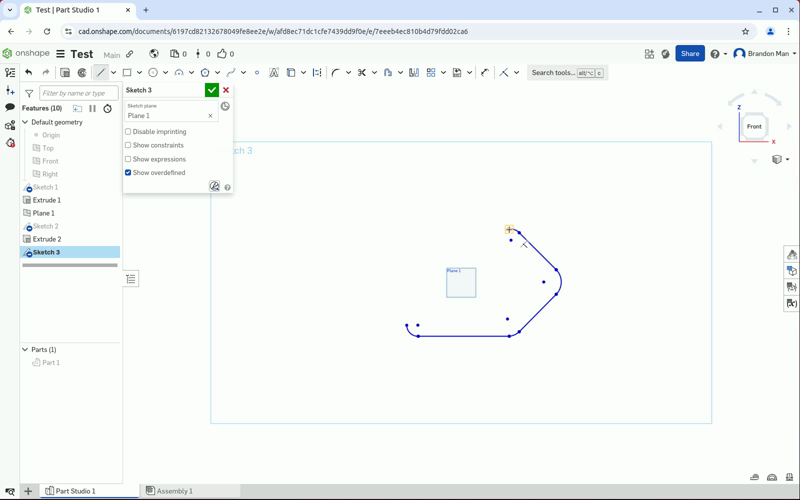
key_down(shift)
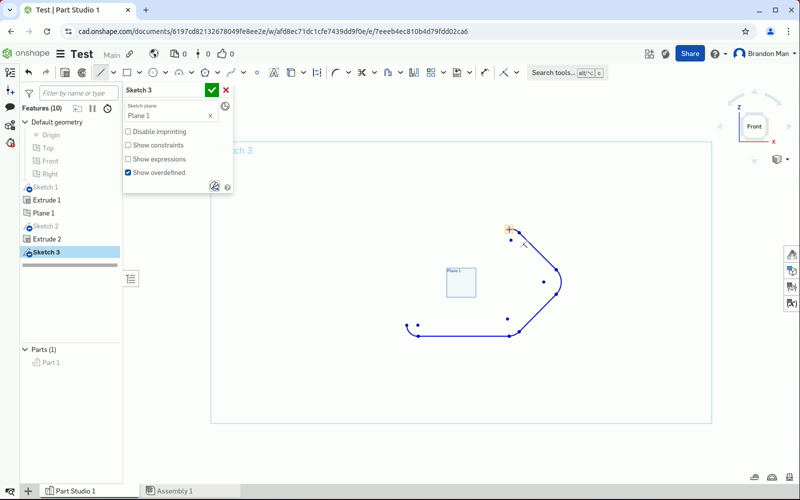
mouse_move(418, 229)
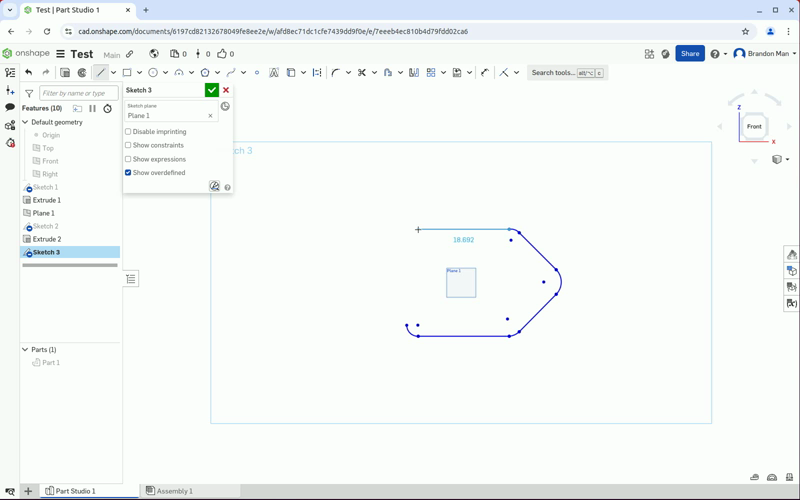
click(418, 229)
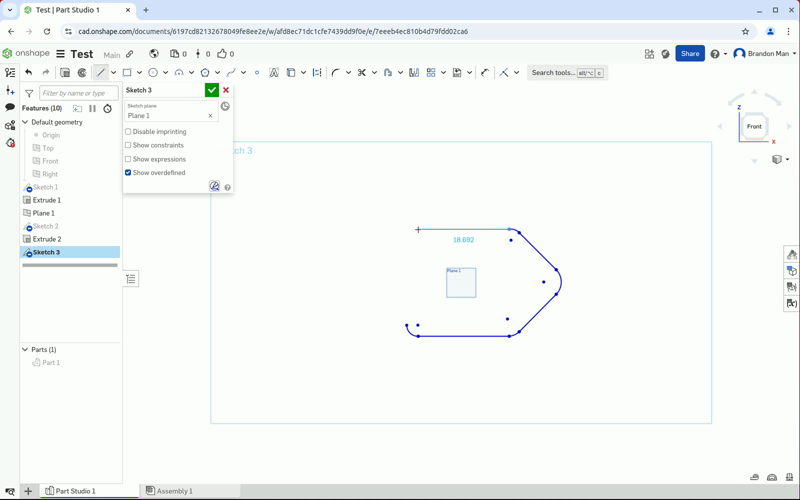
key_up(shift)
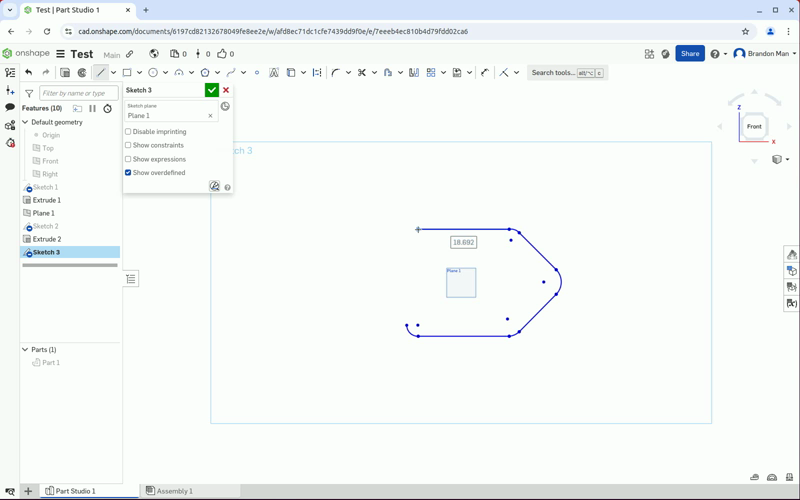
key(esc)
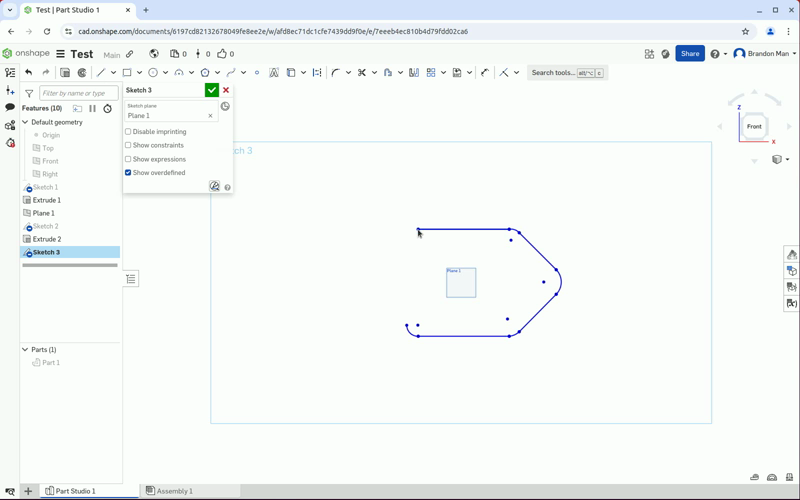
key(a)
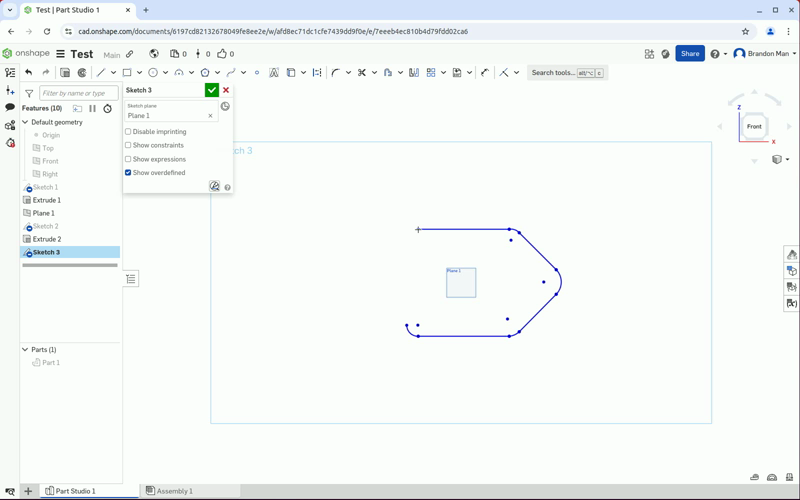
mouse_move(418, 229)
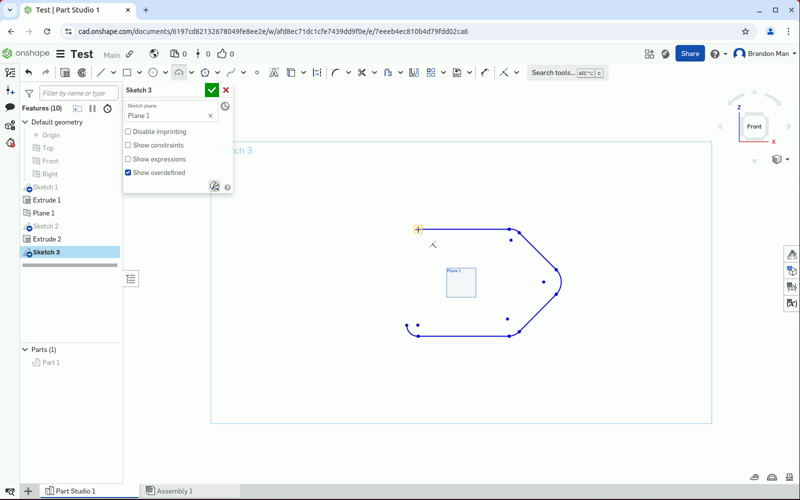
click(418, 229)
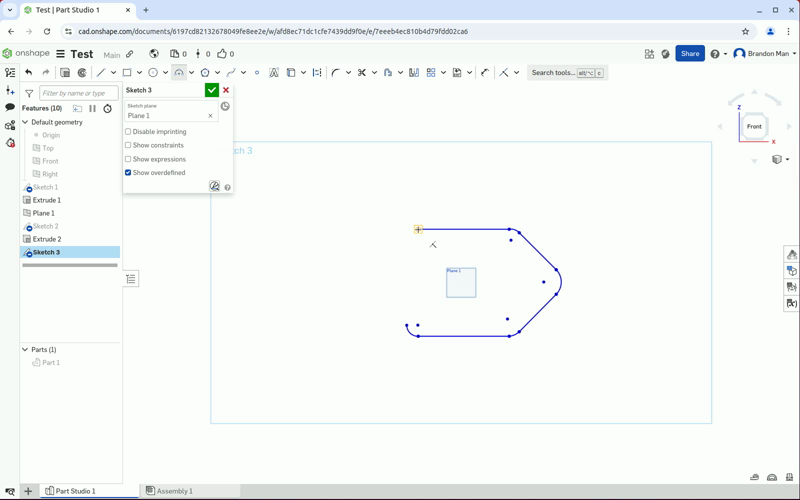
key_down(shift)
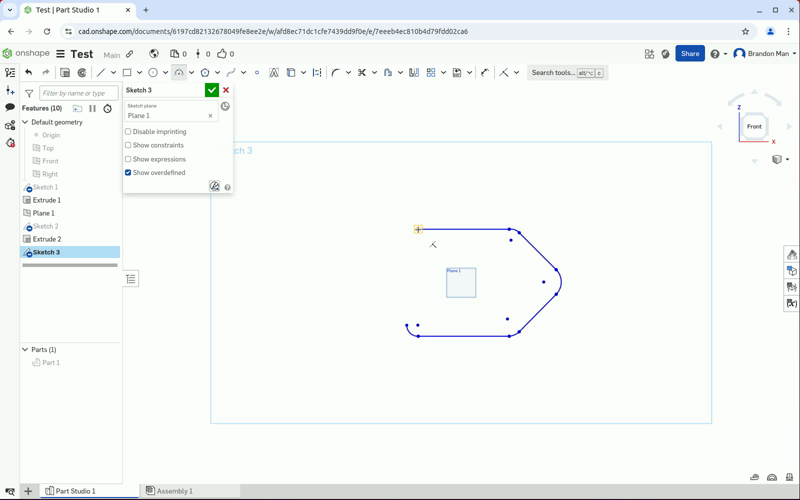
mouse_move(406, 240)
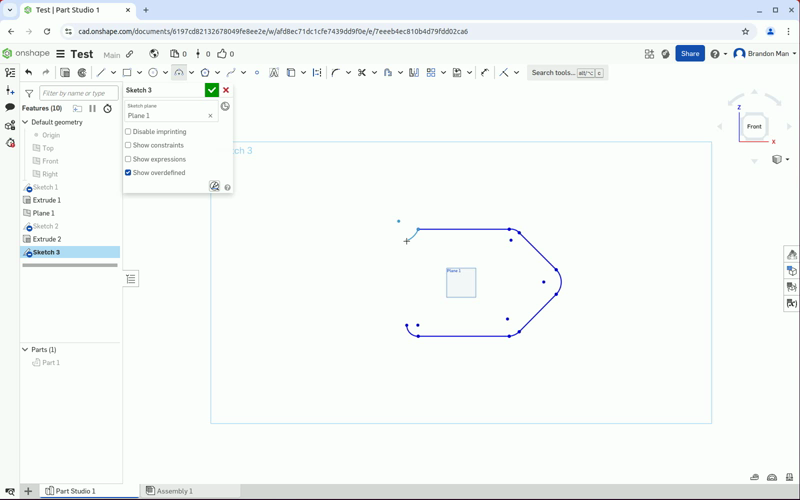
click(406, 240)
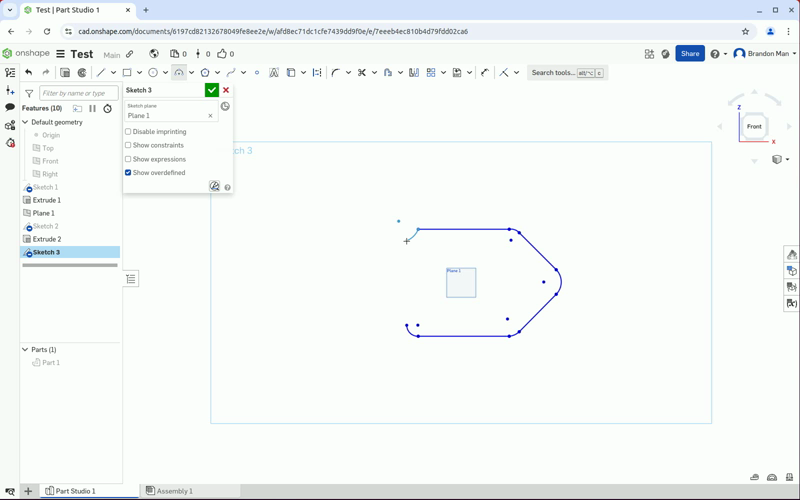
mouse_move(410, 232)
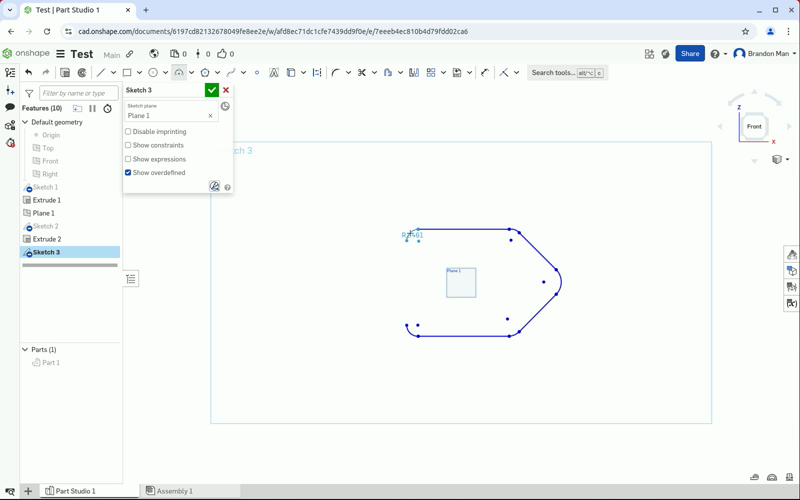
click(410, 232)
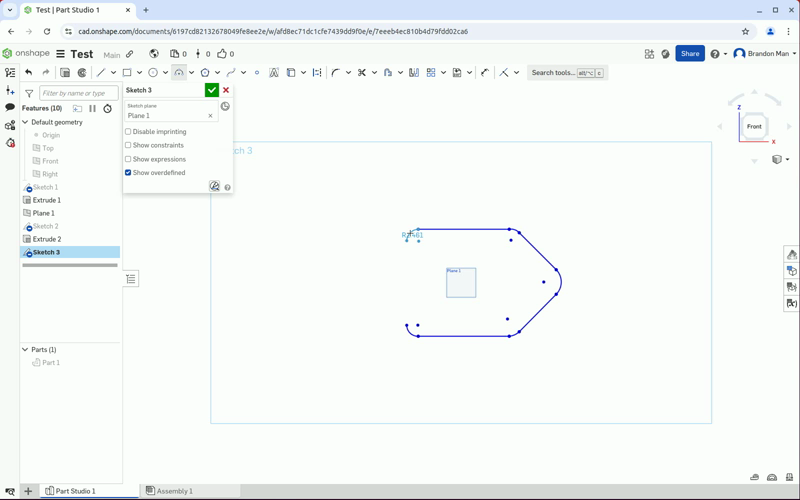
key_up(shift)
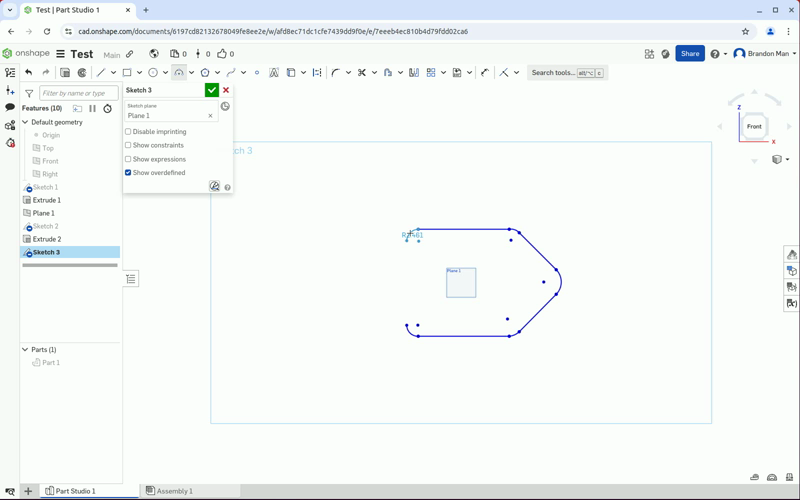
key(esc)
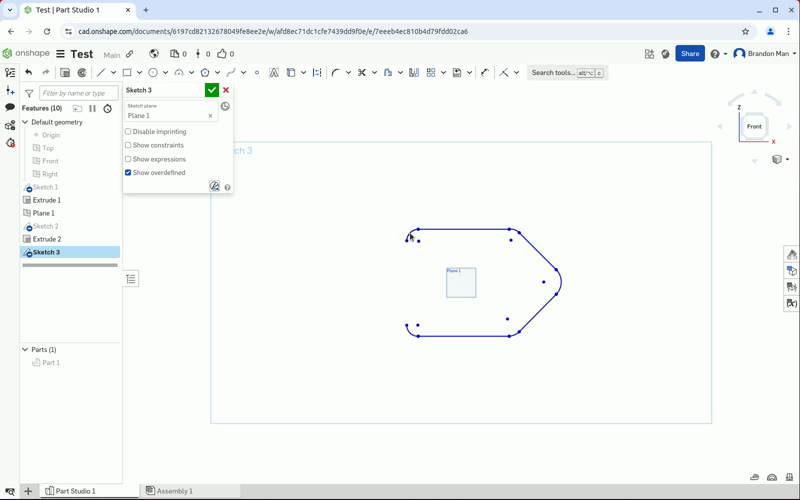
key(l)
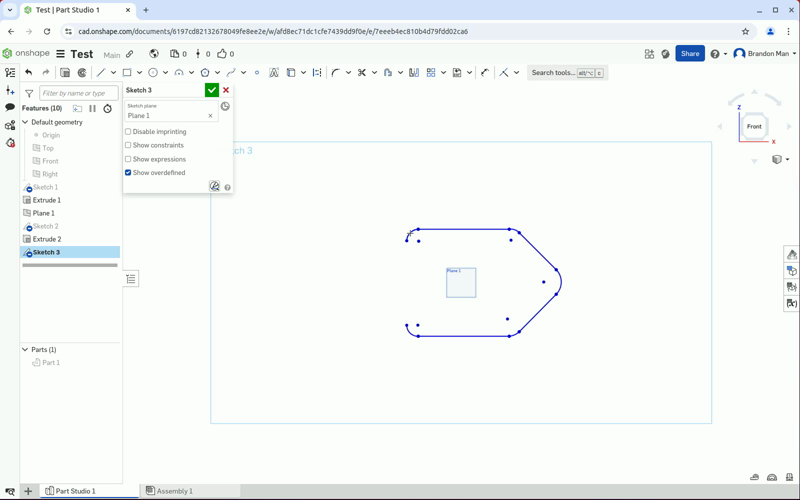
mouse_move(406, 240)
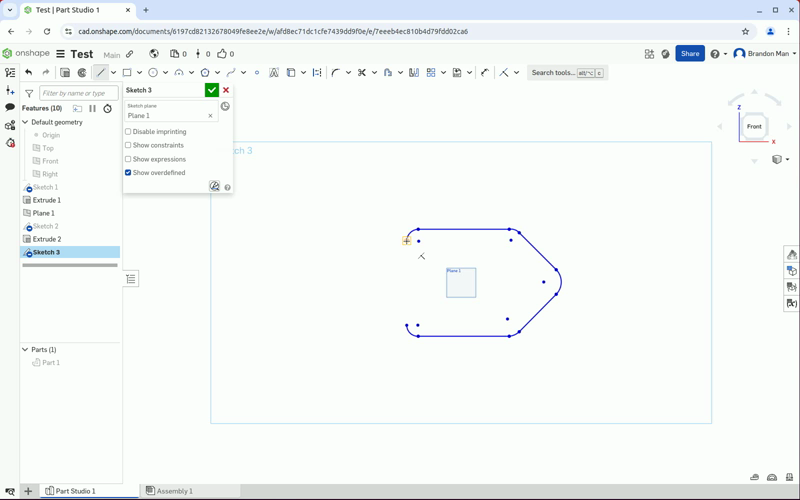
click(406, 240)
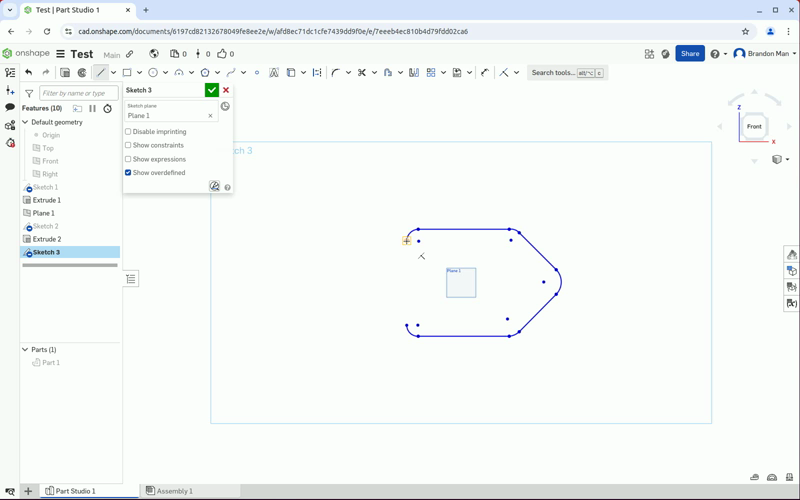
key_down(shift)
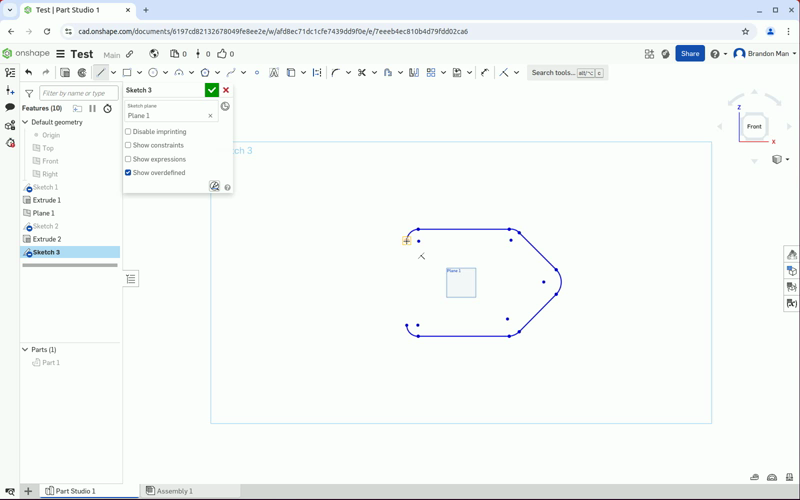
mouse_move(406, 325)
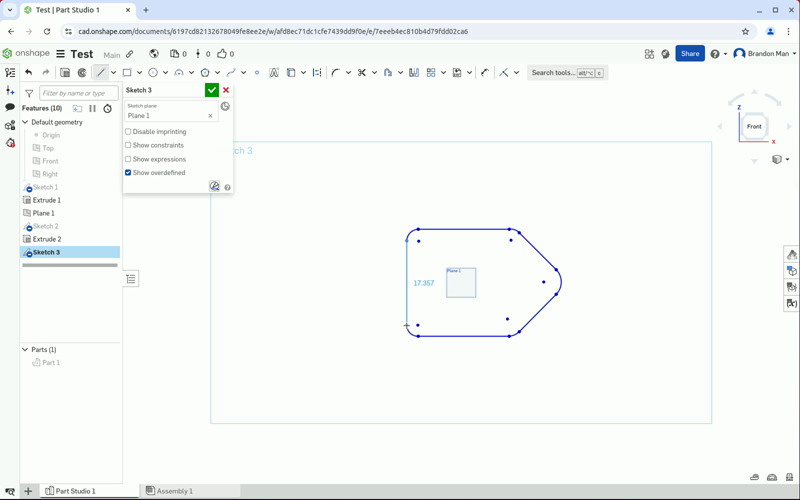
key_up(shift)
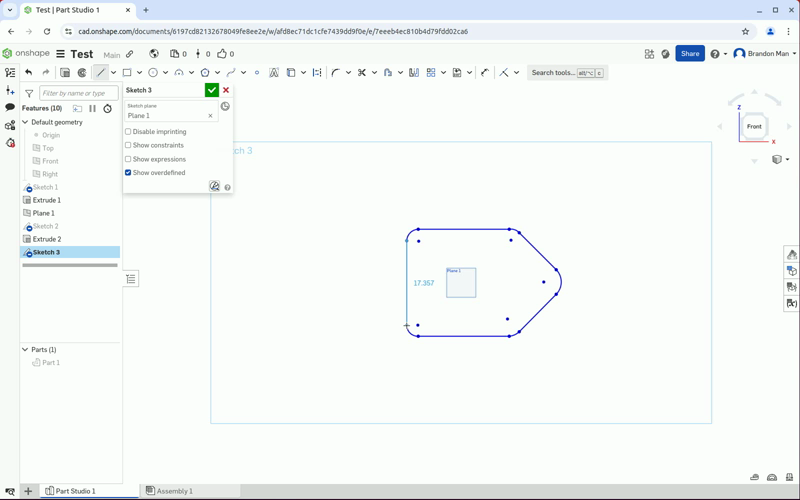
click(406, 325)
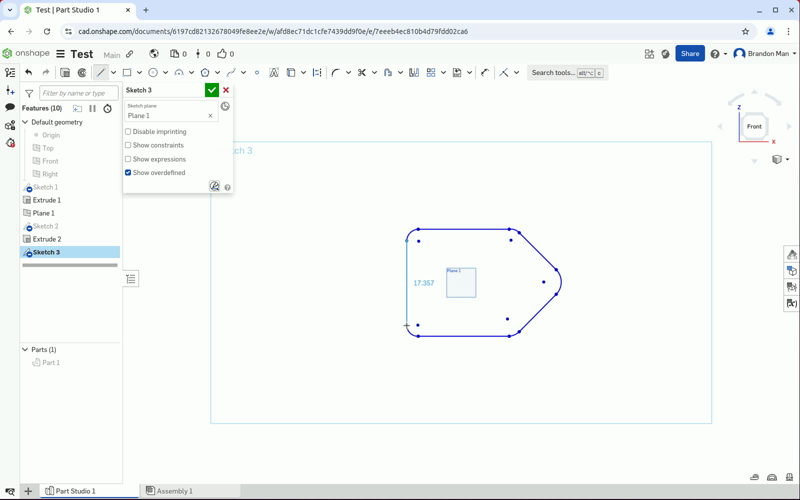
key(esc)
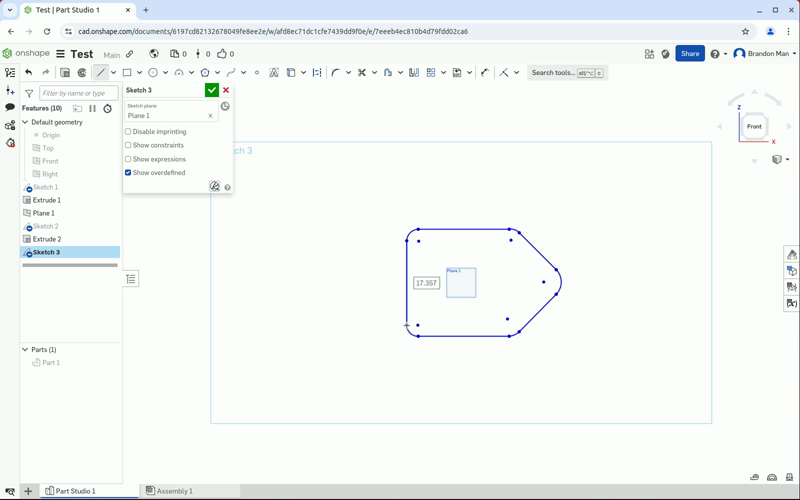
mouse_move(424, 296)
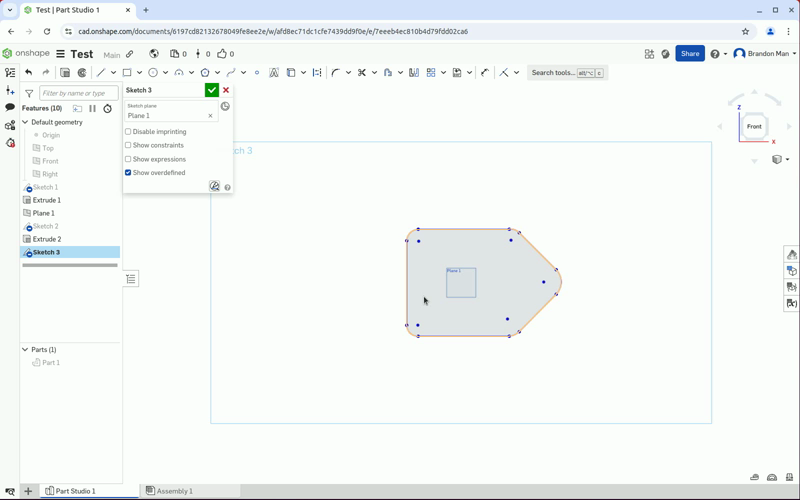
click(424, 296)
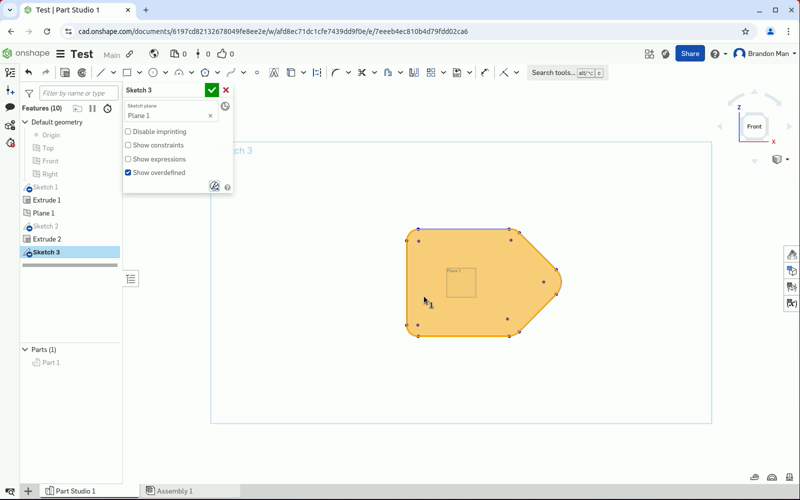
mouse_move(73, 352)
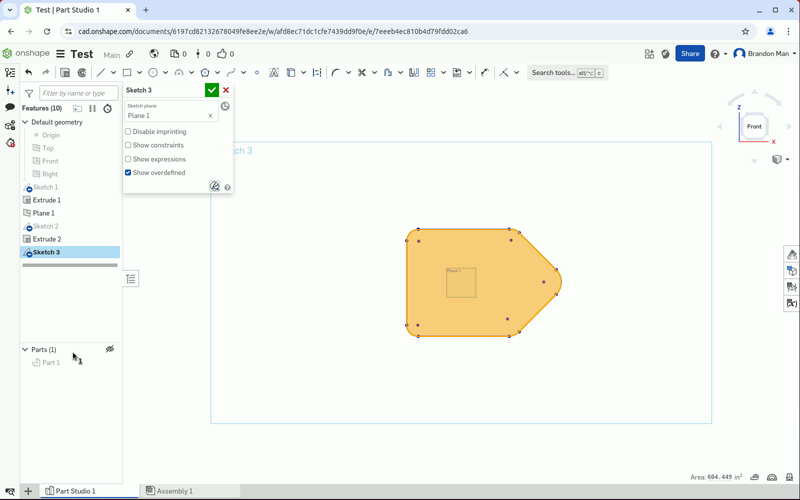
key(shift+y)
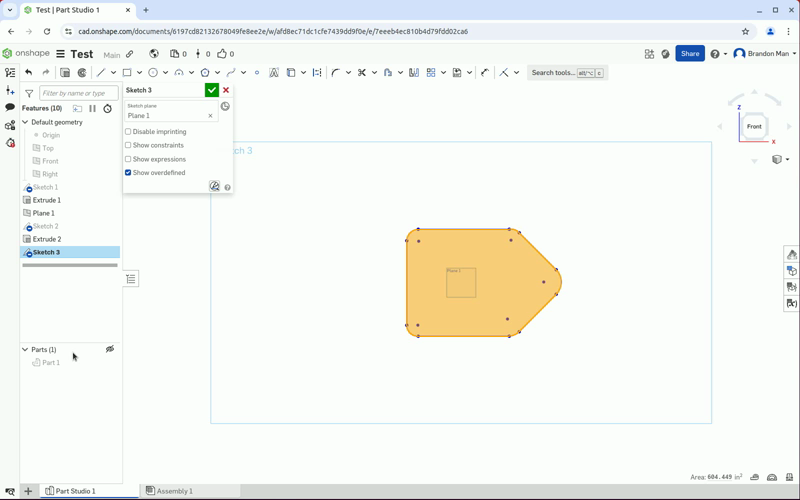
key(shift+e)
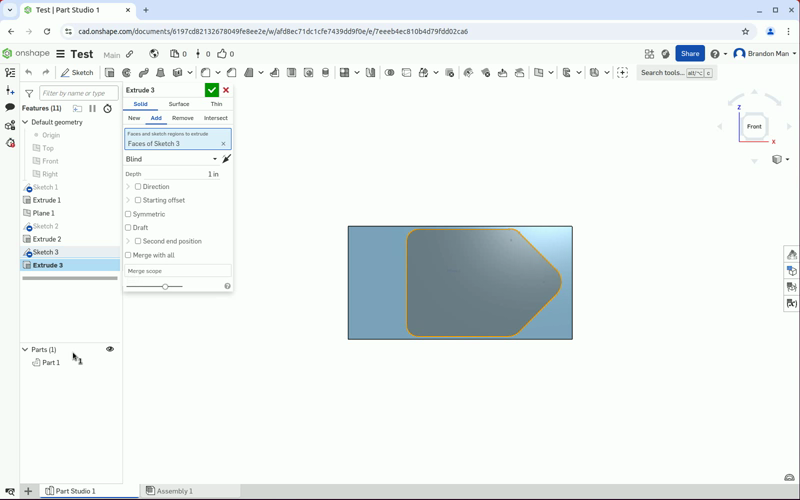
mouse_move(143, 106)
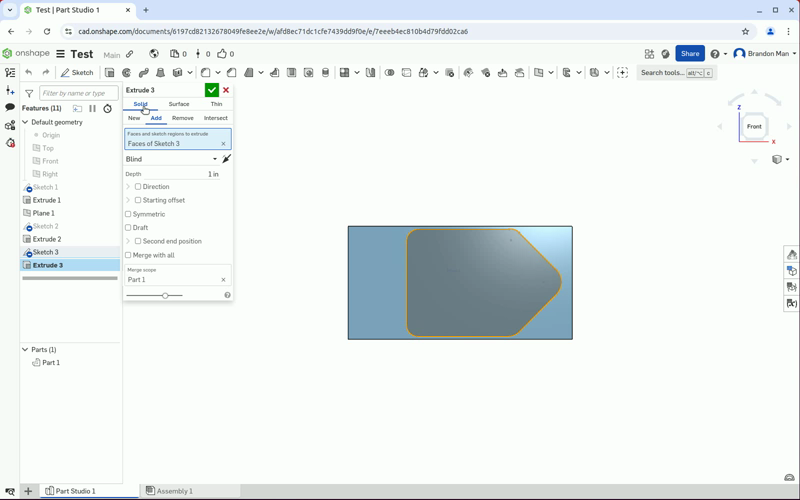
click(143, 106)
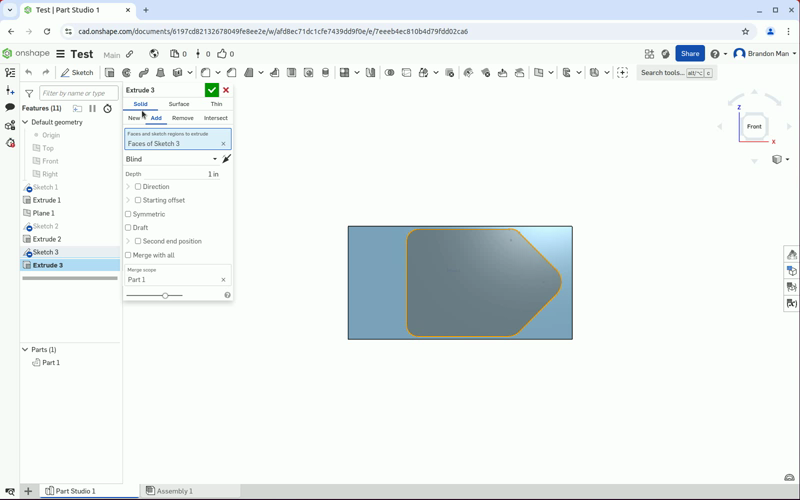
mouse_move(137, 120)
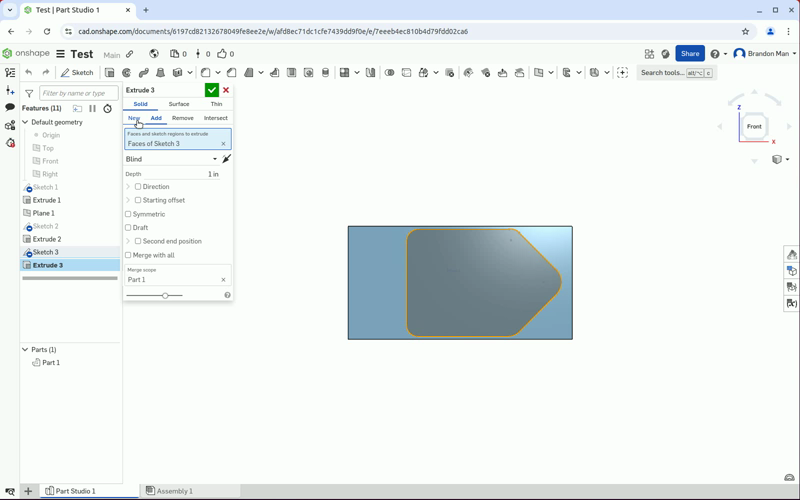
click(137, 120)
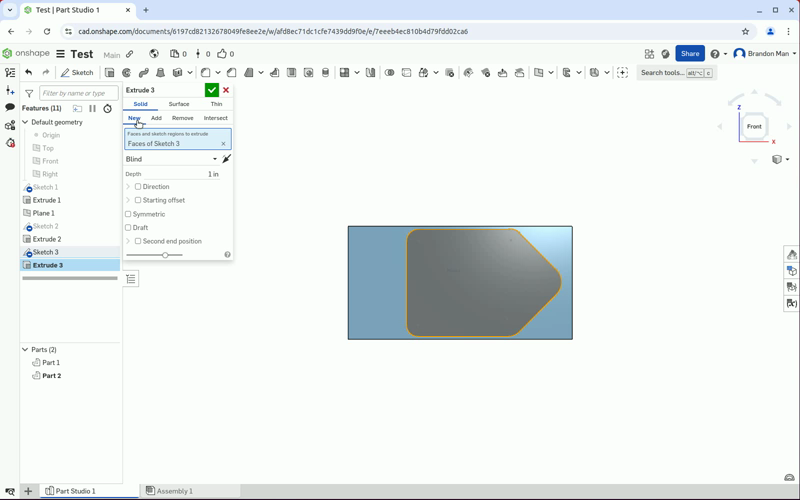
key(tab, 4)
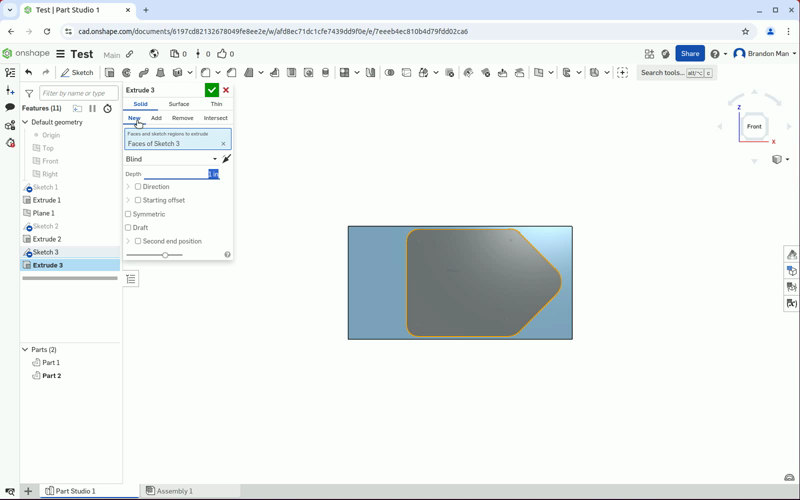
text(2.407)
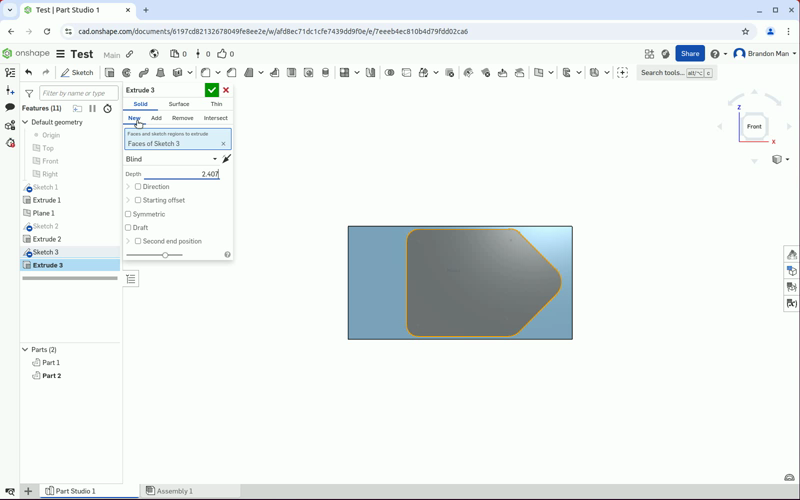
key(enter)
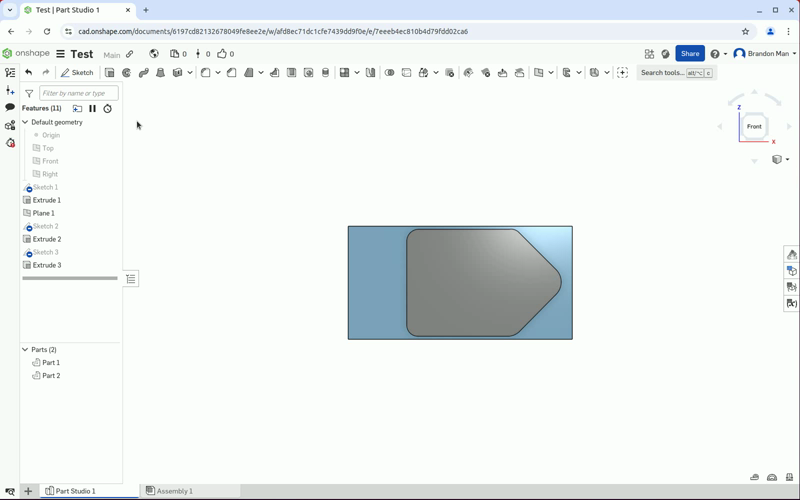
key(shift+h)
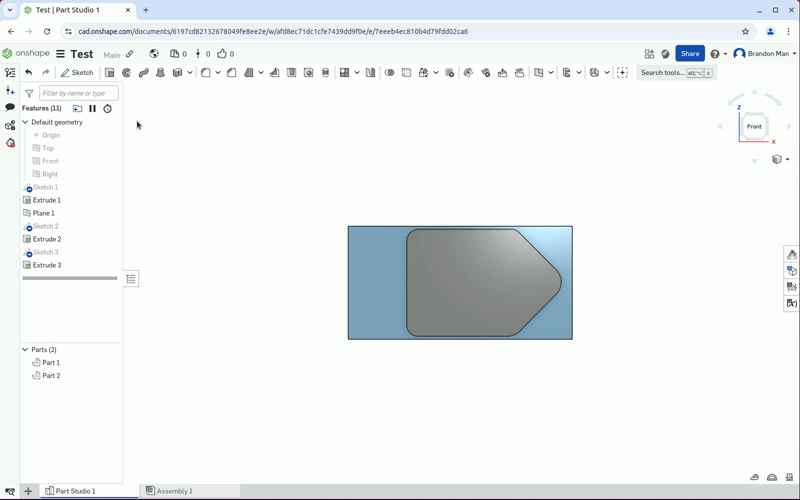
key(shift+h)
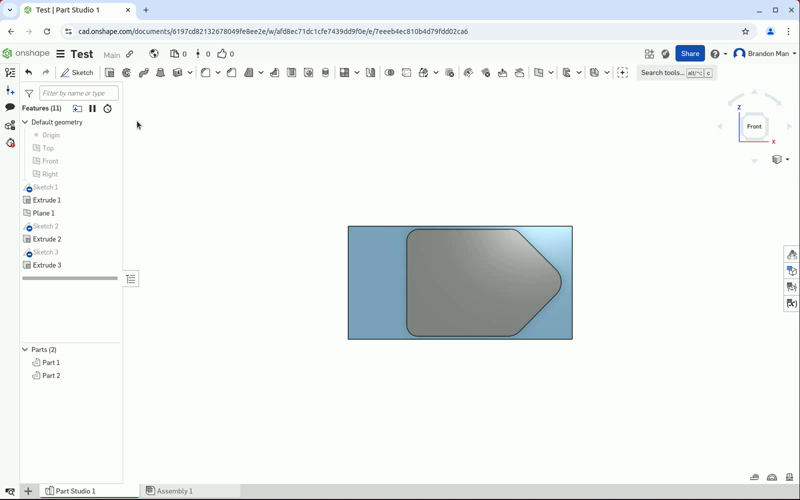
mouse_move(73, 189)
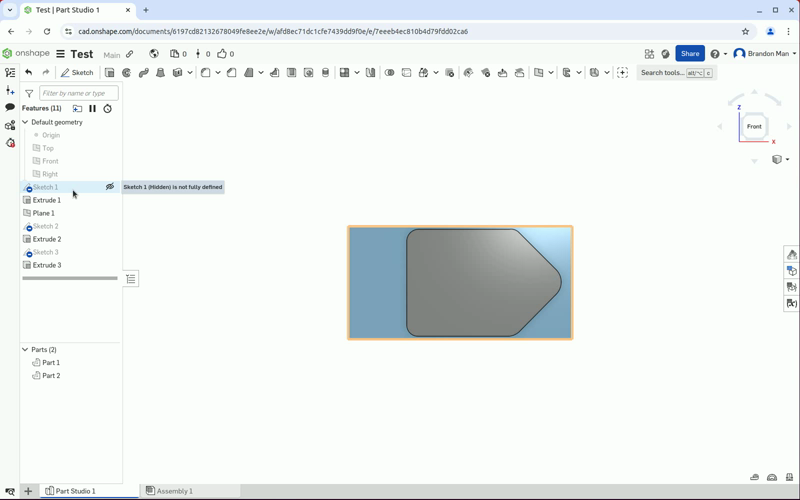
click(73, 189)
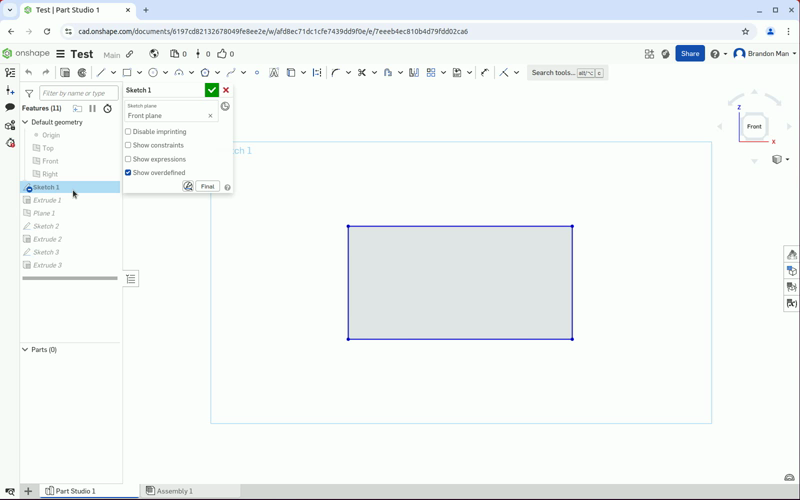
mouse_move(229, 92)
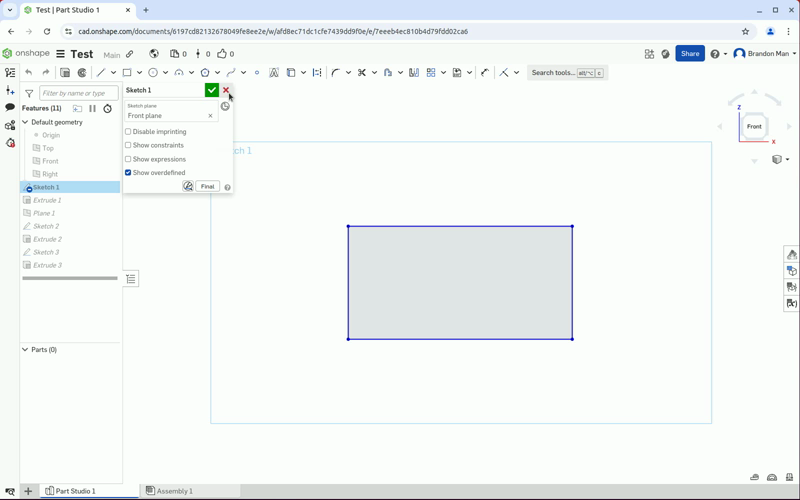
click(229, 92)
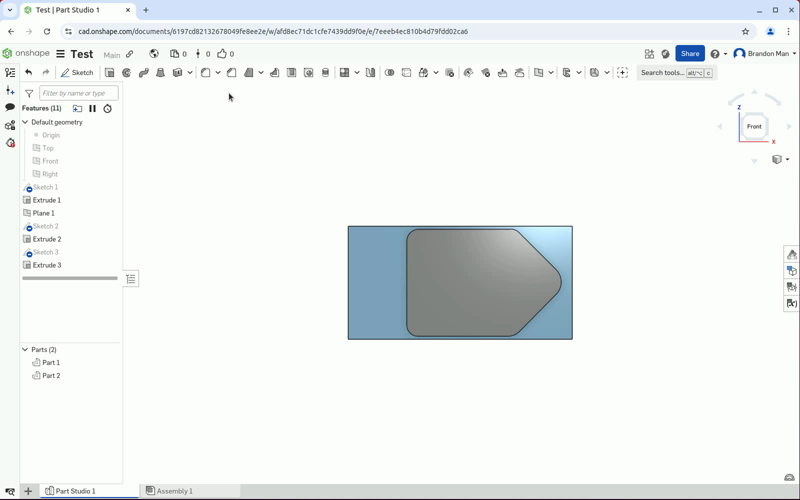
mouse_move(541, 75)
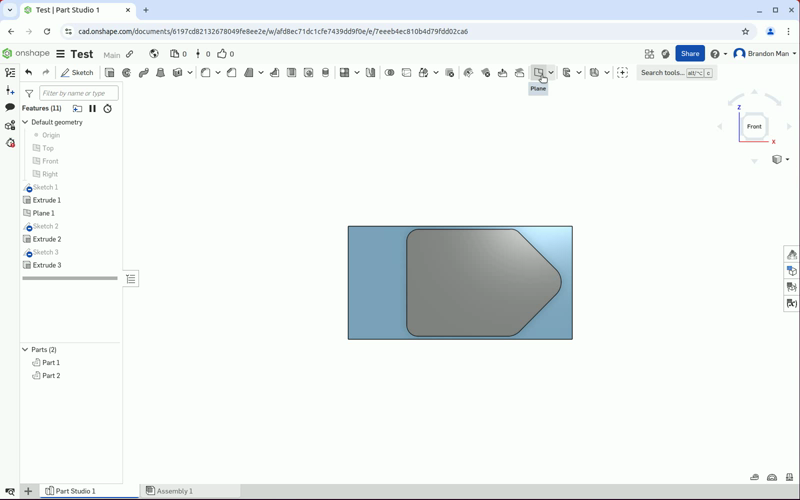
click(541, 75)
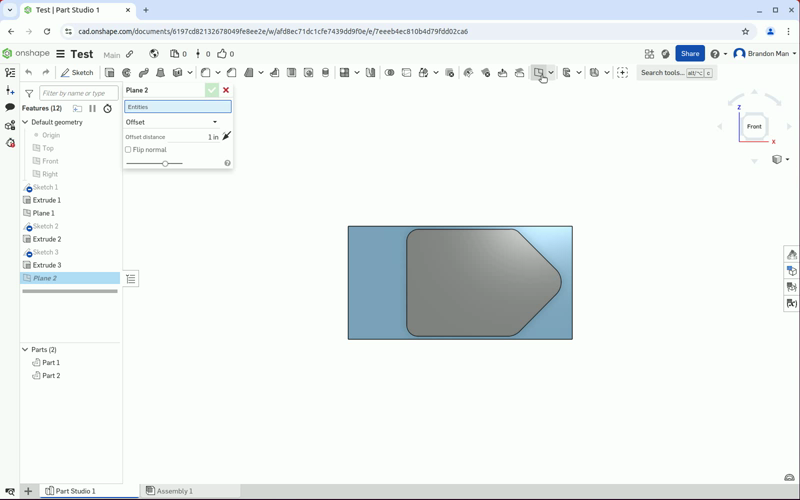
mouse_move(73, 163)
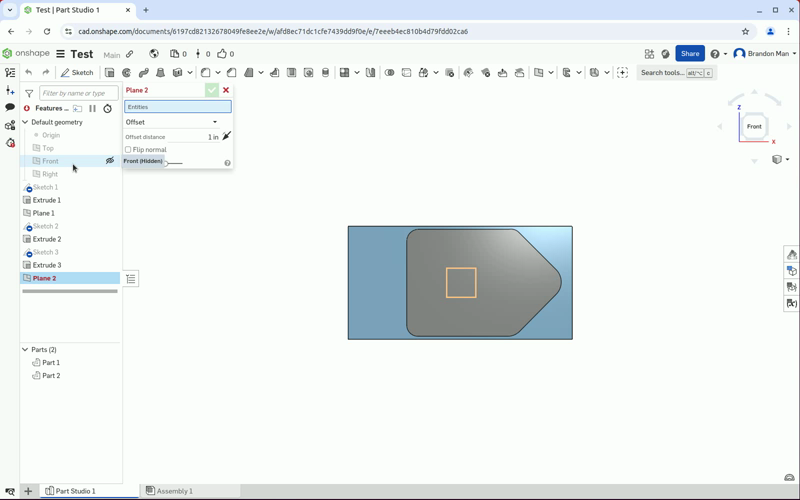
click(73, 163)
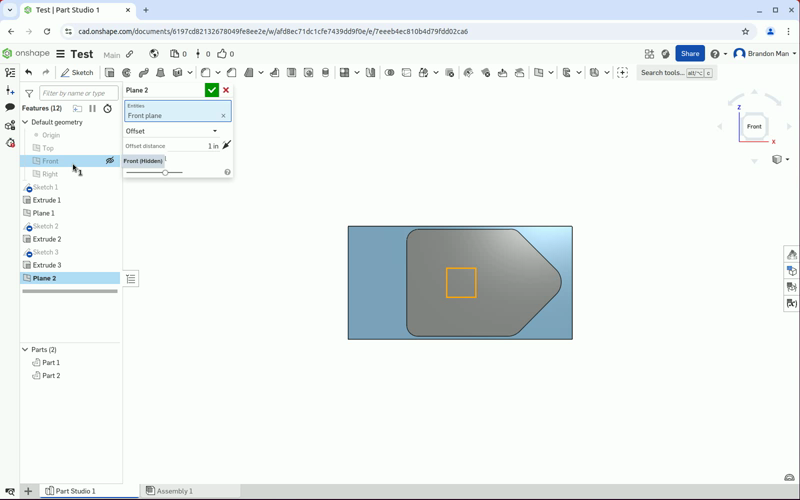
key(tab, 2)
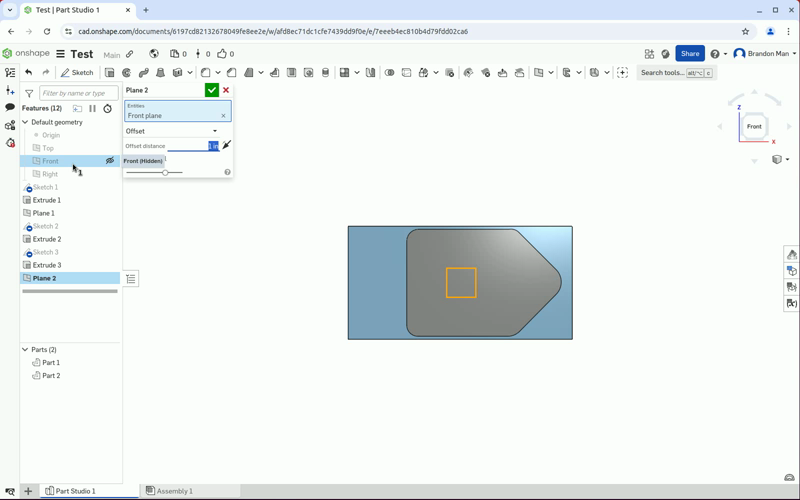
text(6.994)
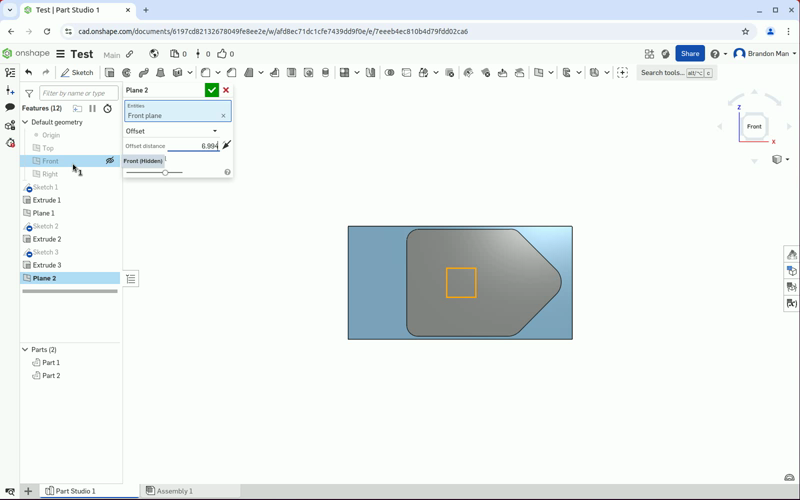
key(enter, 2)
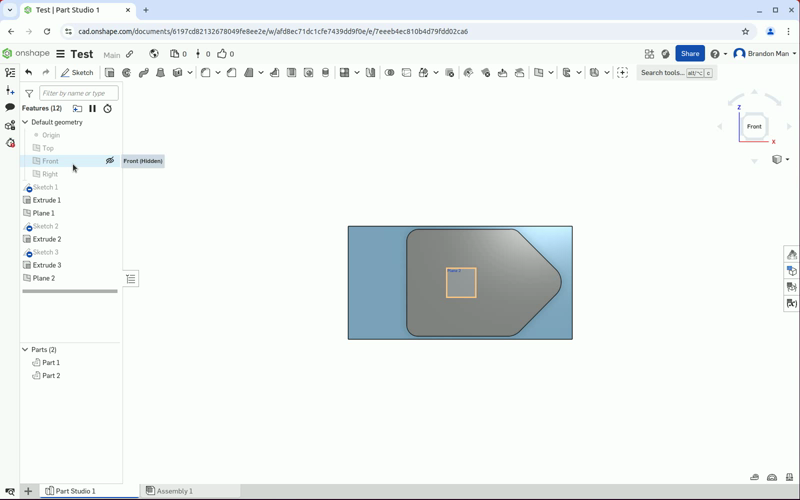
key(shift+s)
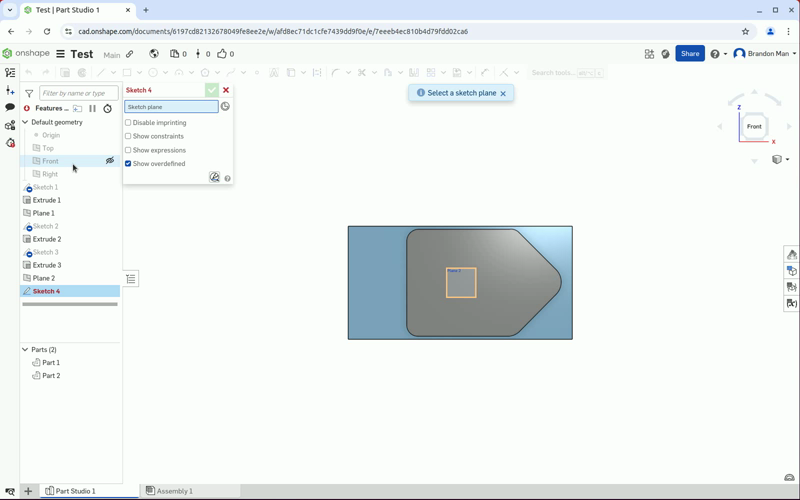
mouse_move(73, 280)
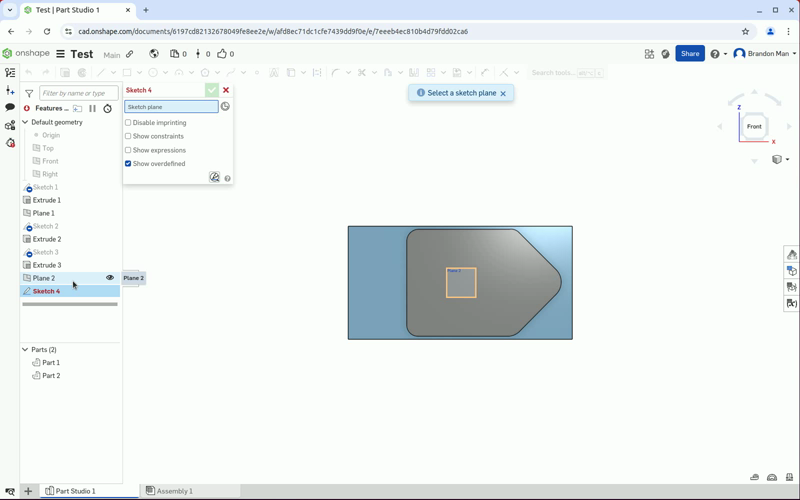
click(73, 280)
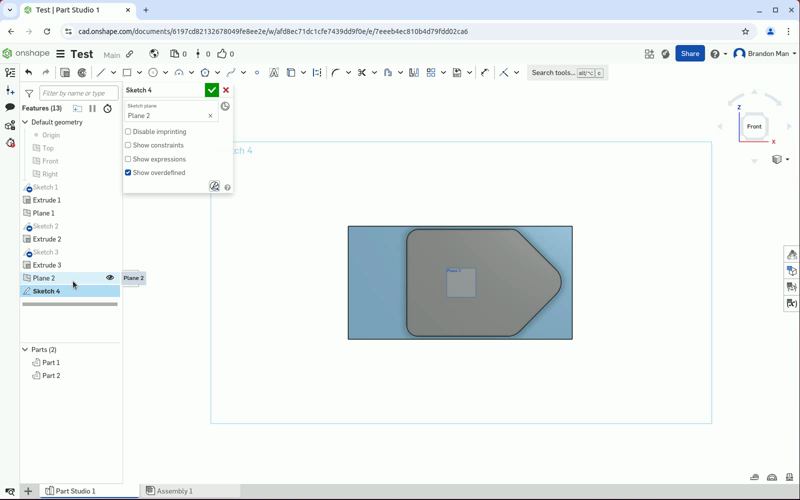
mouse_move(73, 352)
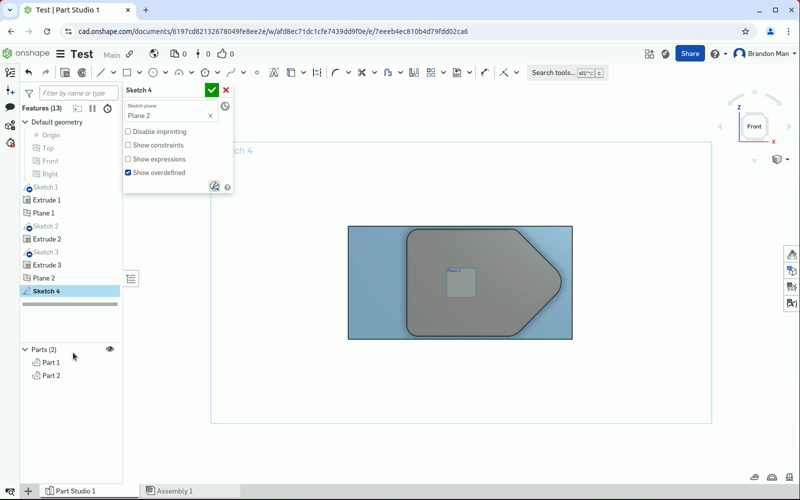
key(y)
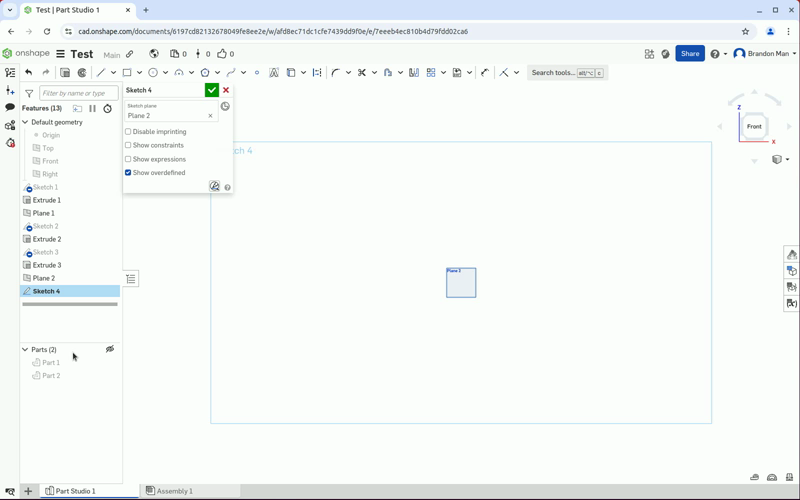
key(c)
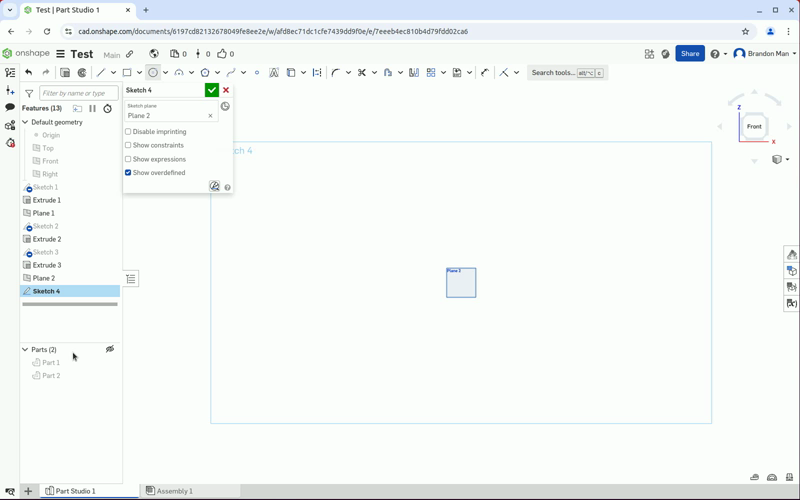
key_down(shift)
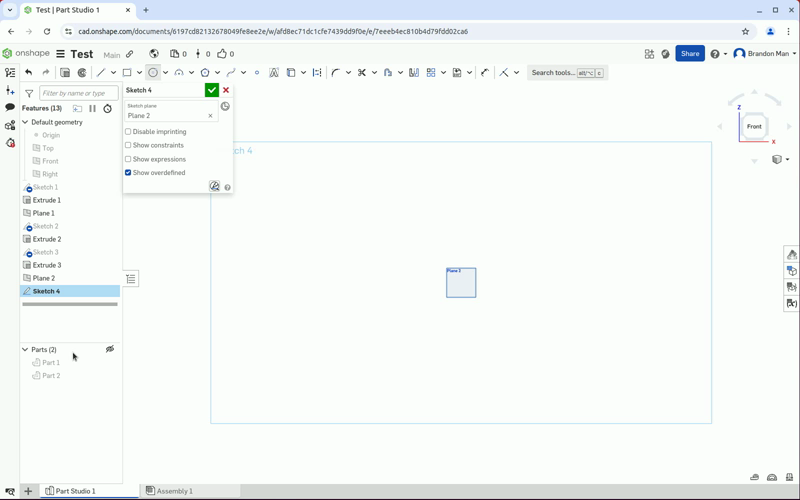
mouse_move(461, 282)
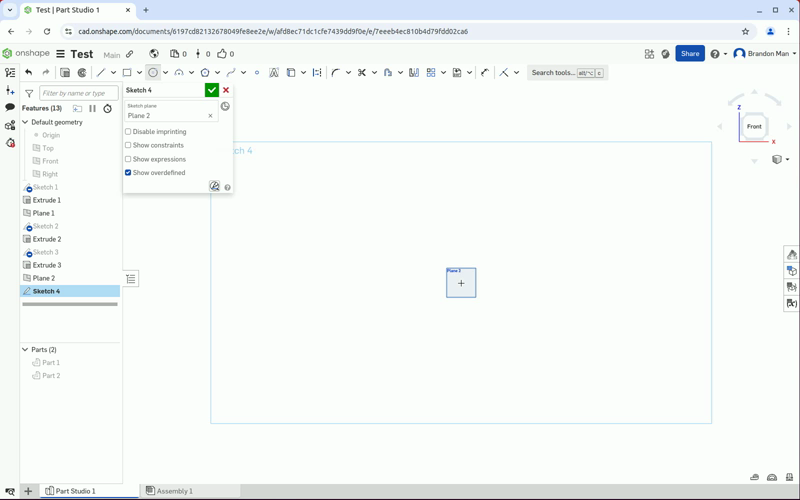
click(461, 282)
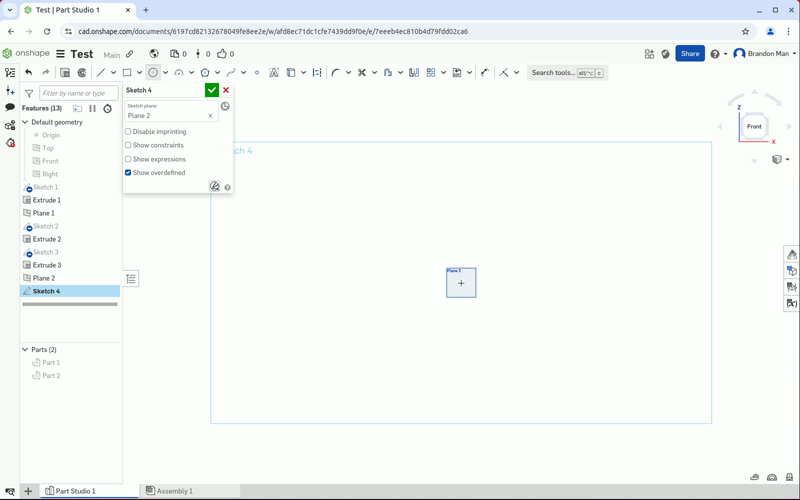
key_up(shift)
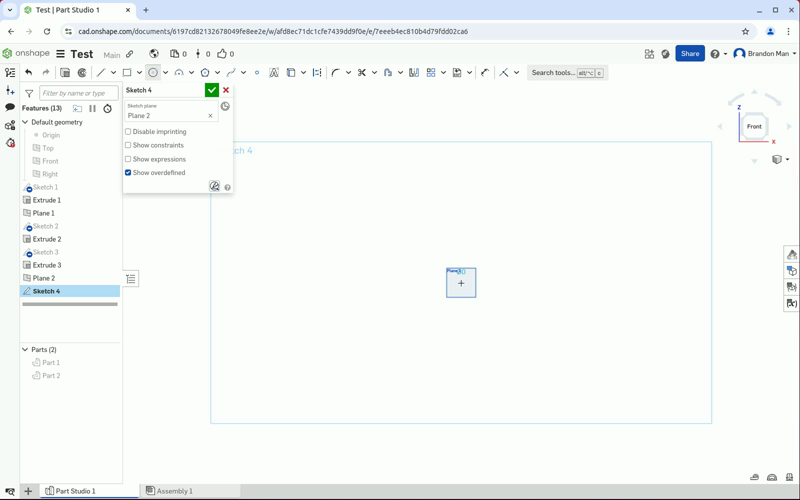
mouse_move(512, 282)
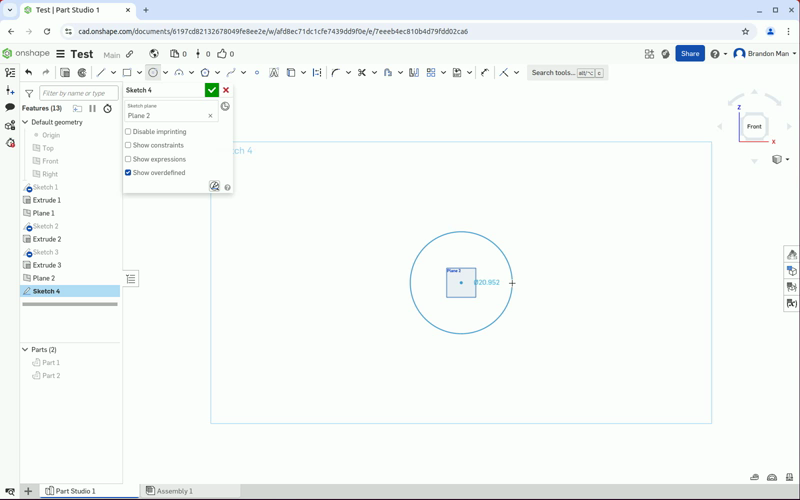
click(512, 282)
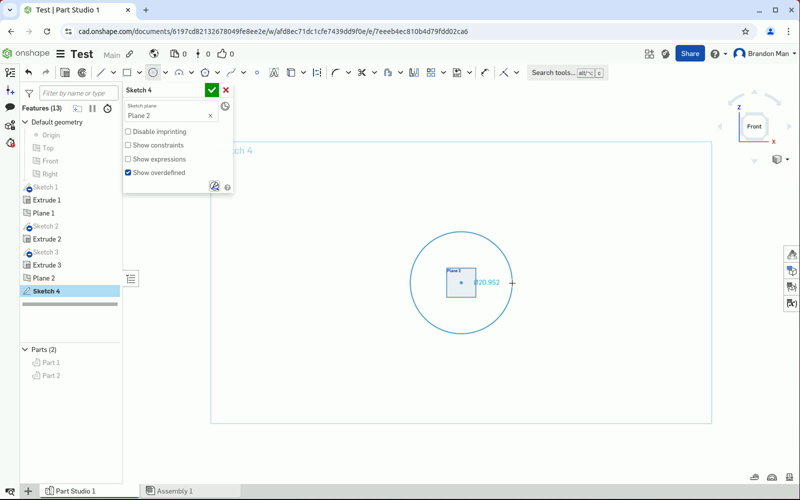
key(esc)
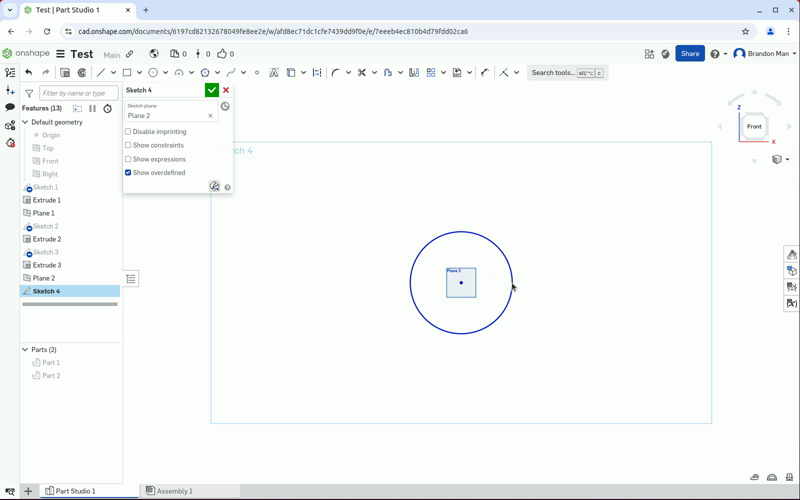
key(c)
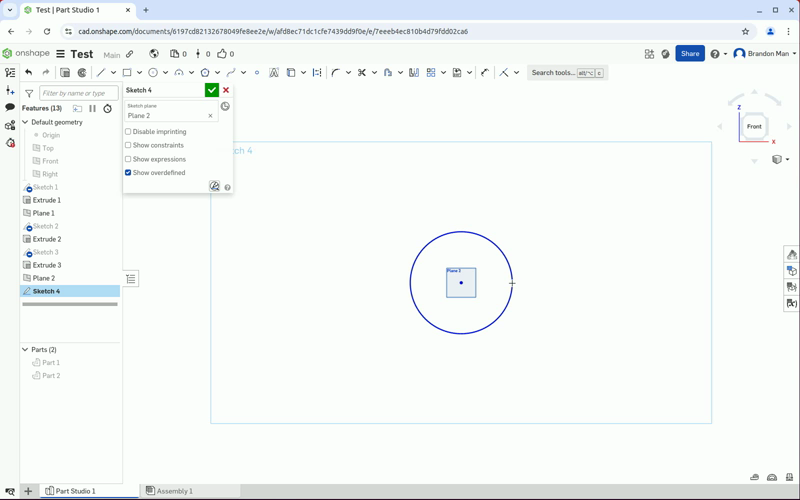
key_down(shift)
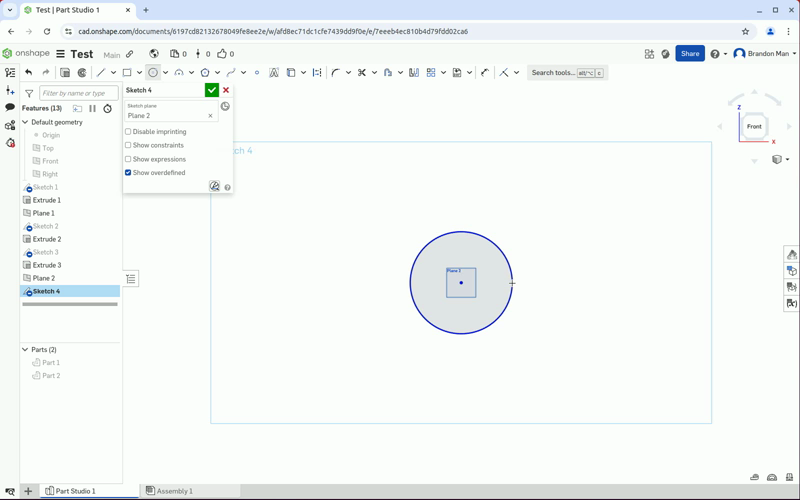
mouse_move(461, 282)
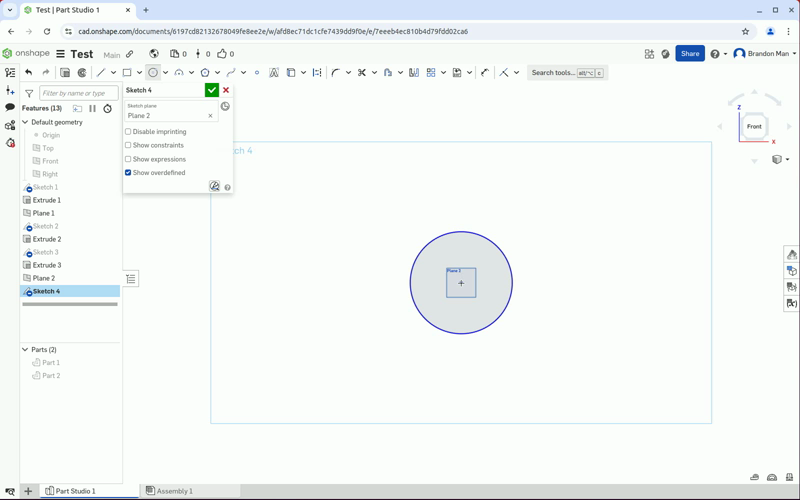
click(461, 282)
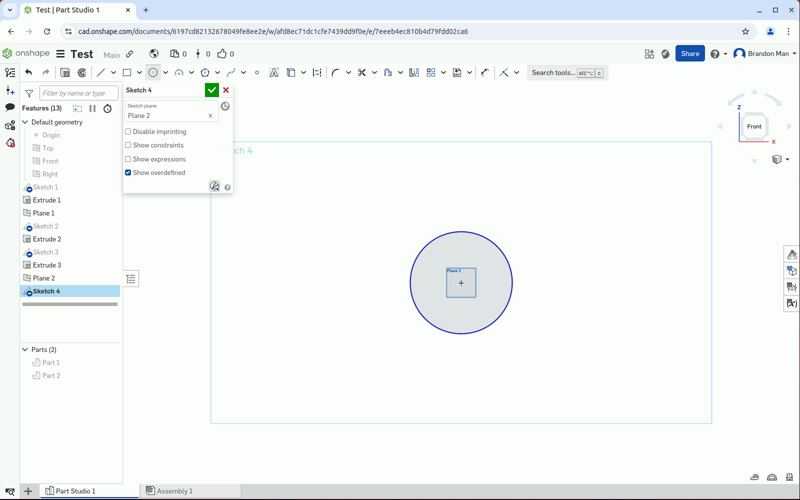
key_up(shift)
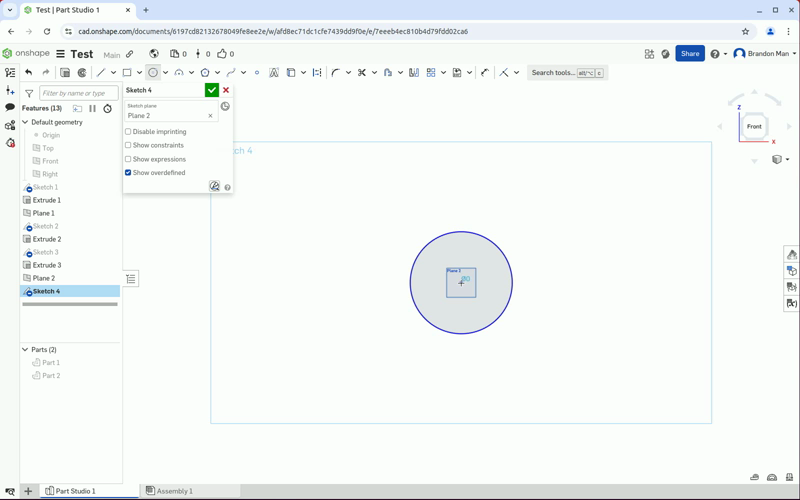
mouse_move(495, 282)
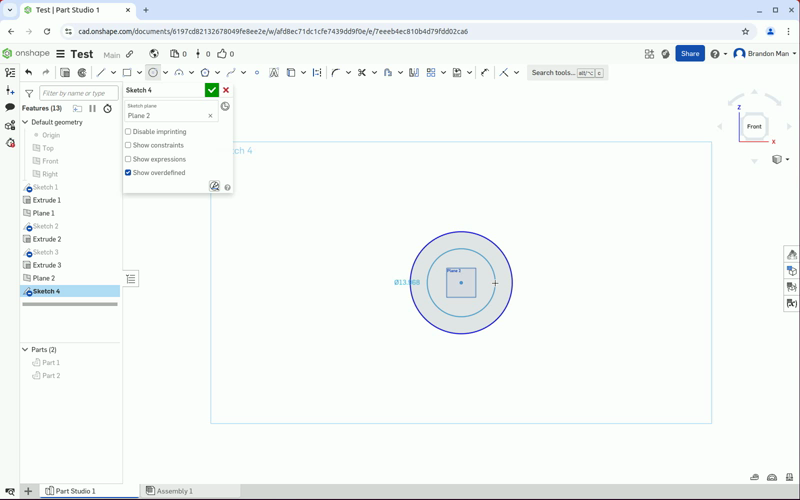
click(495, 282)
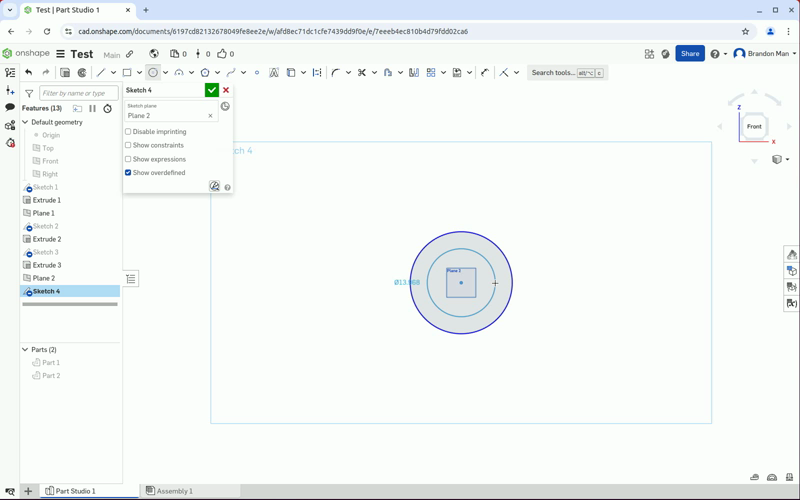
key(esc)
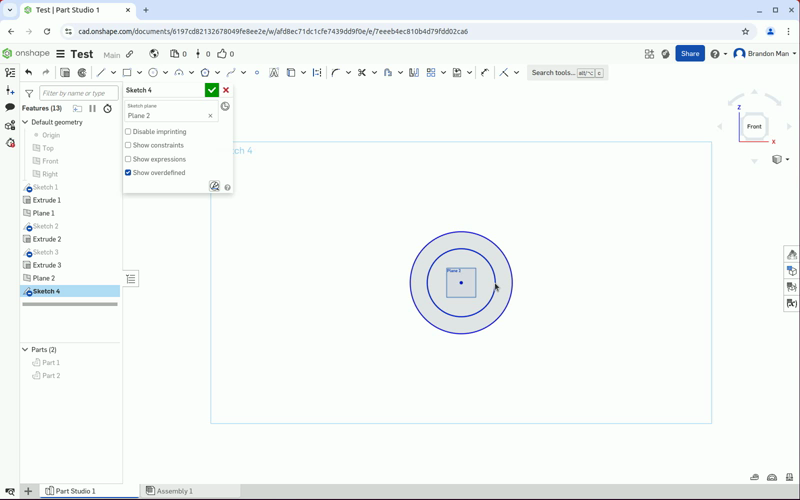
mouse_move(425, 305)
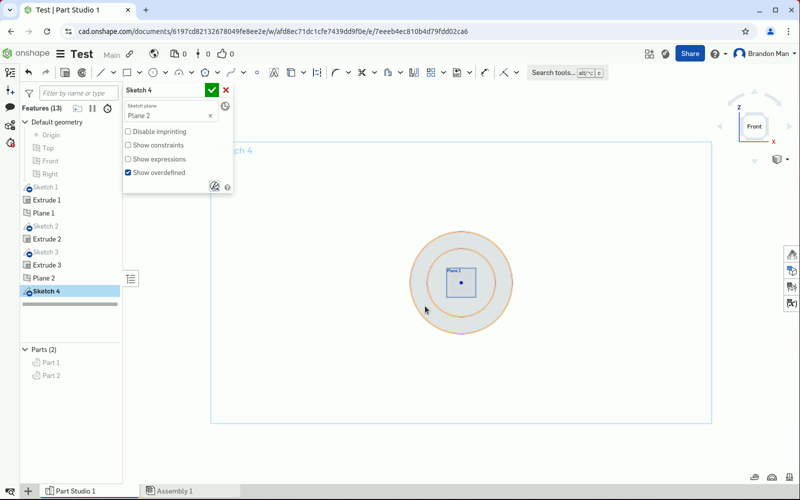
click(425, 305)
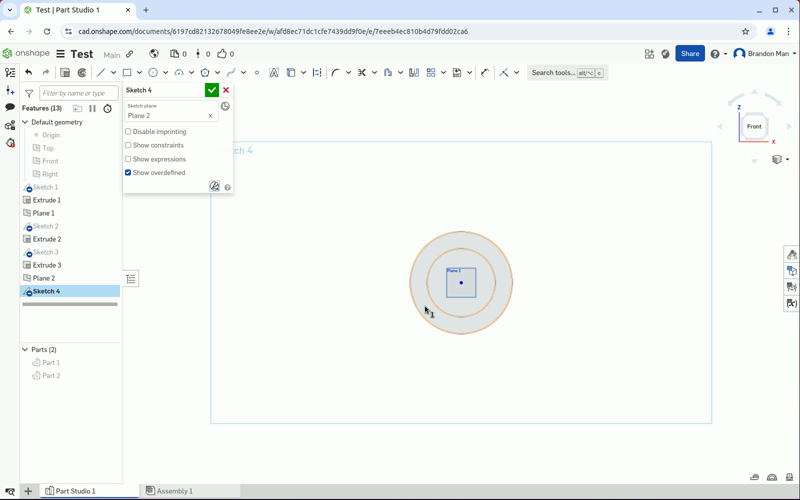
mouse_move(73, 352)
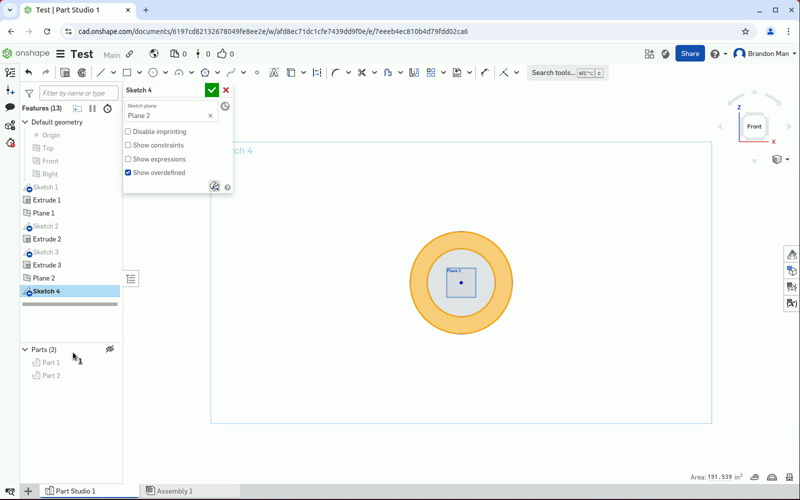
key(shift+y)
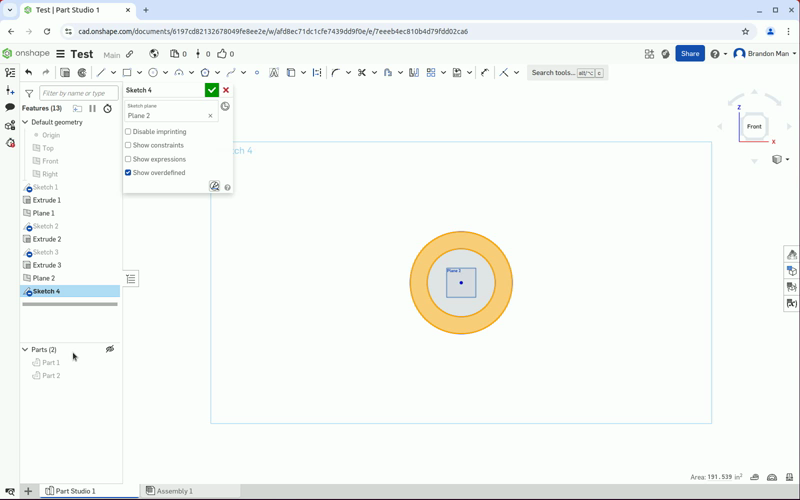
key(shift+e)
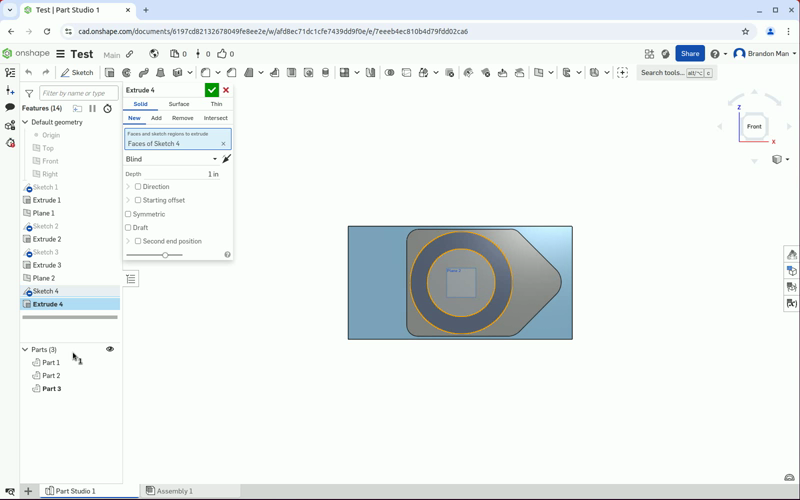
mouse_move(143, 106)
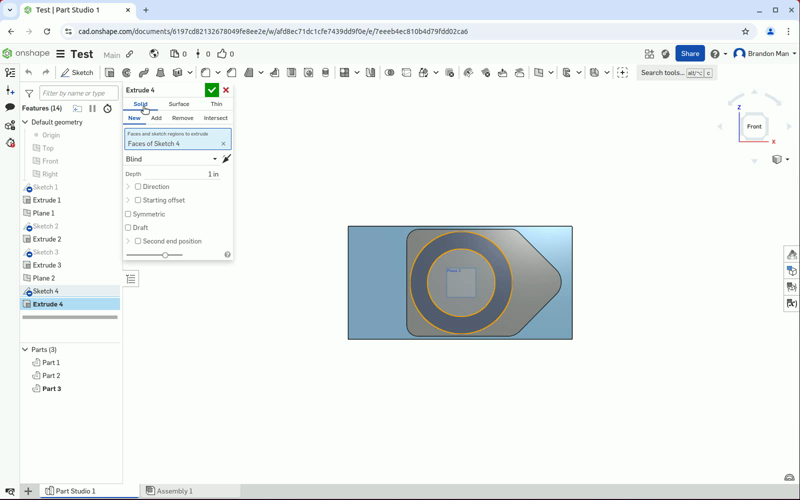
click(143, 106)
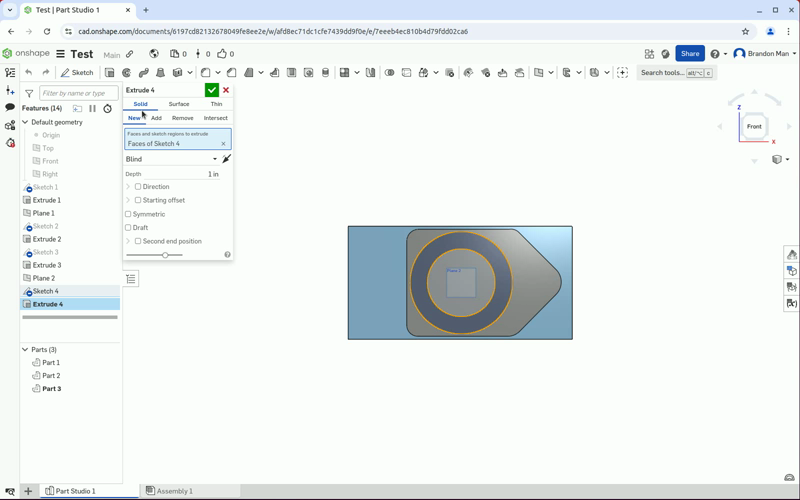
mouse_move(137, 120)
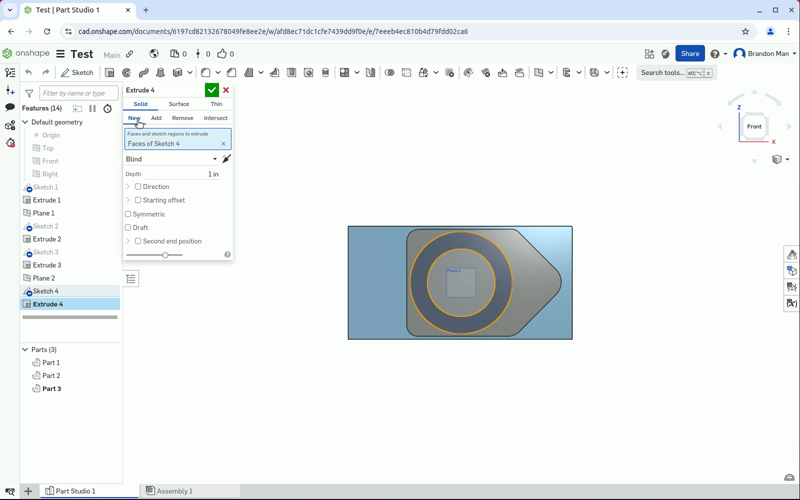
click(137, 120)
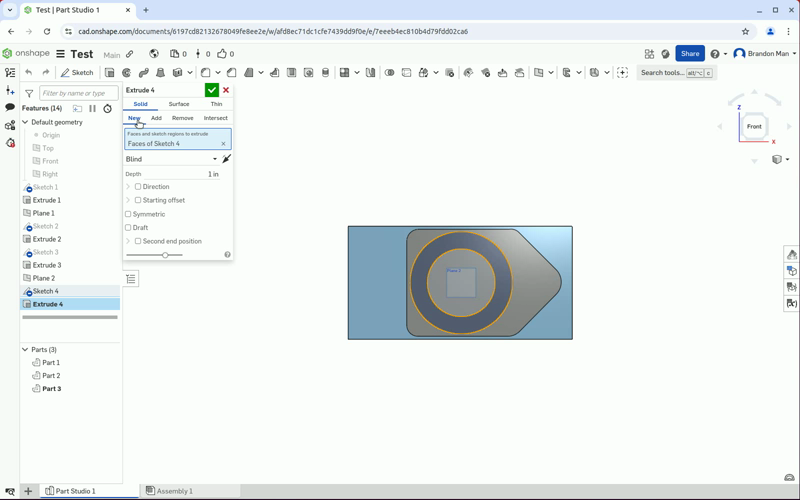
key(tab, 4)
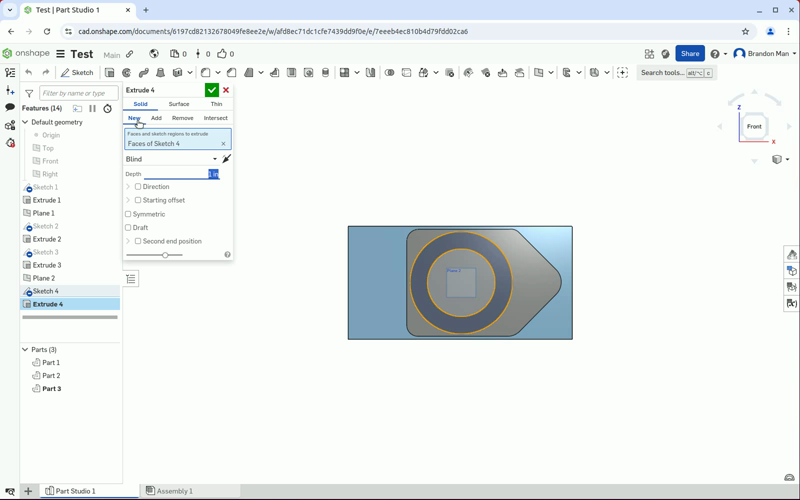
text(2.407)
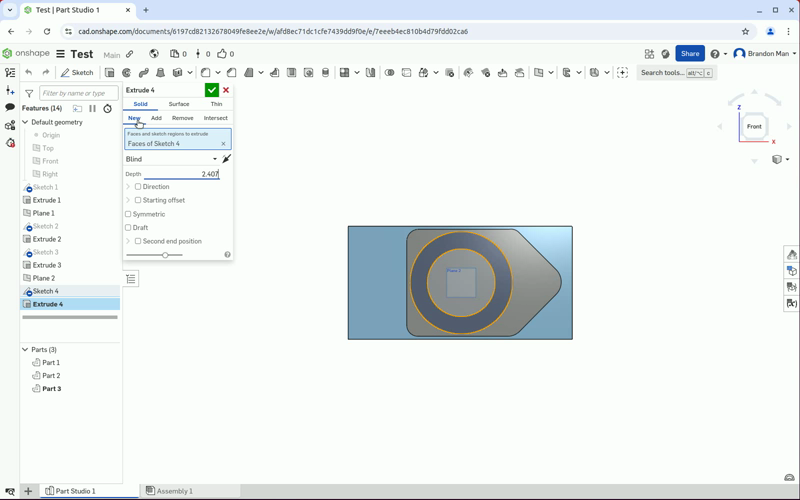
key(enter)
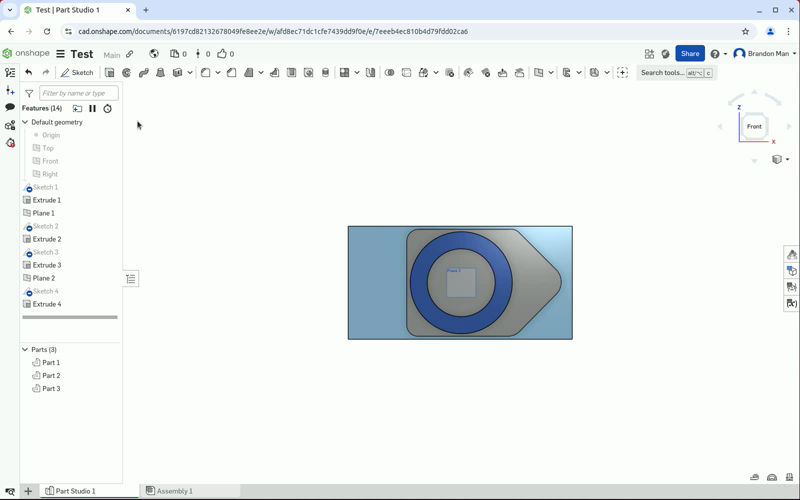
key(shift+h)
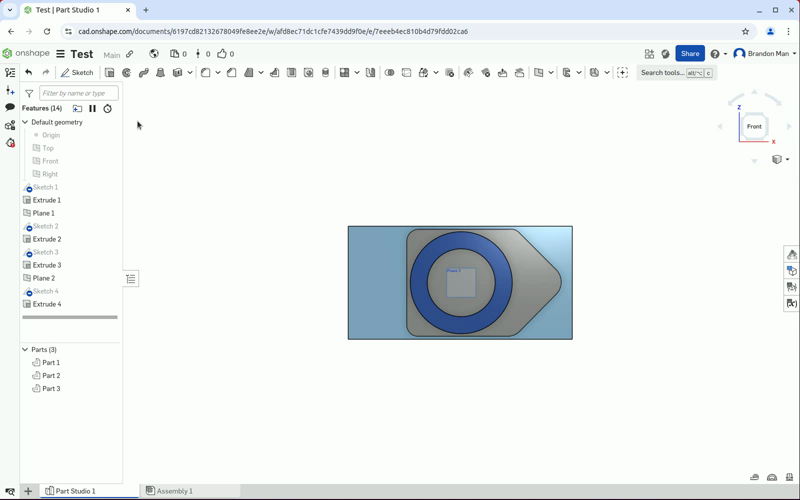
key(shift+h)
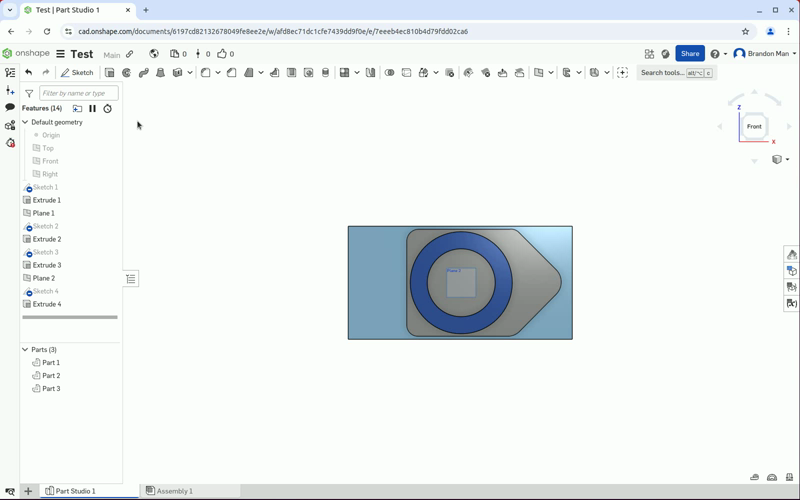
mouse_move(73, 189)
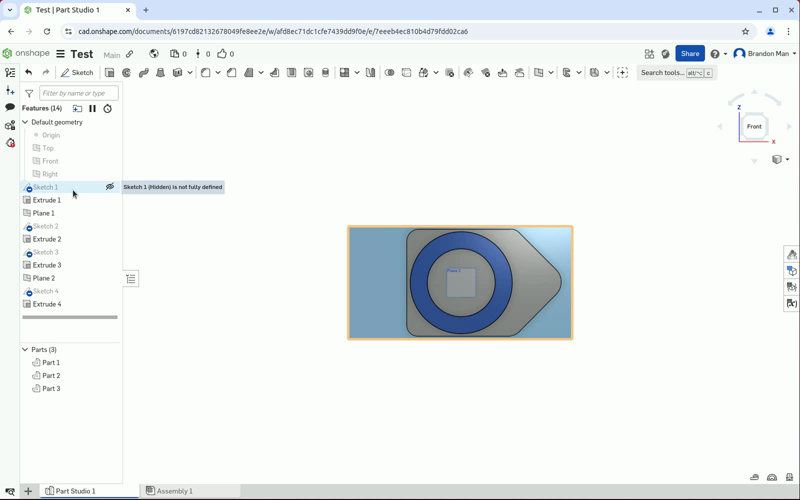
click(73, 189)
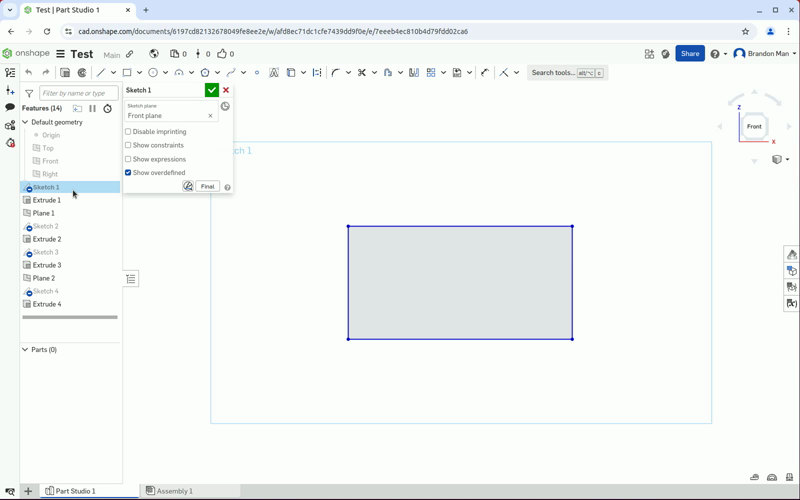
mouse_move(229, 92)
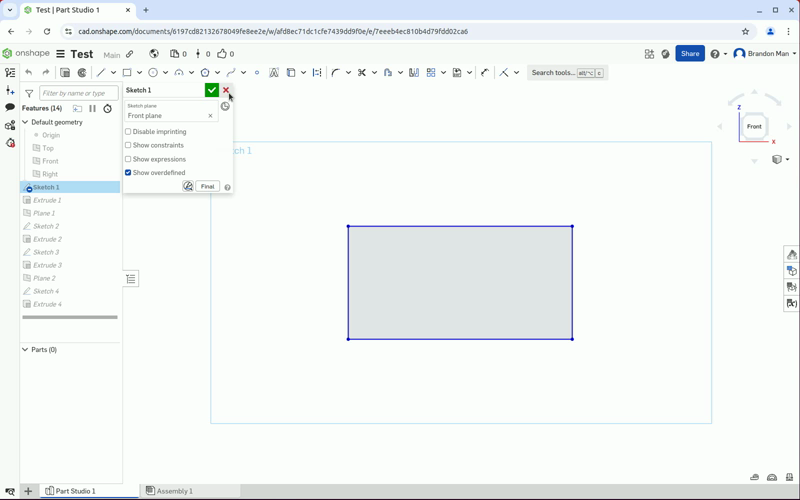
click(229, 92)
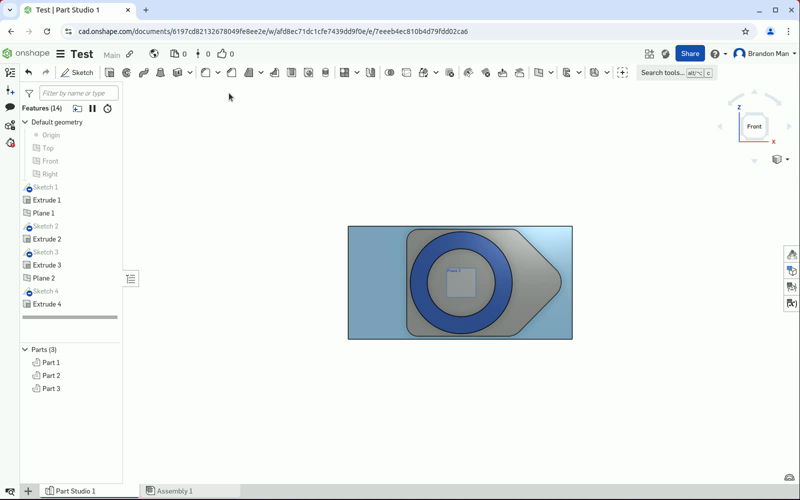
mouse_move(541, 75)
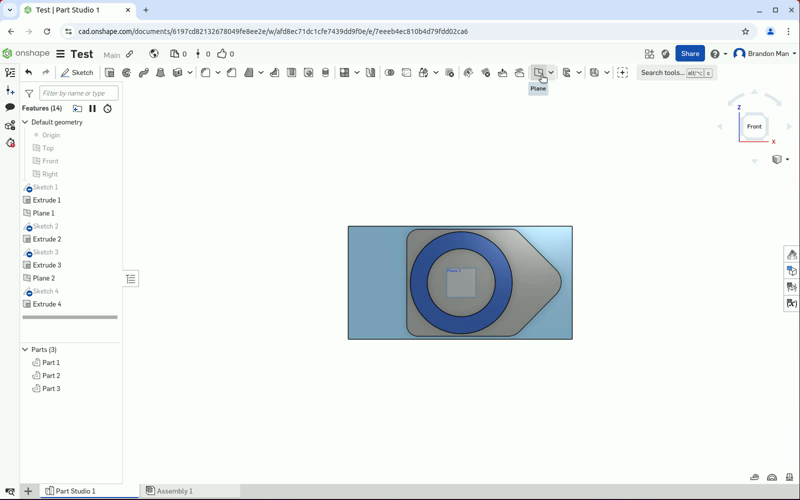
click(541, 75)
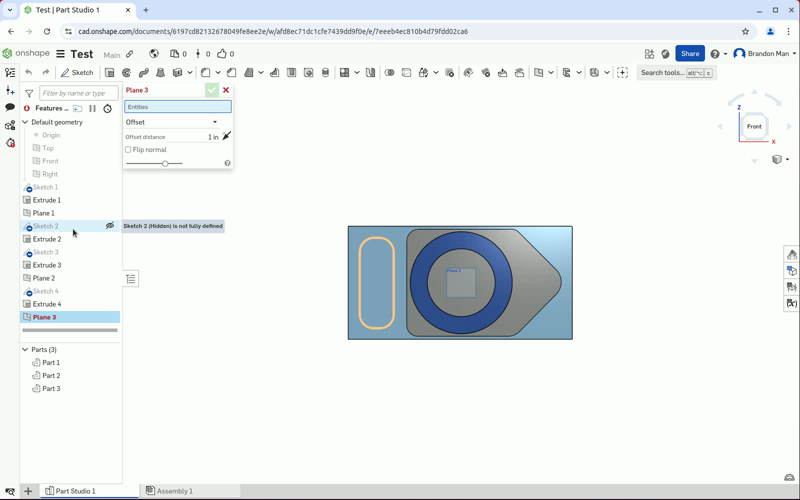
scroll(3)
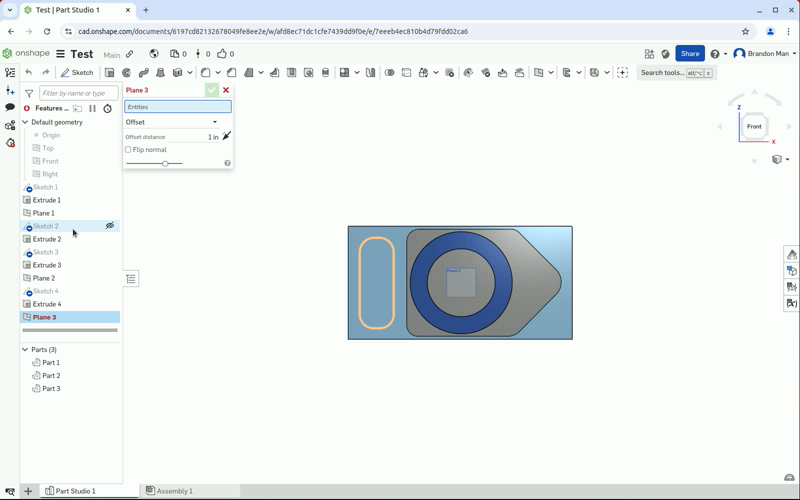
mouse_move(73, 163)
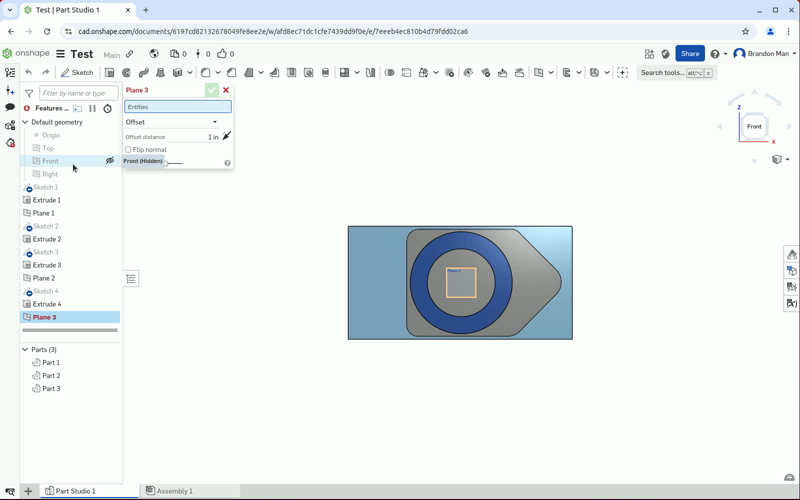
click(73, 163)
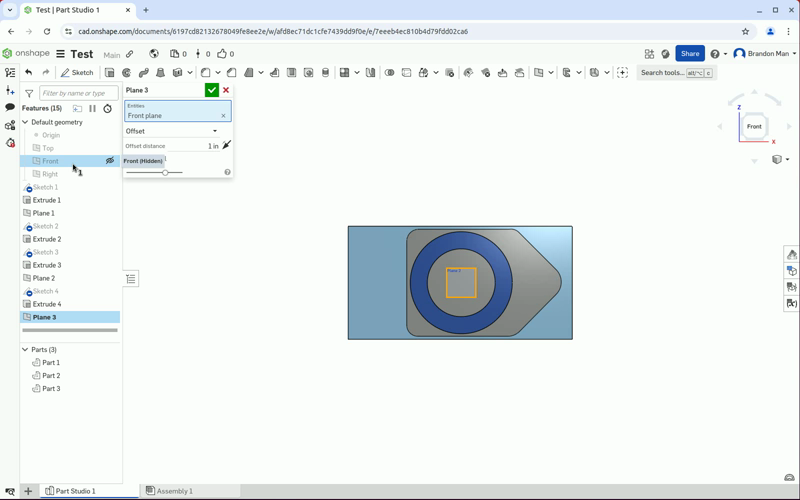
key(tab, 2)
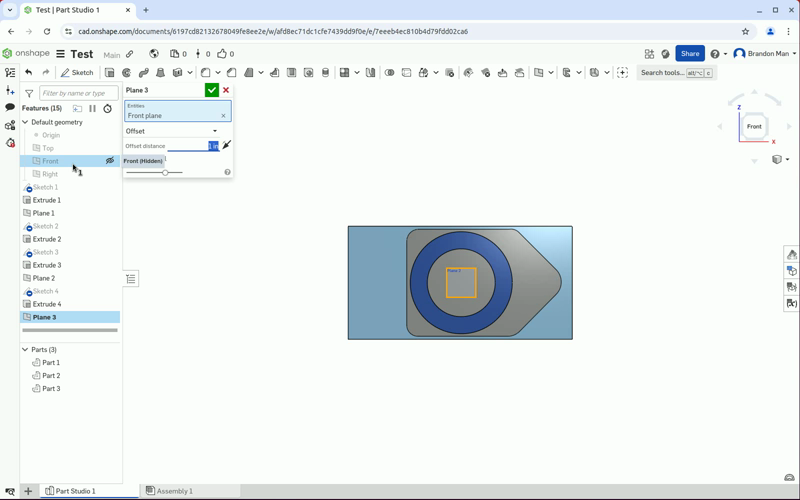
text(9.151)
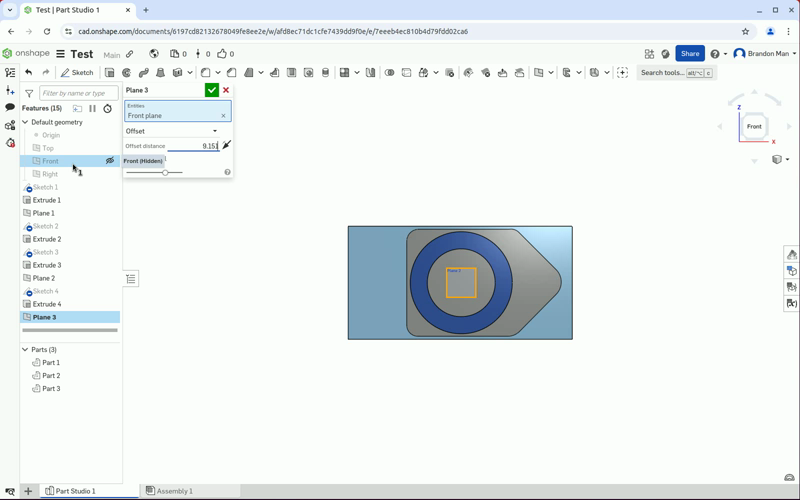
key(enter, 2)
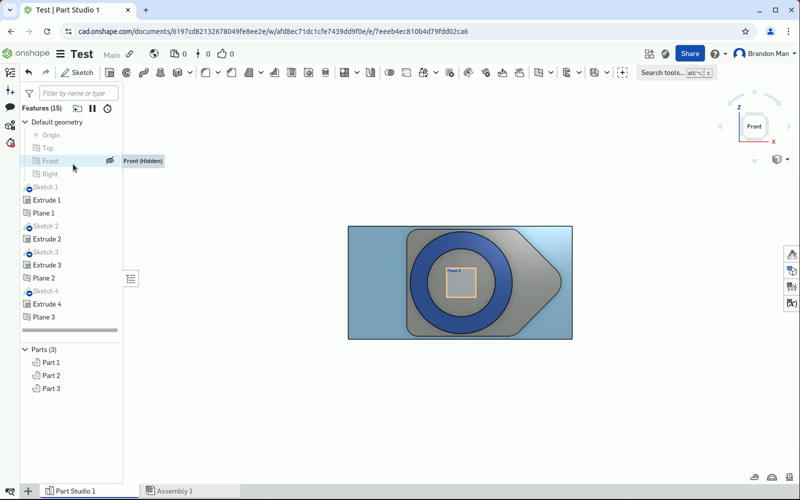
key(shift+s)
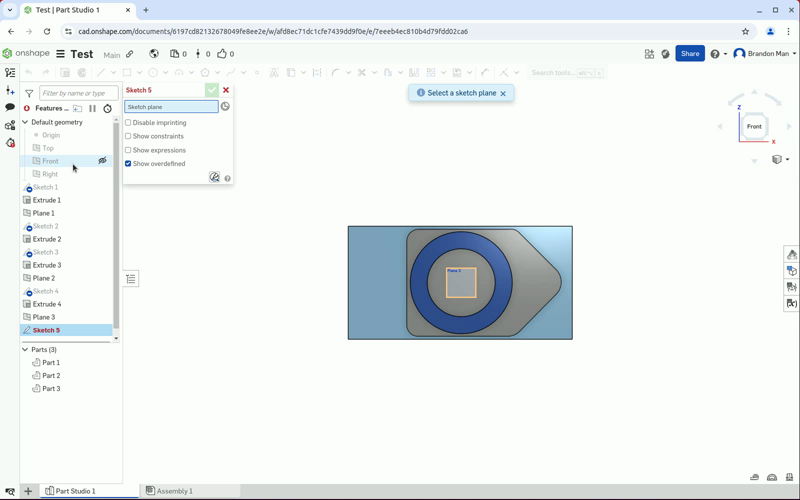
mouse_move(69, 319)
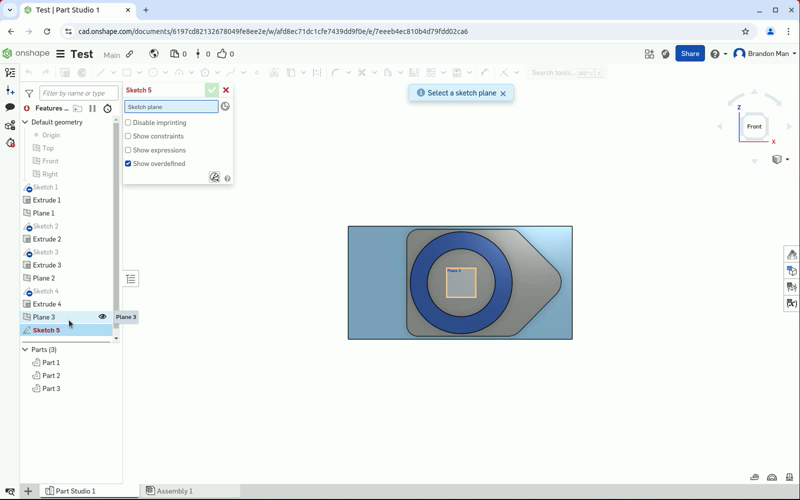
click(69, 319)
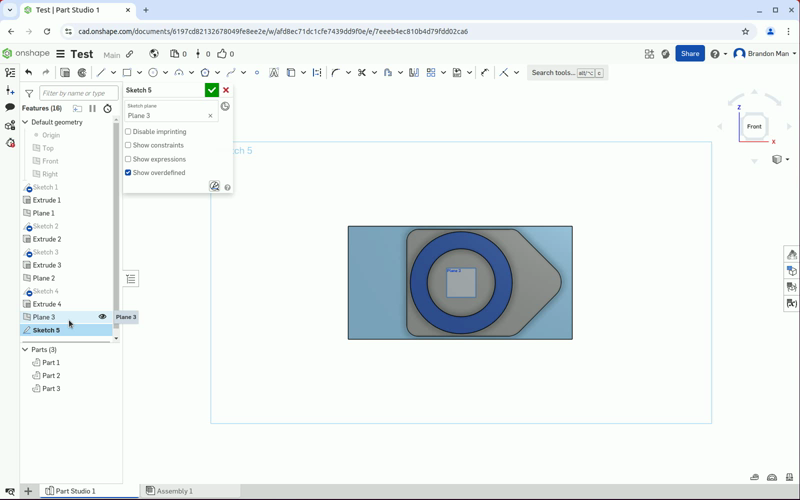
mouse_move(73, 352)
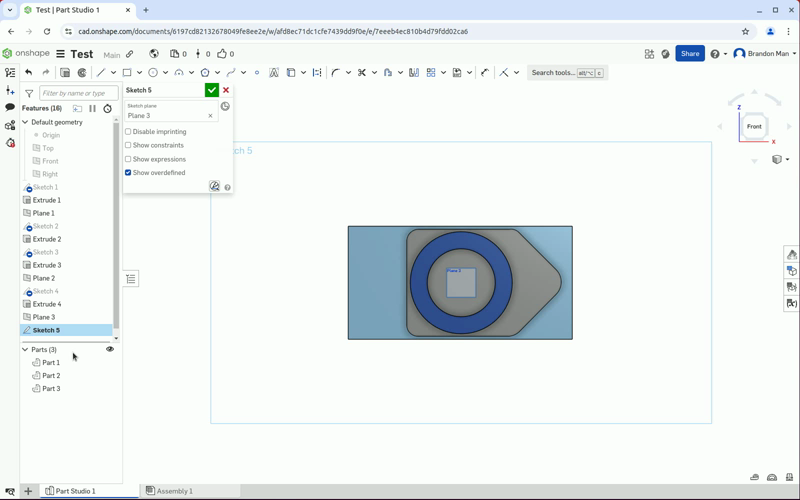
key(y)
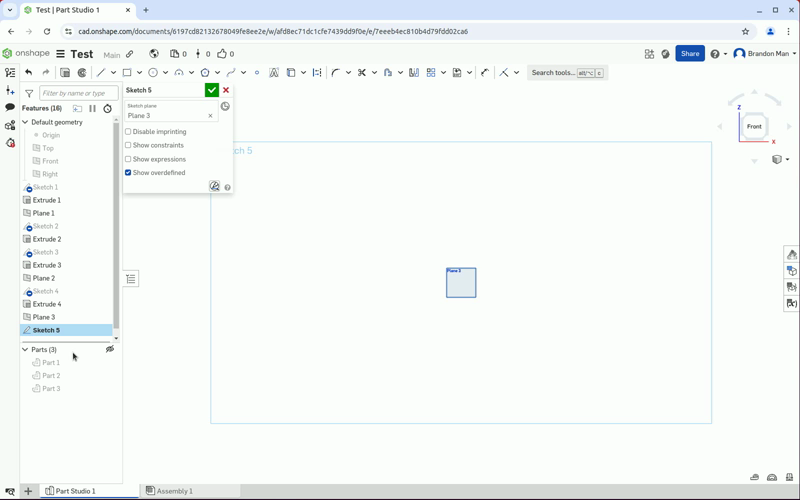
key(c)
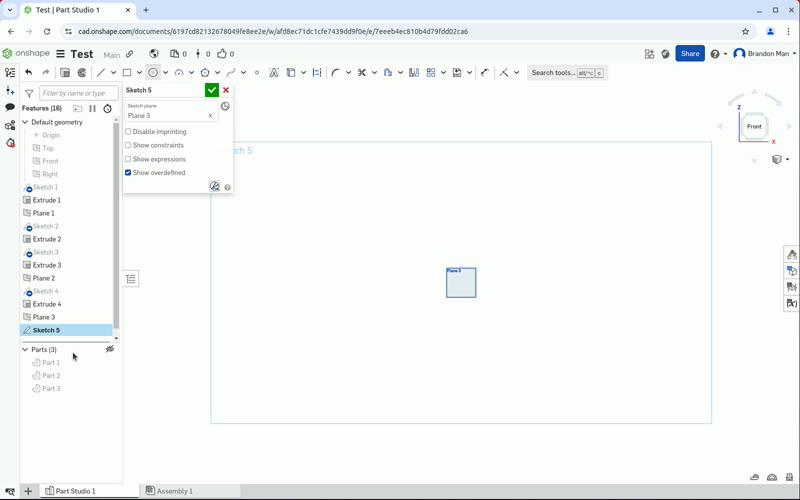
key_down(shift)
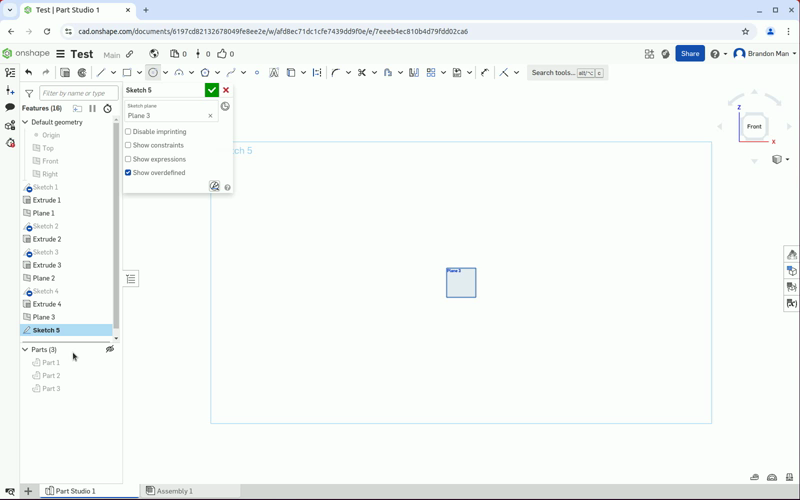
mouse_move(419, 282)
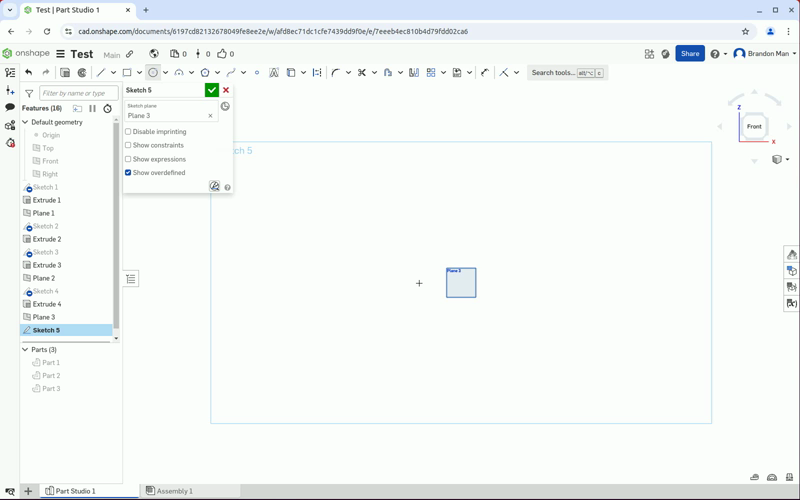
click(419, 282)
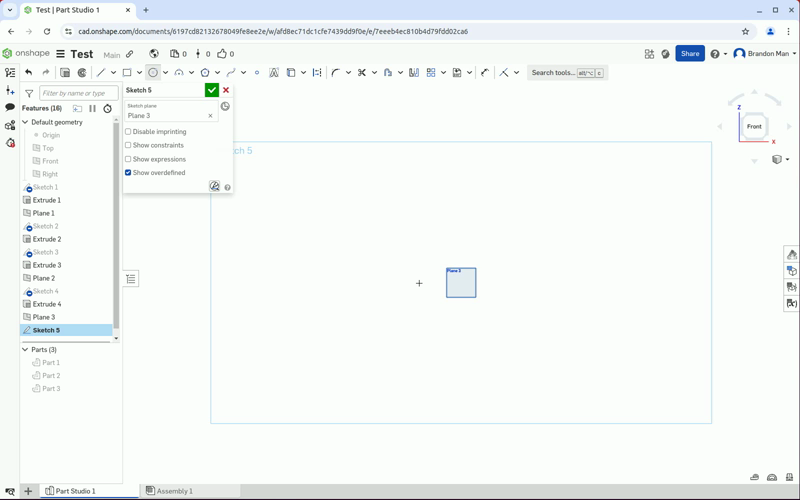
key_up(shift)
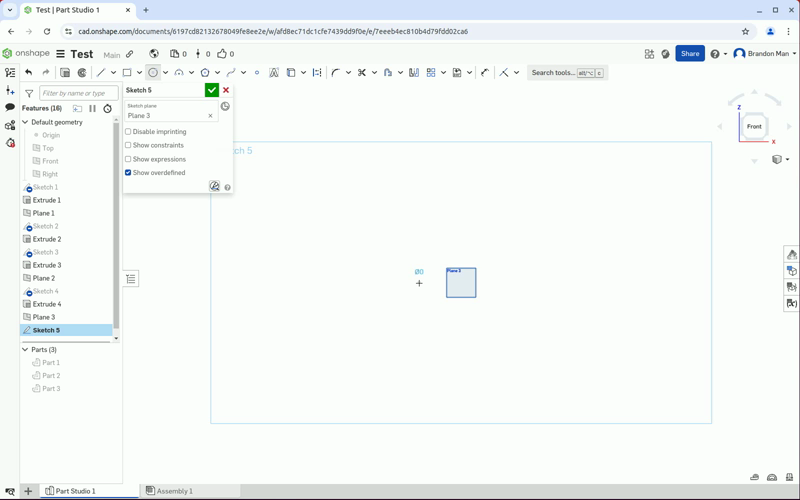
mouse_move(425, 282)
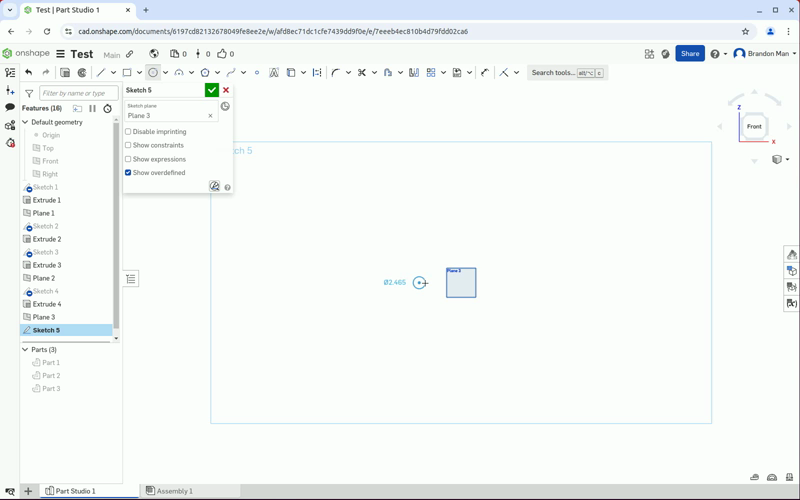
click(425, 282)
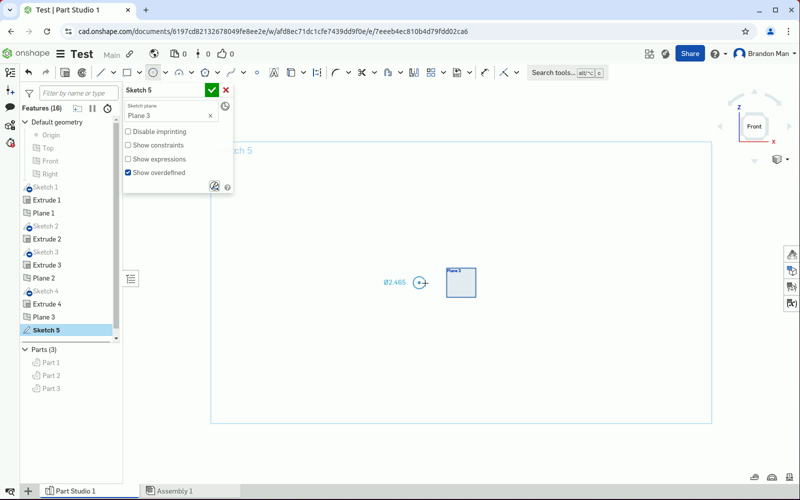
key(esc)
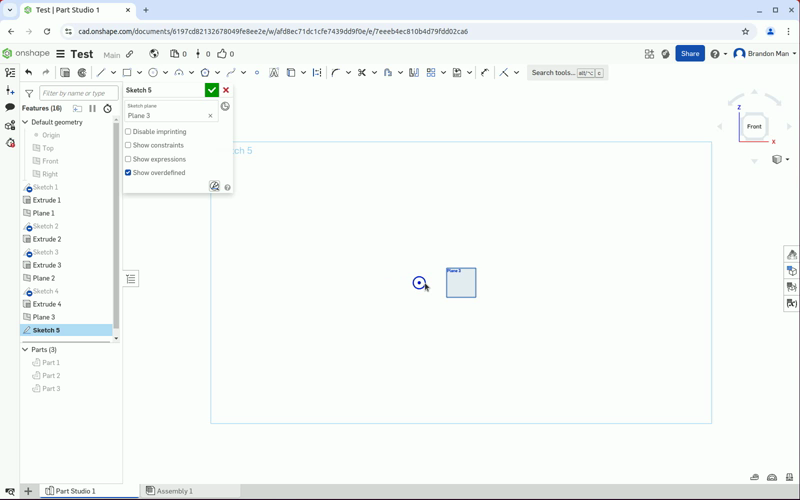
mouse_move(419, 286)
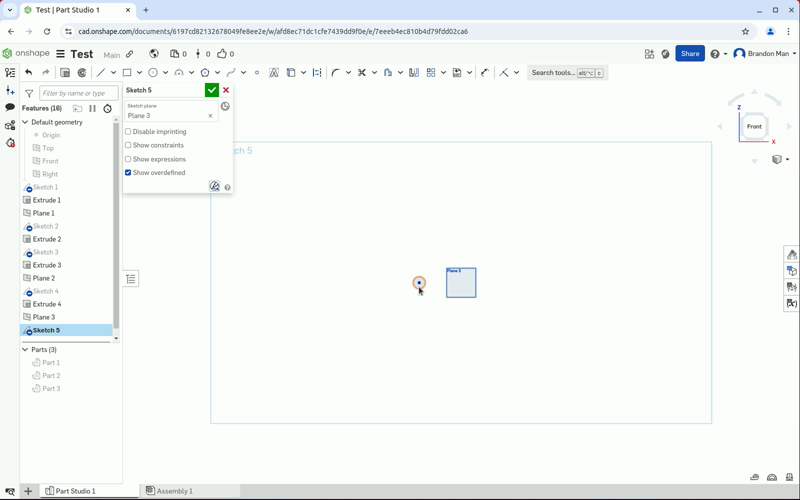
scroll(6)
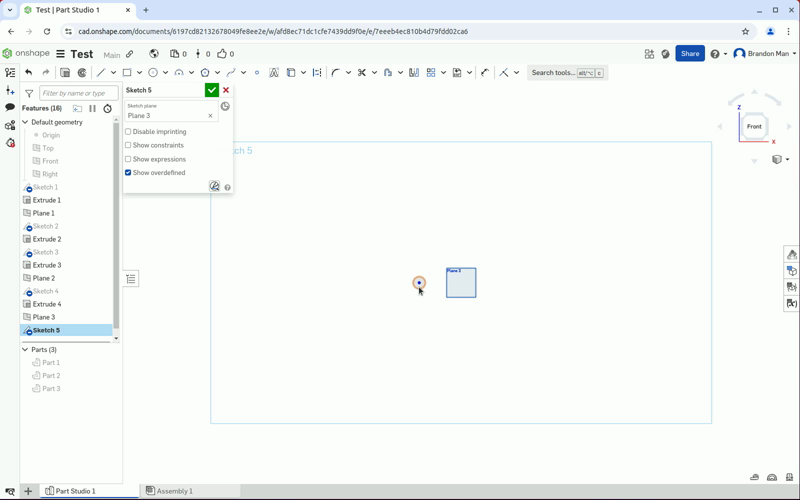
scroll(6)
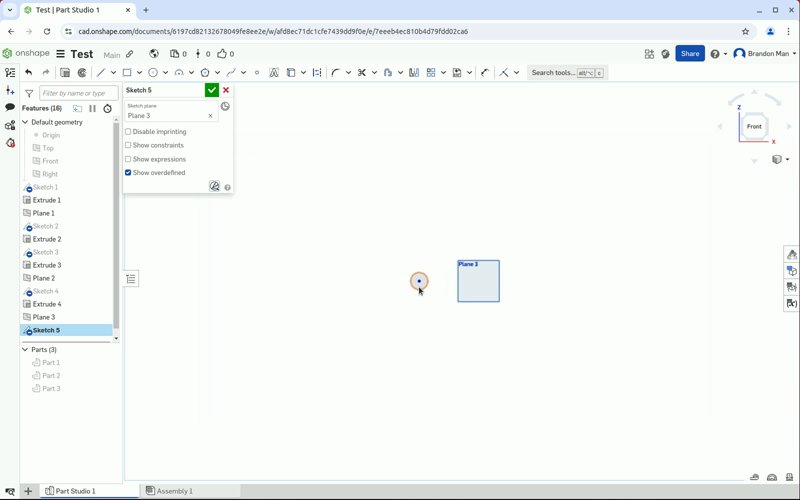
scroll(6)
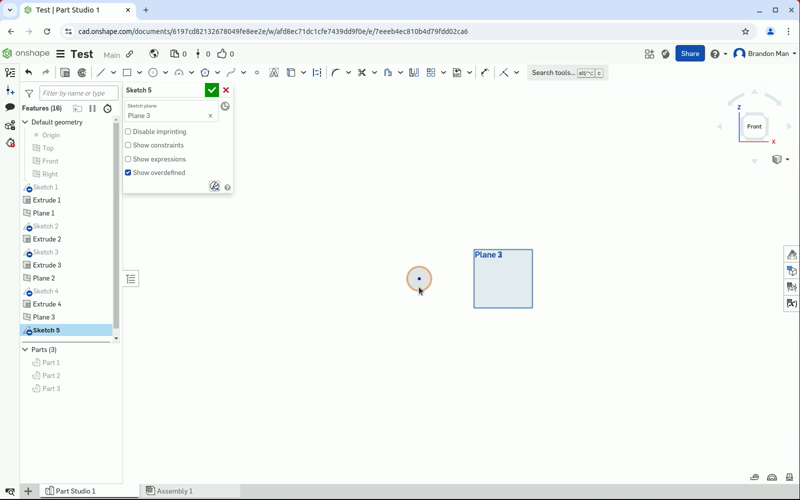
scroll(6)
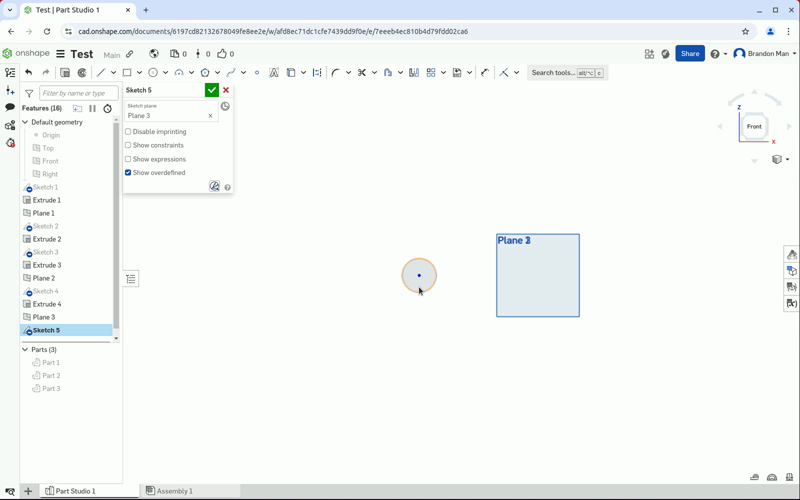
scroll(6)
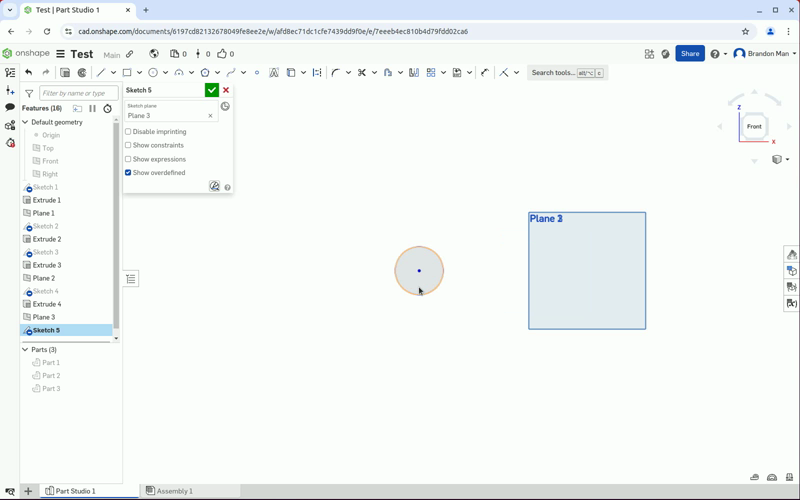
scroll(6)
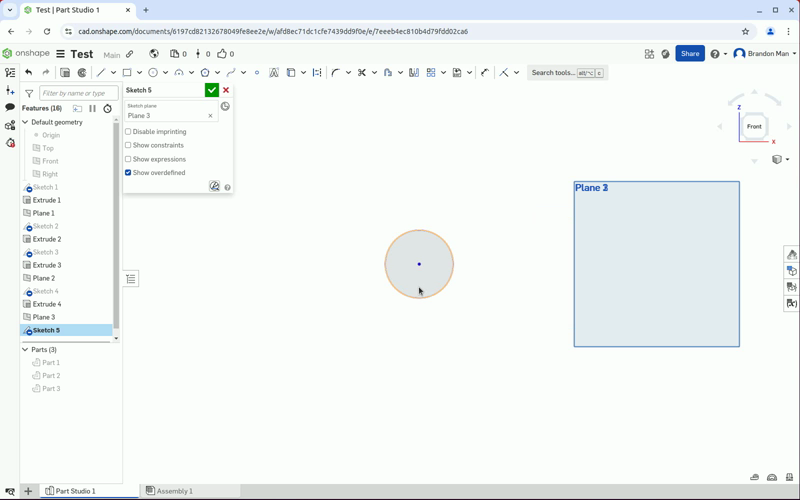
scroll(6)
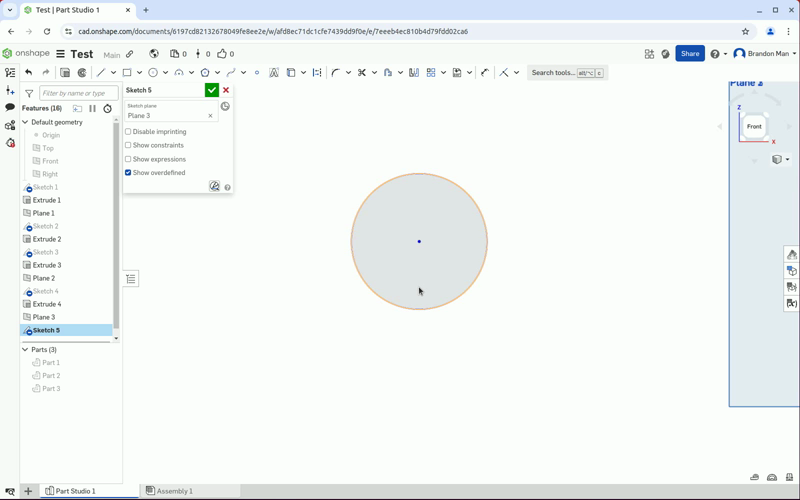
click(419, 286)
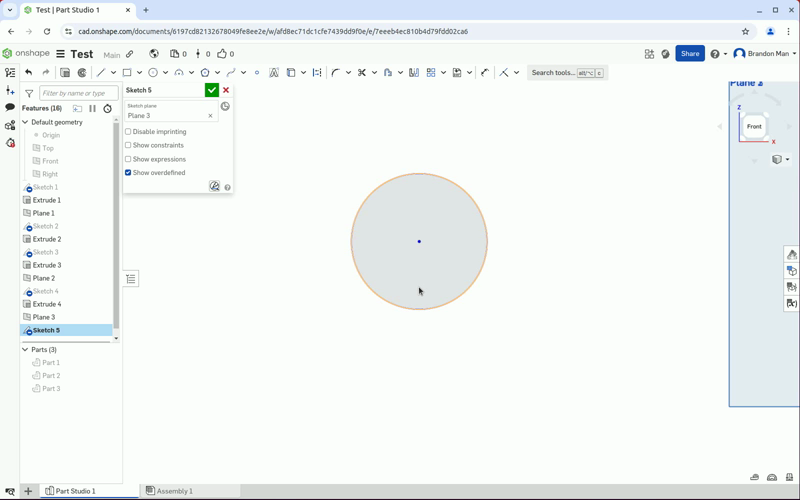
scroll(-6)
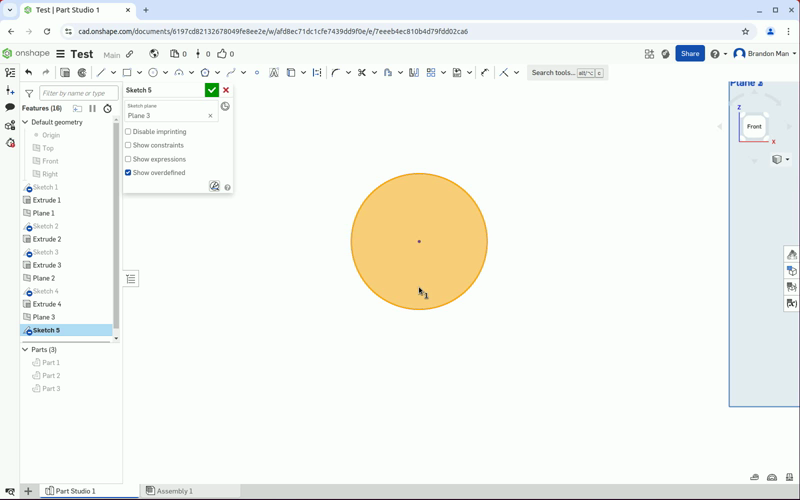
scroll(-6)
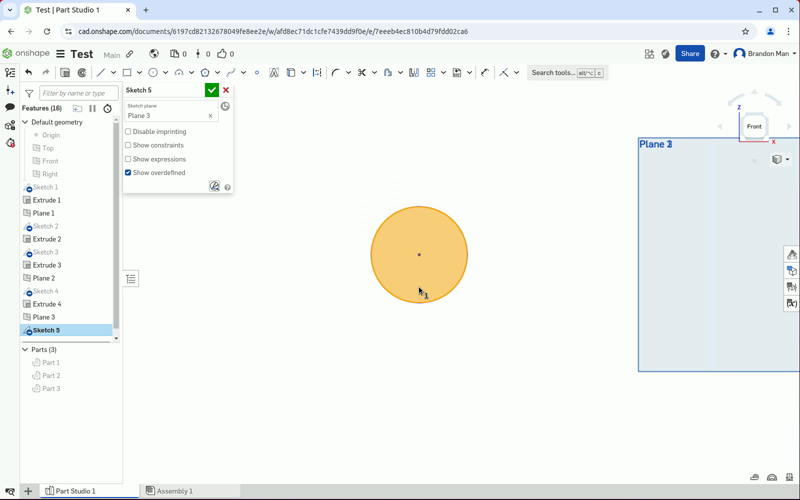
scroll(-6)
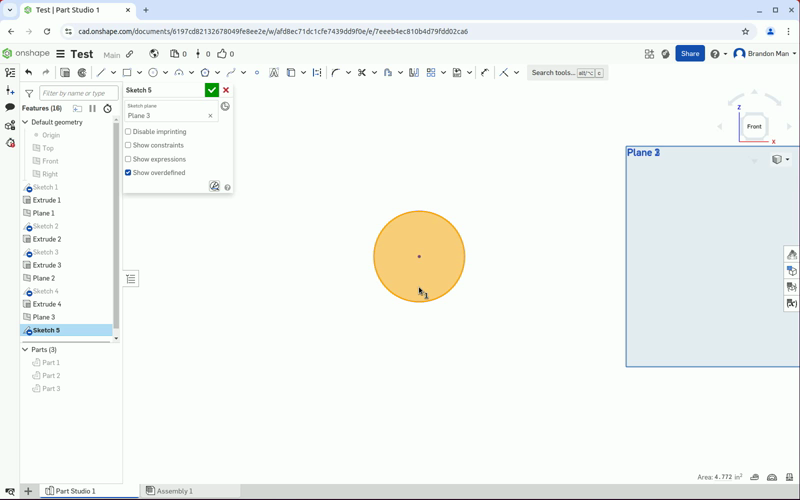
scroll(-6)
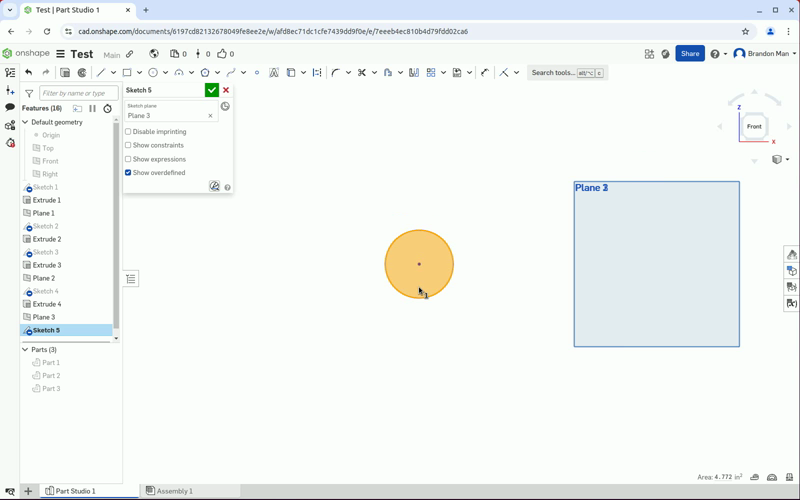
scroll(-6)
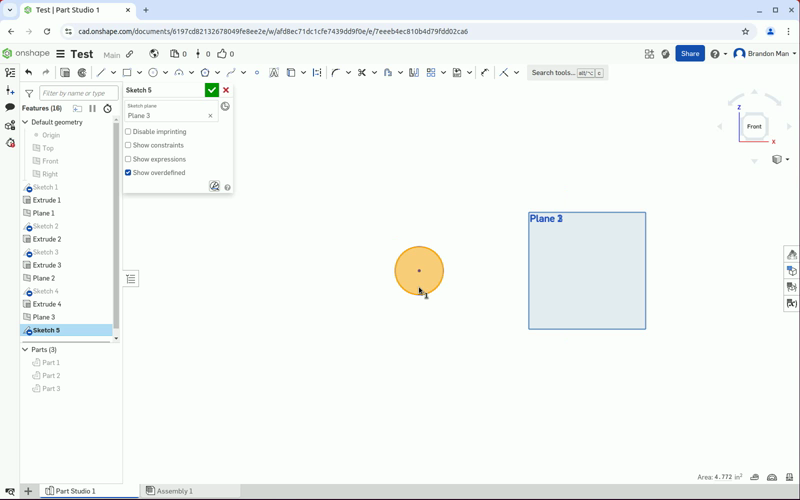
scroll(-6)
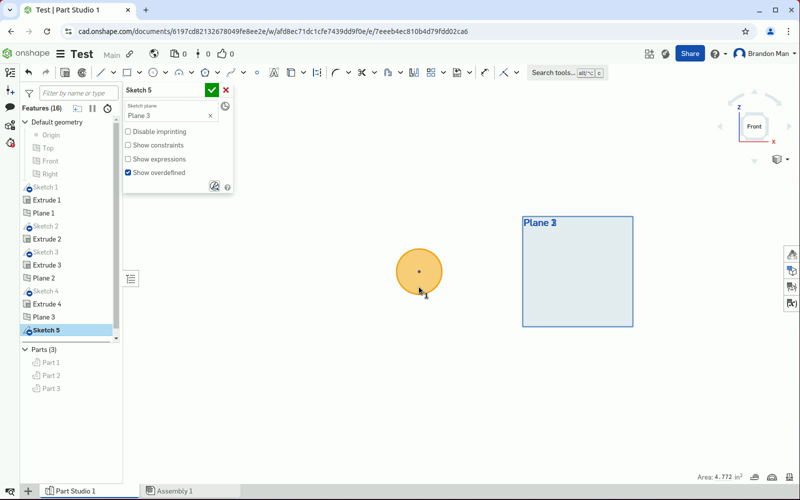
scroll(-6)
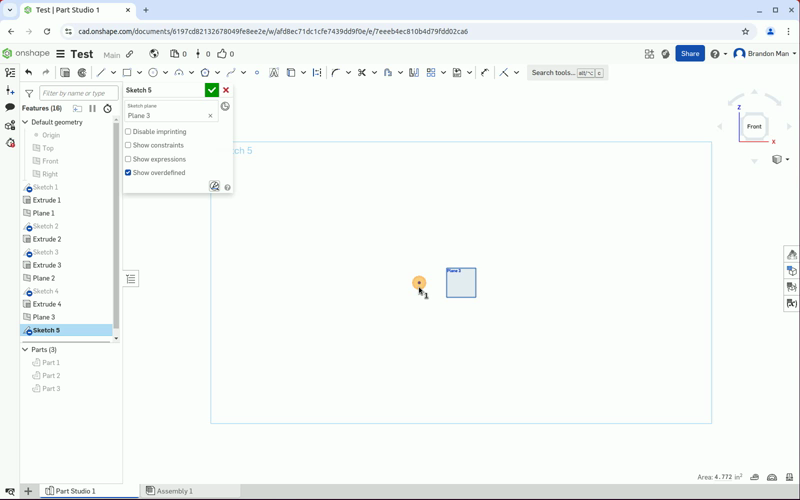
mouse_move(73, 352)
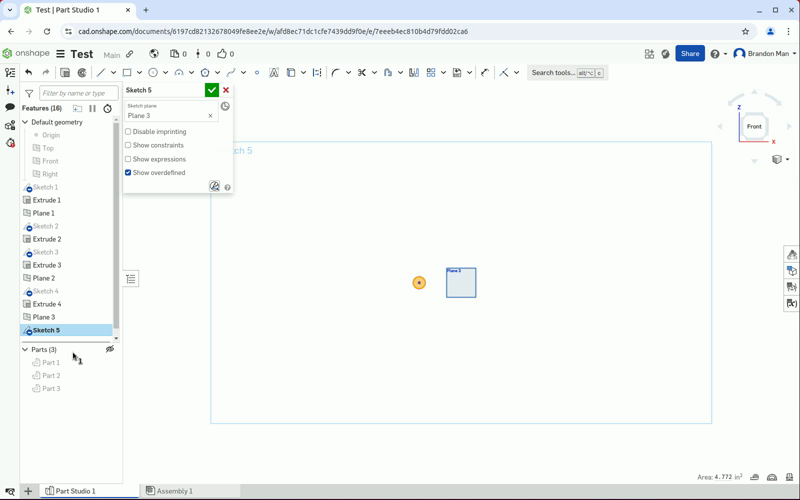
key(shift+y)
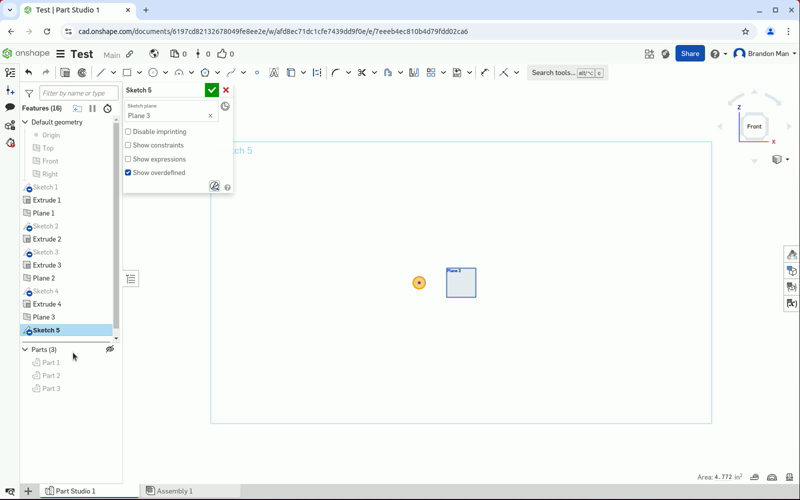
key(shift+e)
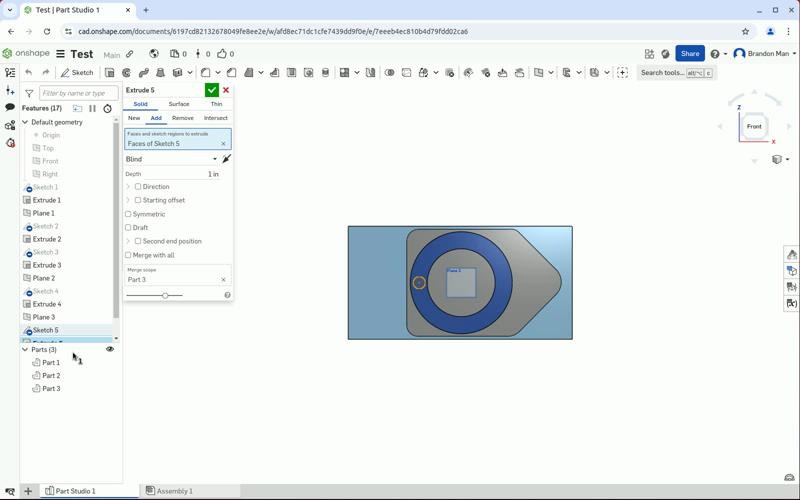
mouse_move(143, 106)
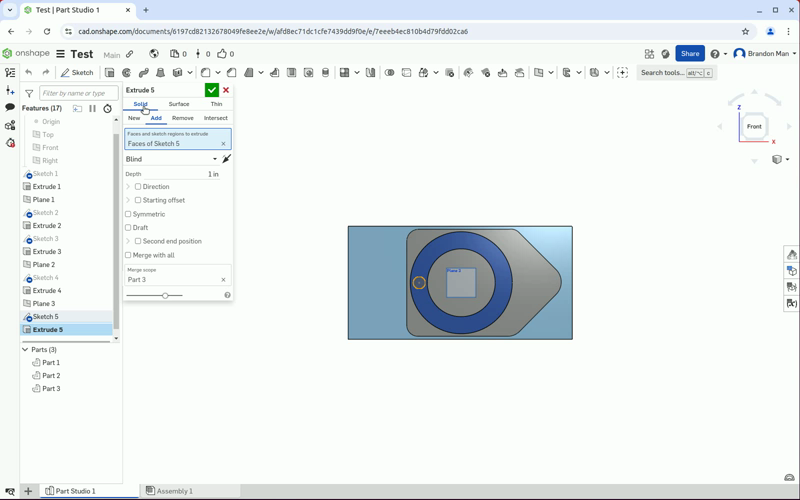
click(143, 106)
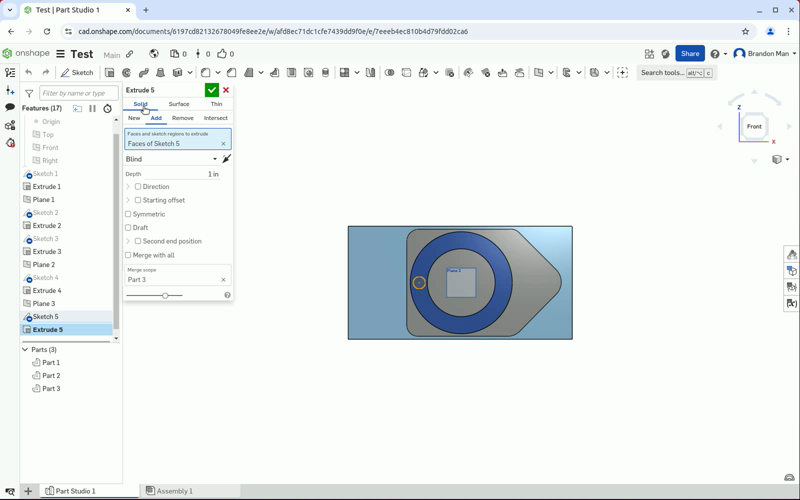
mouse_move(186, 120)
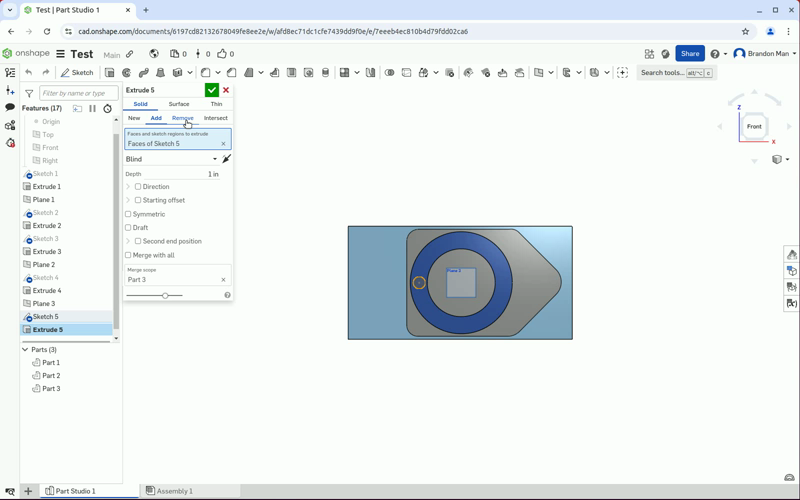
click(186, 120)
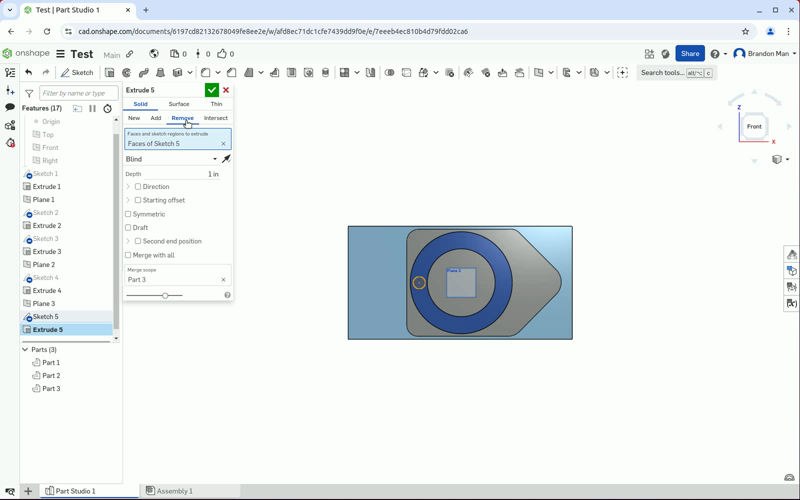
key(tab, 4)
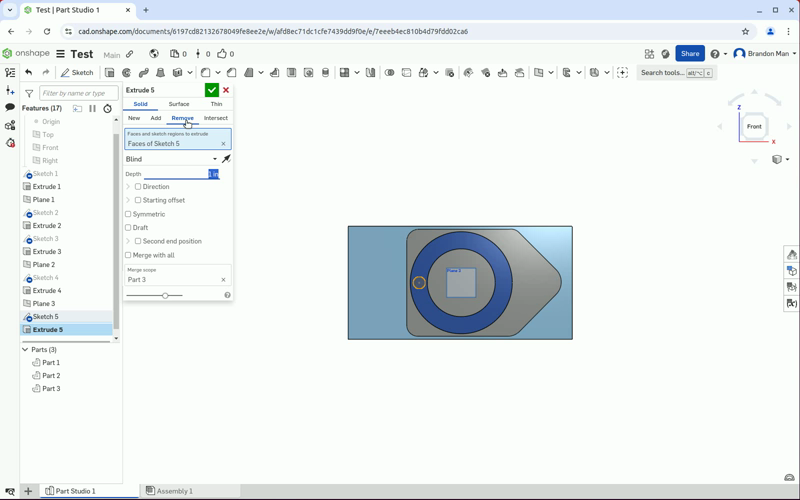
text(5.777)
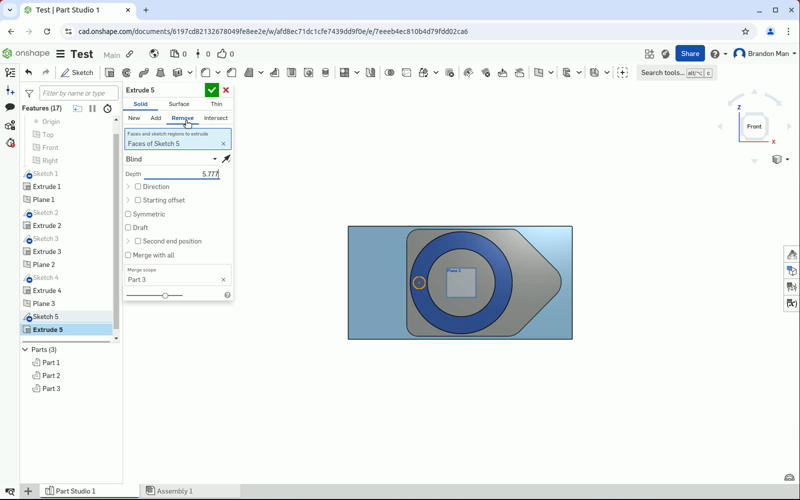
key(tab, 6)
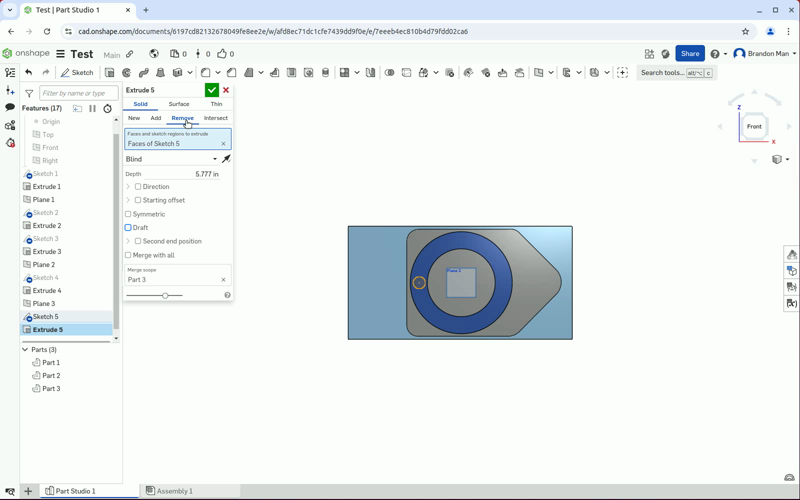
key(space)
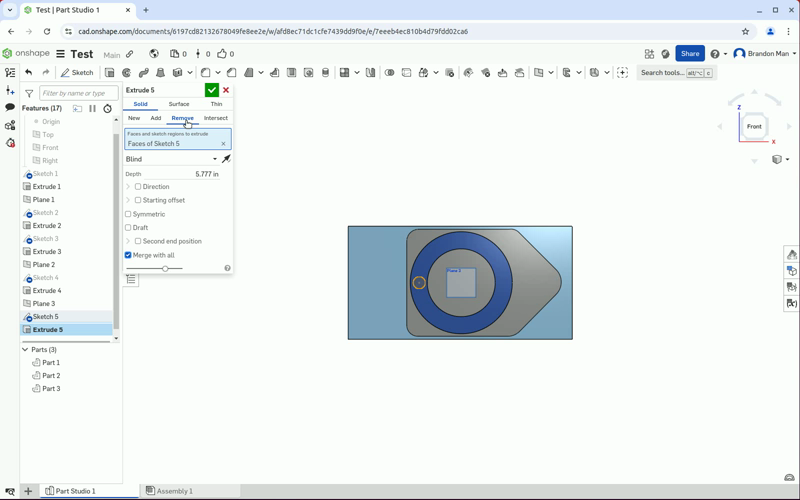
key(enter)
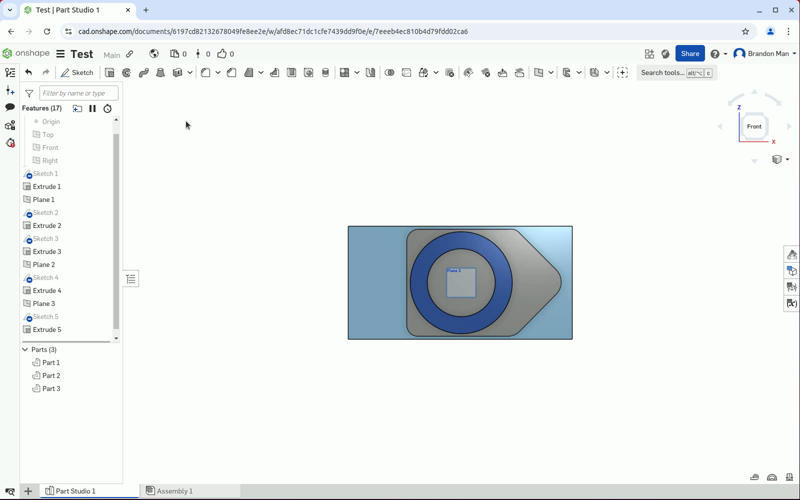
key(shift+h)
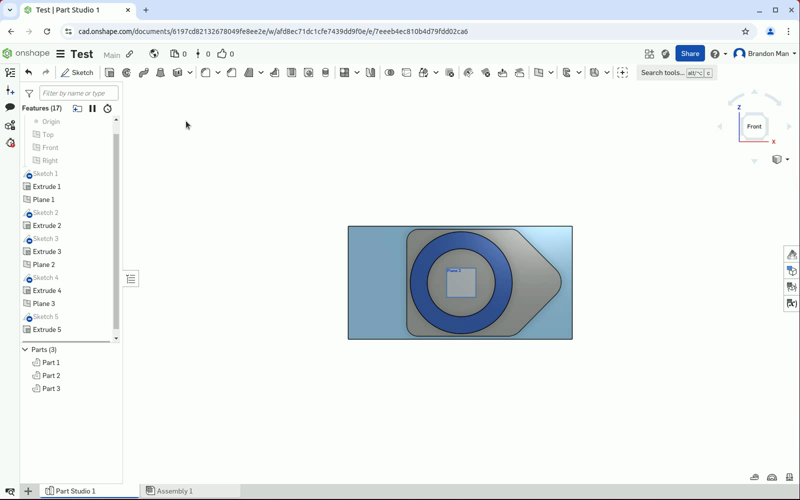
key(shift+h)
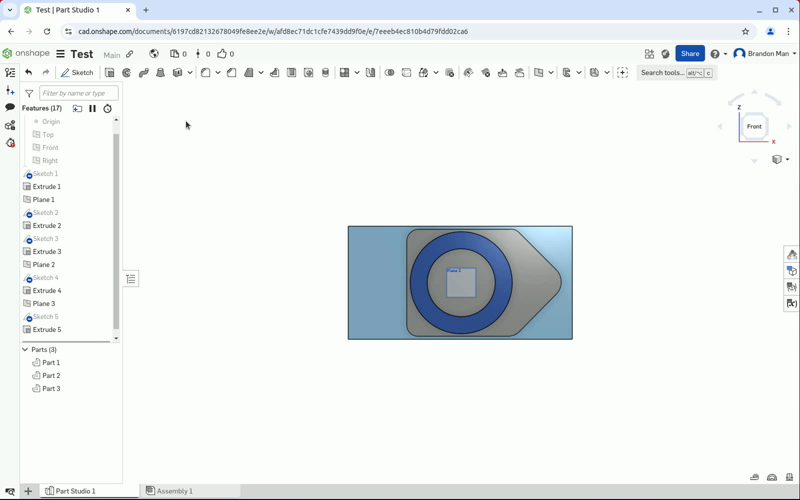
mouse_move(69, 176)
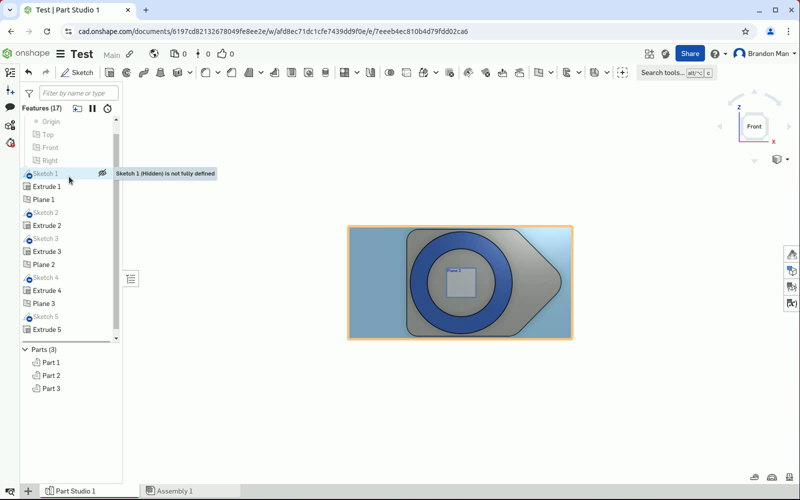
click(69, 176)
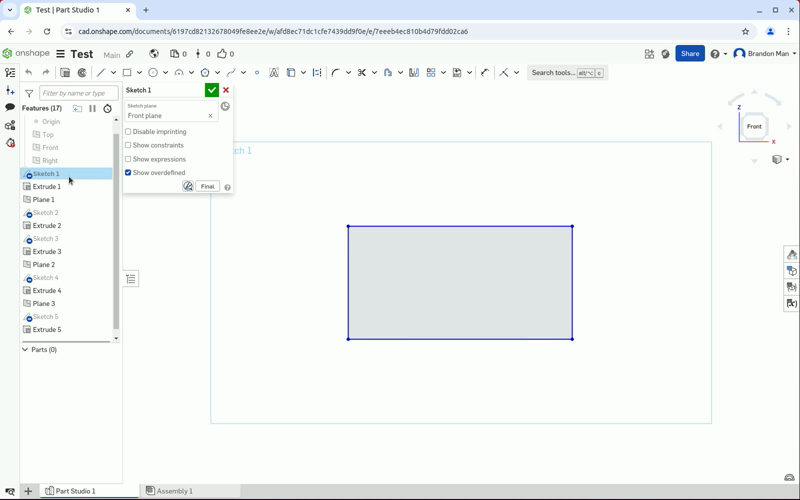
mouse_move(229, 92)
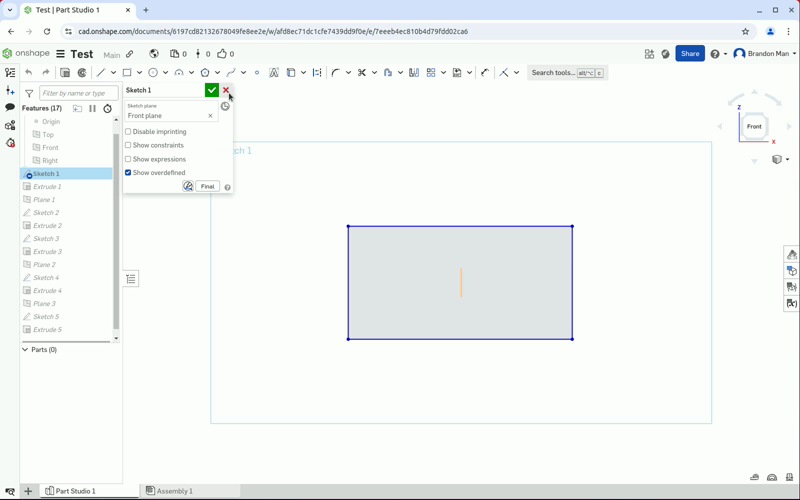
click(229, 92)
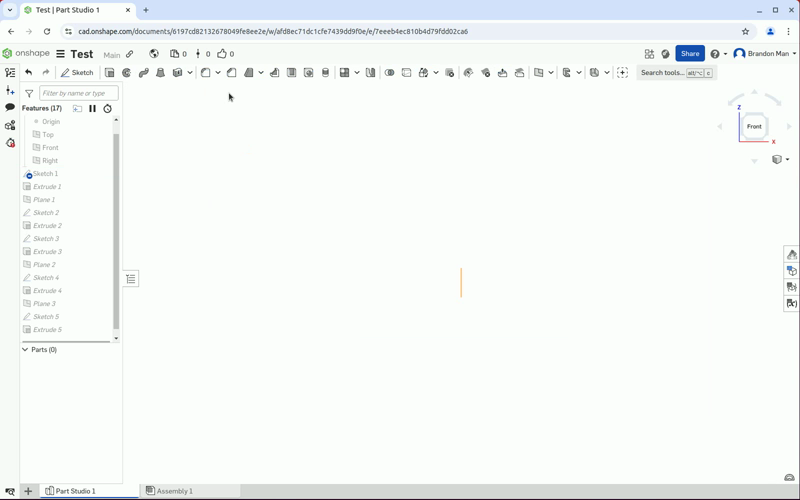
key(shift+s)
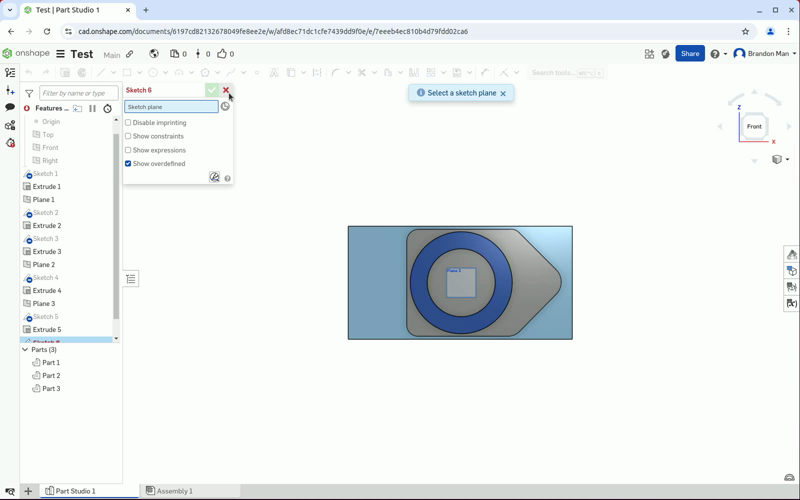
mouse_move(69, 293)
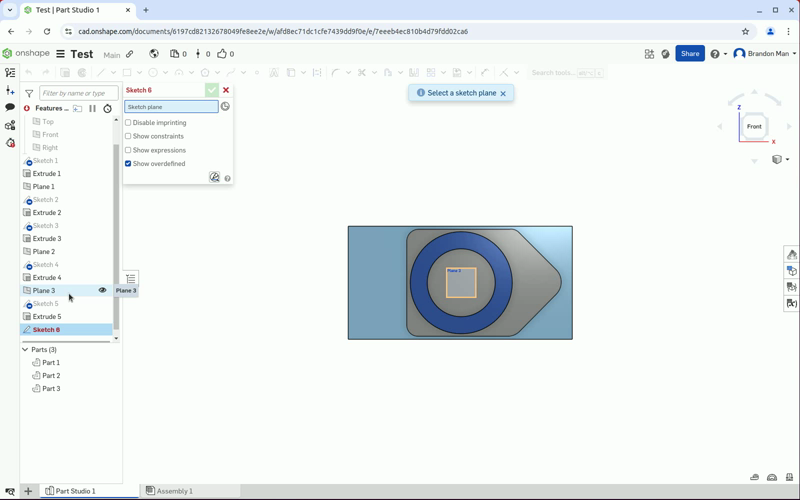
click(69, 293)
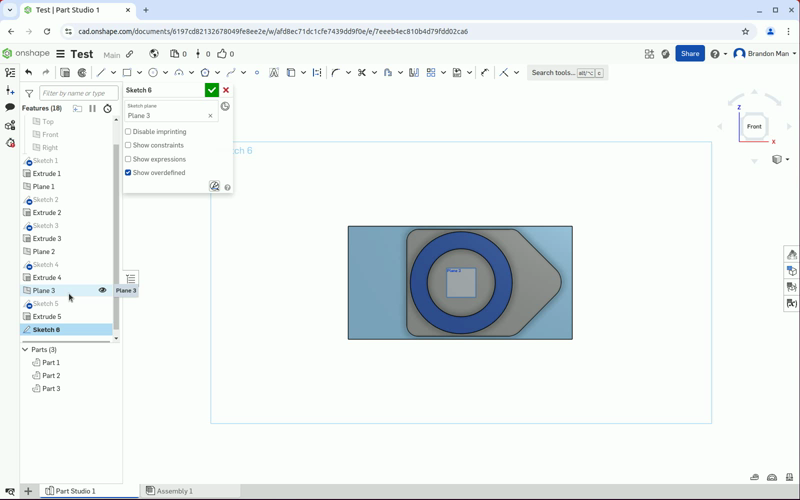
mouse_move(73, 352)
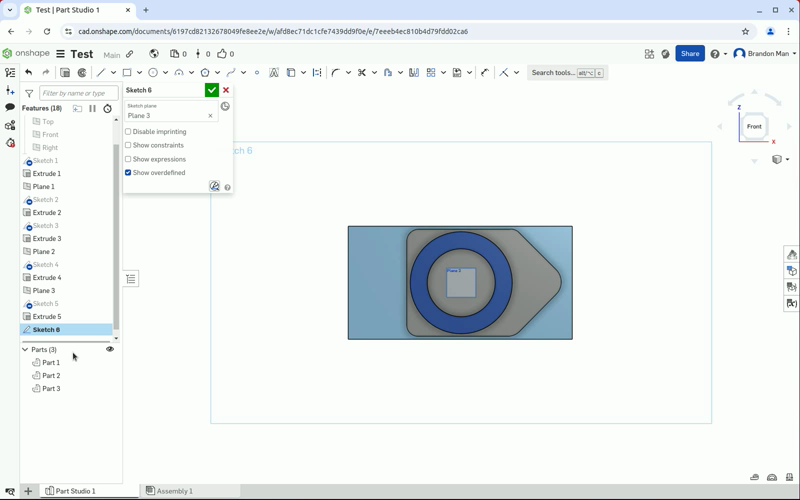
key(y)
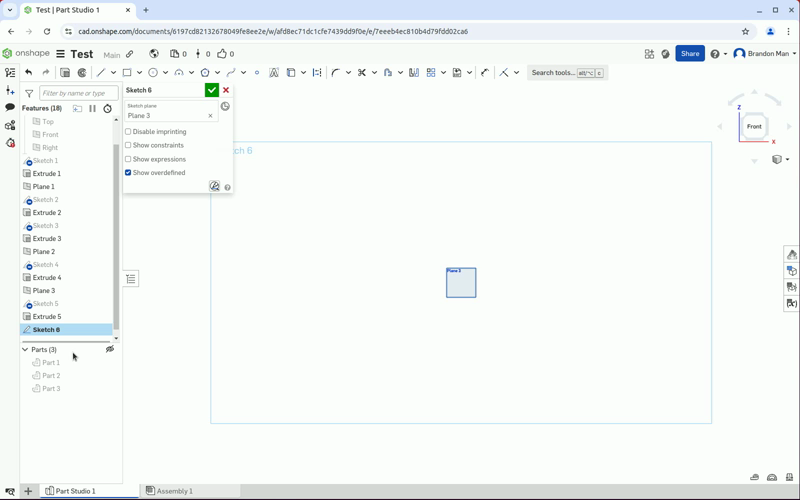
key(c)
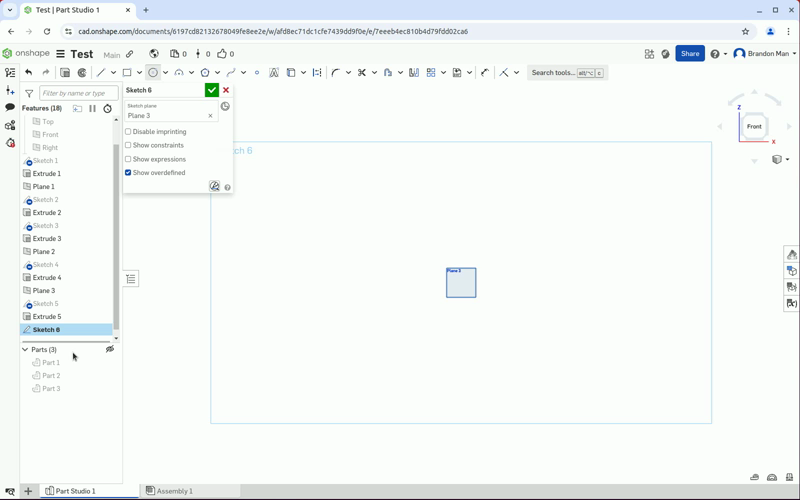
key_down(shift)
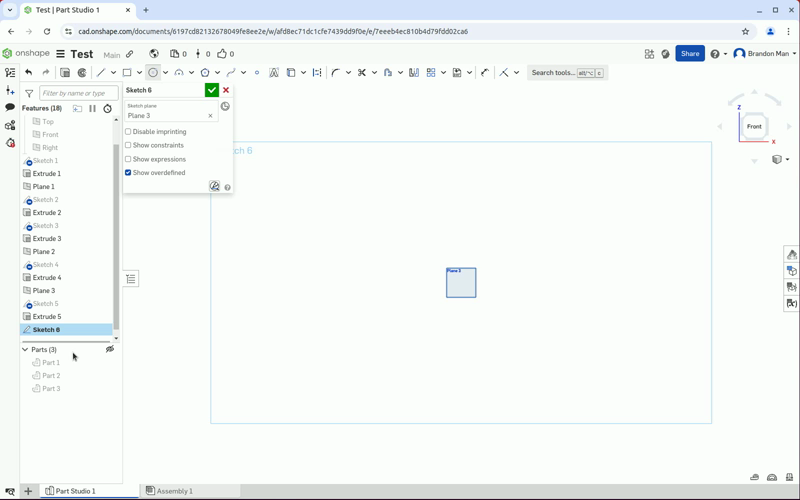
mouse_move(503, 282)
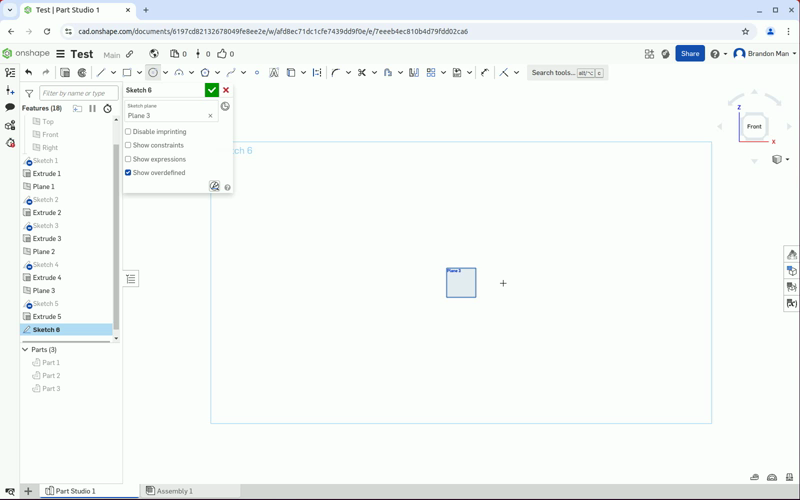
click(503, 282)
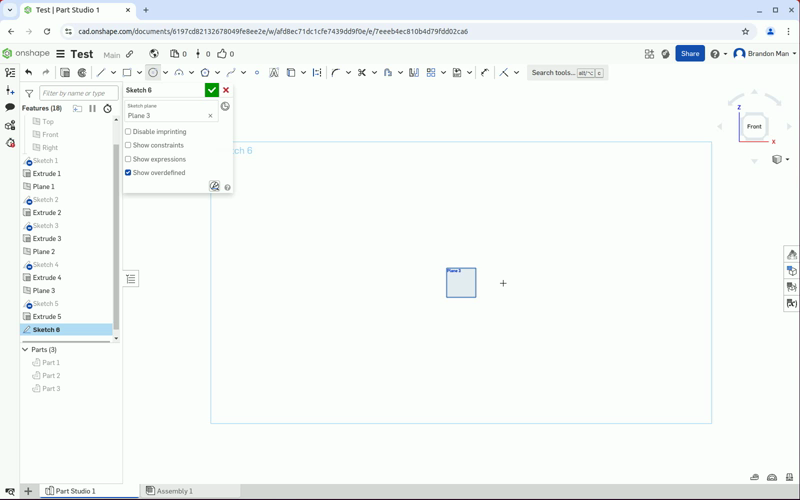
key_up(shift)
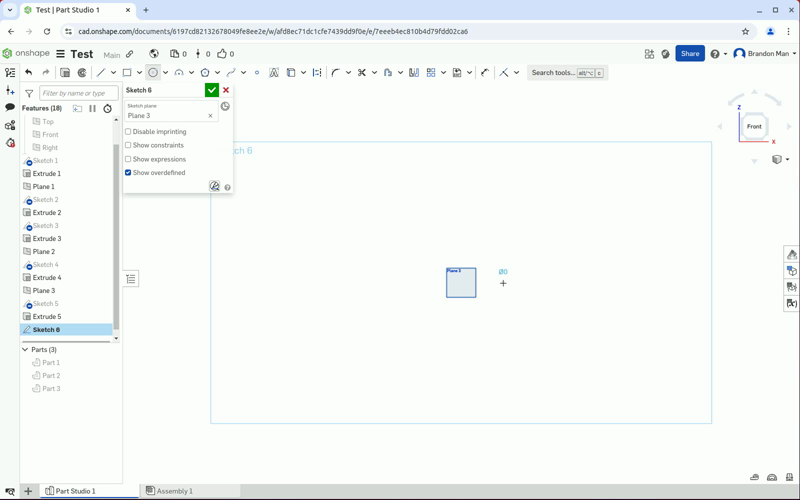
mouse_move(509, 282)
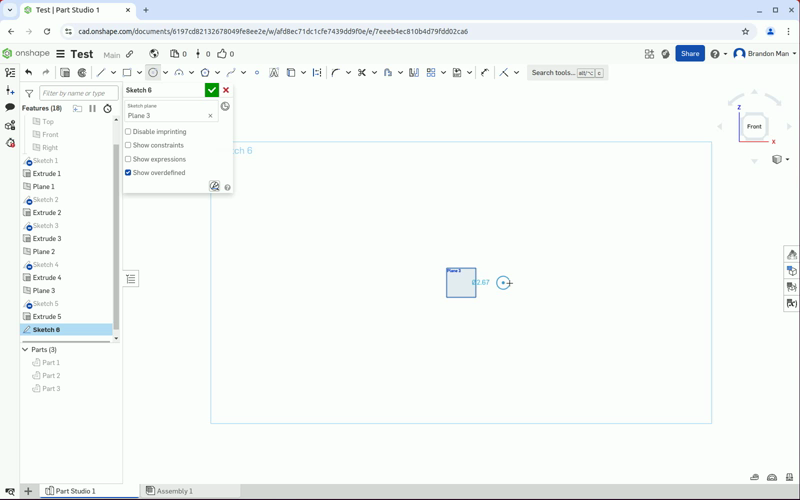
click(509, 282)
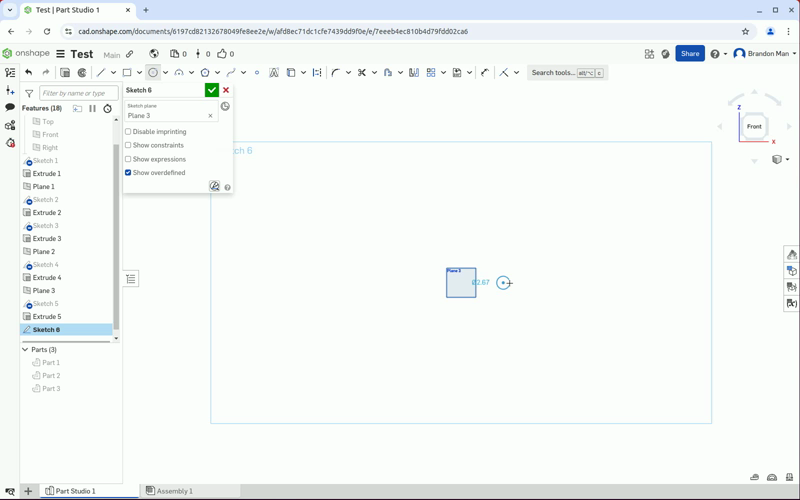
key(esc)
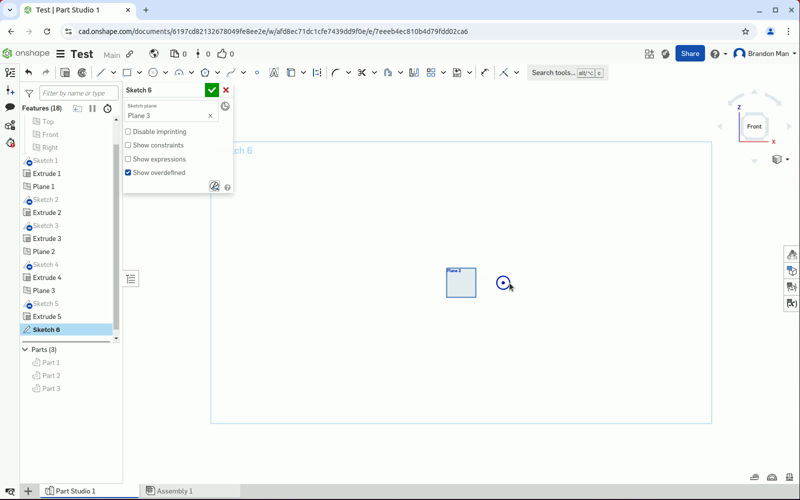
mouse_move(503, 286)
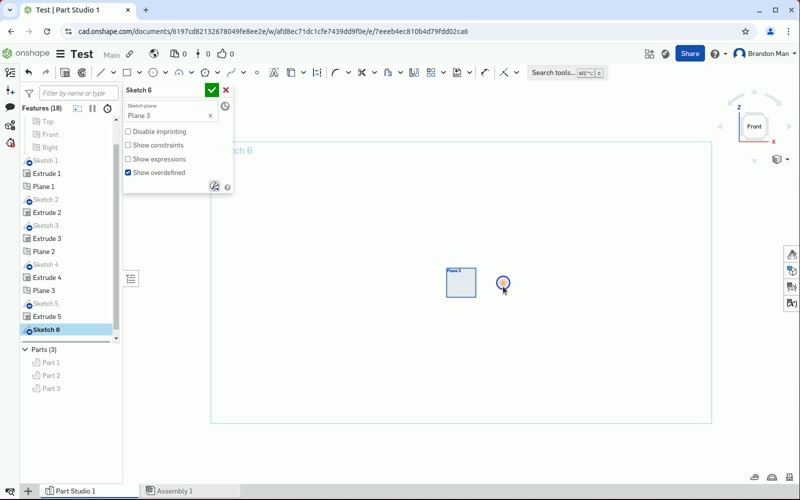
scroll(6)
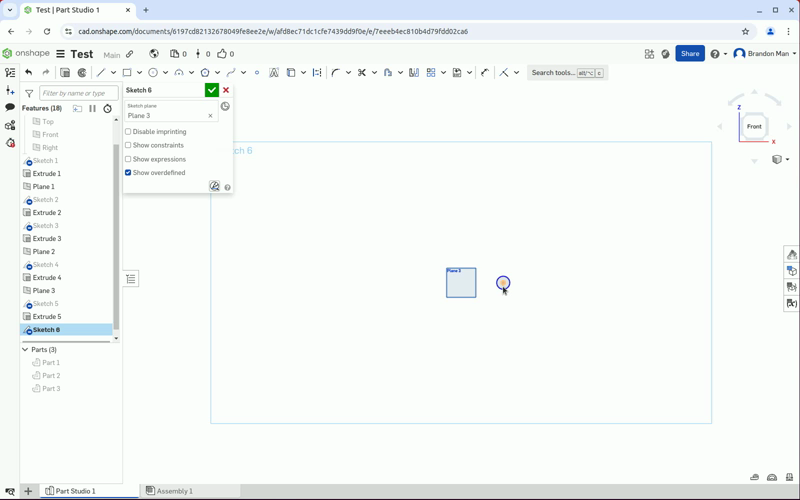
scroll(6)
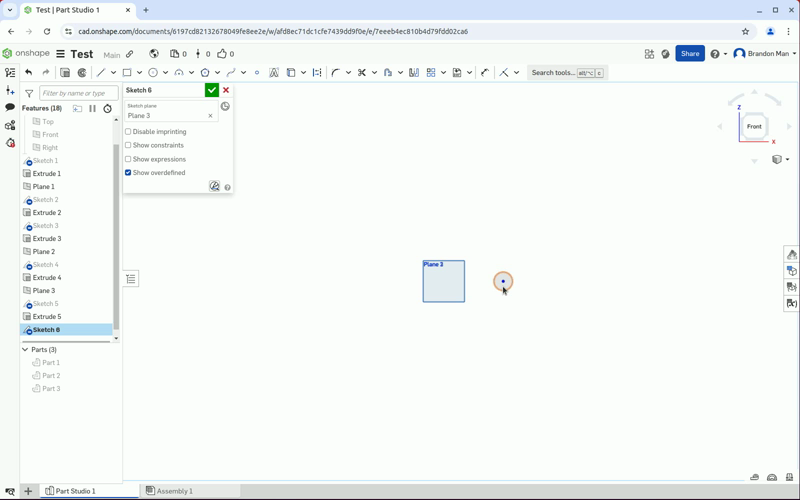
scroll(6)
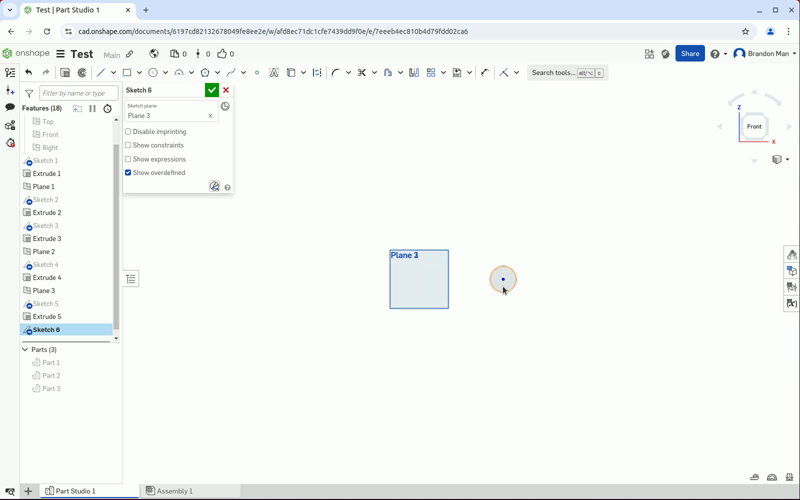
scroll(6)
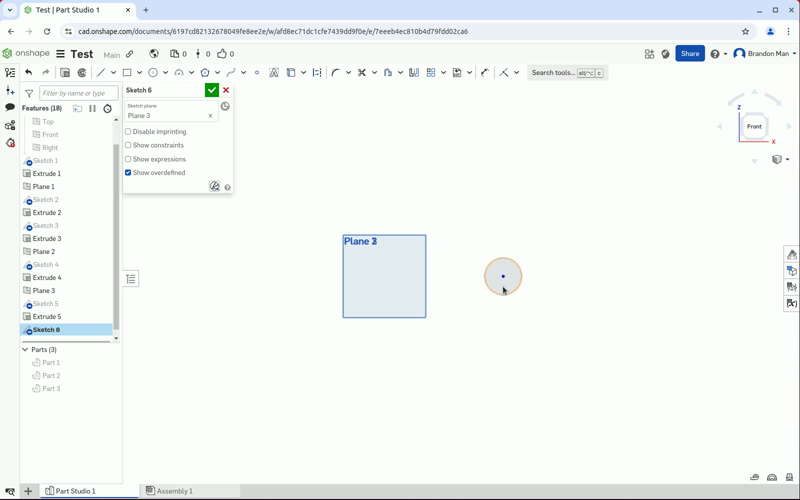
scroll(6)
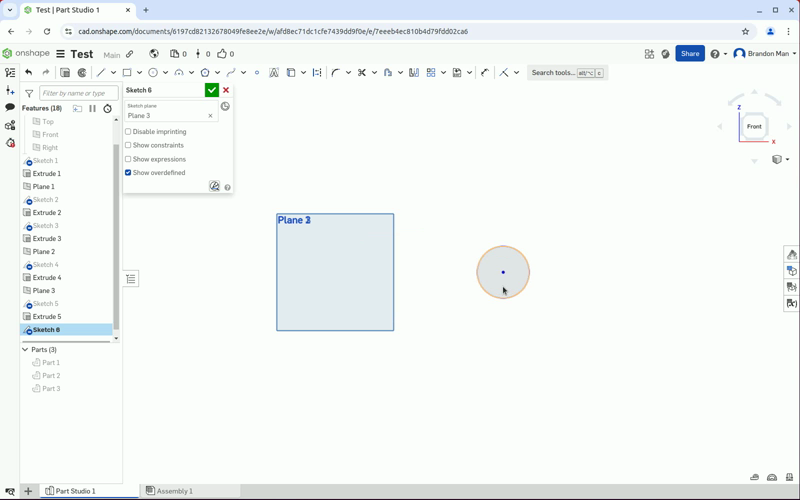
scroll(6)
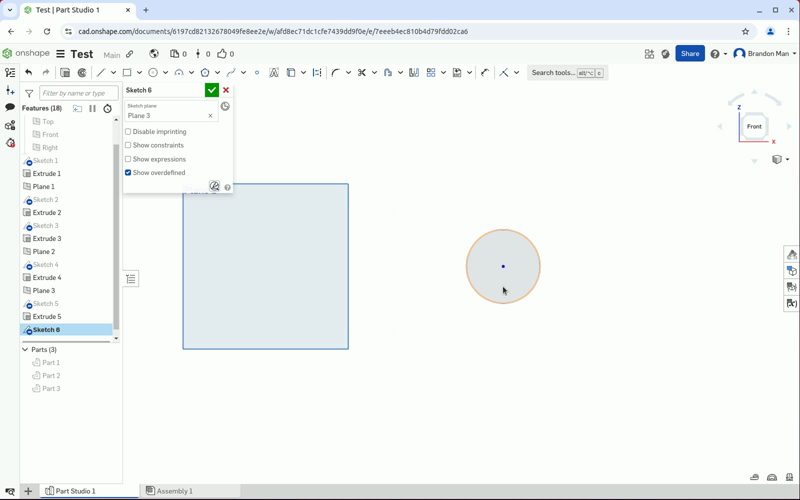
scroll(6)
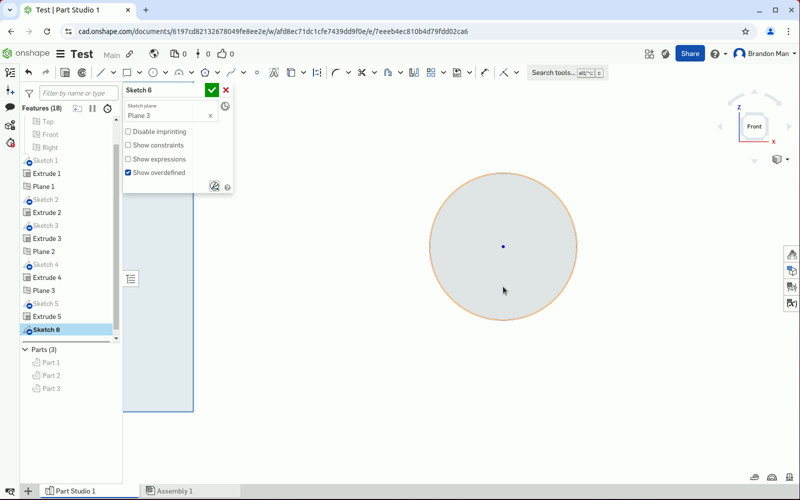
click(503, 286)
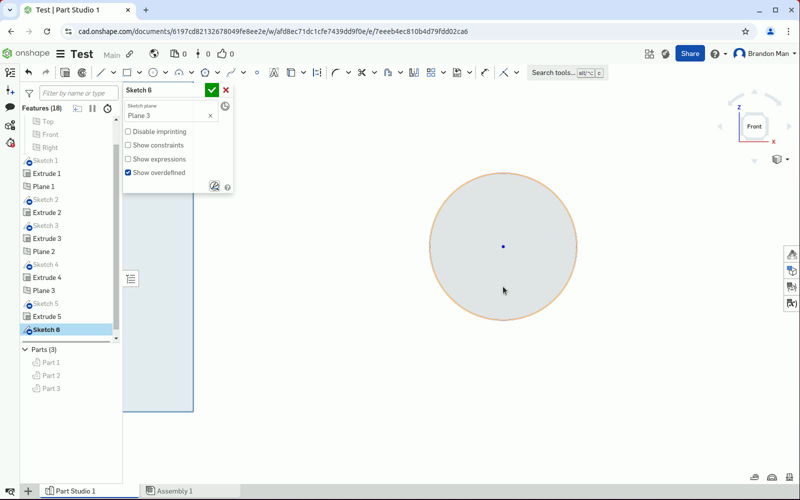
scroll(-6)
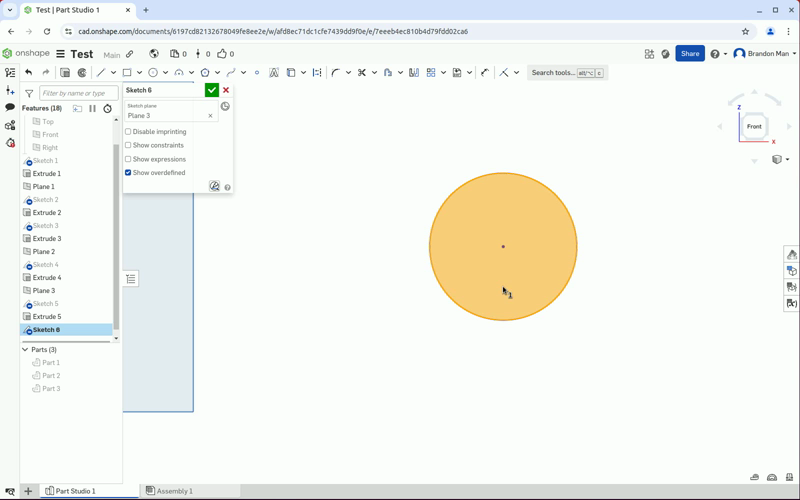
scroll(-6)
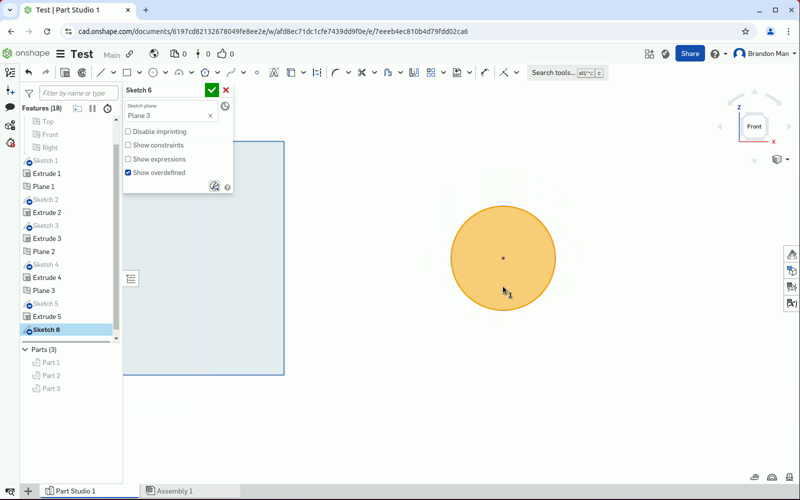
scroll(-6)
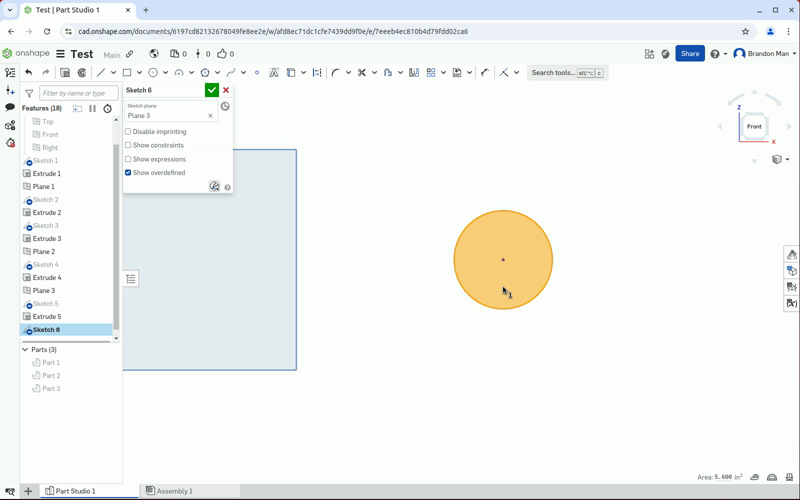
scroll(-6)
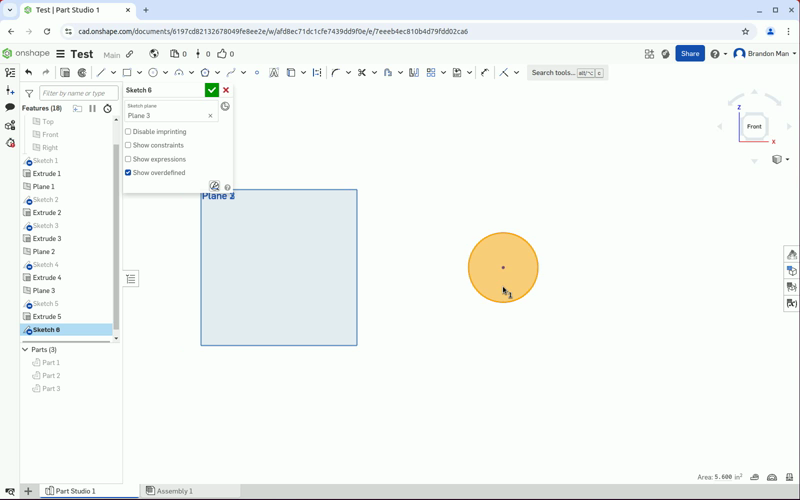
scroll(-6)
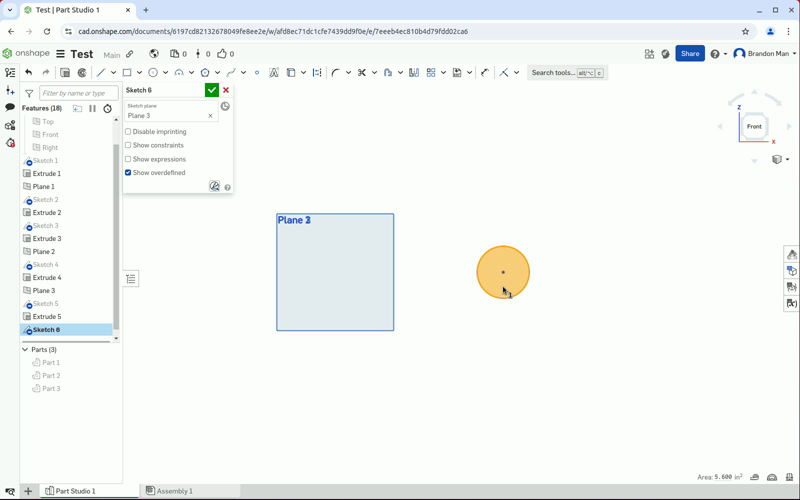
scroll(-6)
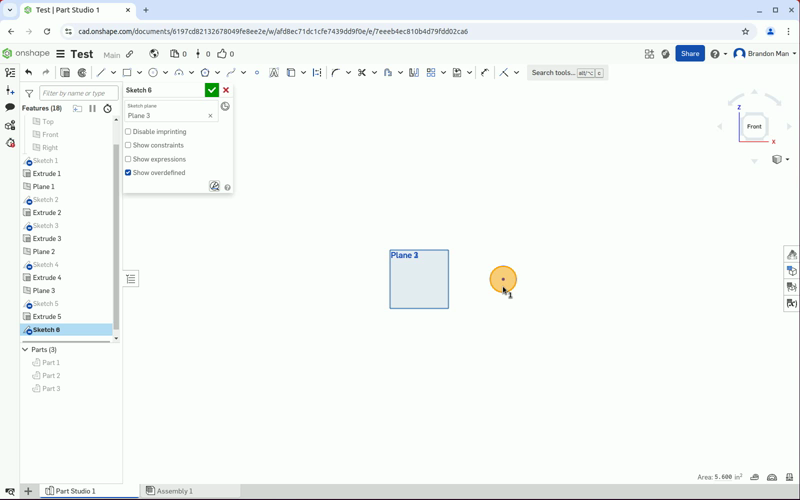
scroll(-6)
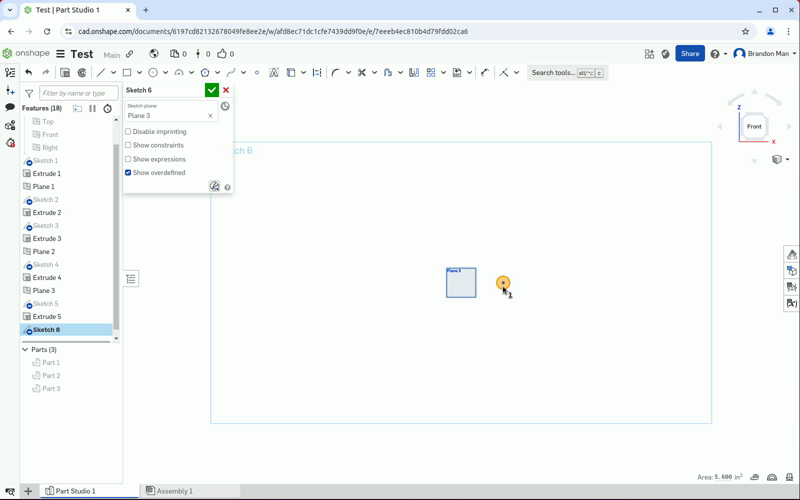
mouse_move(73, 352)
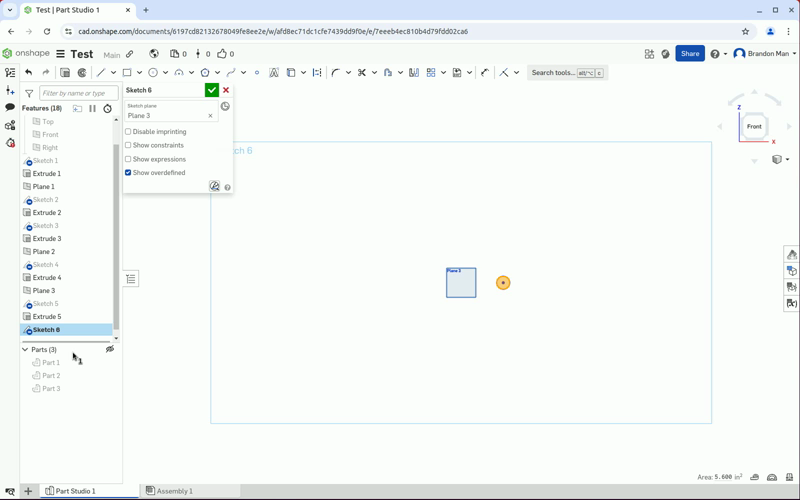
key(shift+y)
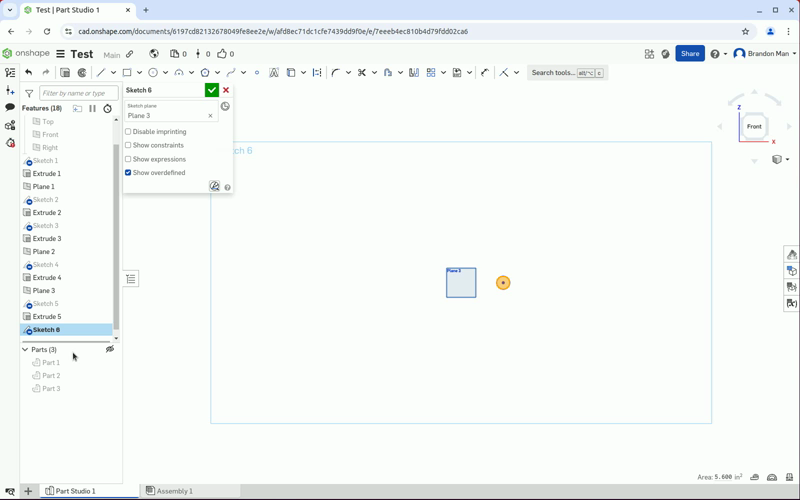
key(shift+e)
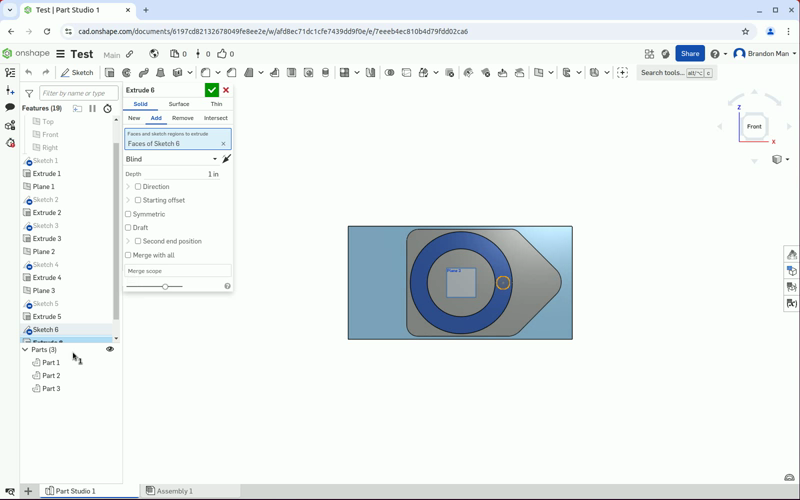
mouse_move(143, 106)
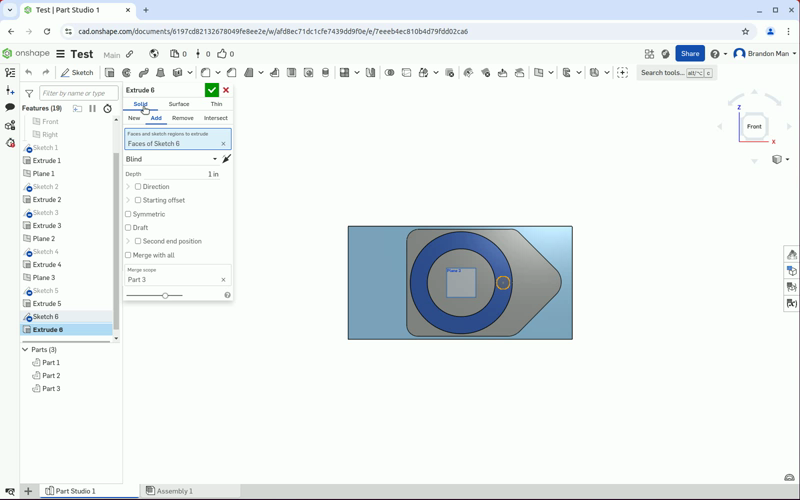
click(143, 106)
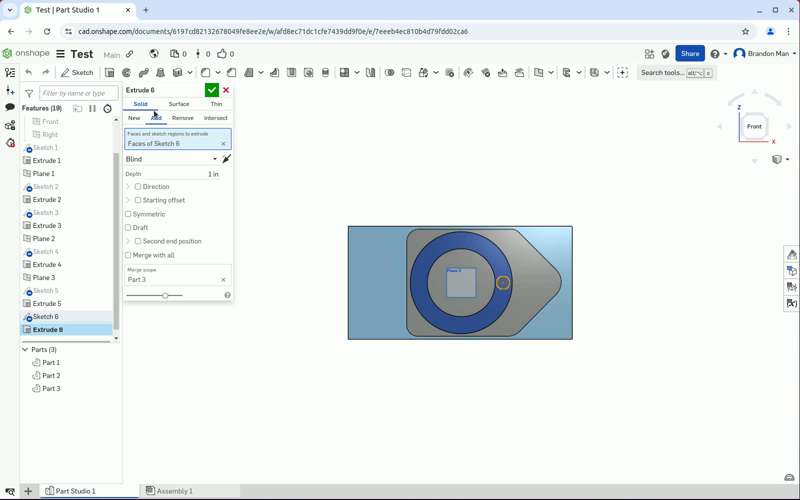
mouse_move(186, 120)
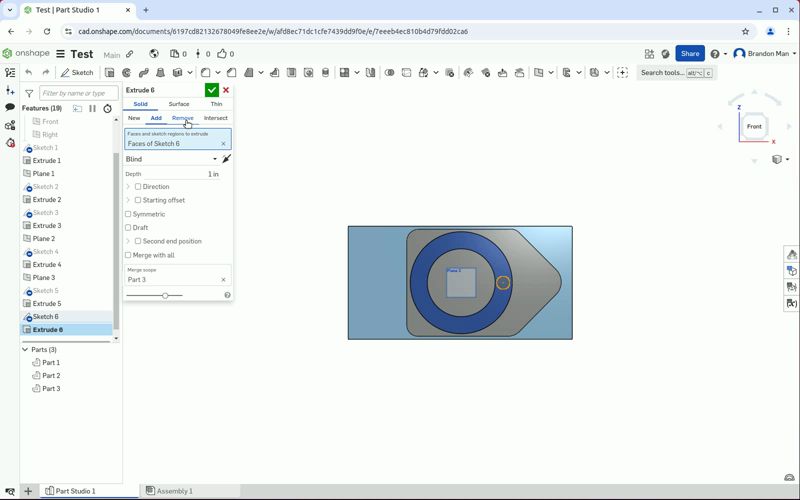
click(186, 120)
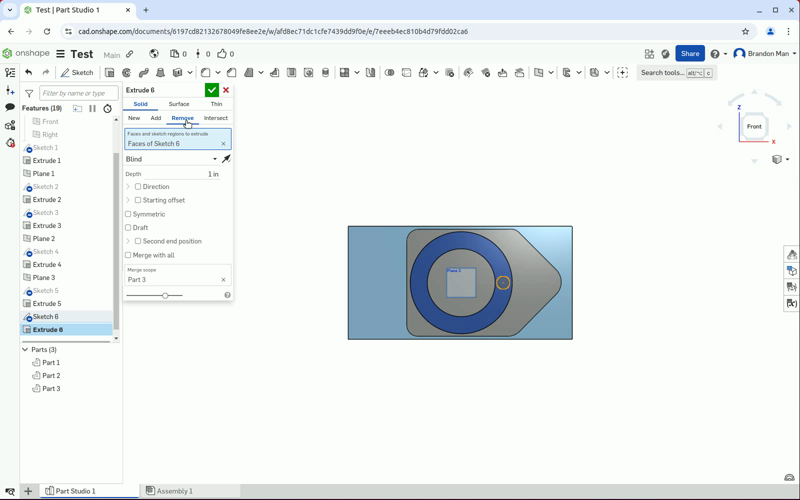
key(tab, 4)
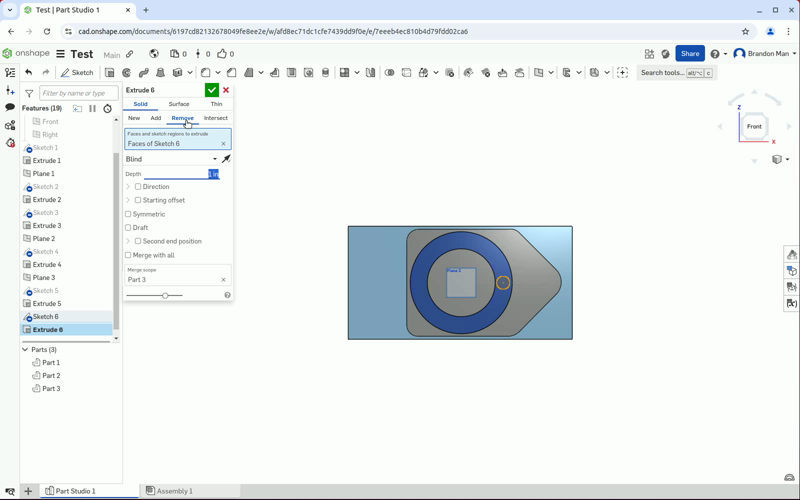
text(5.777)
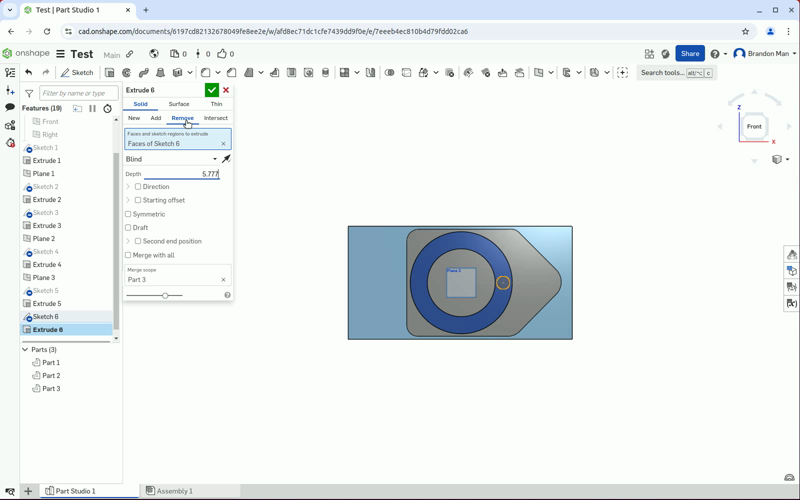
key(tab, 6)
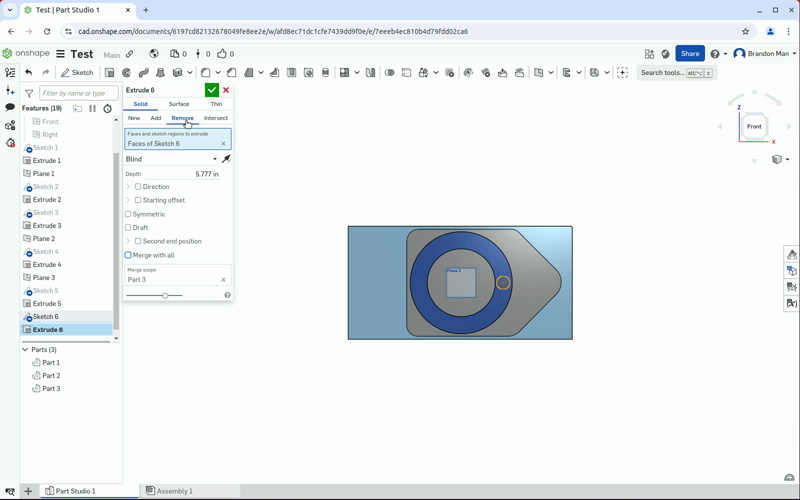
key(space)
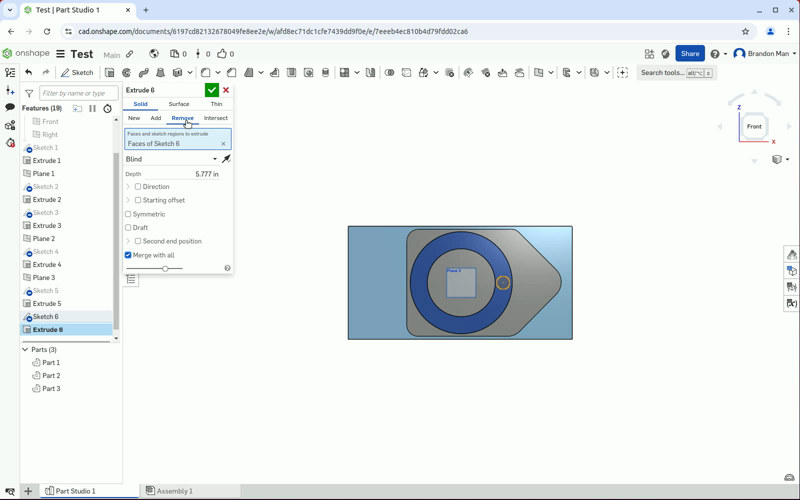
key(enter)
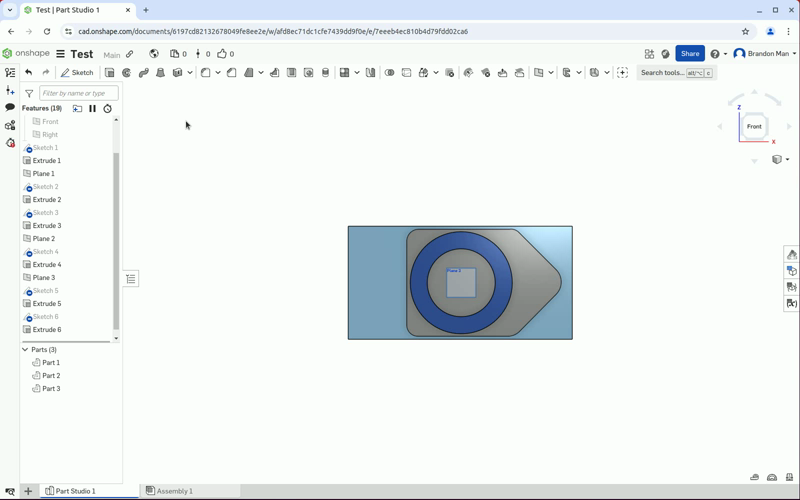
key(shift+h)
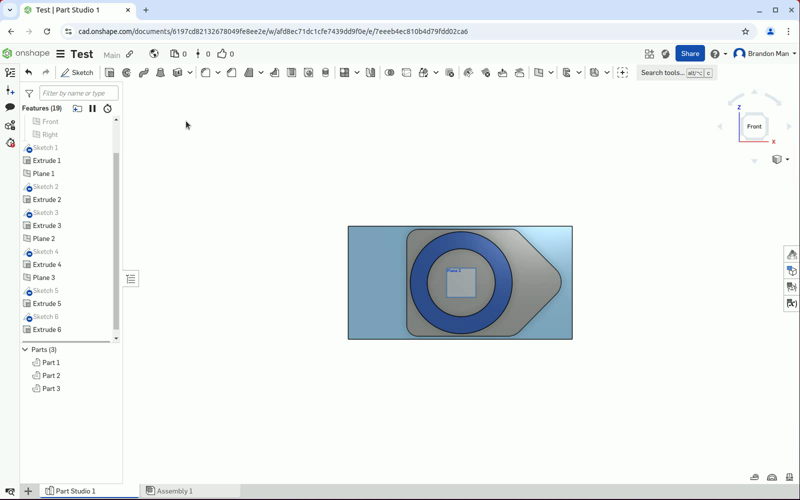
key(shift+h)
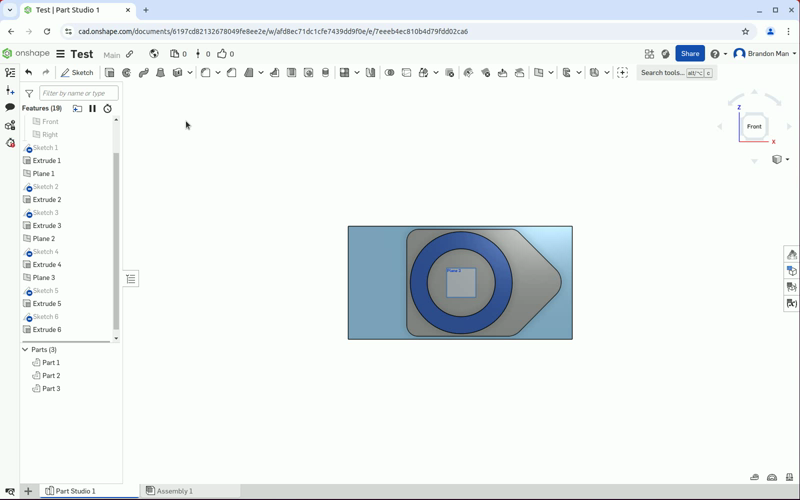
mouse_move(69, 150)
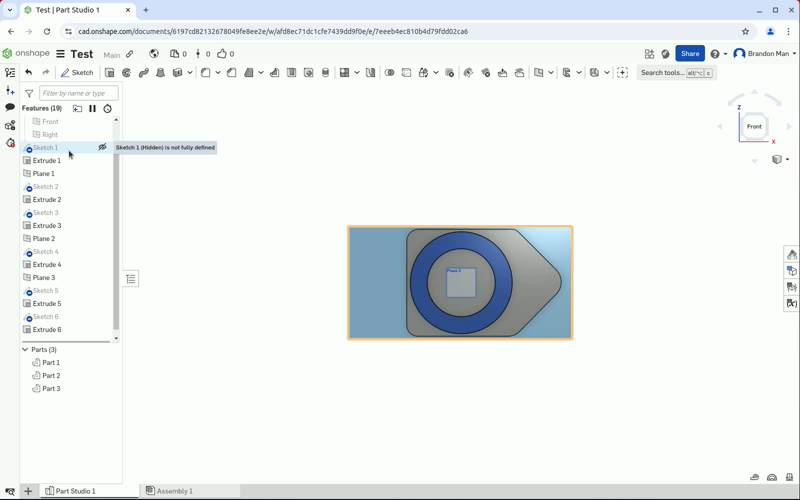
click(69, 150)
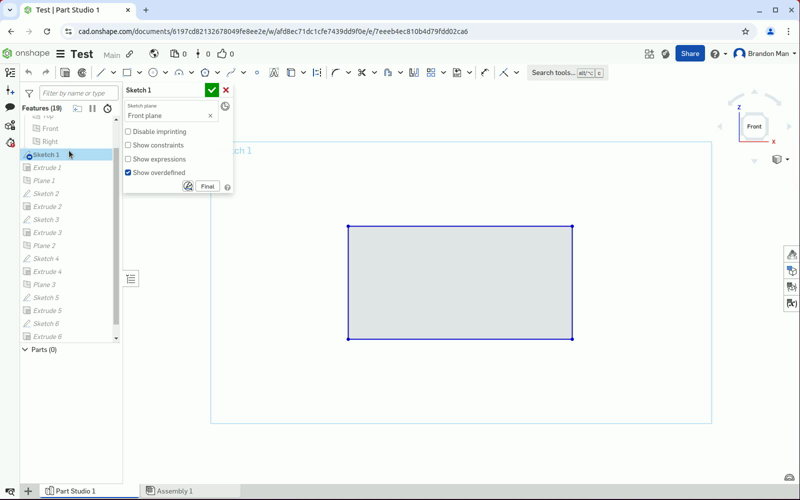
mouse_move(229, 92)
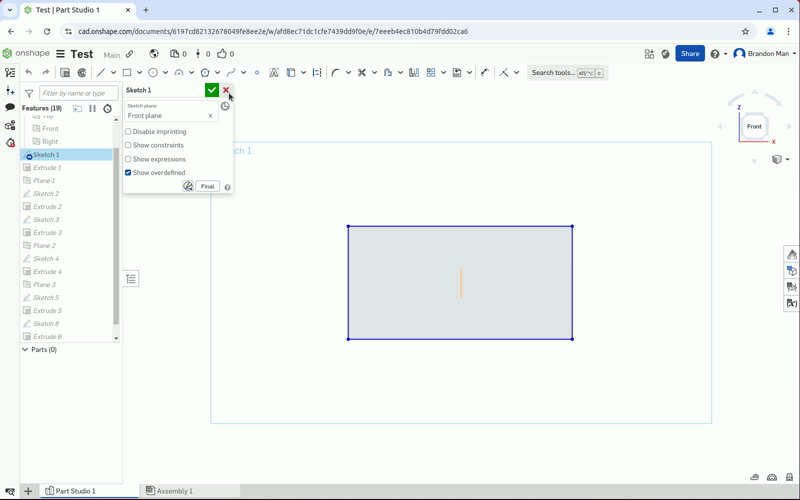
click(229, 92)
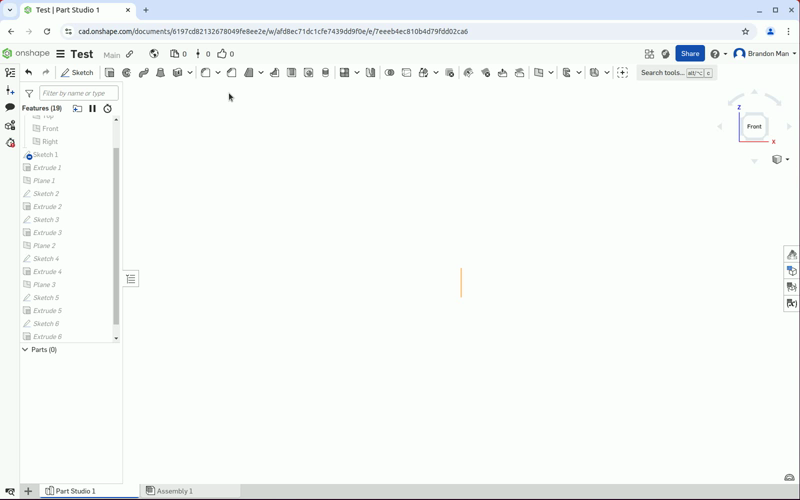
key(shift+s)
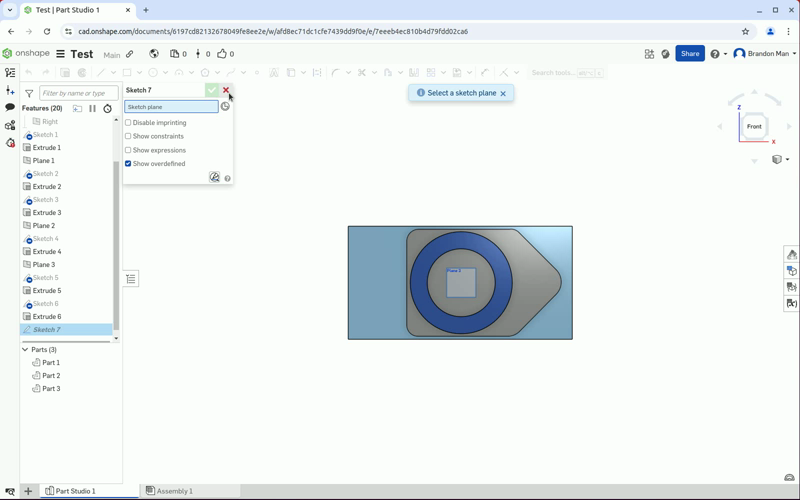
mouse_move(69, 267)
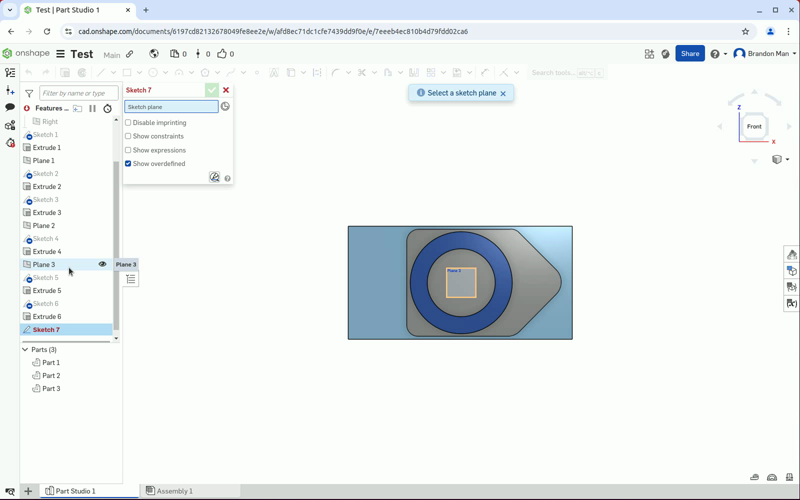
click(69, 267)
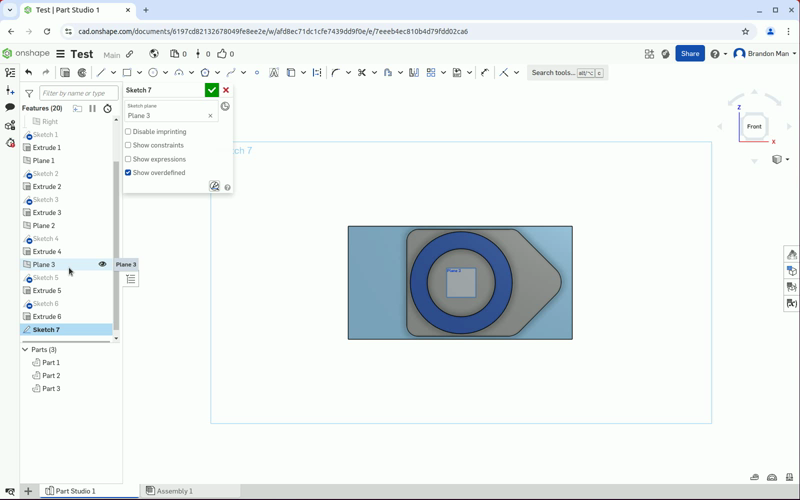
mouse_move(73, 352)
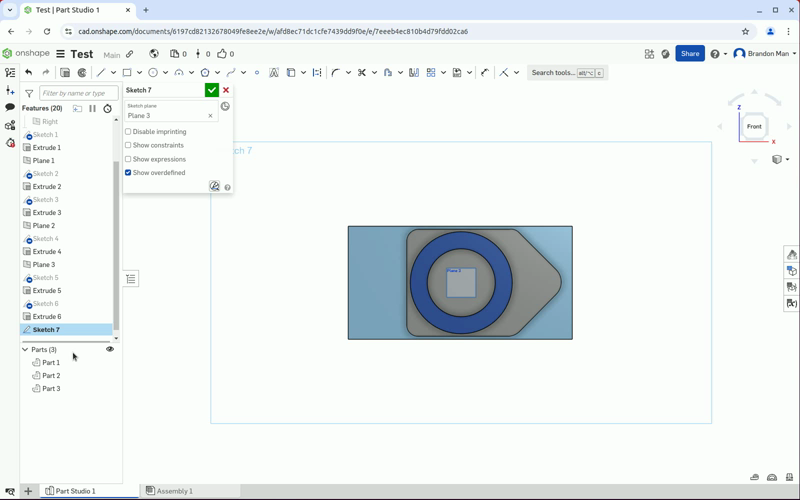
key(y)
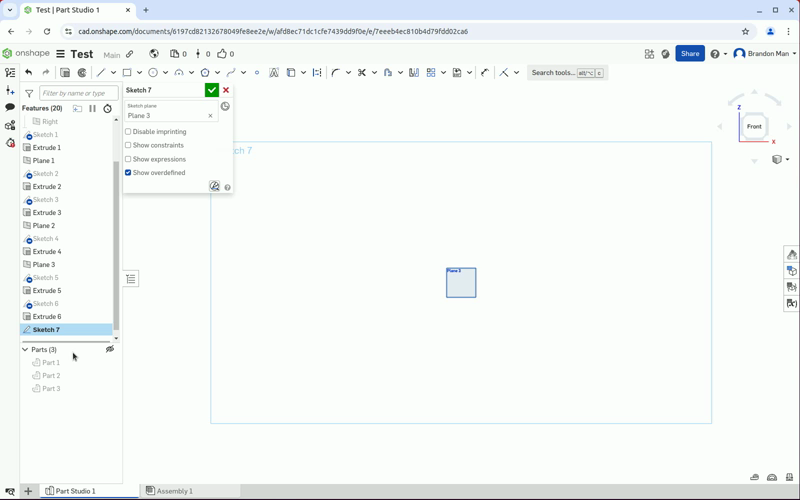
key(c)
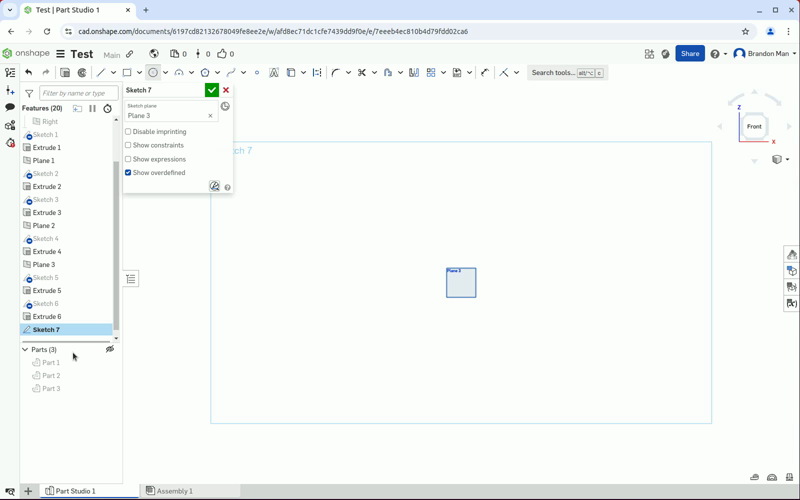
key_down(shift)
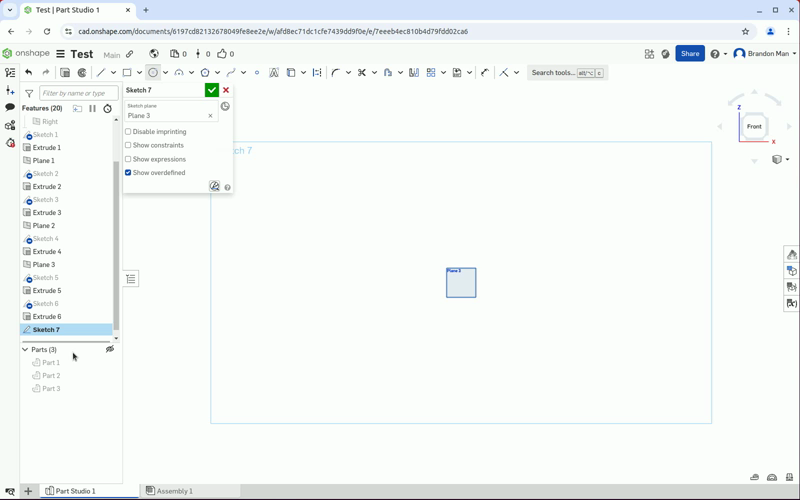
mouse_move(461, 240)
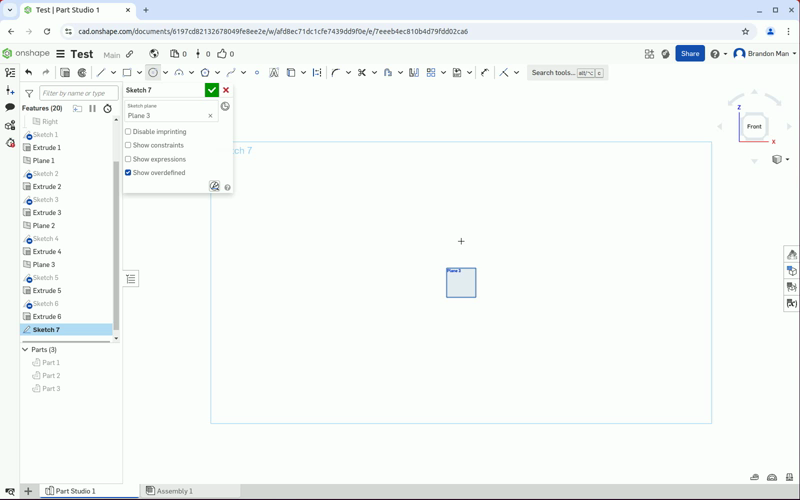
click(461, 240)
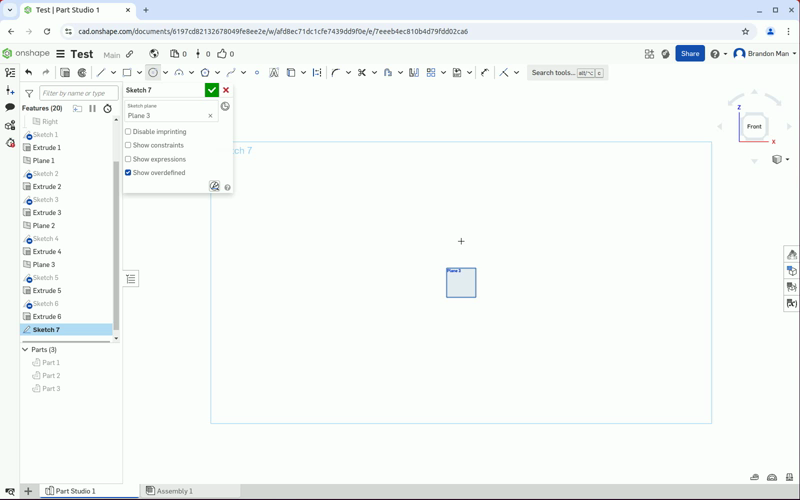
key_up(shift)
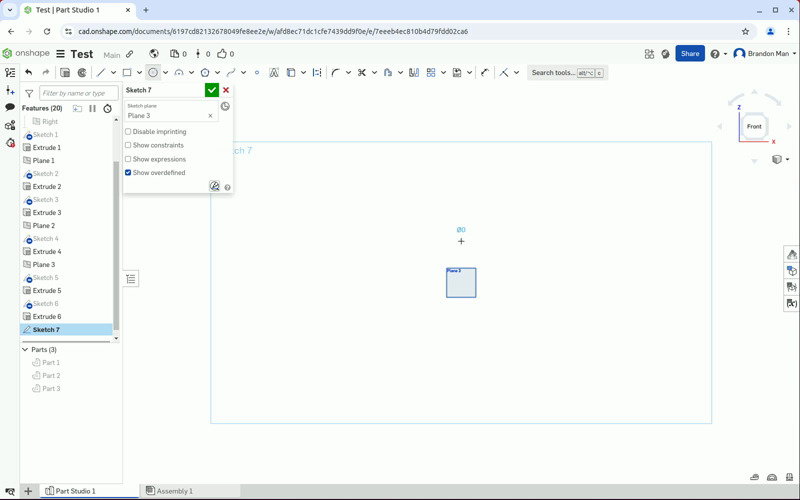
mouse_move(467, 240)
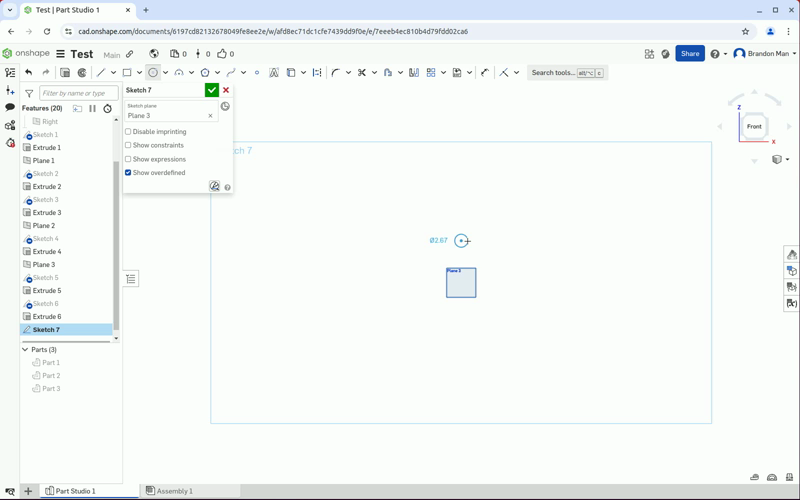
click(467, 240)
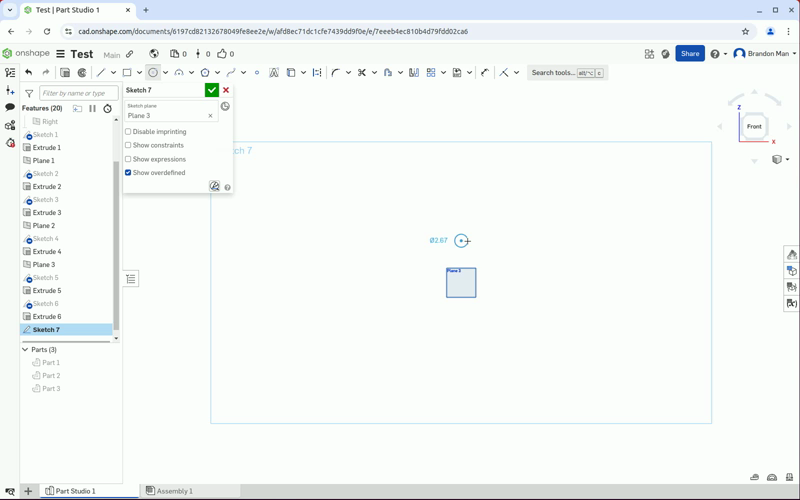
key(esc)
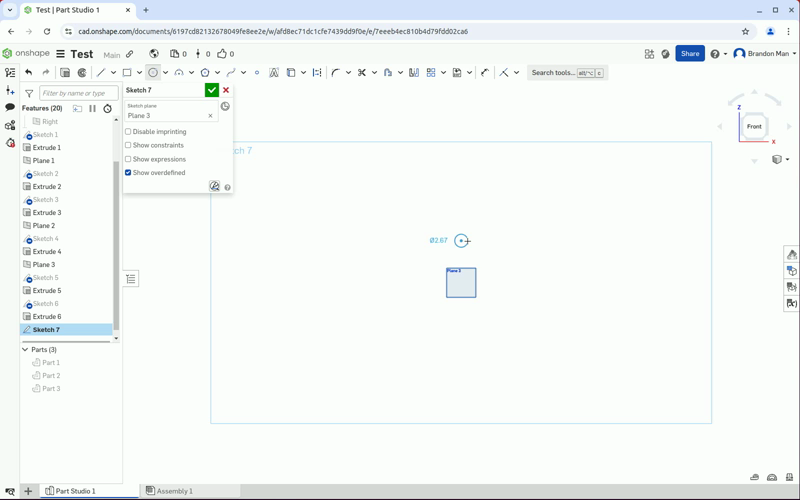
mouse_move(464, 239)
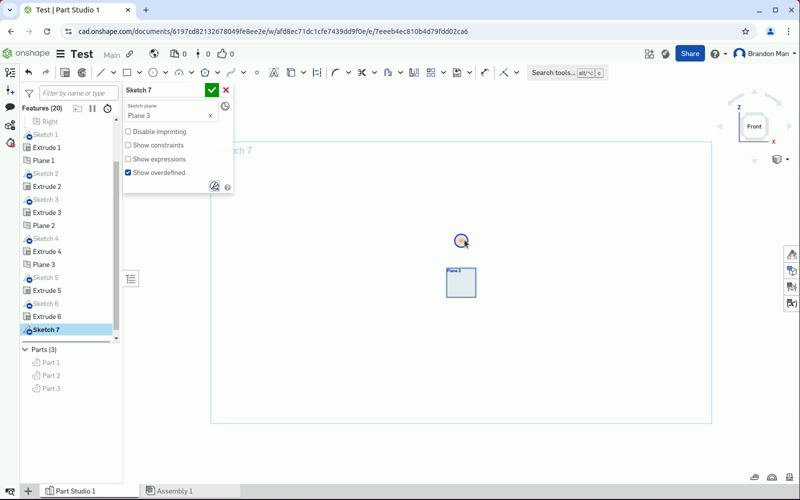
scroll(6)
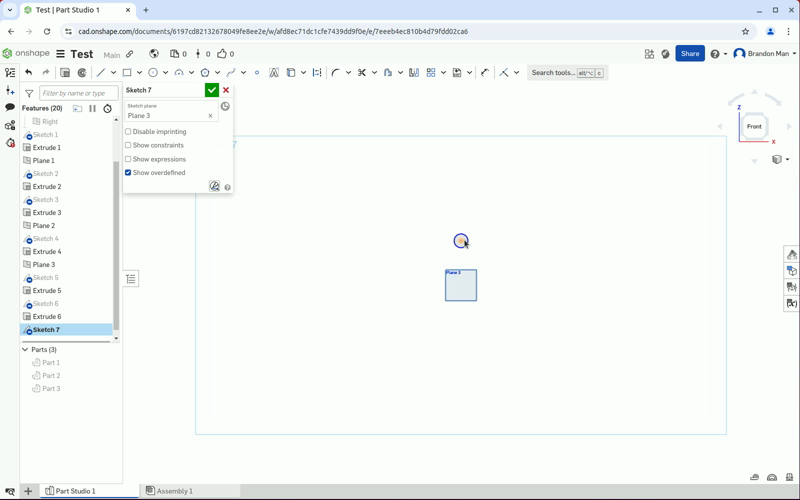
scroll(6)
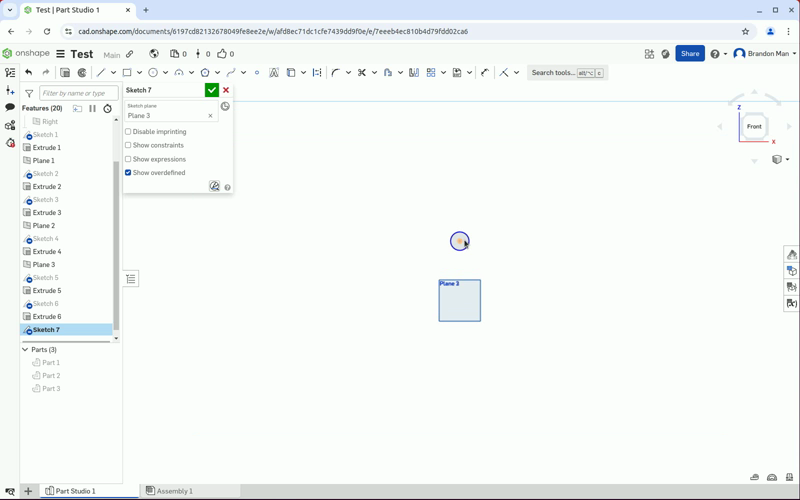
scroll(6)
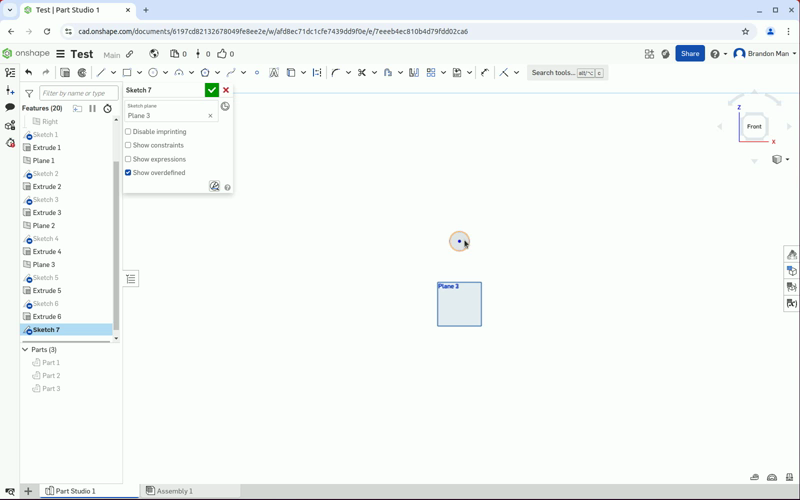
scroll(6)
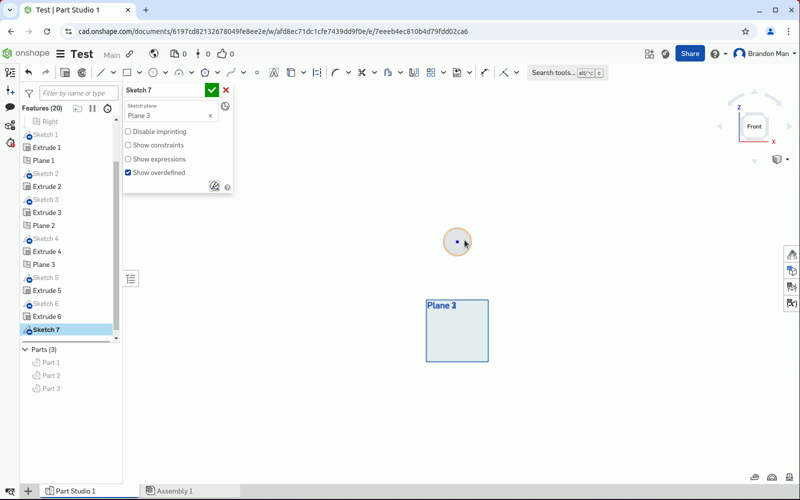
scroll(6)
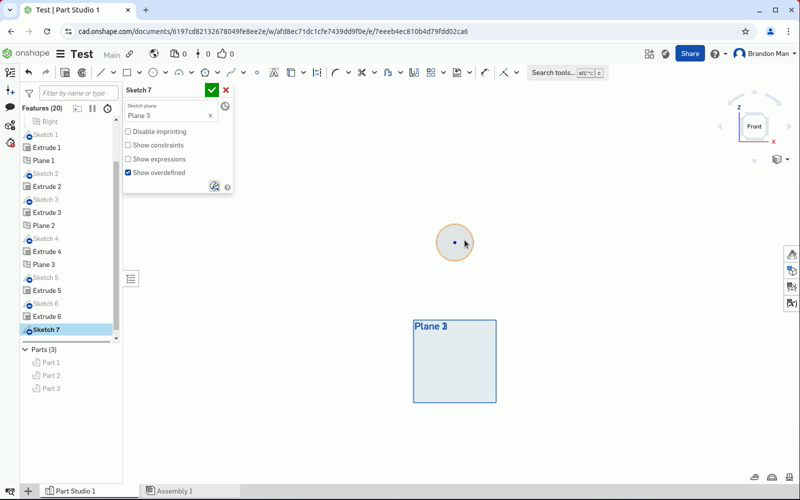
scroll(6)
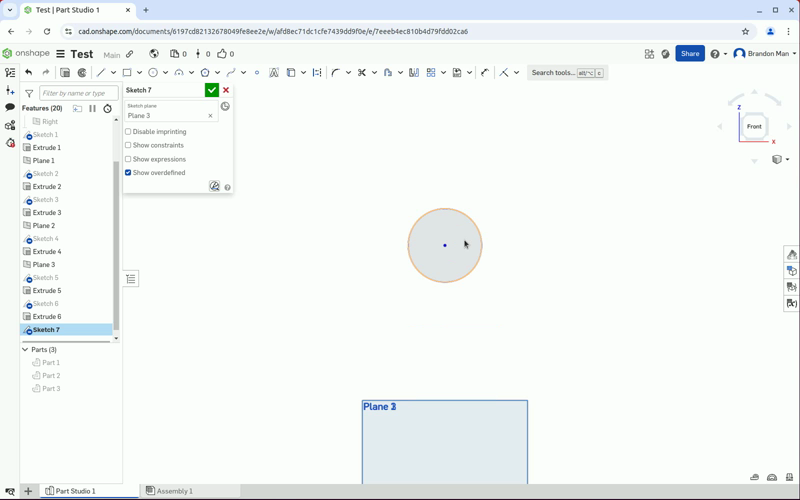
scroll(6)
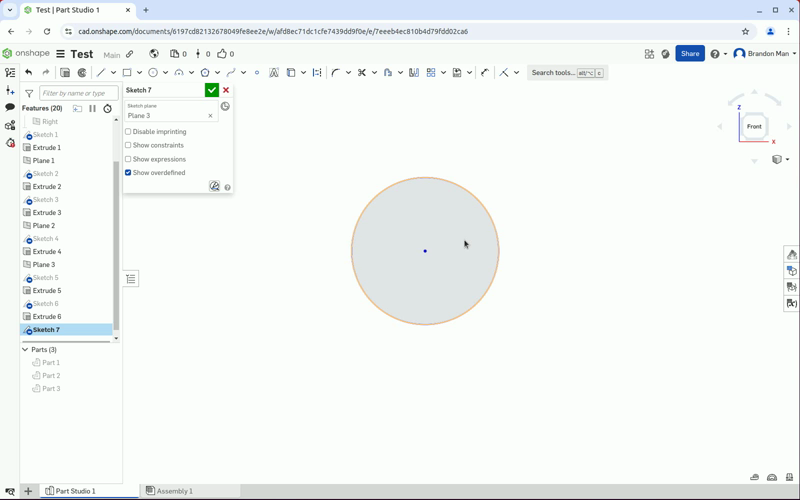
click(464, 239)
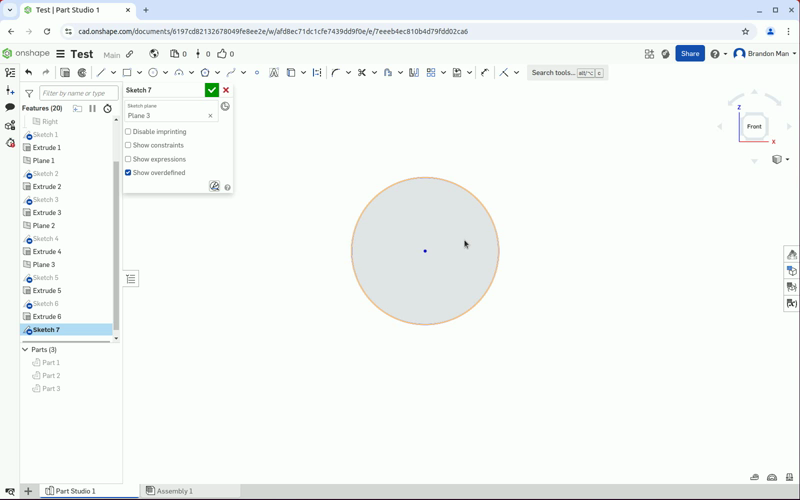
scroll(-6)
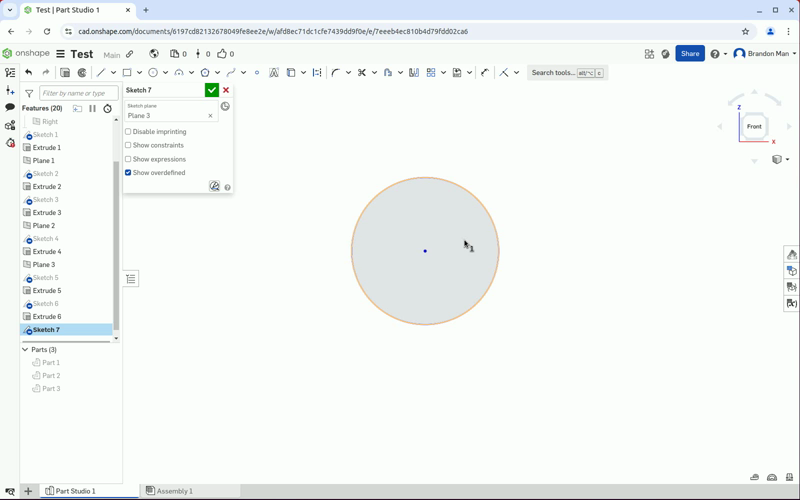
scroll(-6)
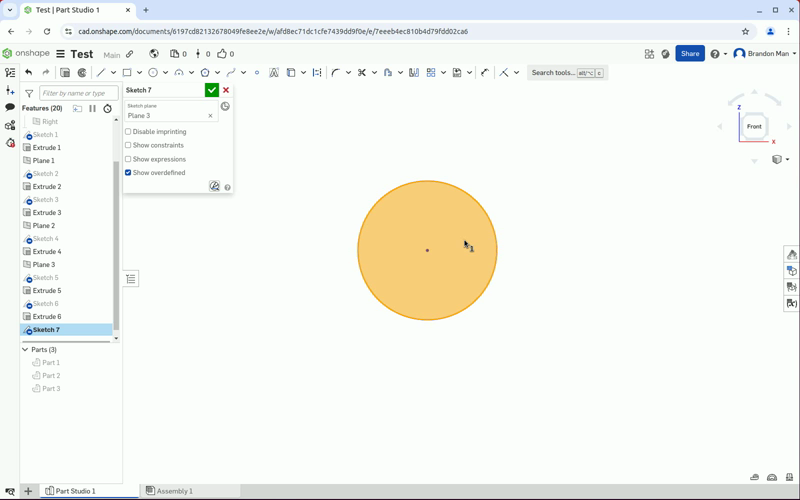
scroll(-6)
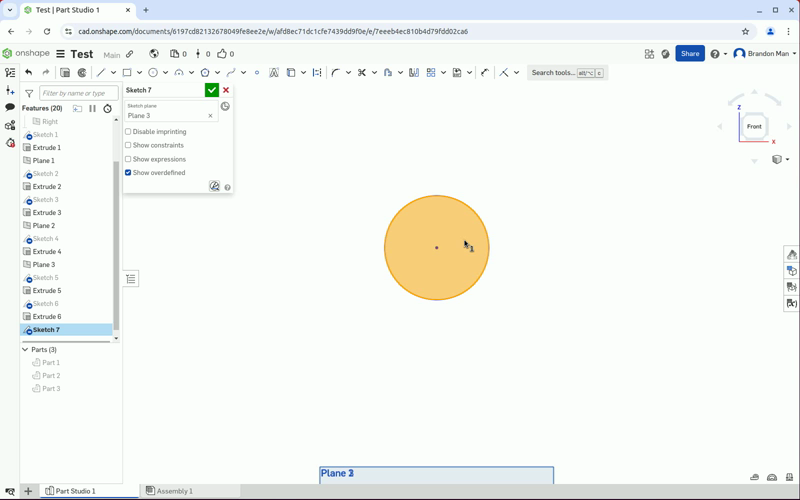
scroll(-6)
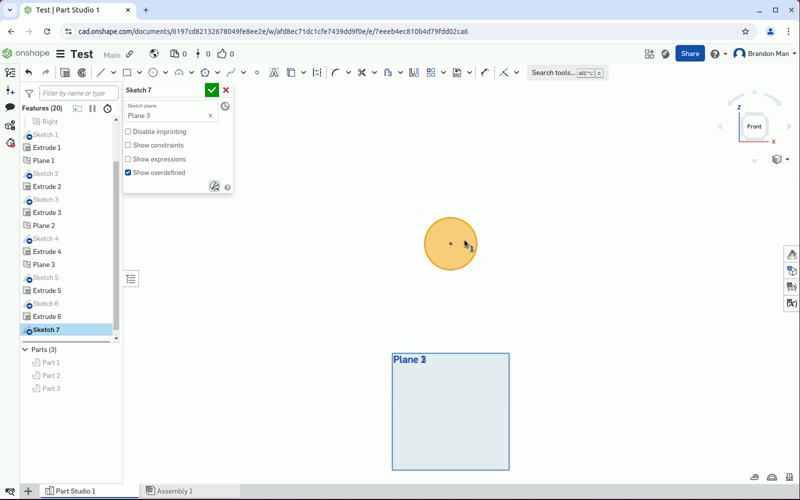
scroll(-6)
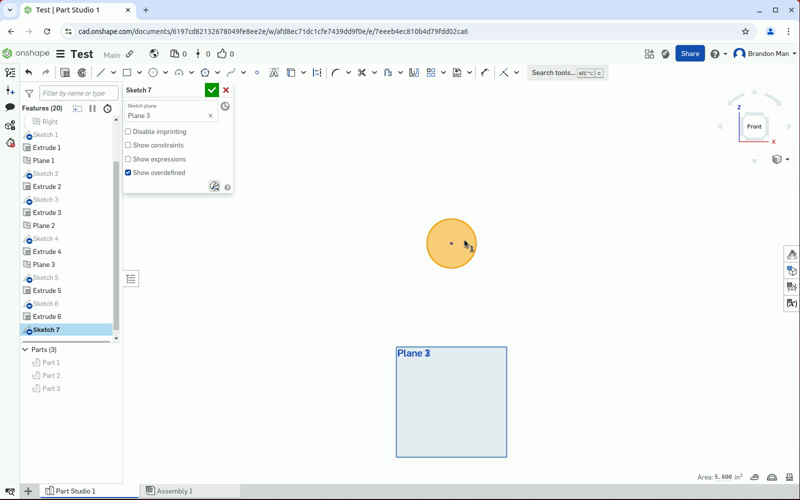
scroll(-6)
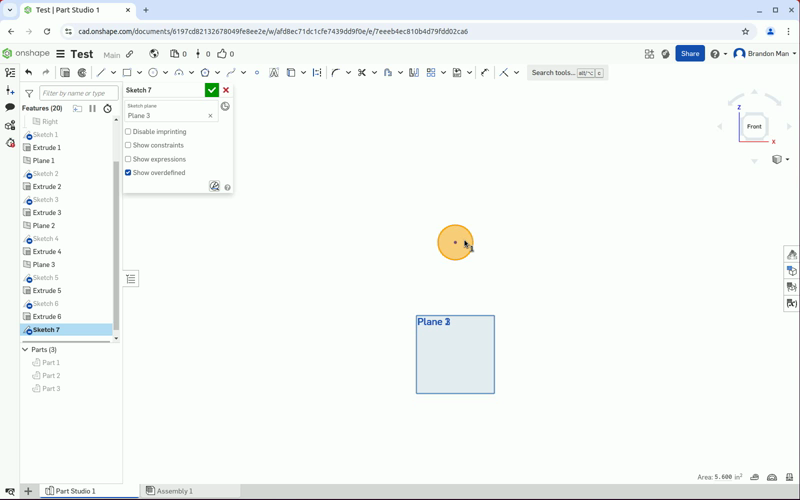
scroll(-6)
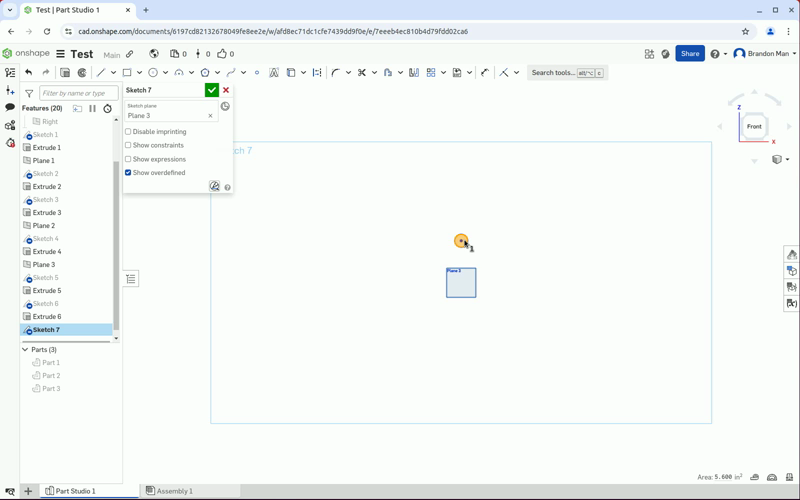
mouse_move(73, 352)
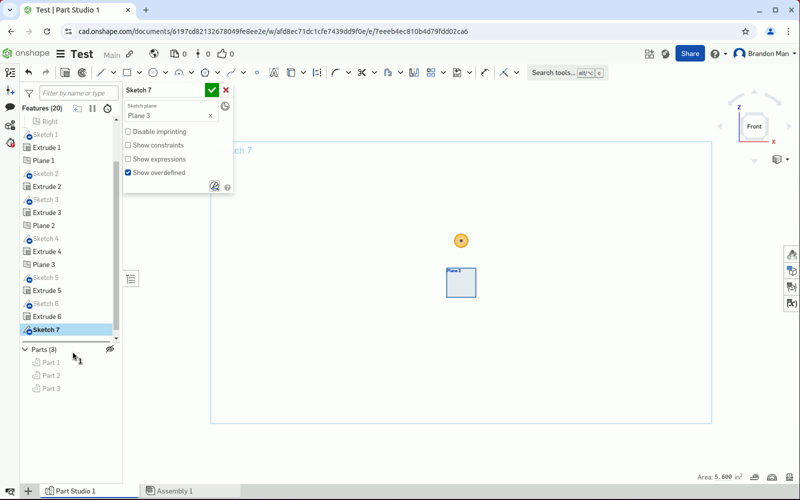
key(shift+y)
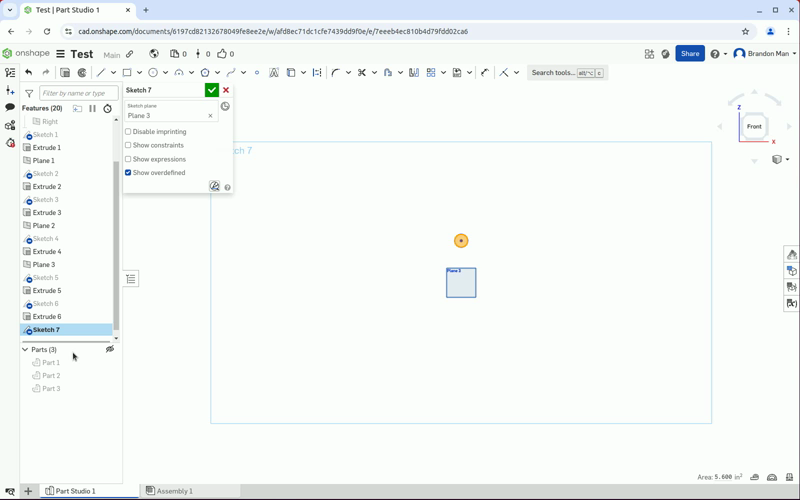
key(shift+e)
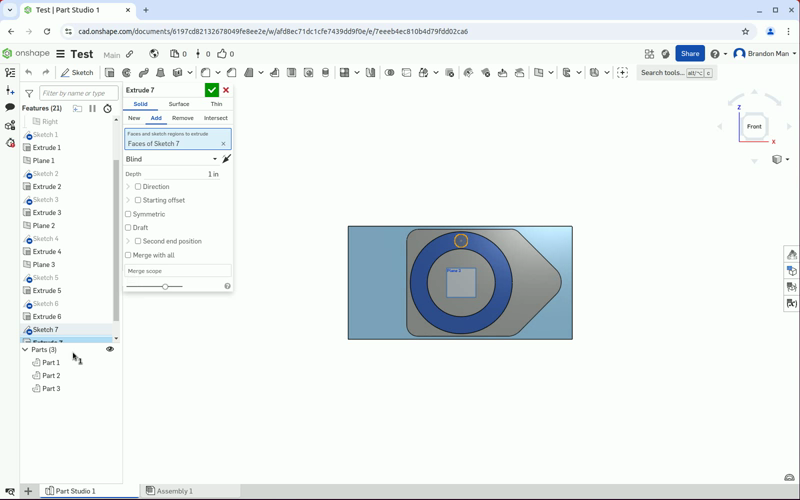
mouse_move(143, 106)
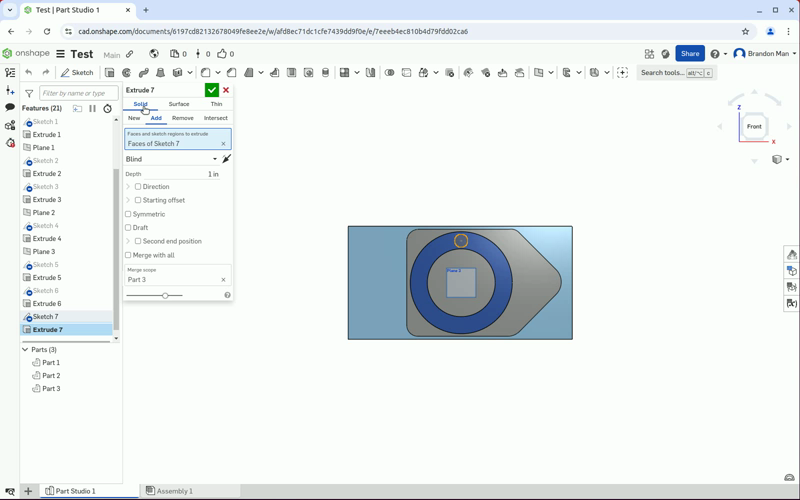
click(143, 106)
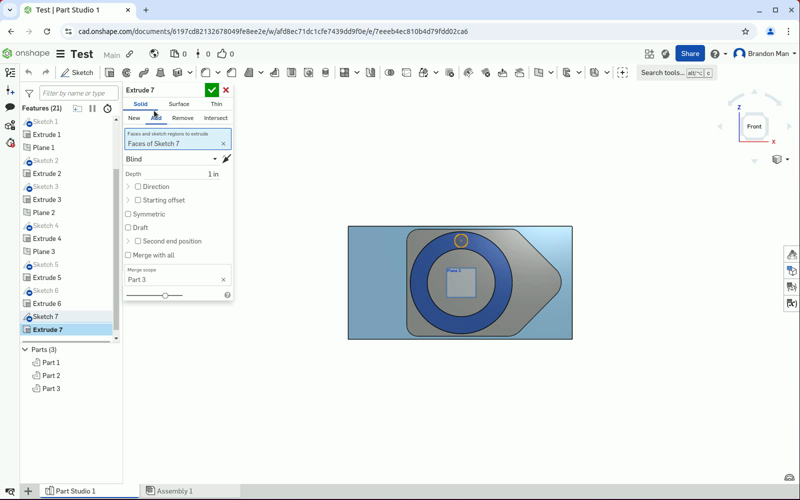
mouse_move(186, 120)
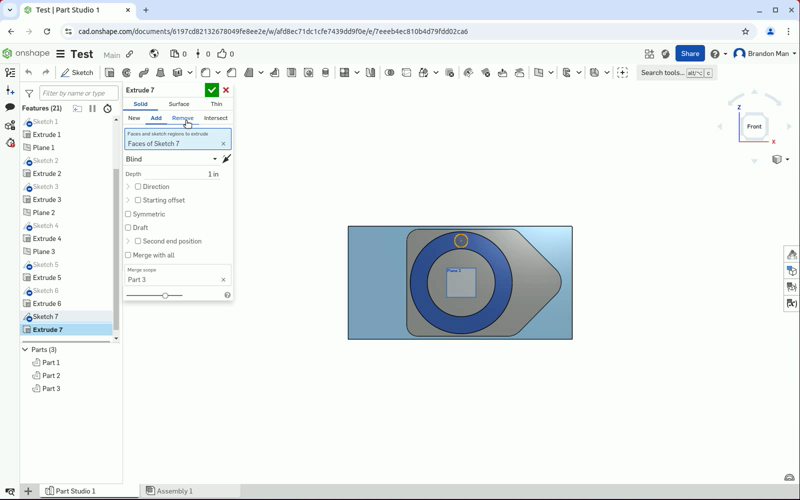
click(186, 120)
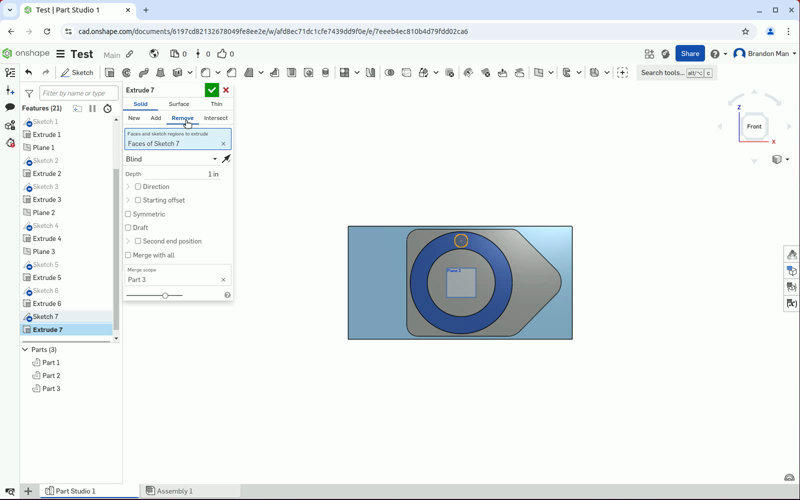
key(tab, 4)
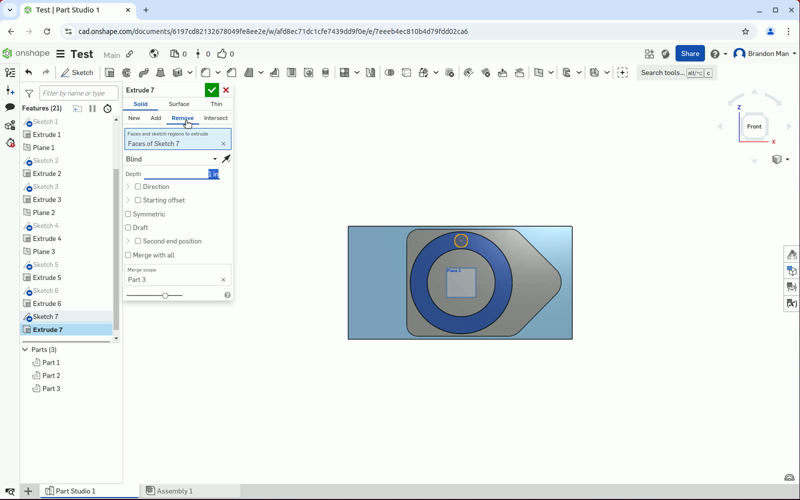
text(5.777)
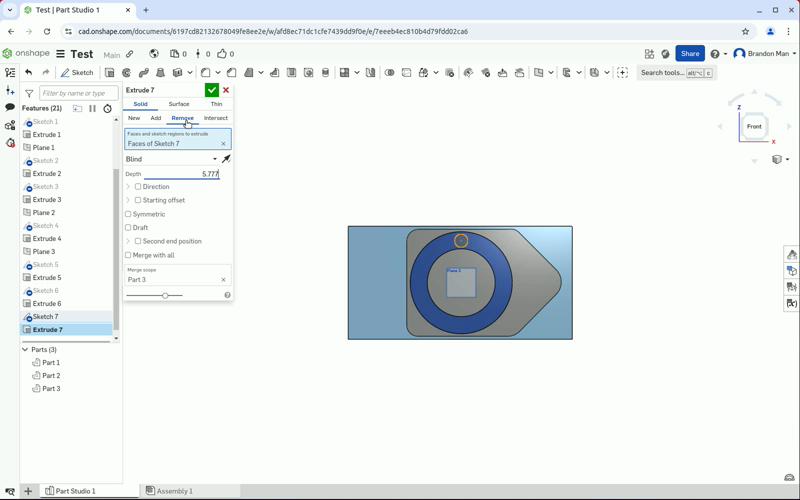
key(tab, 6)
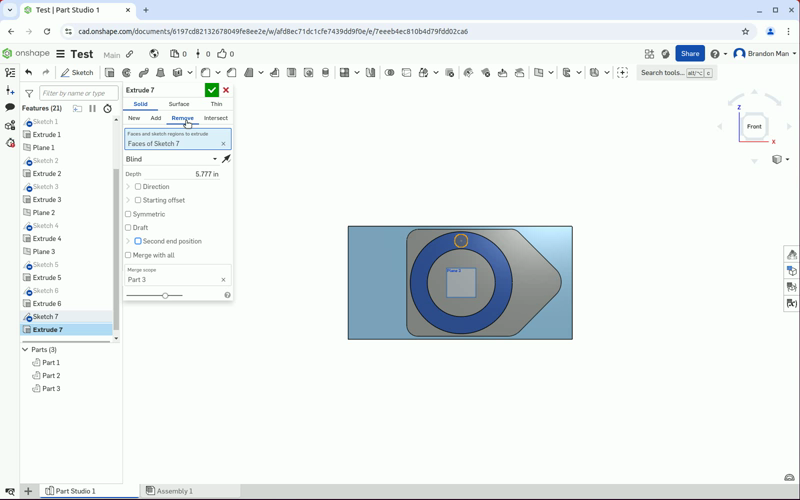
key(space)
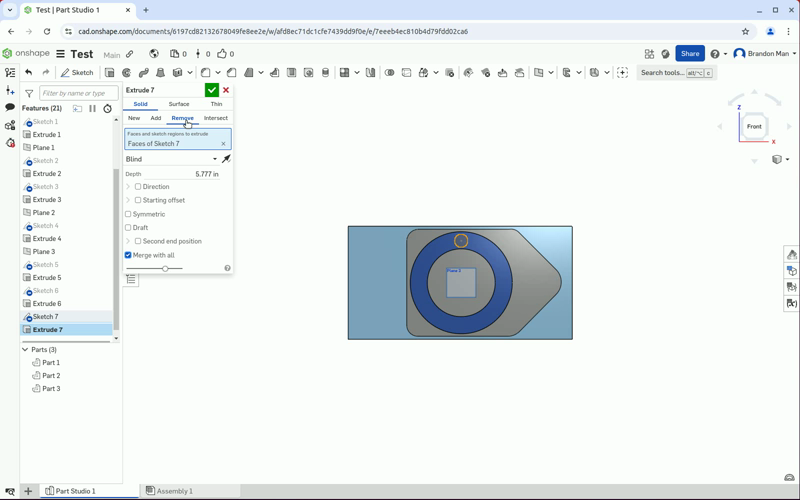
key(enter)
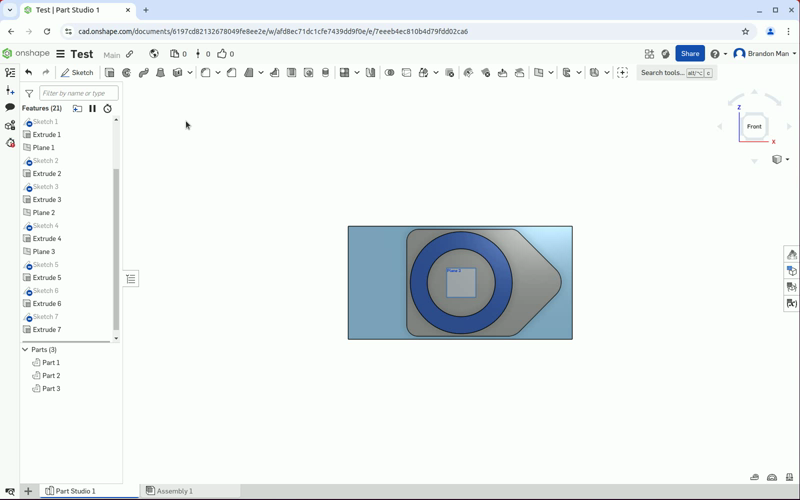
key(shift+h)
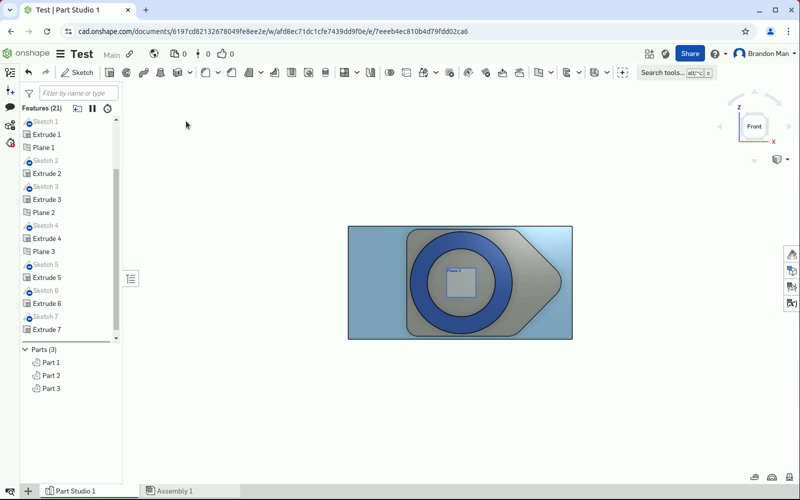
key(shift+h)
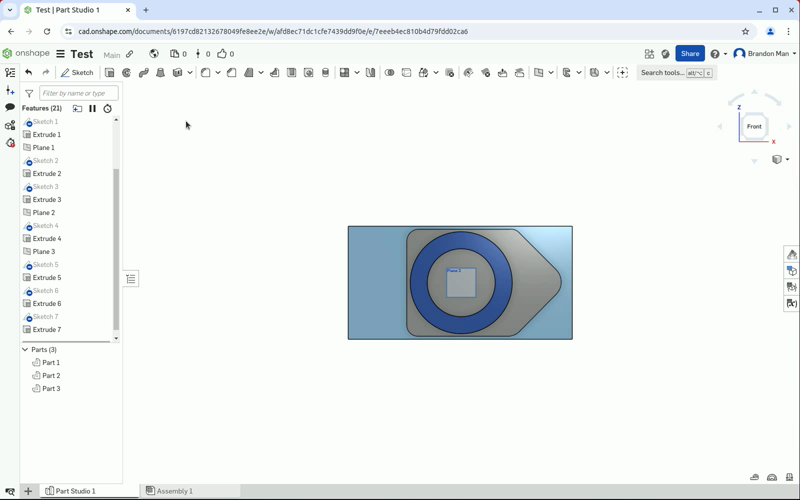
mouse_move(69, 124)
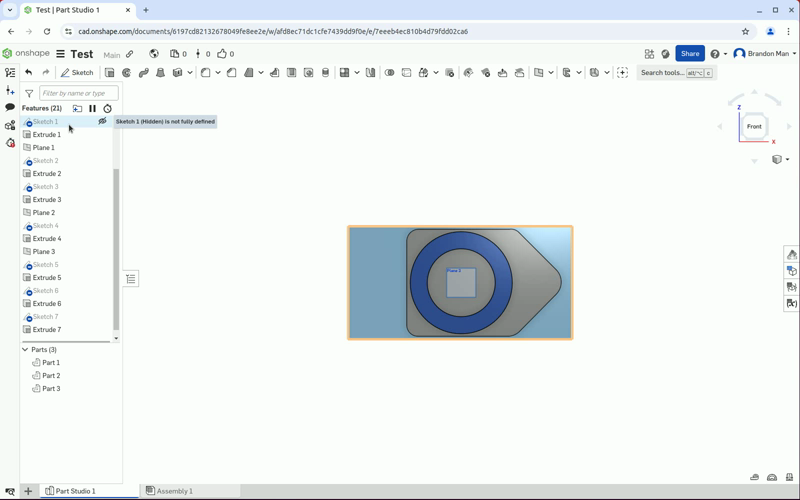
click(69, 124)
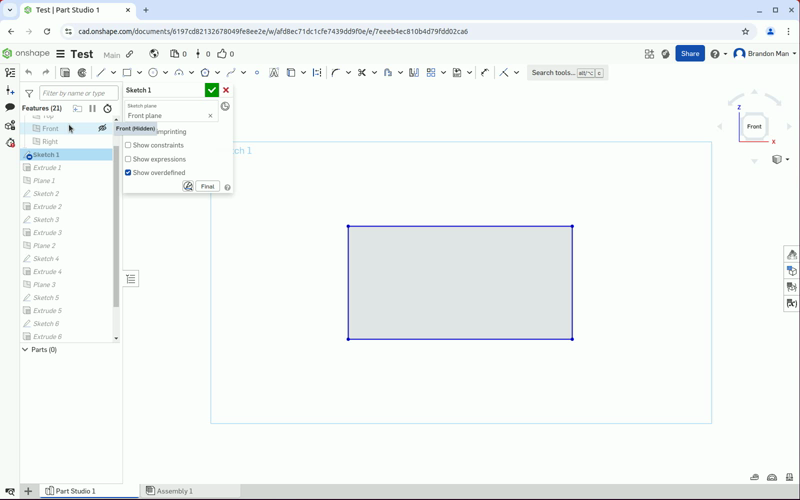
mouse_move(229, 92)
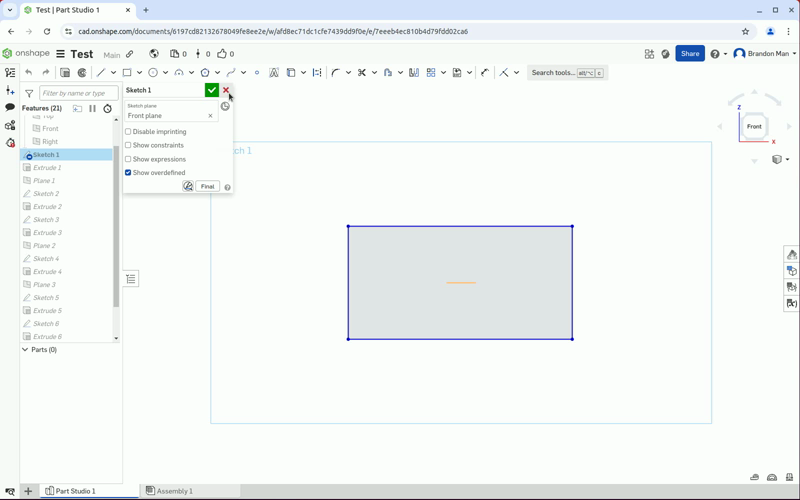
click(229, 92)
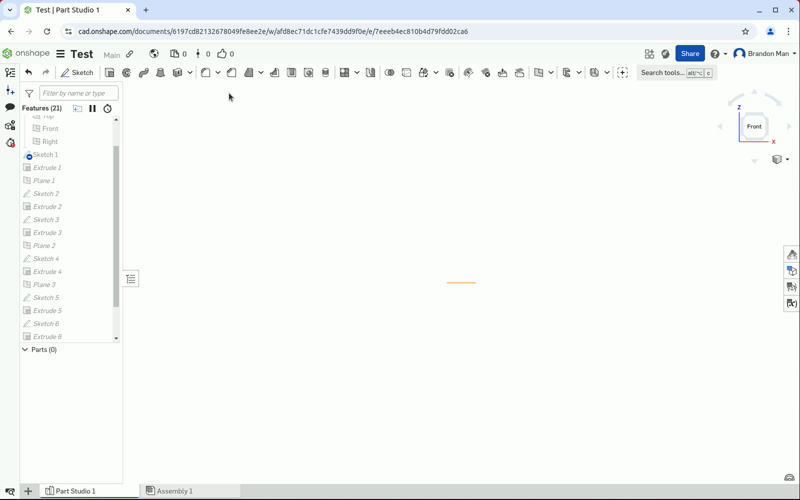
key(shift+s)
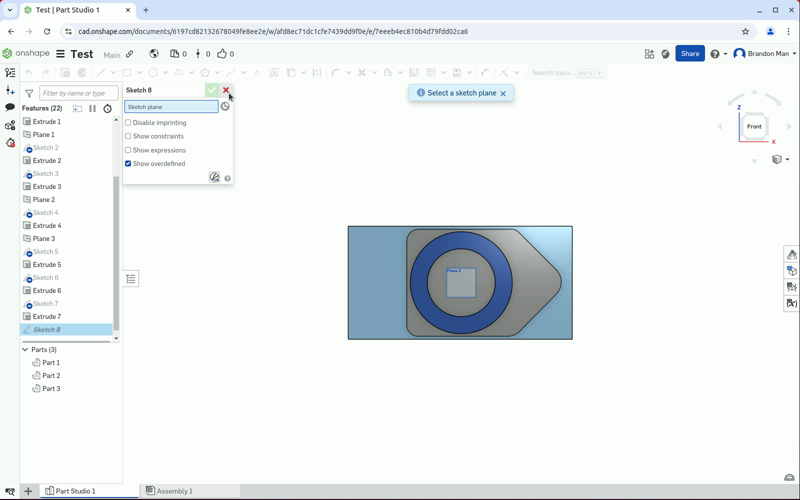
mouse_move(69, 241)
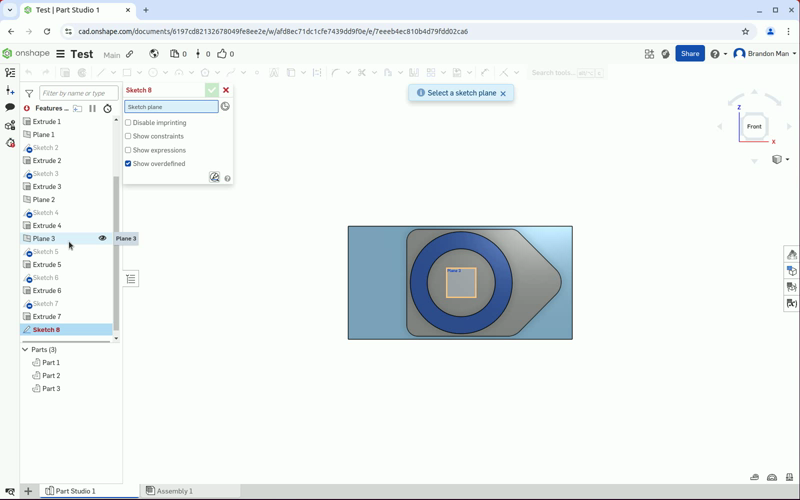
click(69, 241)
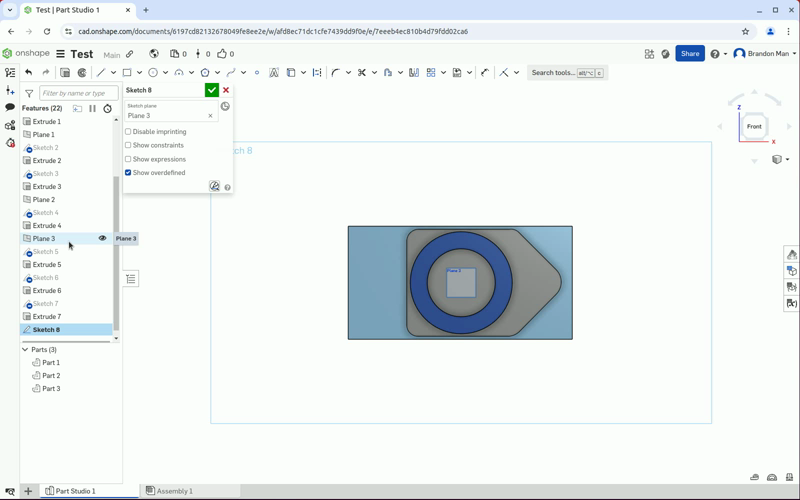
mouse_move(73, 352)
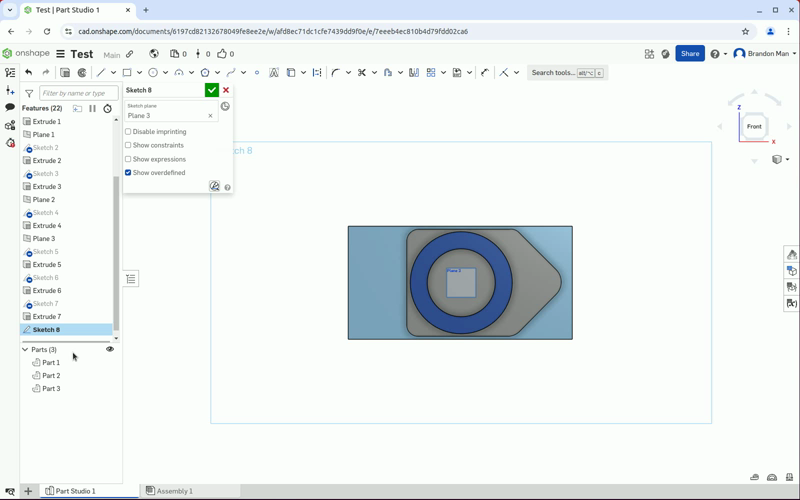
key(y)
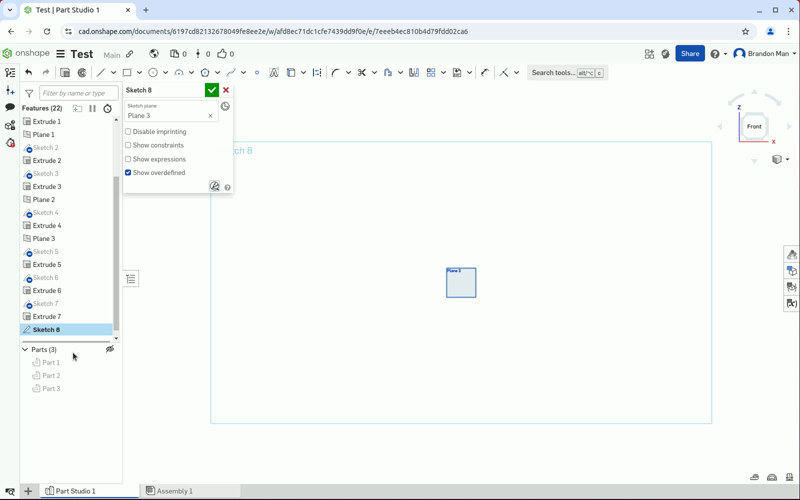
key(c)
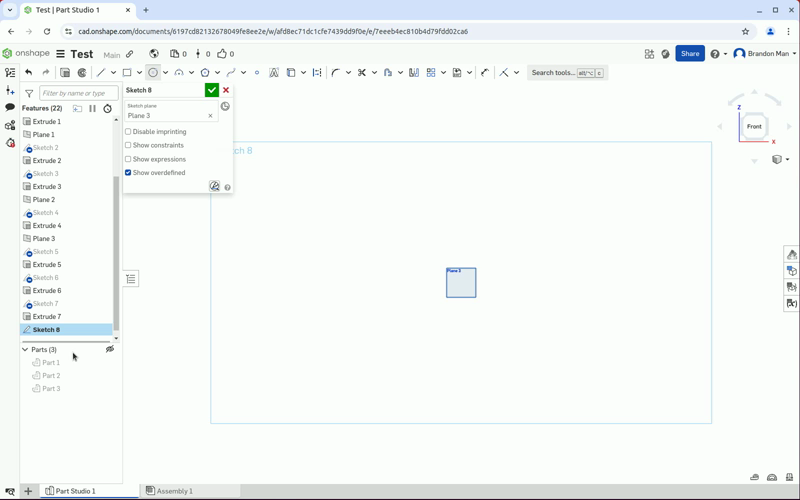
key_down(shift)
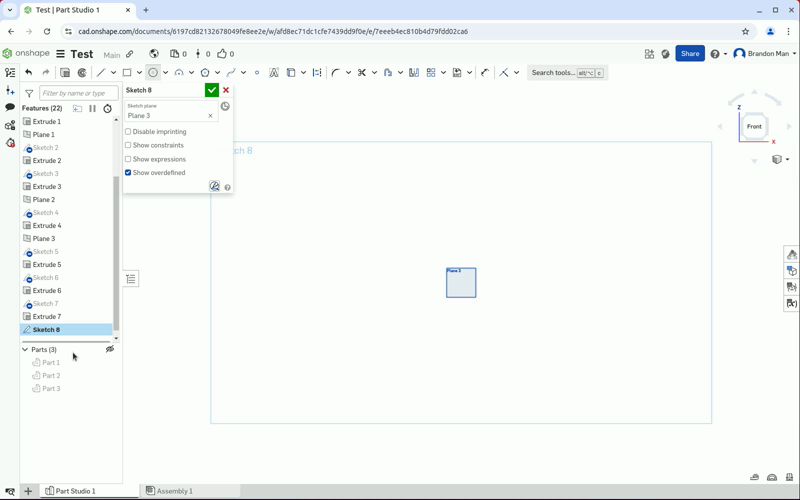
mouse_move(462, 325)
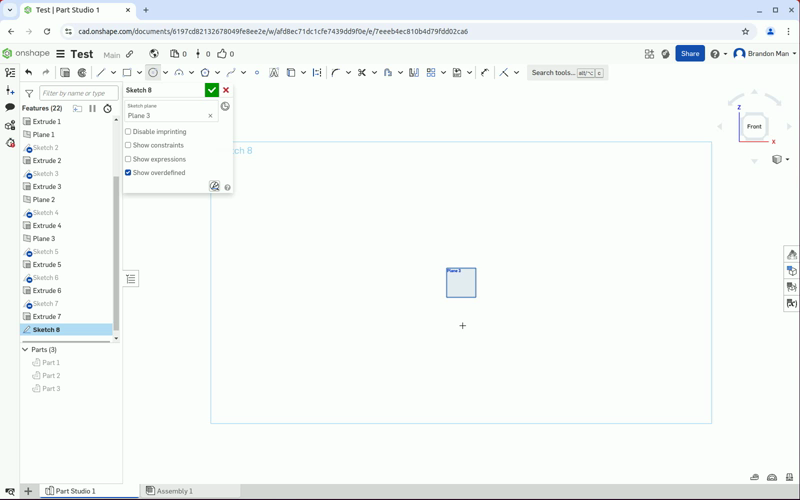
click(462, 325)
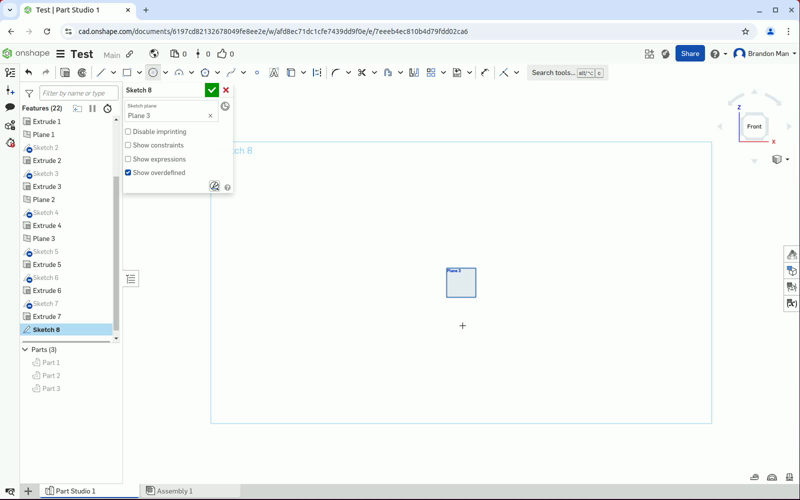
key_up(shift)
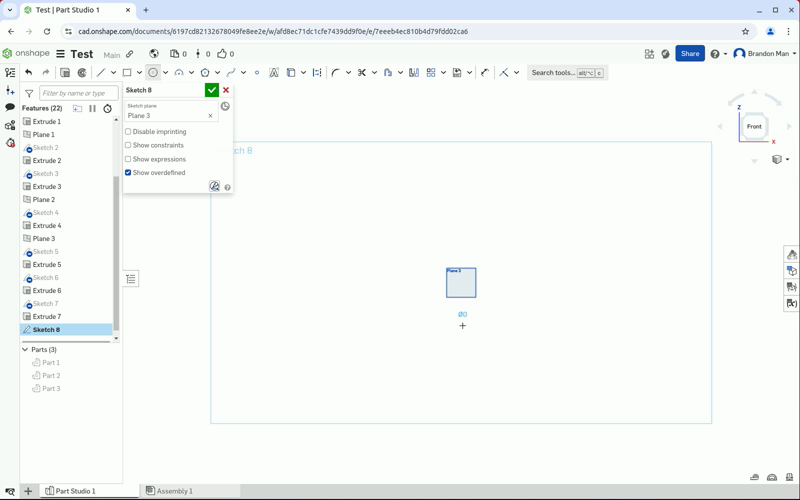
mouse_move(468, 325)
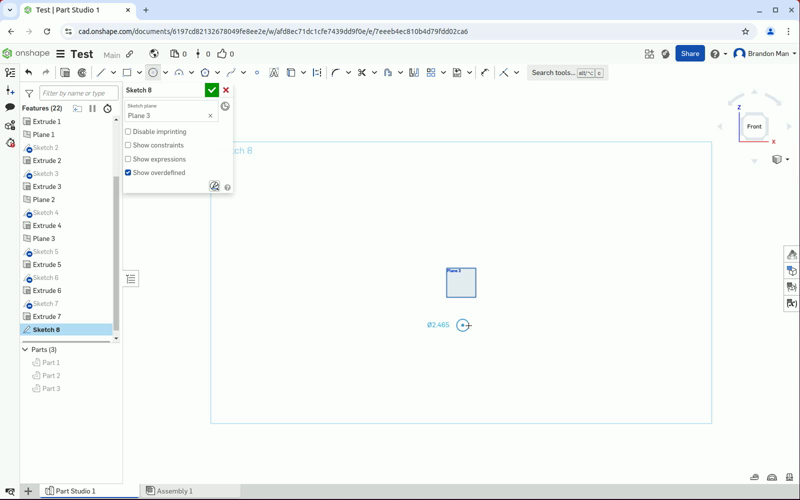
click(468, 325)
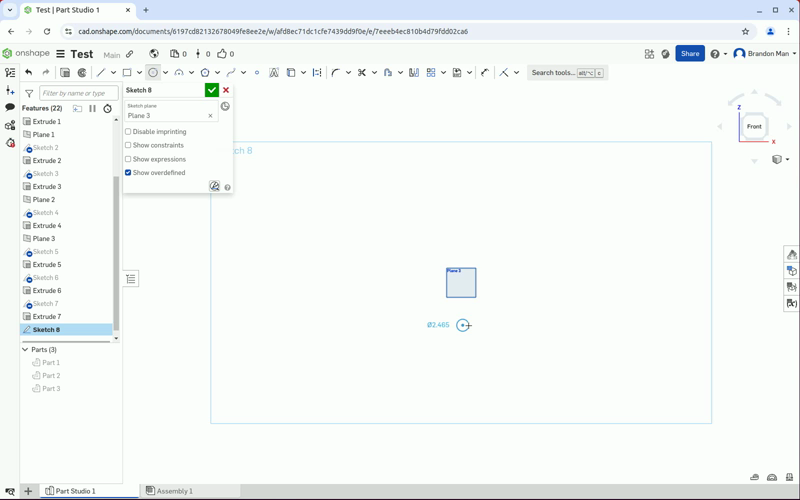
key(esc)
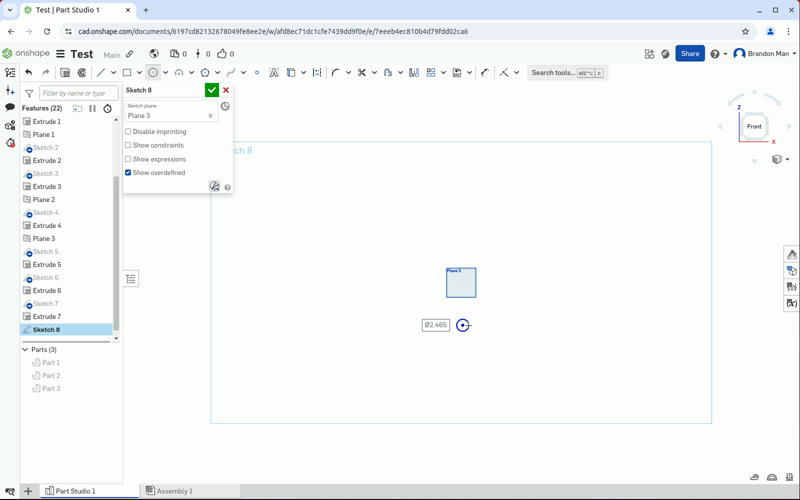
mouse_move(466, 329)
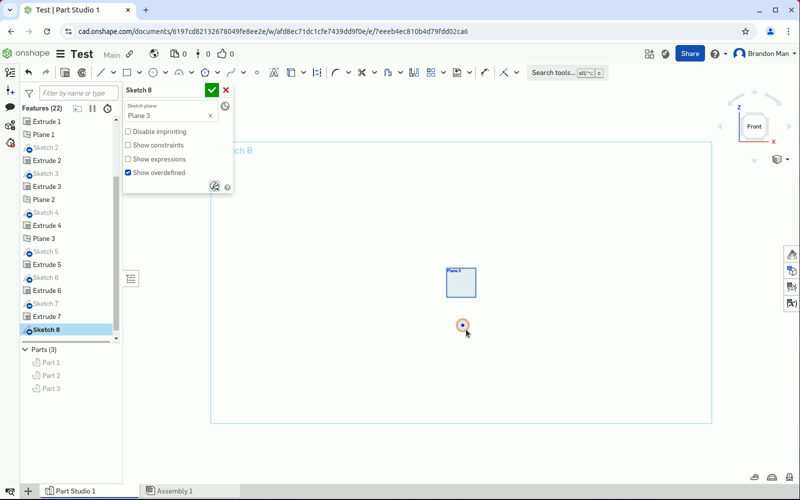
scroll(6)
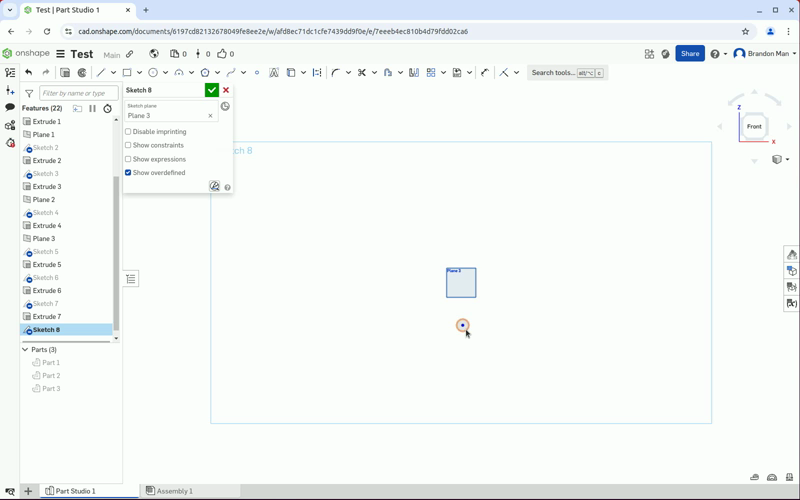
scroll(6)
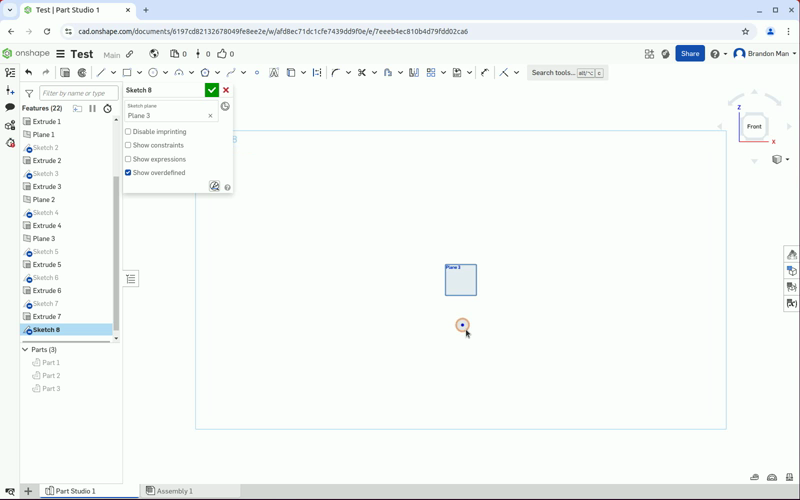
scroll(6)
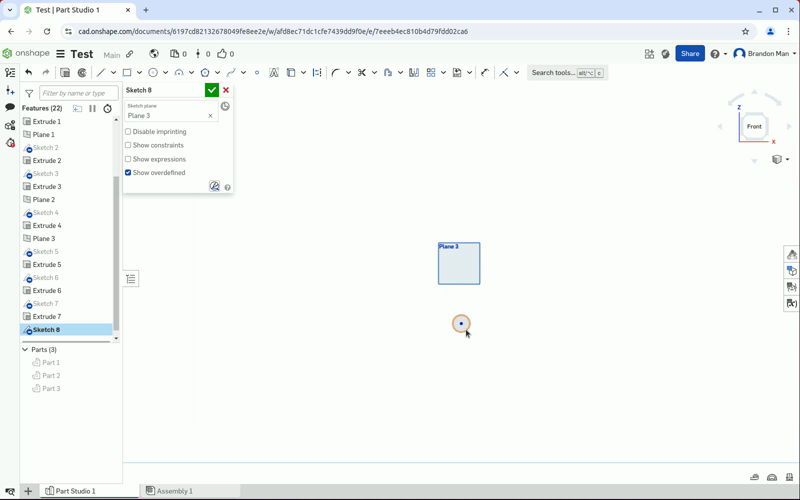
scroll(6)
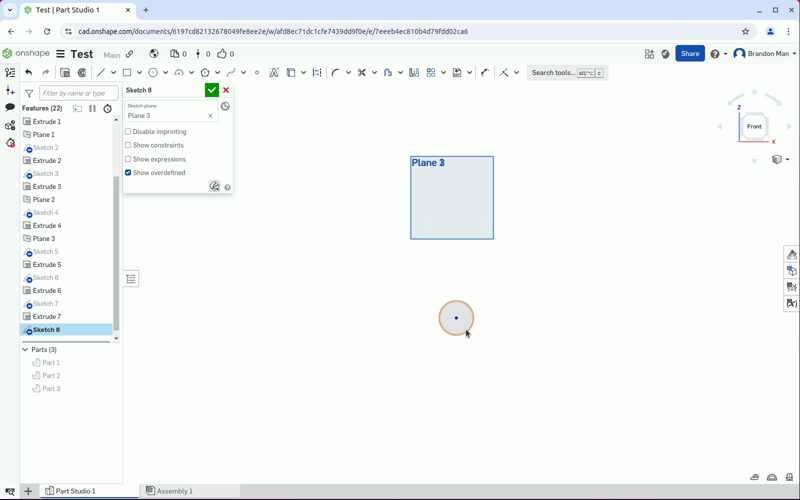
scroll(6)
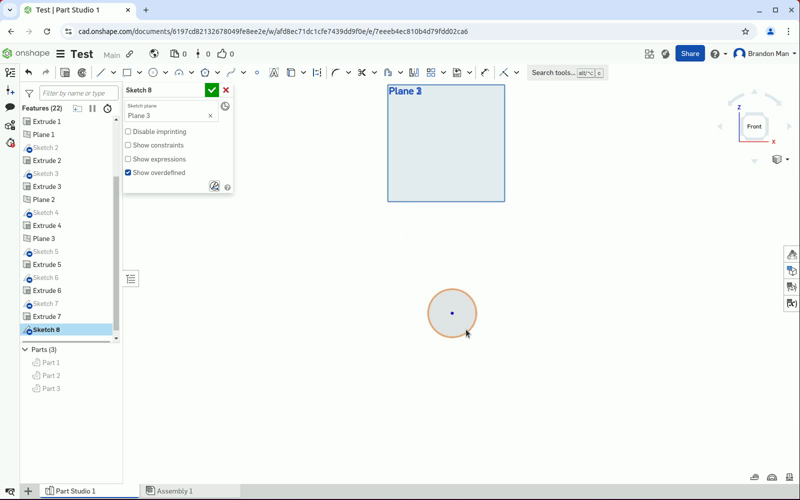
scroll(6)
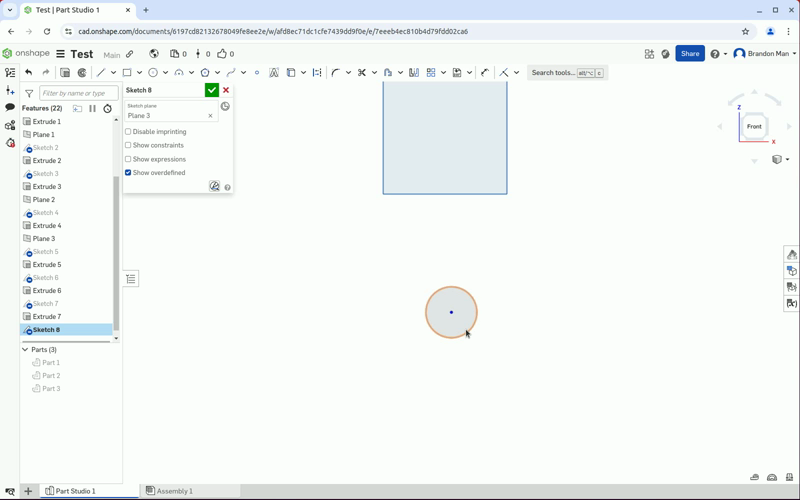
scroll(6)
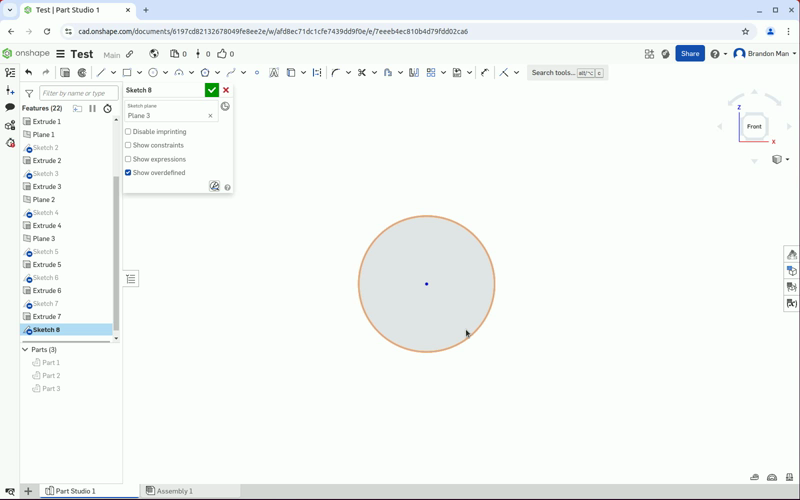
click(466, 329)
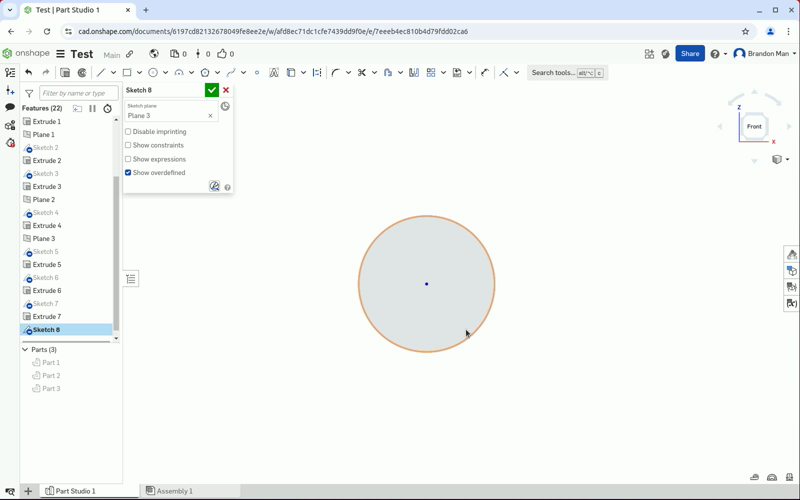
scroll(-6)
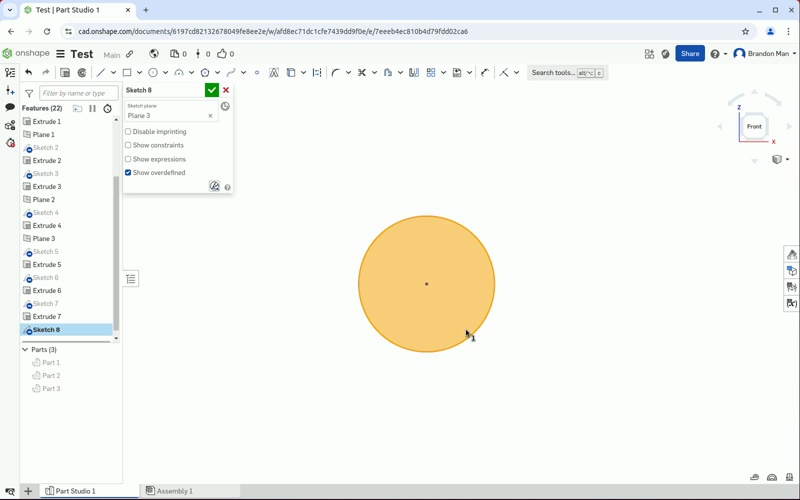
scroll(-6)
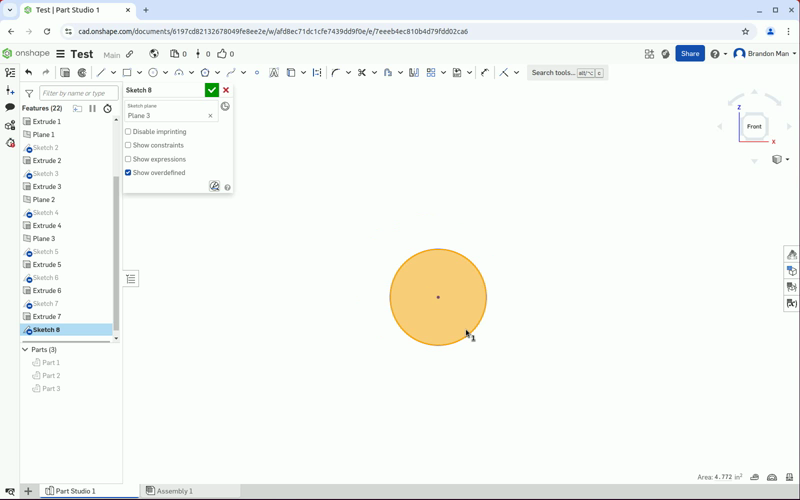
scroll(-6)
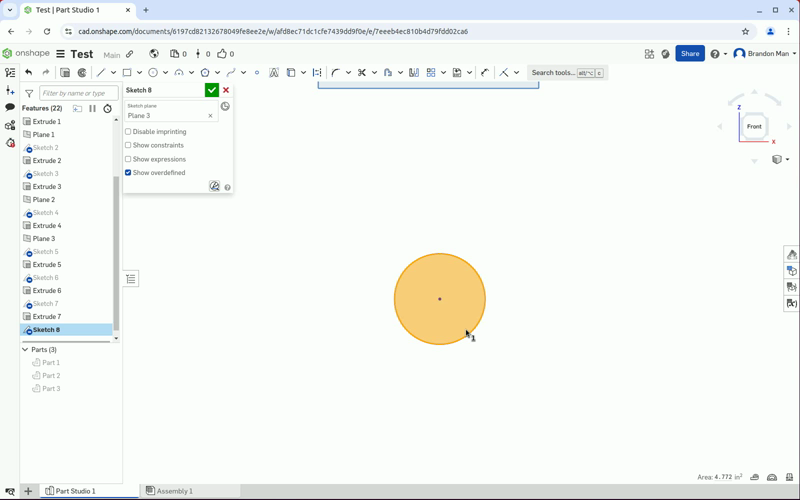
scroll(-6)
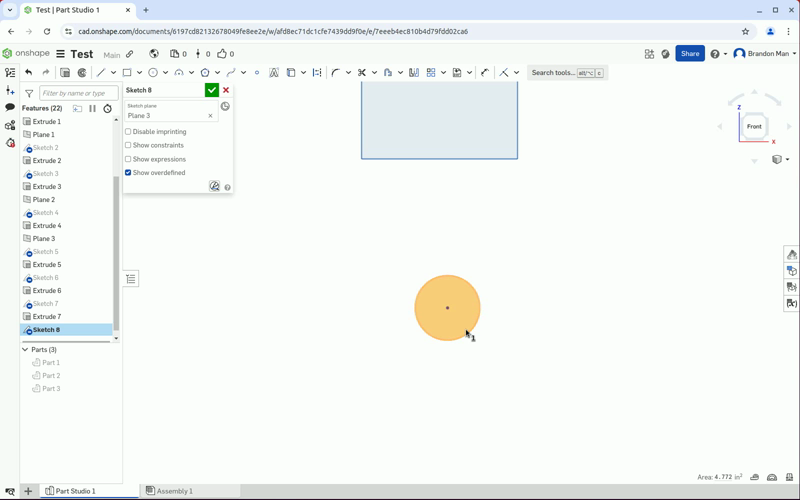
scroll(-6)
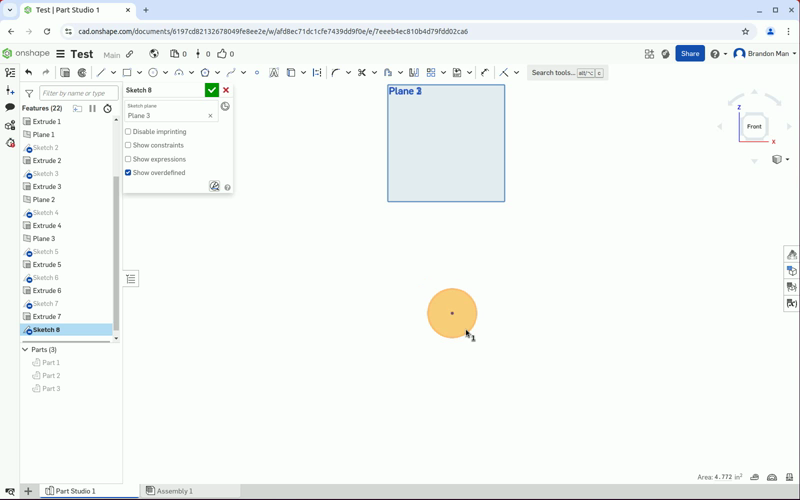
scroll(-6)
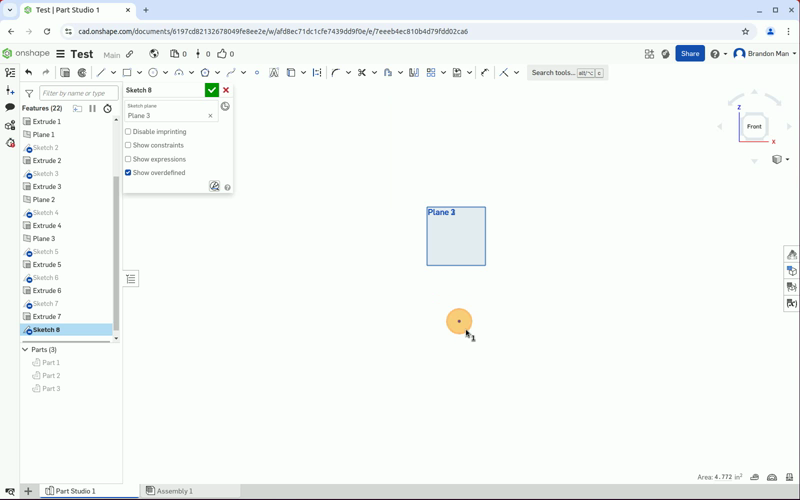
scroll(-6)
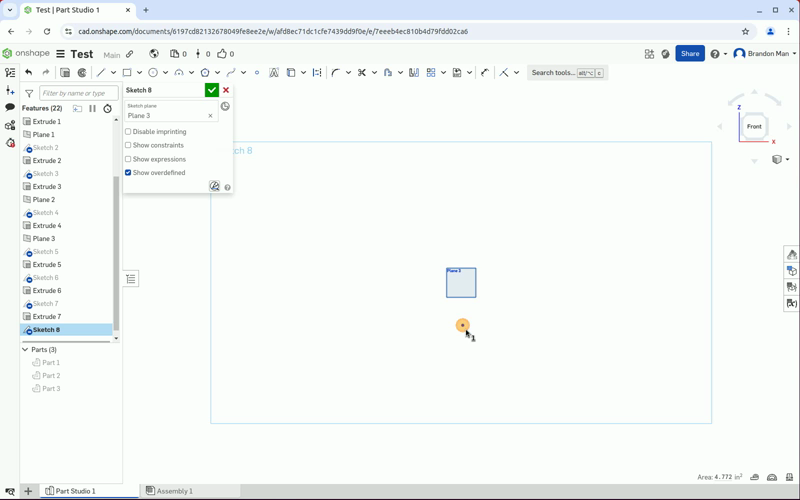
mouse_move(73, 352)
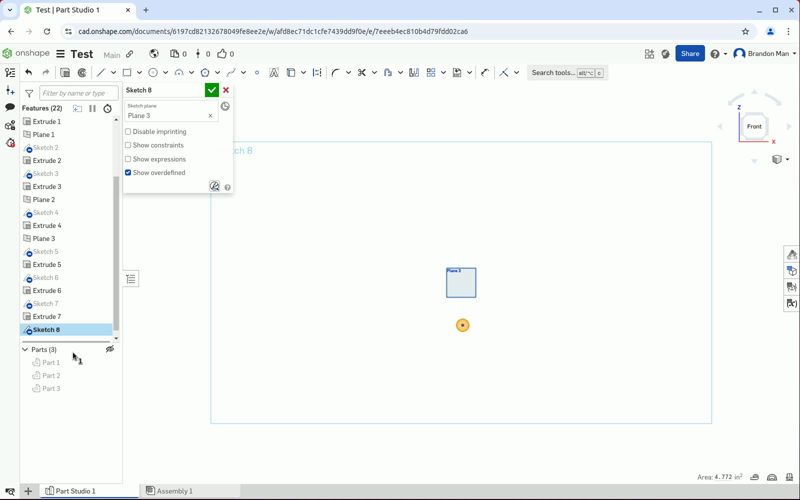
key(shift+y)
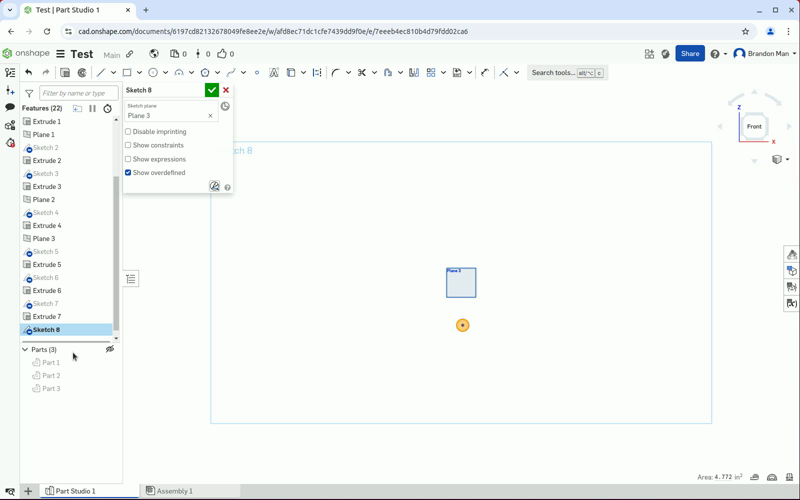
key(shift+e)
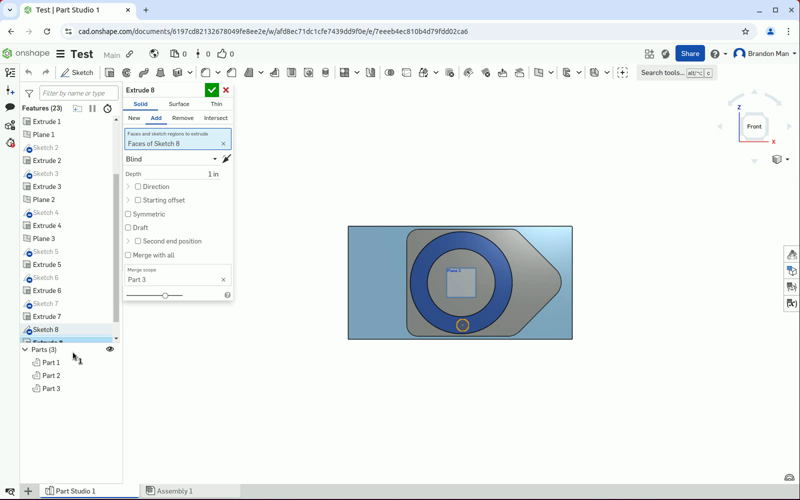
mouse_move(143, 106)
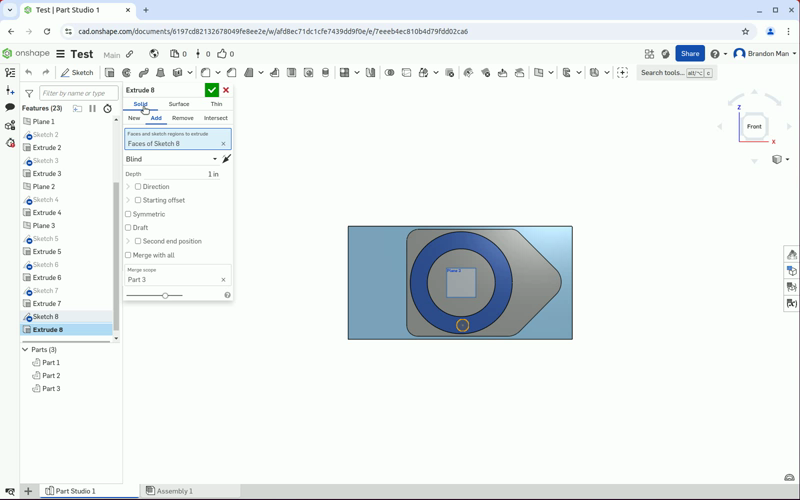
click(143, 106)
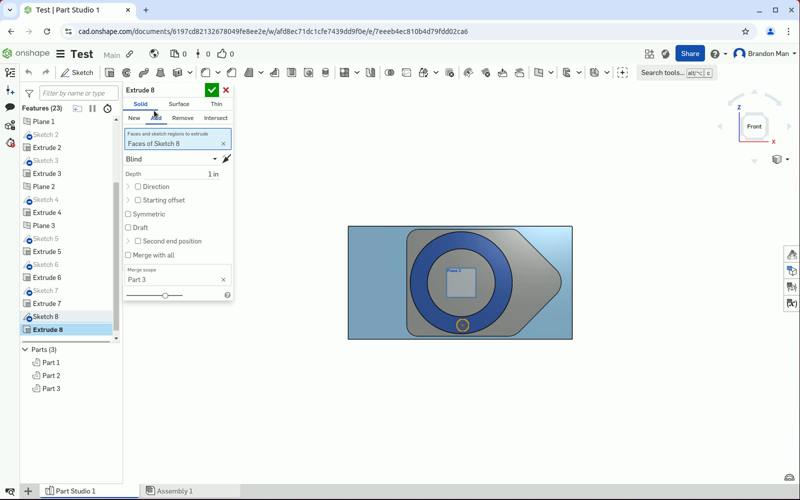
mouse_move(186, 120)
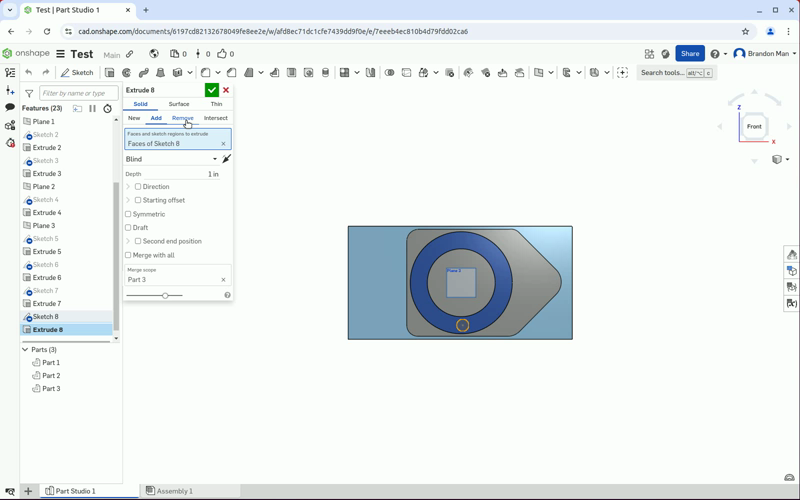
click(186, 120)
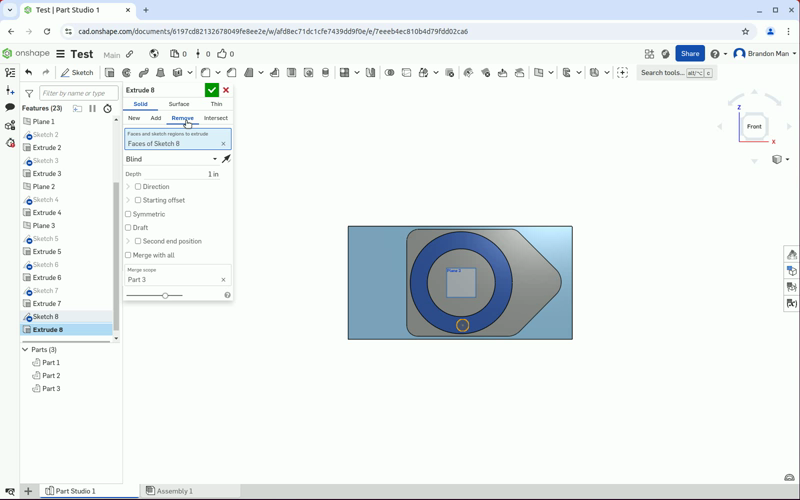
key(tab, 4)
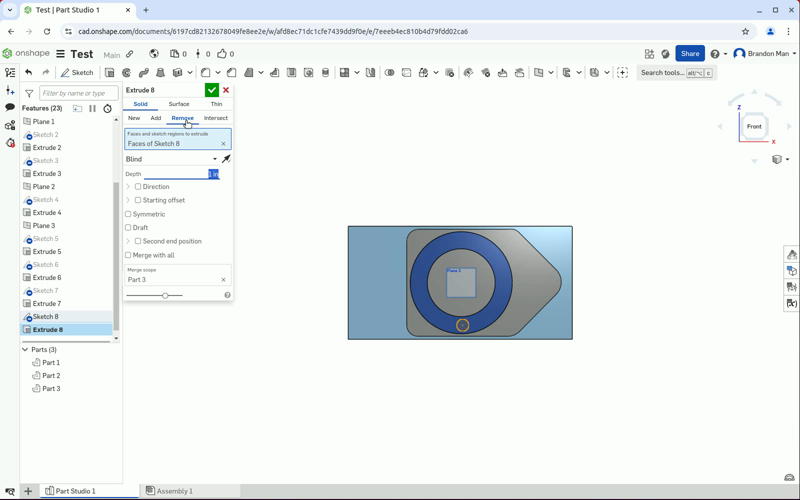
text(5.777)
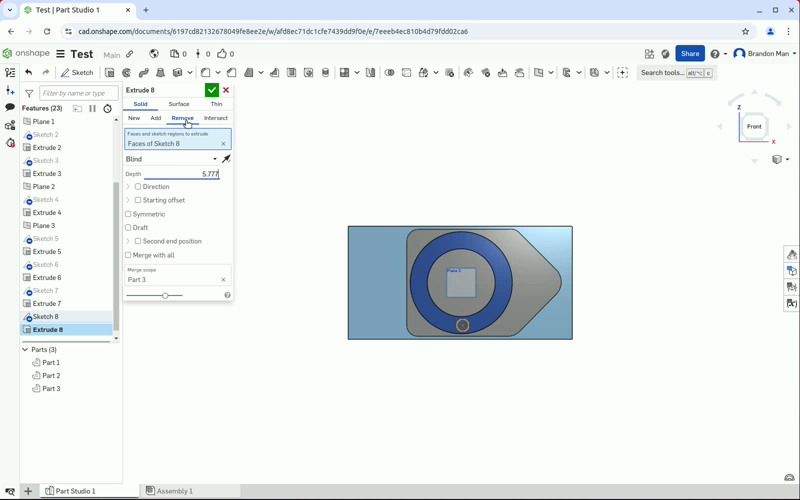
key(tab, 6)
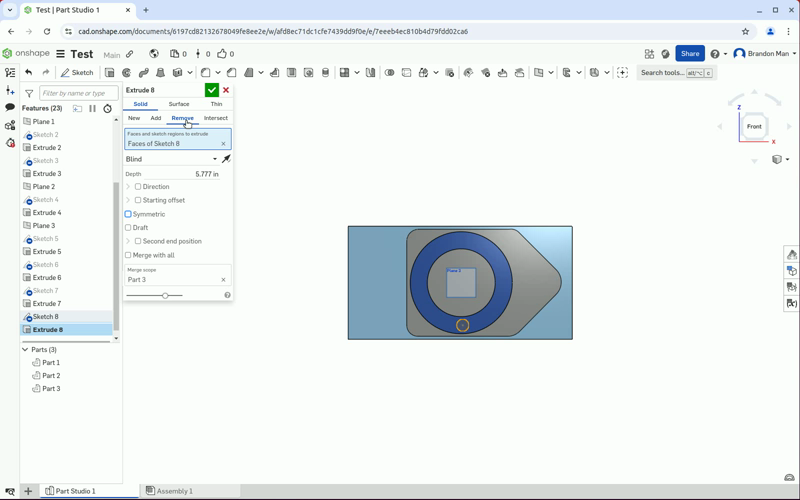
key(space)
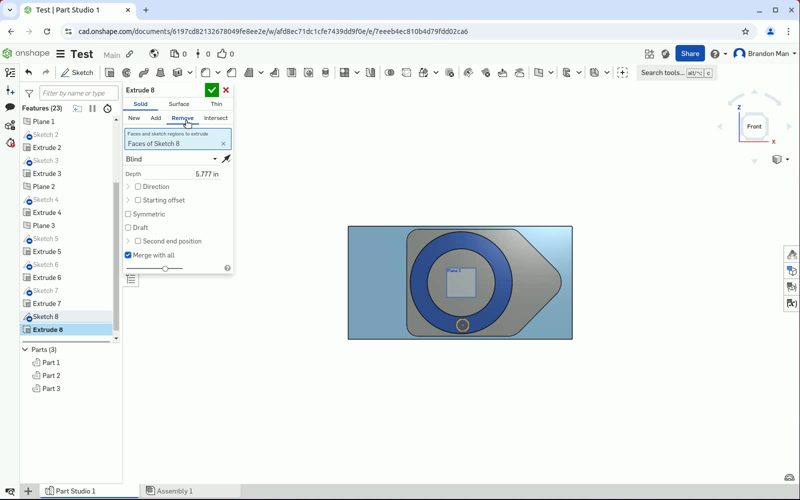
key(enter)
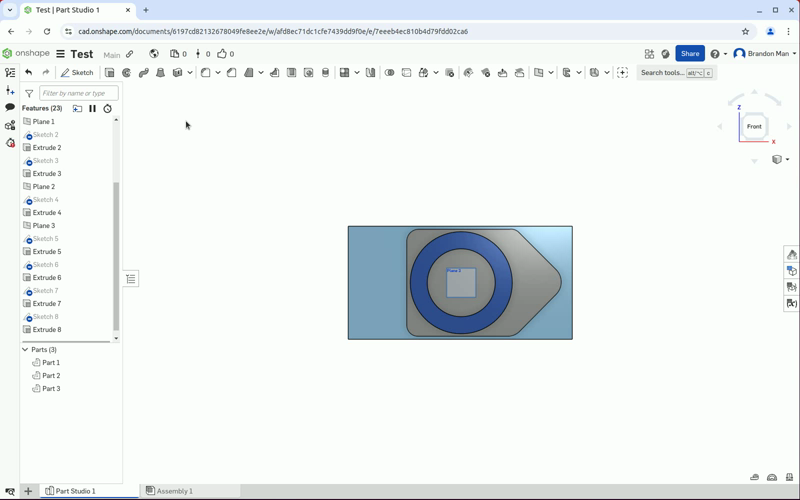
key(shift+h)
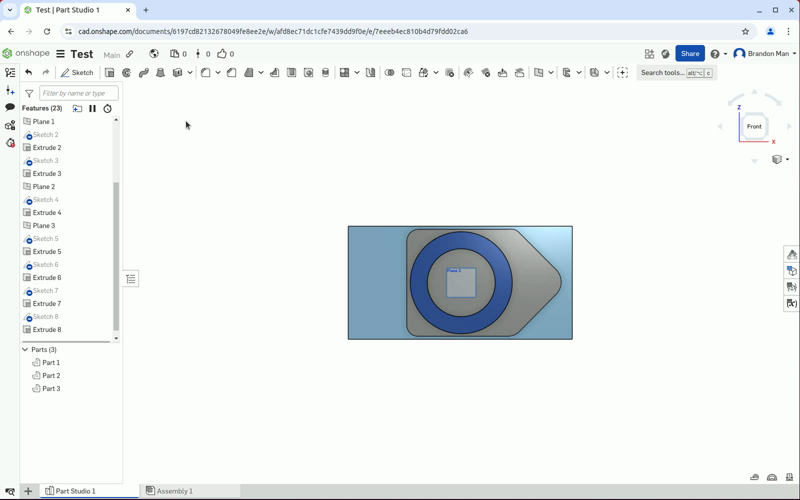
key(shift+h)
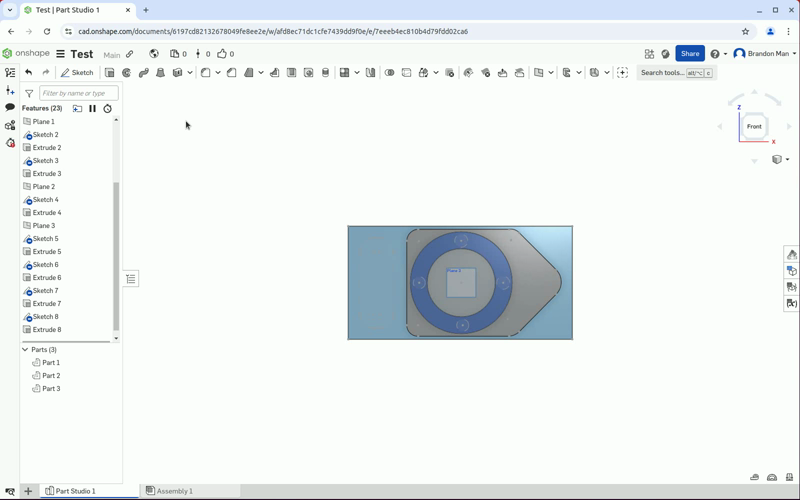
key(shift+7)
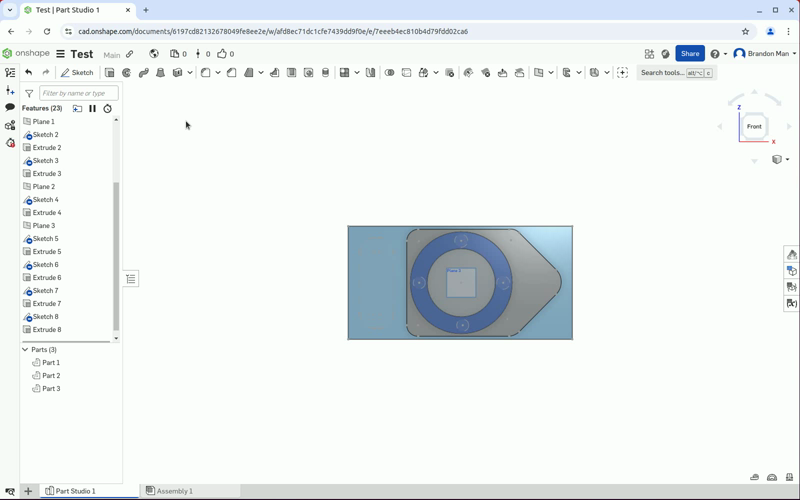
key(left, 2)
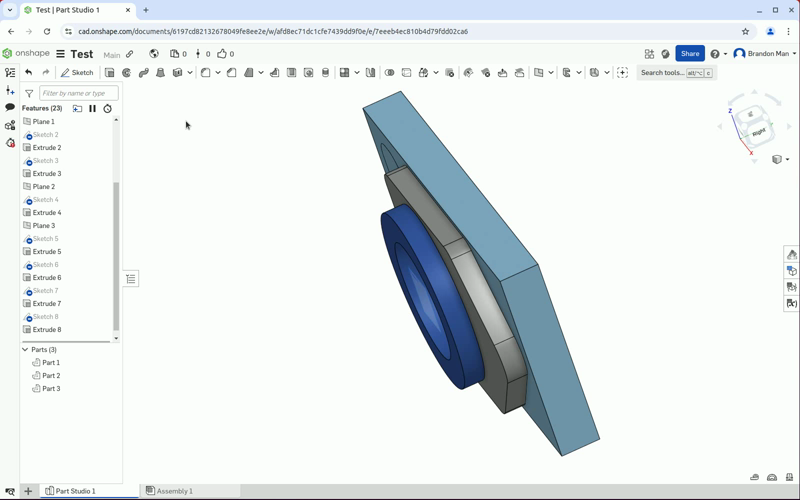
key(down, 2)
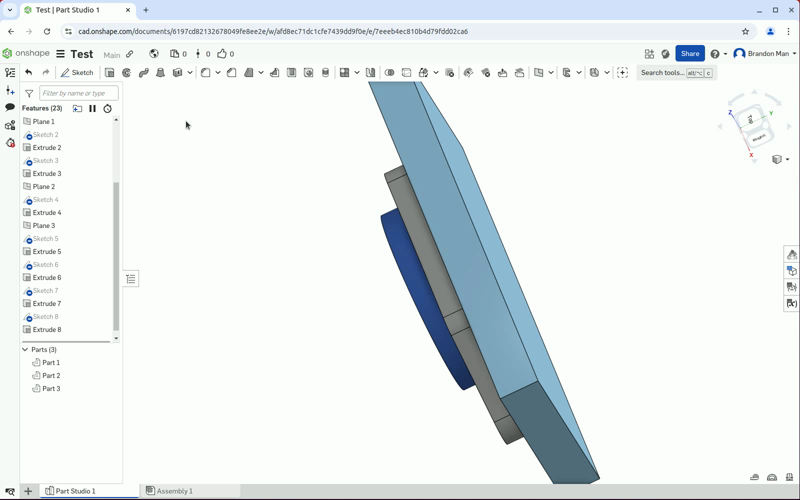
key(up, 2)
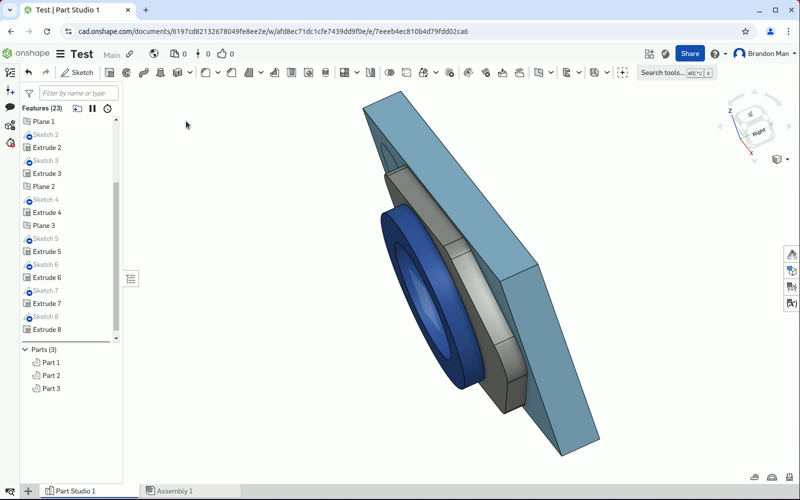
key(right, 2)
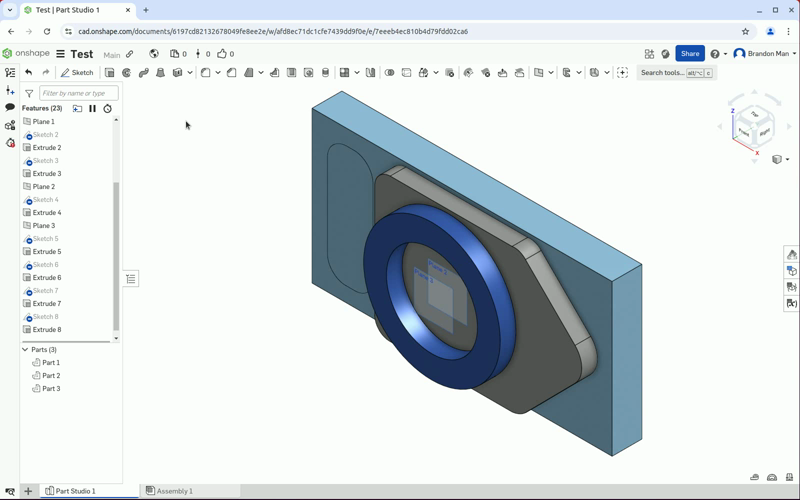
mouse_move(69, 98)
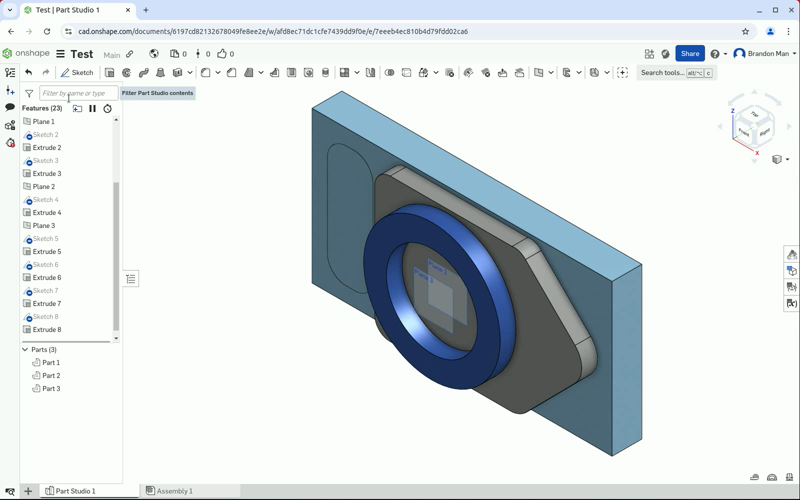
click(69, 98)